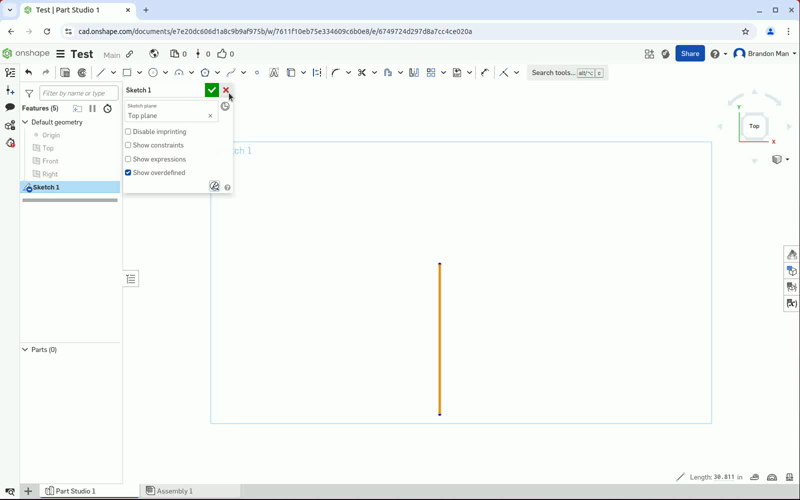
key(shift+h)
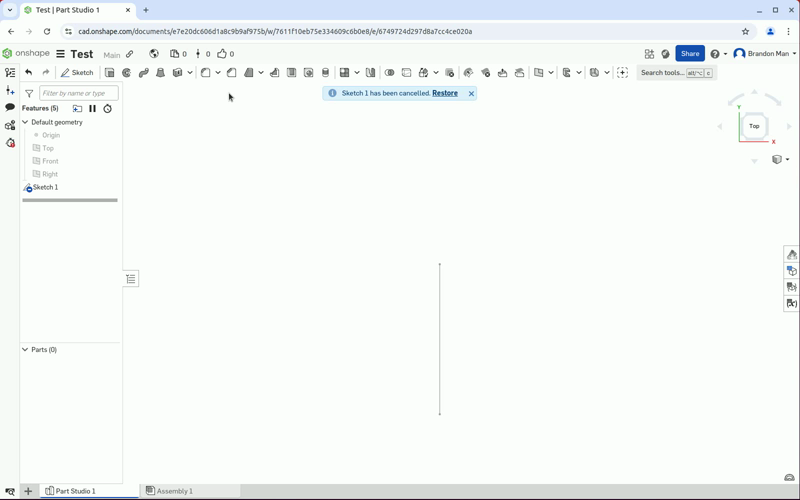
mouse_move(73, 352)
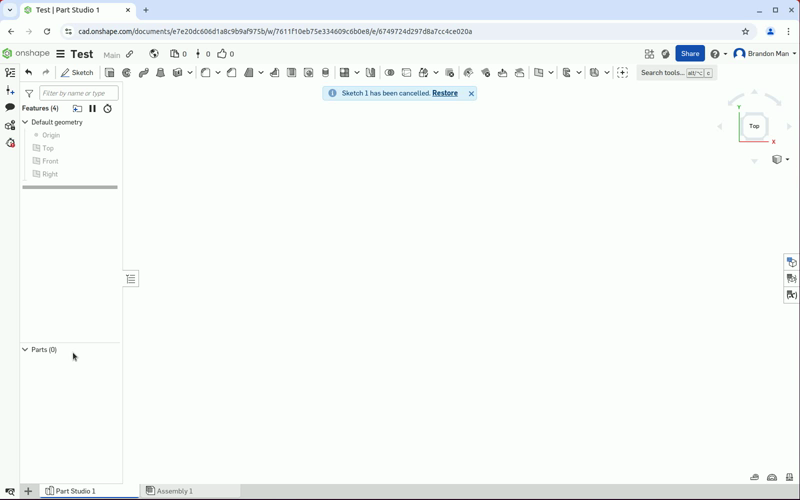
key(y)
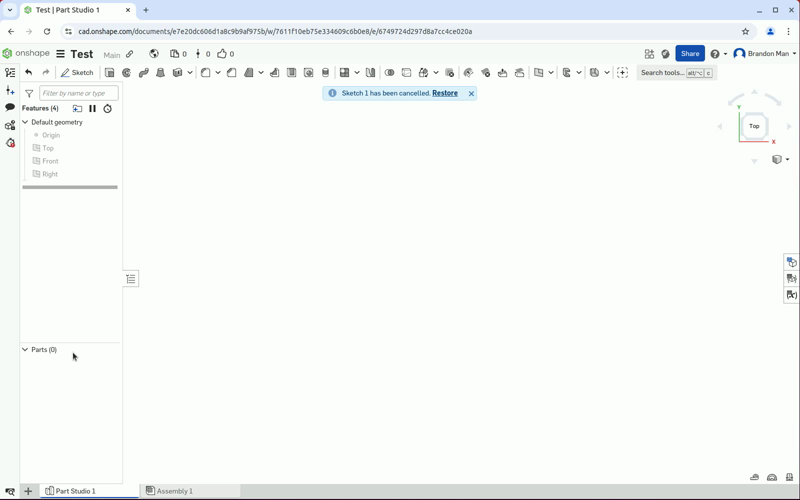
key(shift+p)
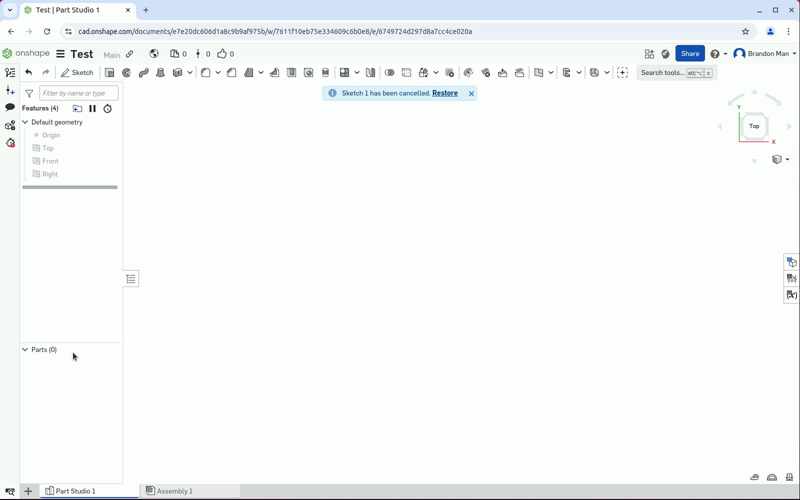
key(space)
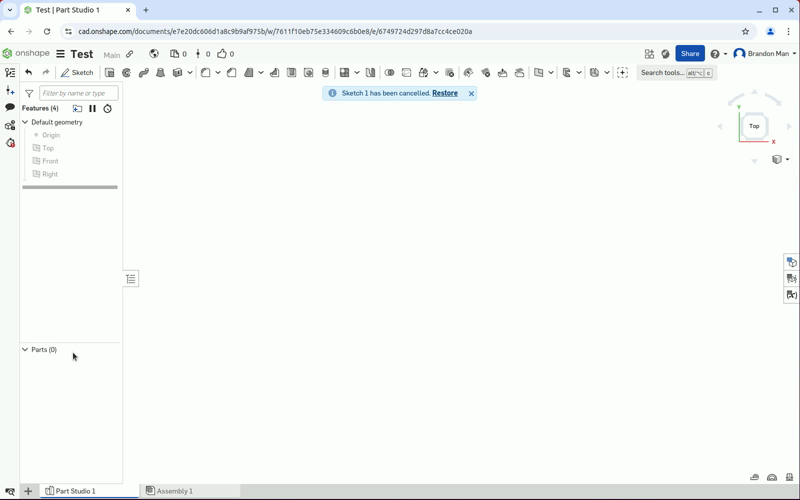
key_down(shift)
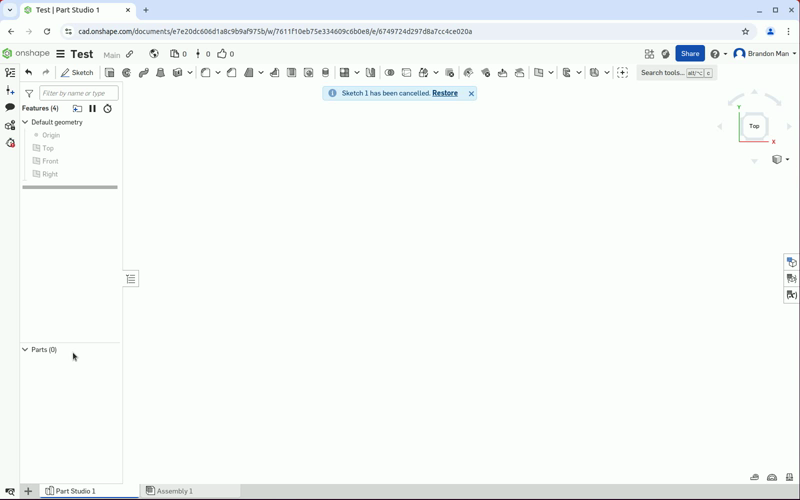
key(up)
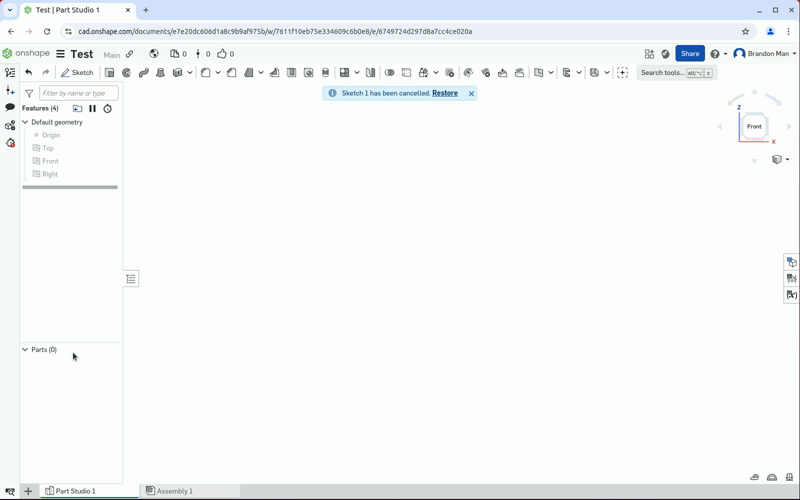
key_up(shift)
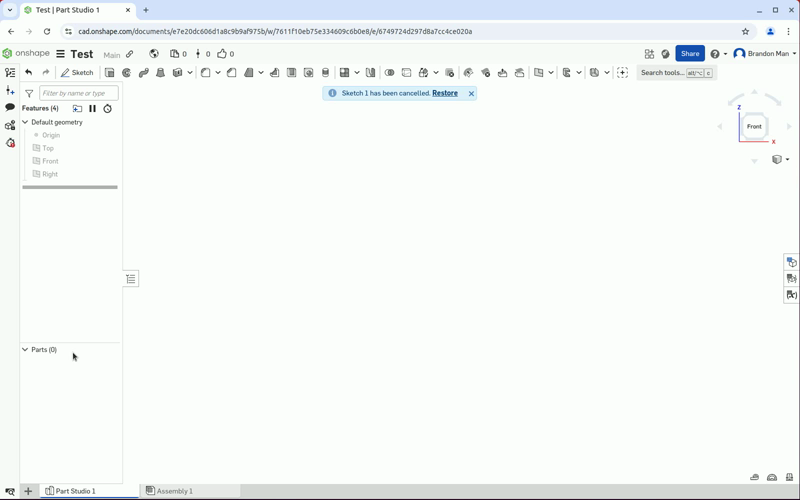
mouse_move(73, 352)
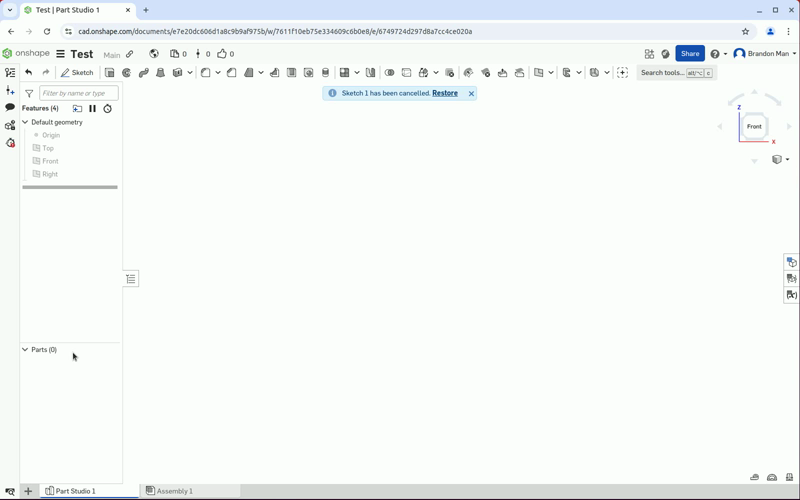
key(shift+y)
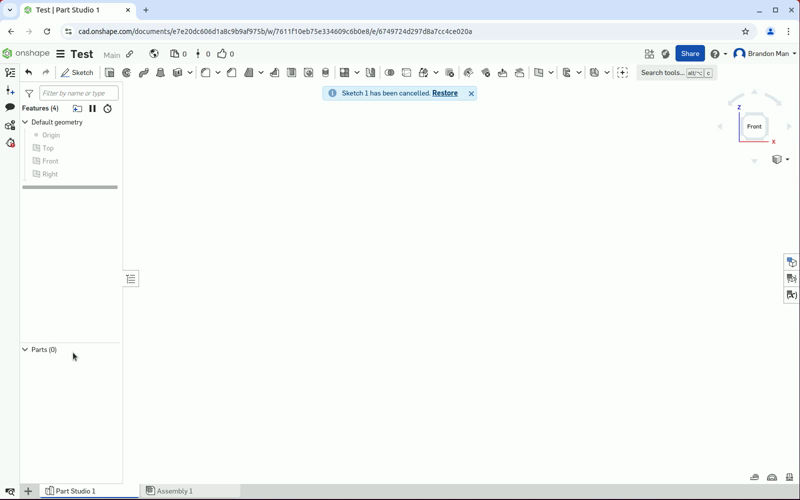
key(shift+s)
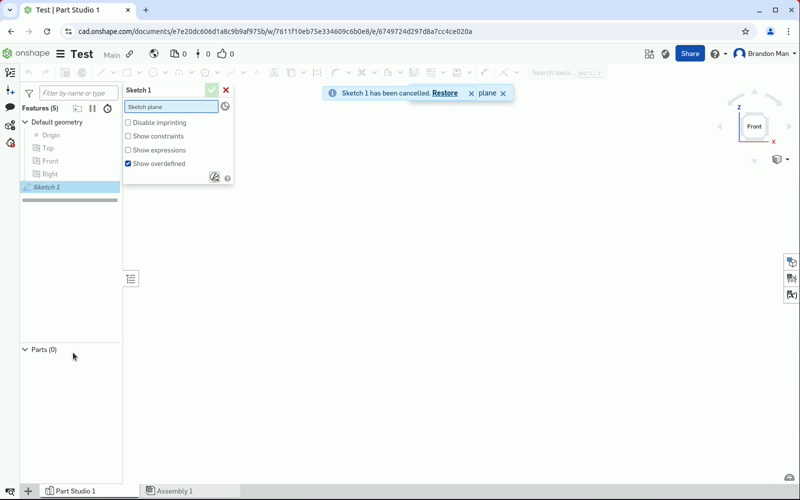
mouse_move(73, 163)
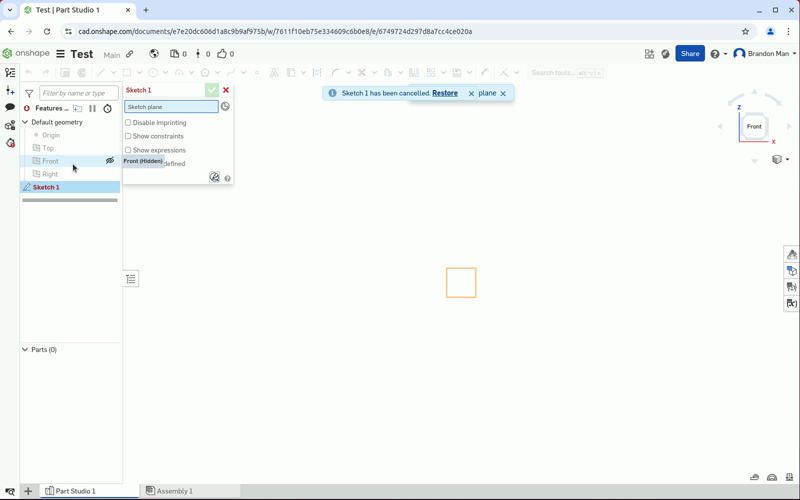
click(73, 163)
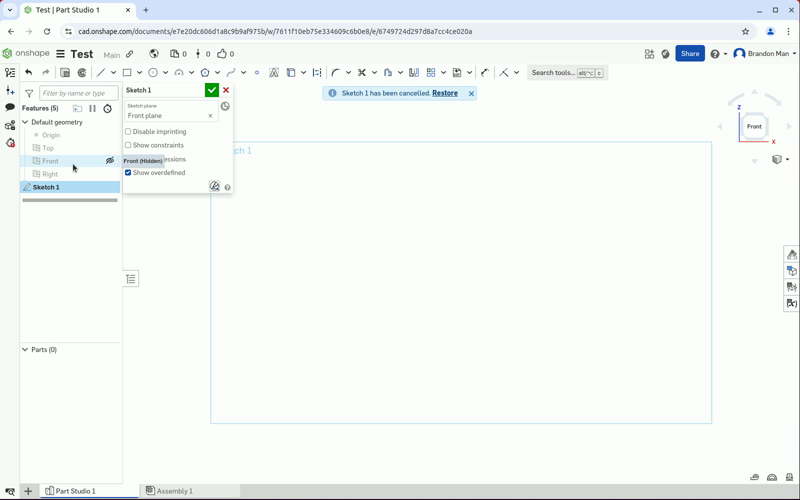
mouse_move(73, 352)
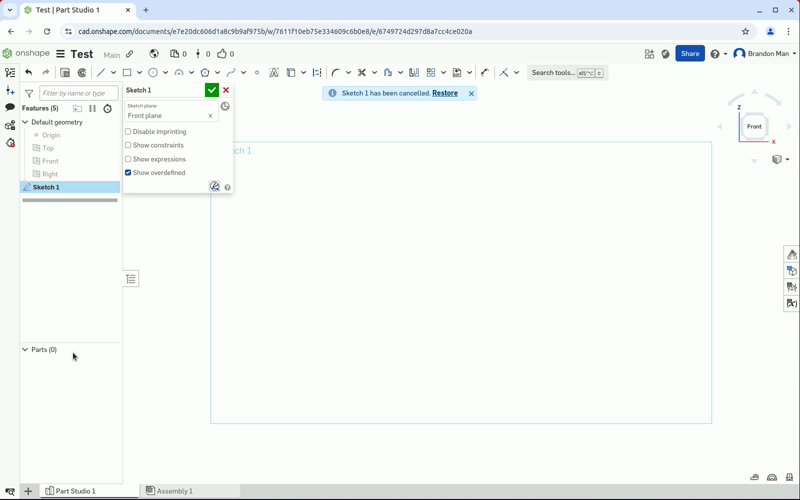
key(y)
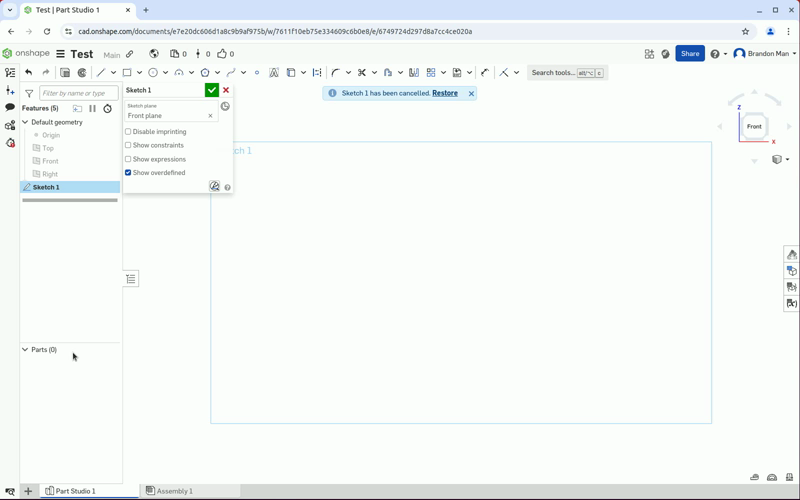
key(l)
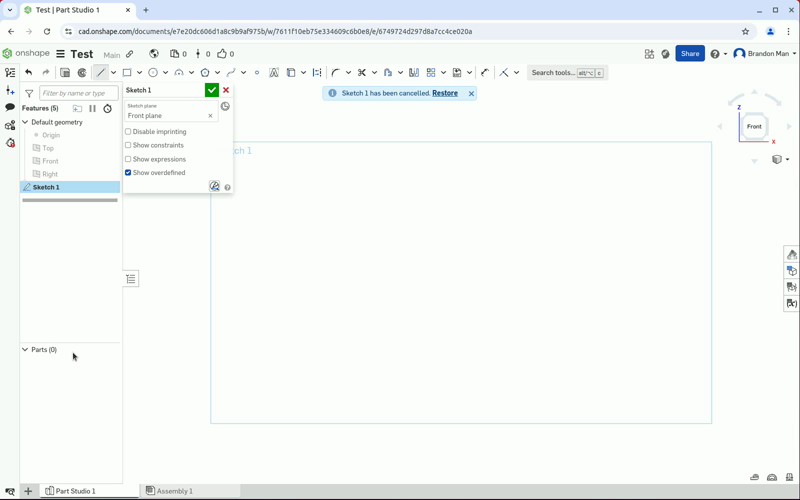
key_down(shift)
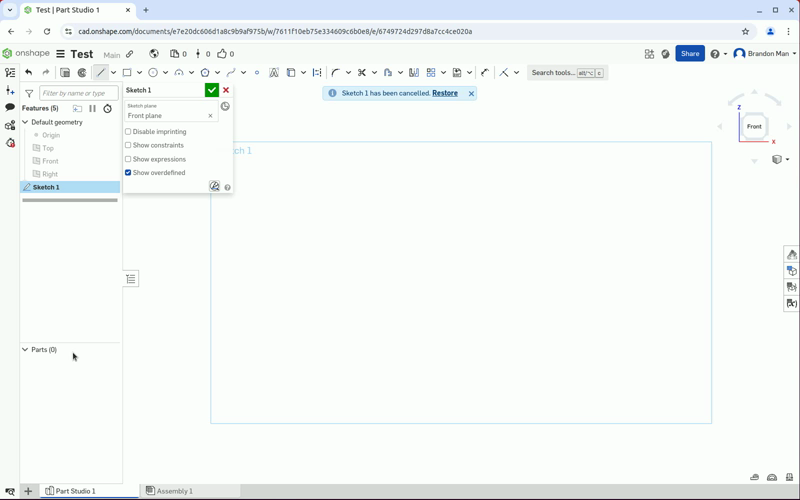
mouse_move(447, 395)
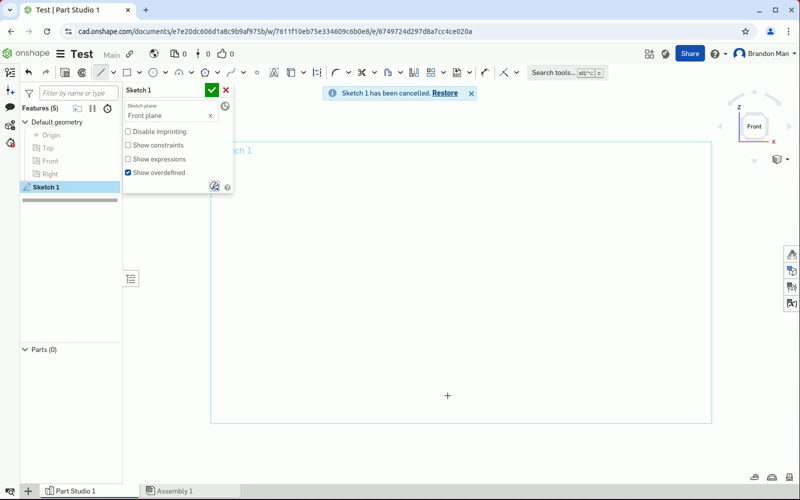
click(447, 395)
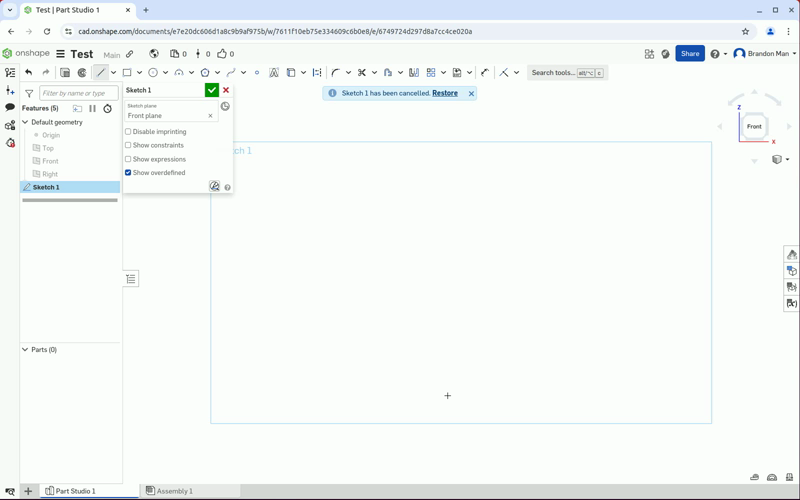
key_up(shift)
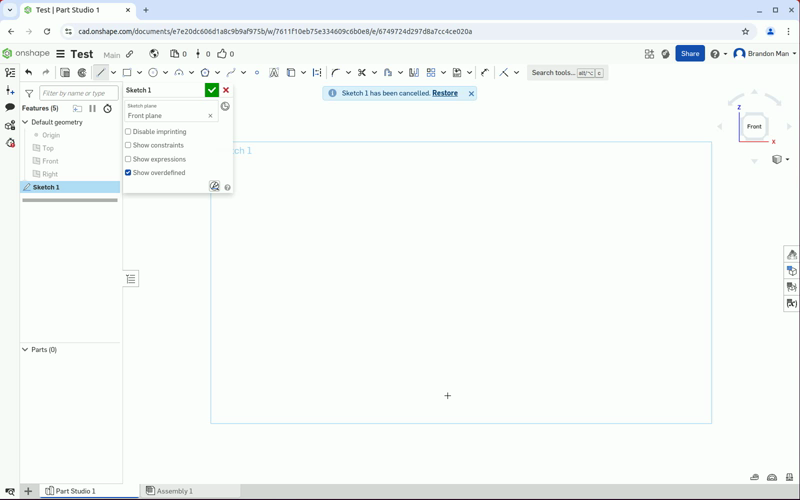
key_down(shift)
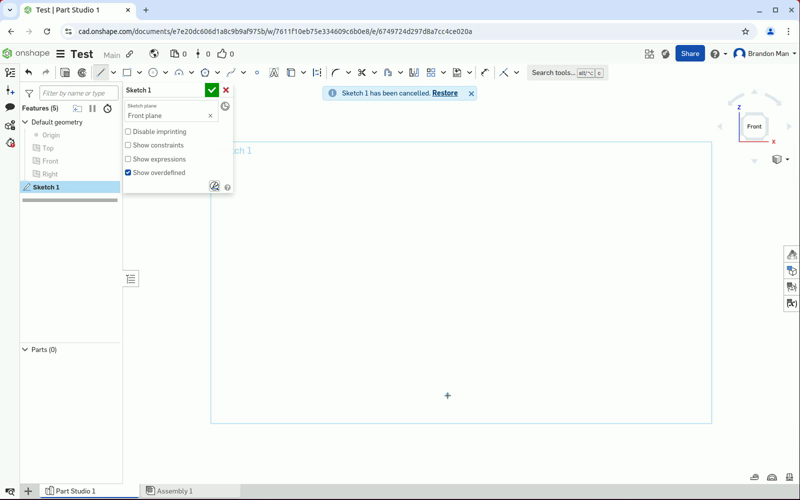
mouse_move(477, 395)
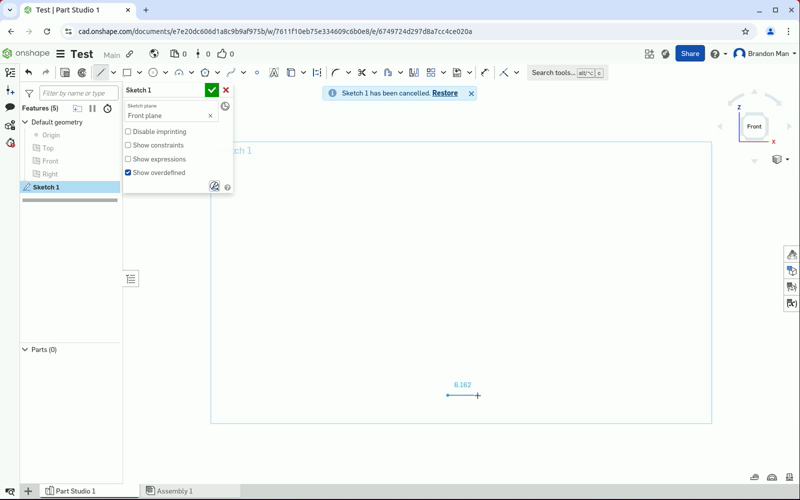
mouse_move(471, 395)
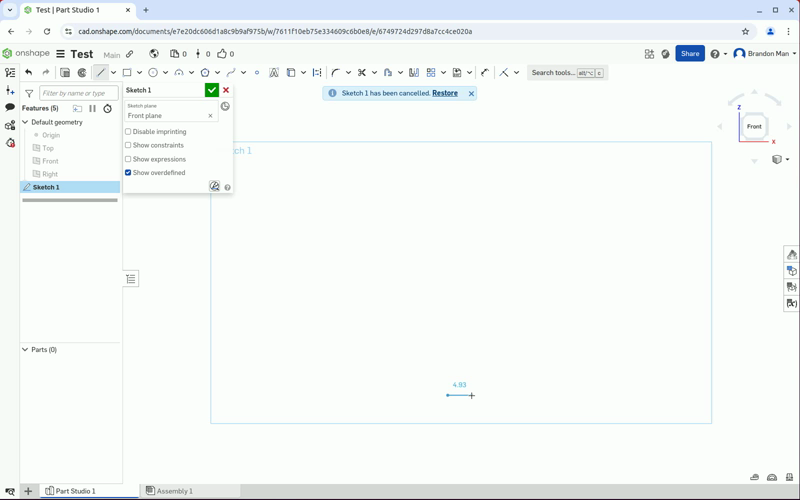
click(471, 395)
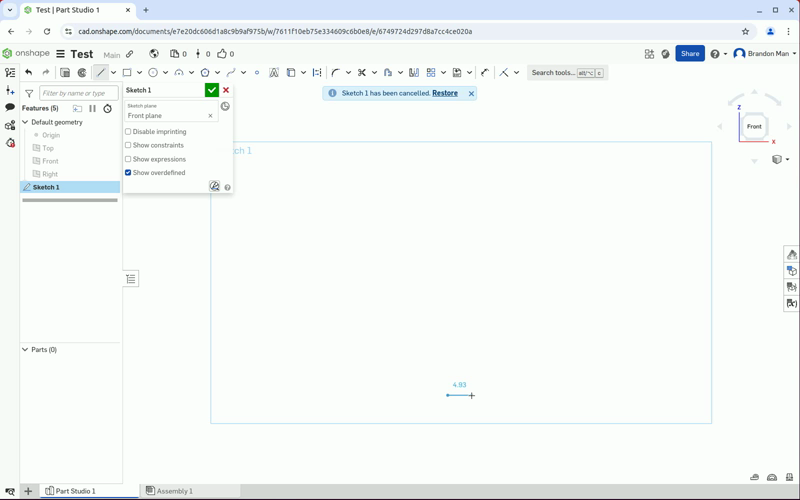
key_up(shift)
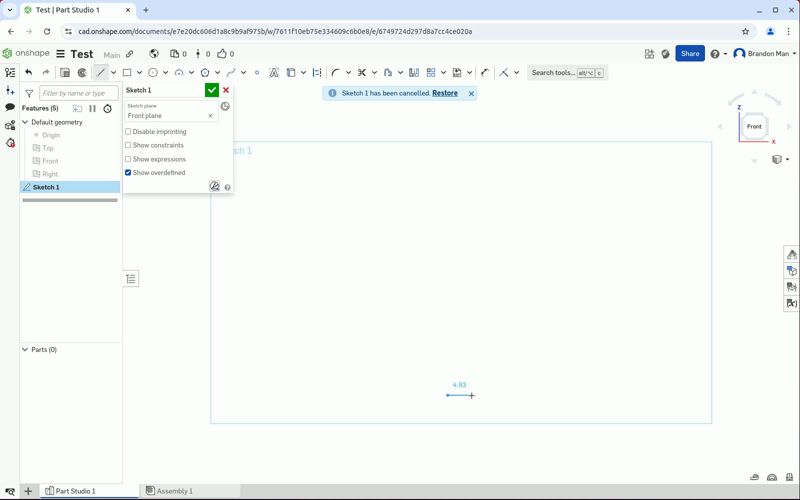
key_down(shift)
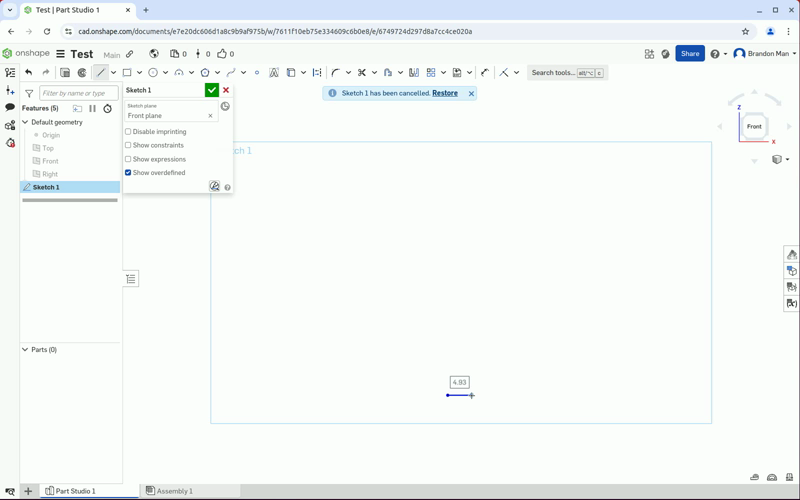
mouse_move(471, 301)
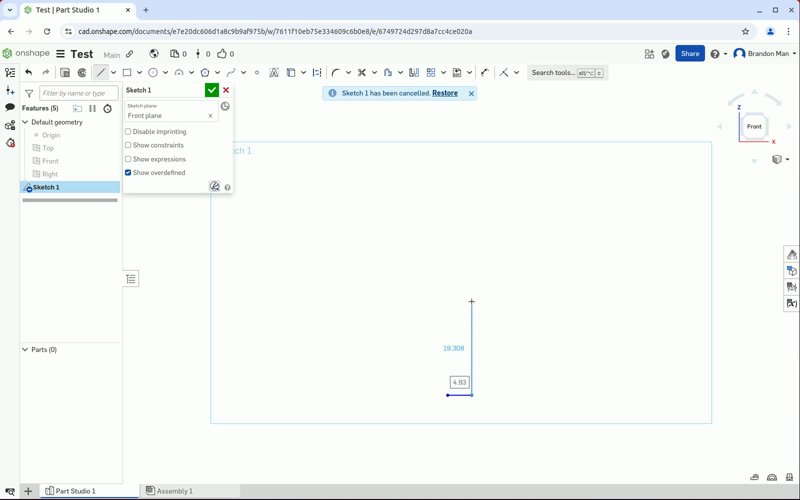
click(471, 301)
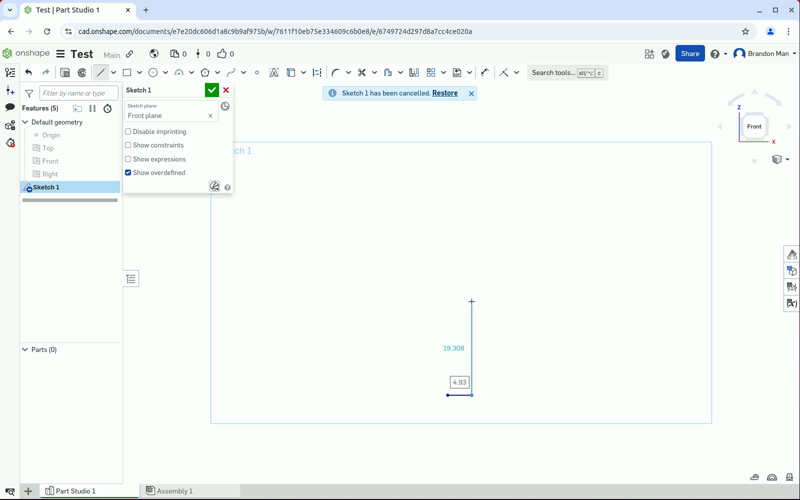
key_up(shift)
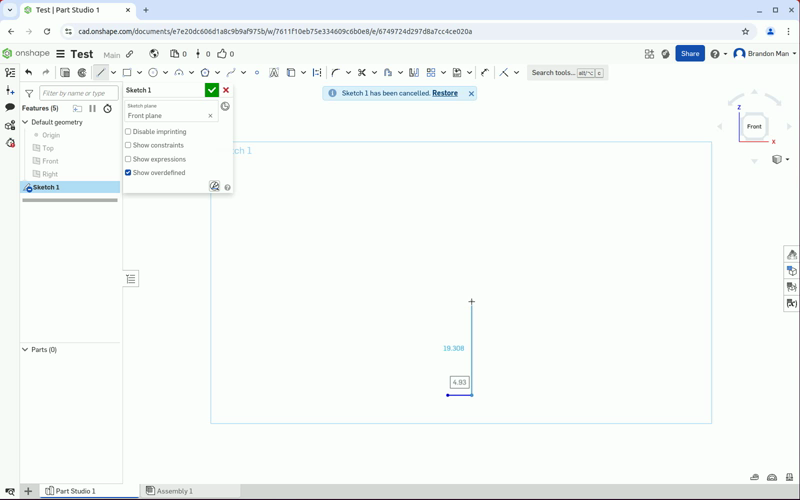
key_down(shift)
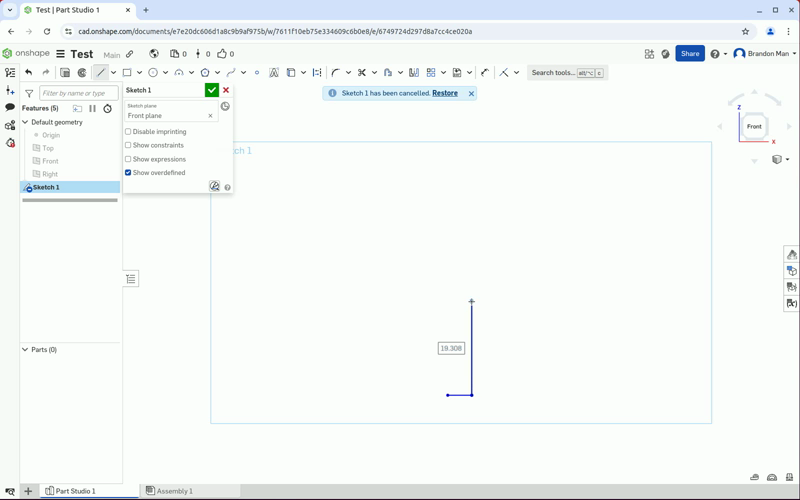
mouse_move(501, 301)
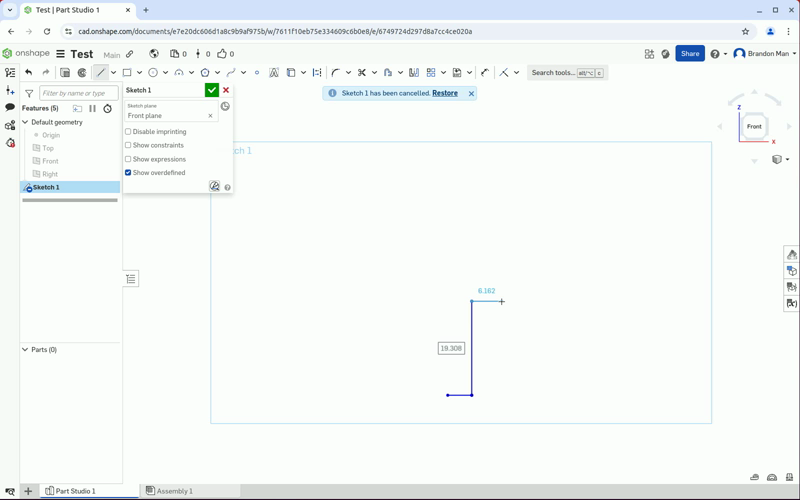
mouse_move(459, 282)
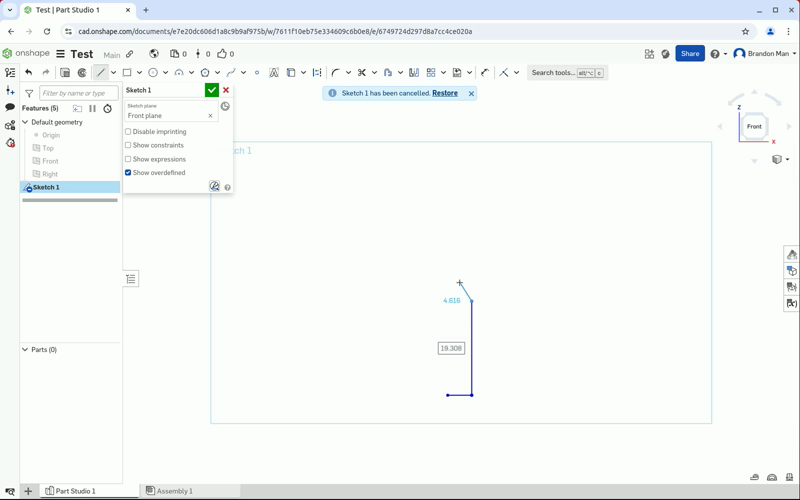
click(459, 282)
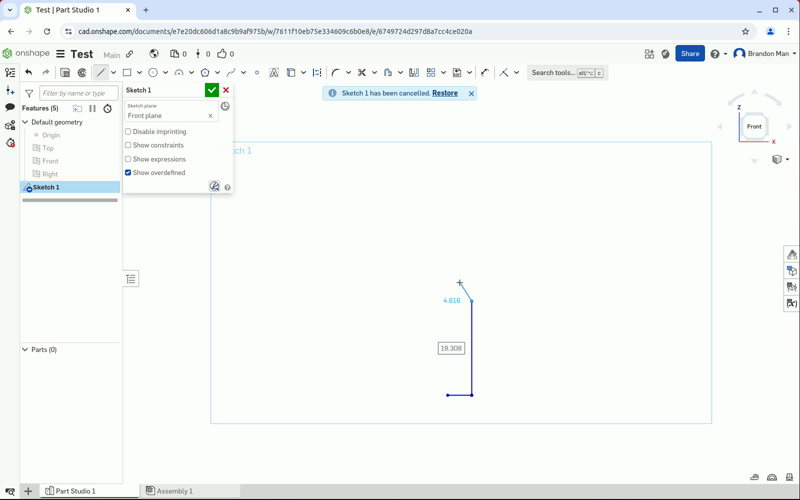
key_up(shift)
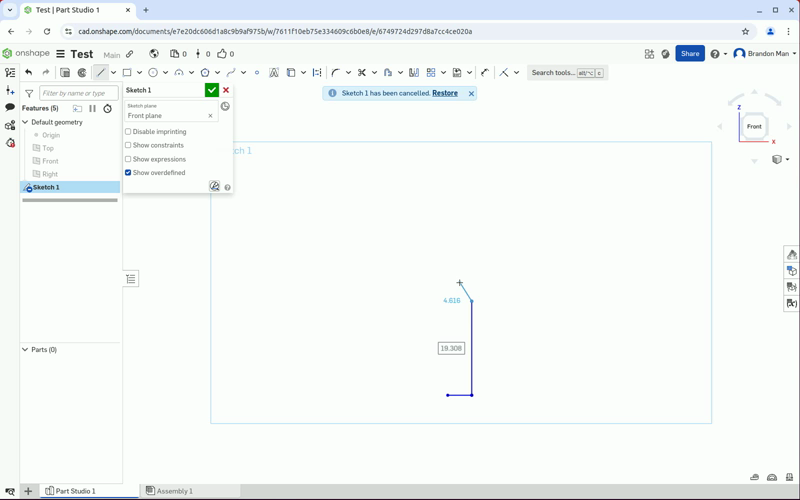
key_down(shift)
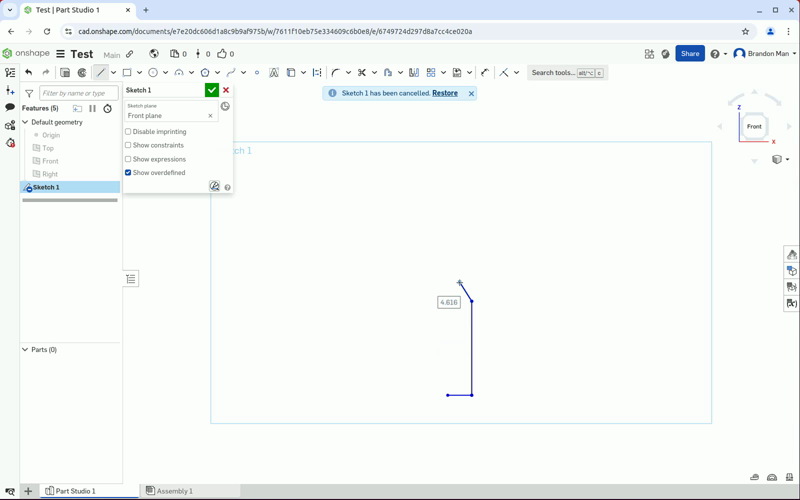
mouse_move(489, 282)
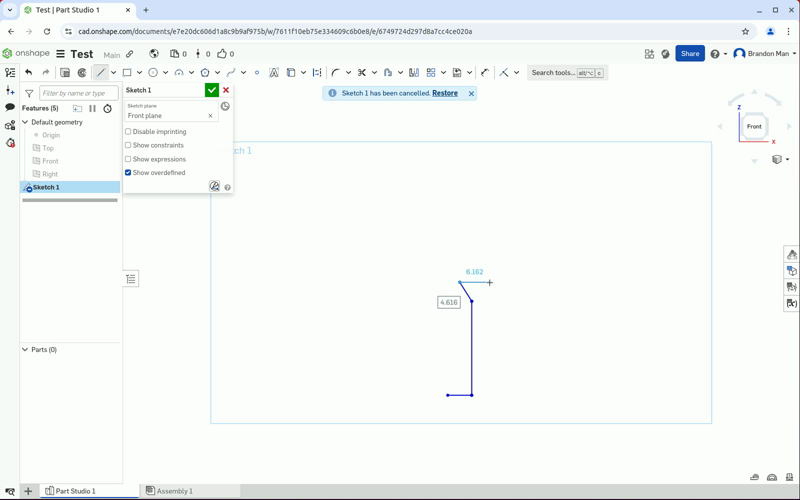
mouse_move(471, 265)
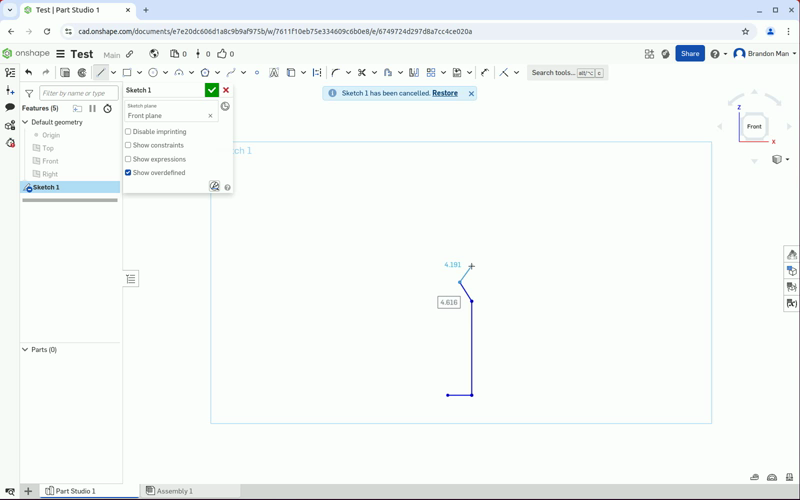
click(471, 265)
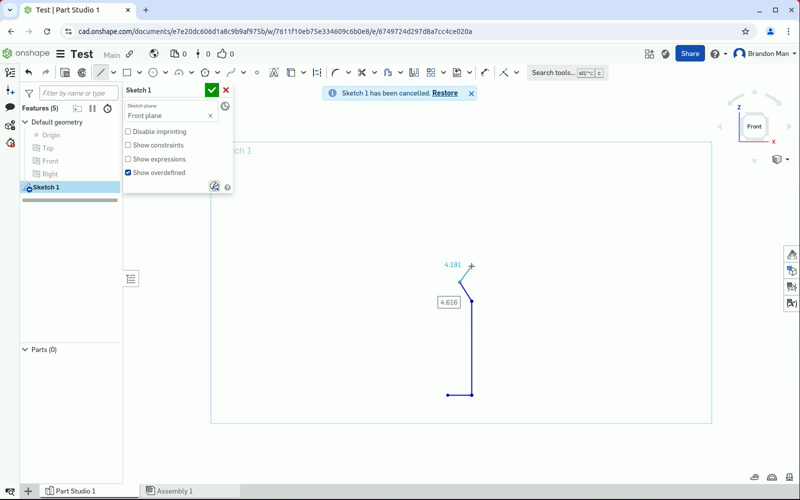
key_up(shift)
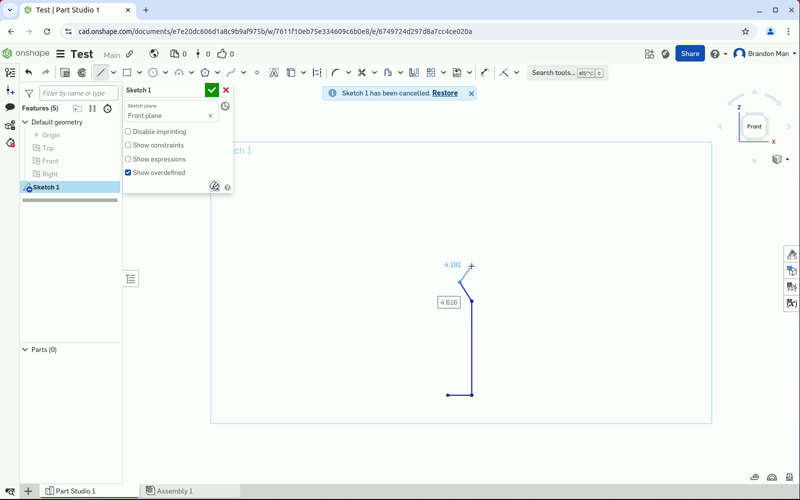
key_down(shift)
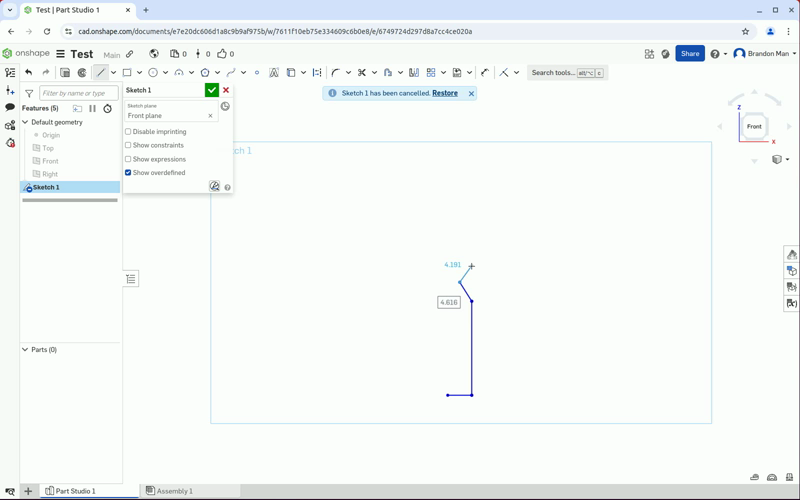
mouse_move(471, 171)
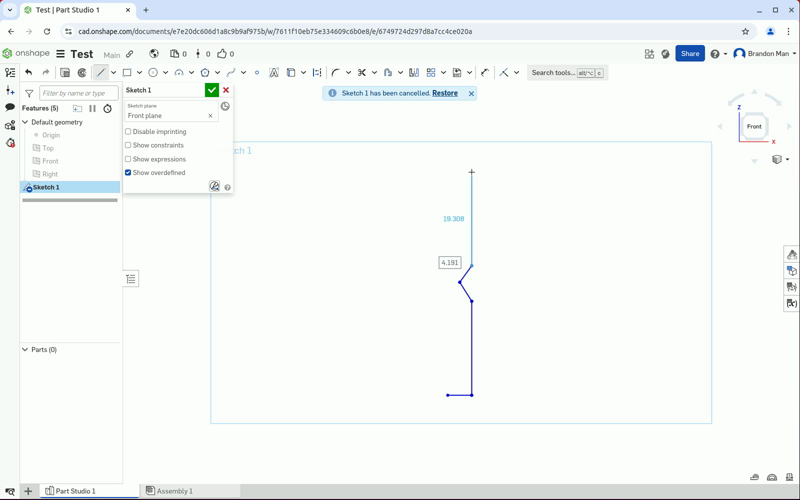
click(471, 171)
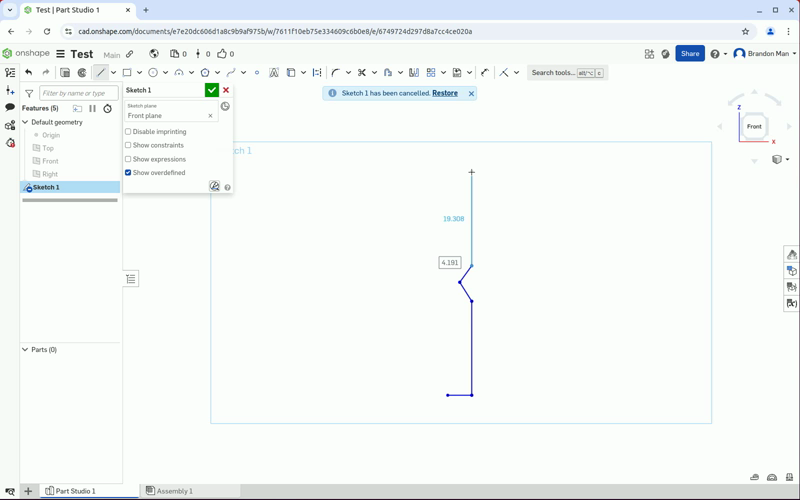
key_up(shift)
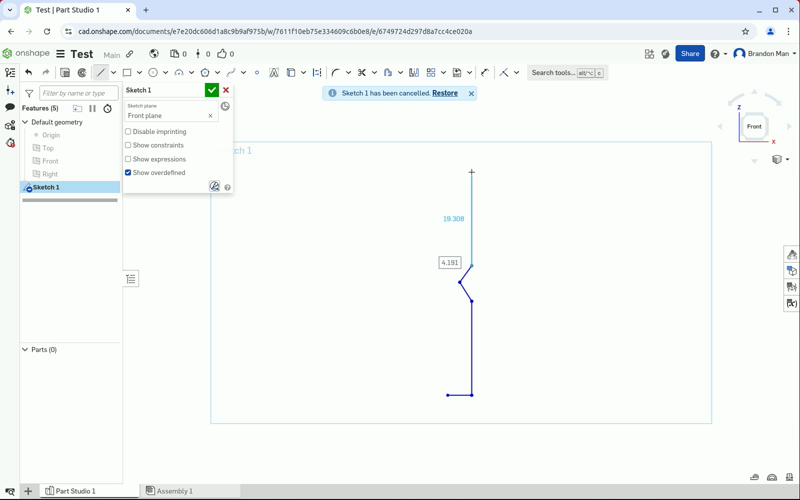
key_down(shift)
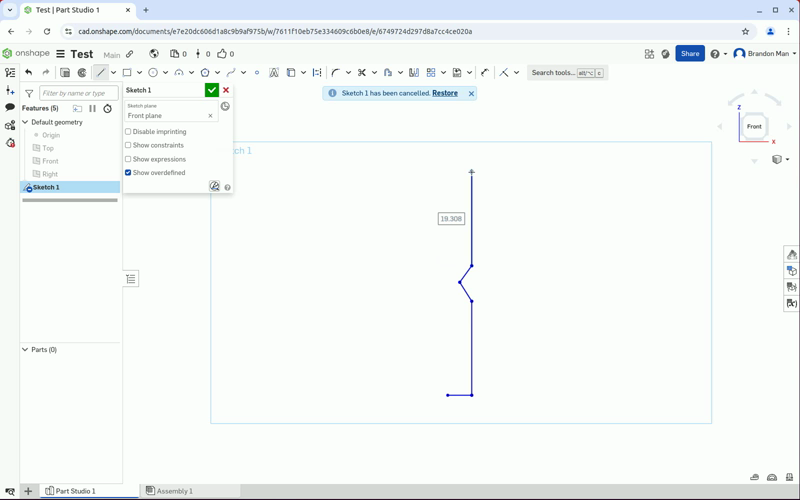
mouse_move(501, 171)
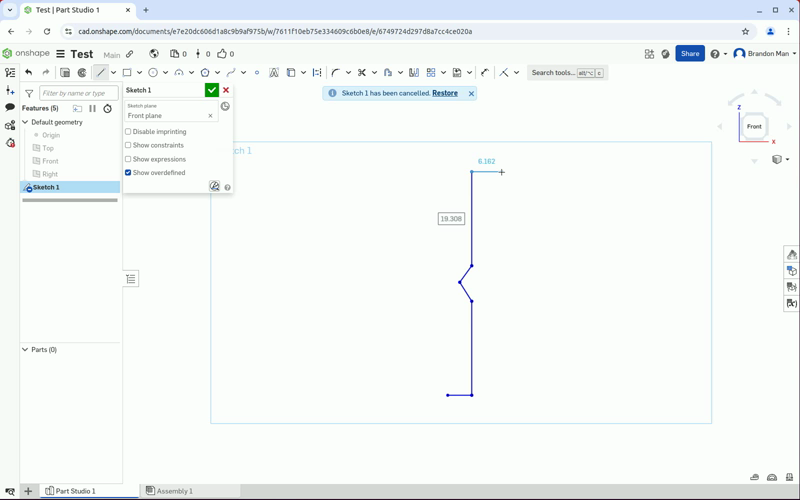
mouse_move(447, 171)
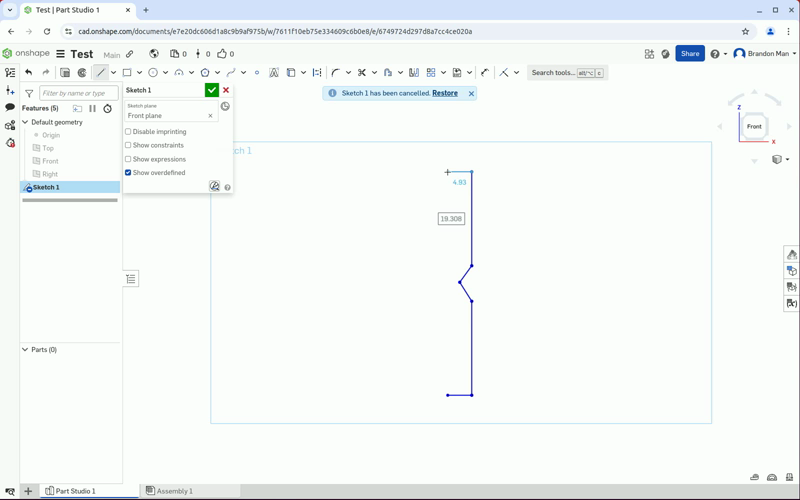
click(447, 171)
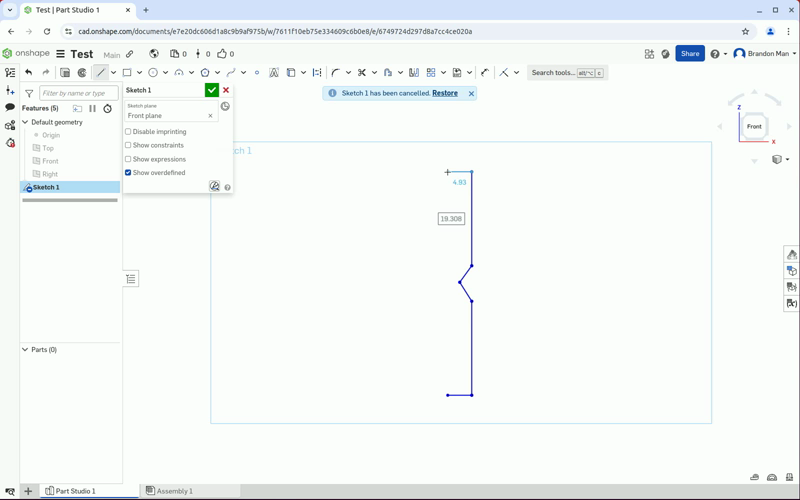
key_up(shift)
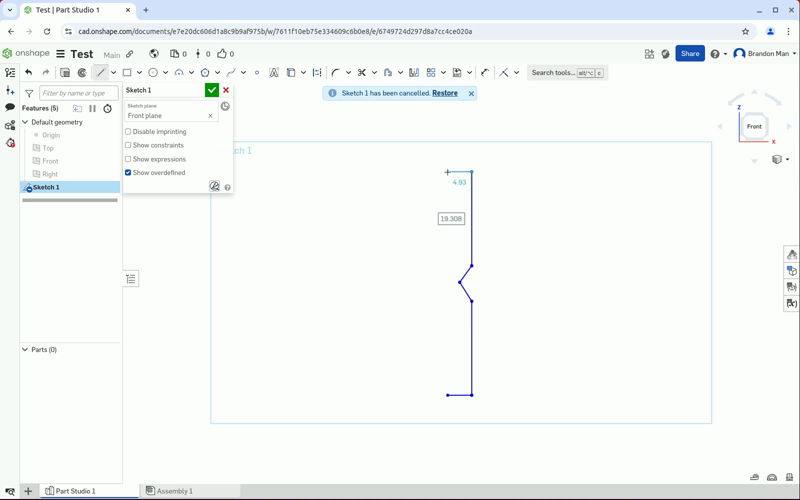
key_down(shift)
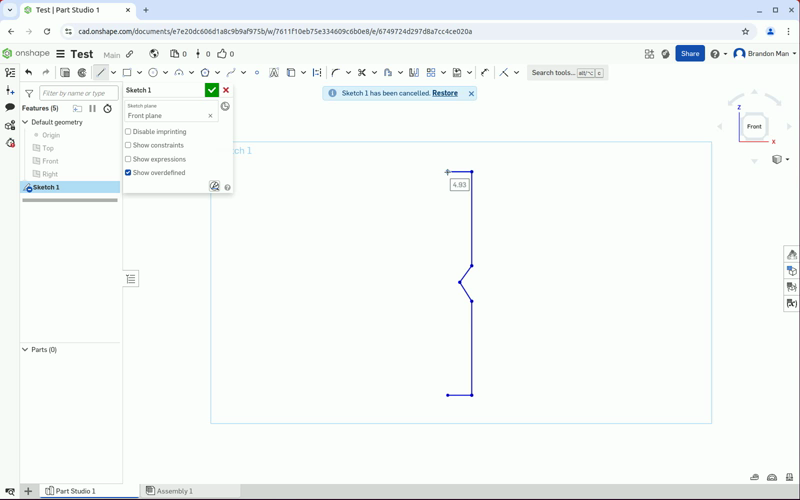
mouse_move(447, 395)
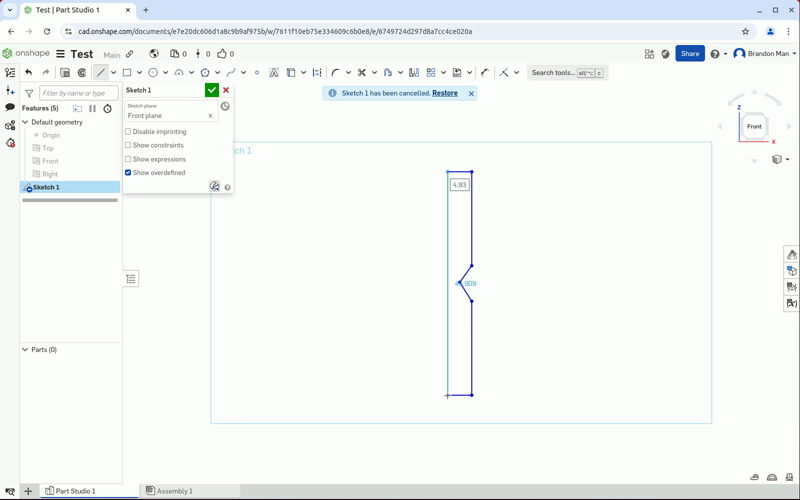
key_up(shift)
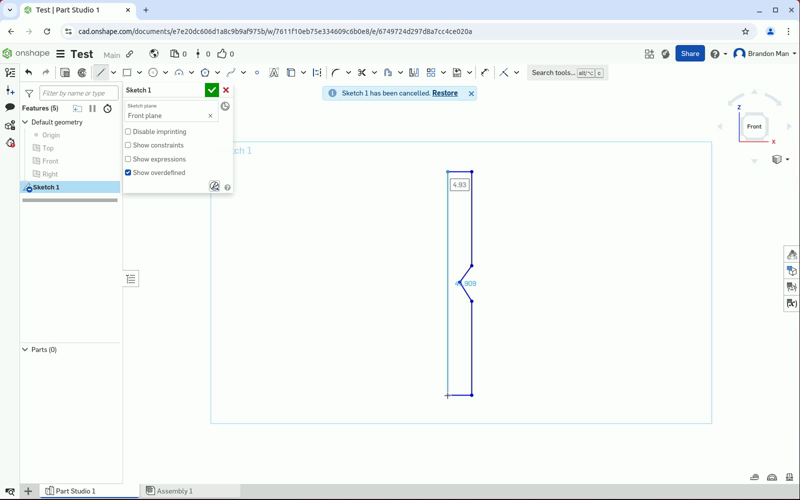
click(447, 395)
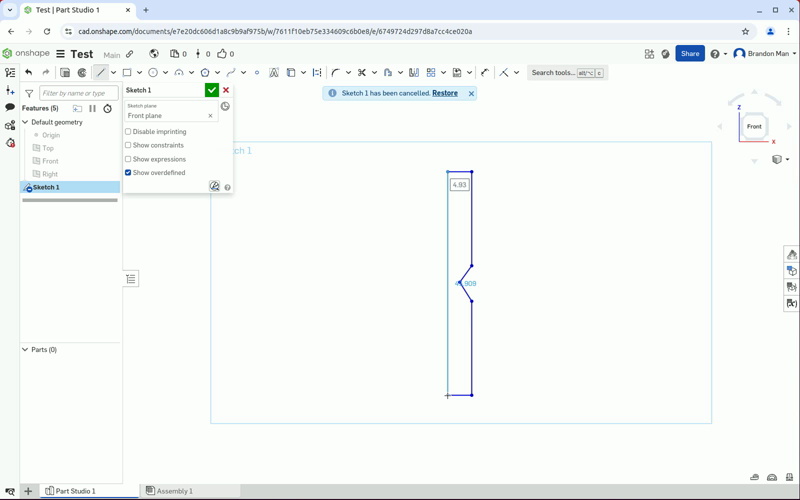
key(esc)
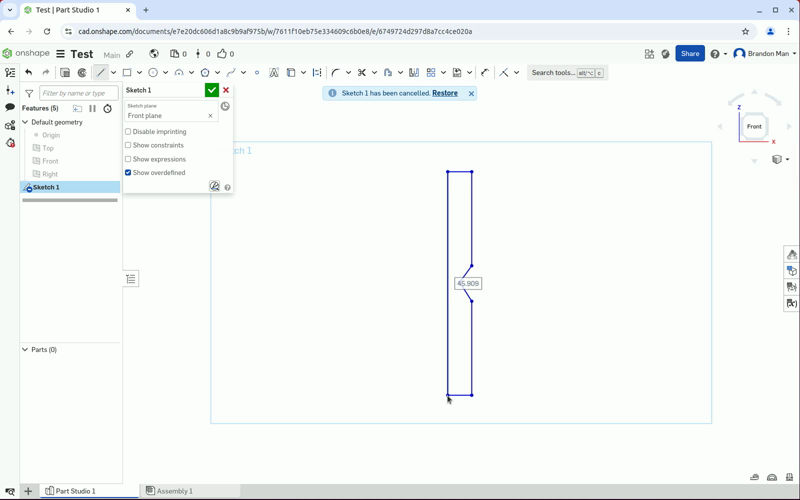
mouse_move(461, 320)
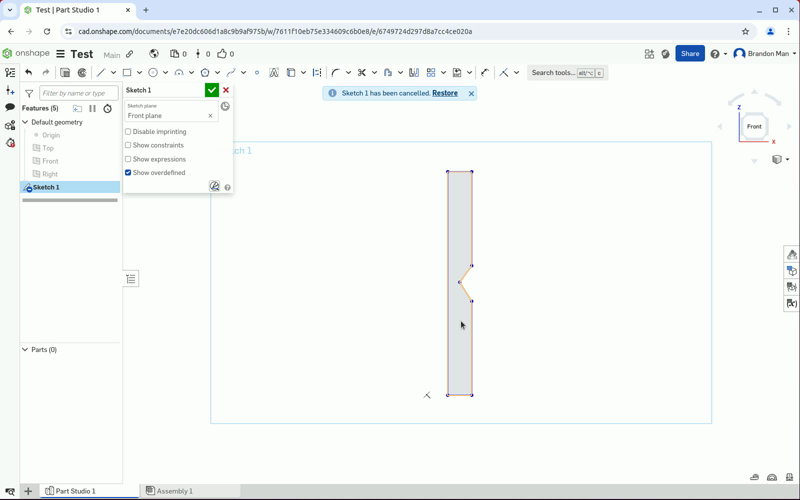
click(461, 320)
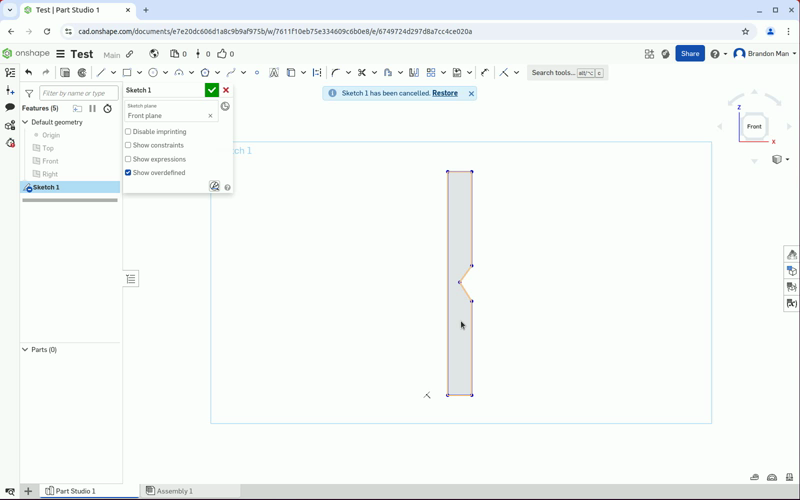
mouse_move(73, 352)
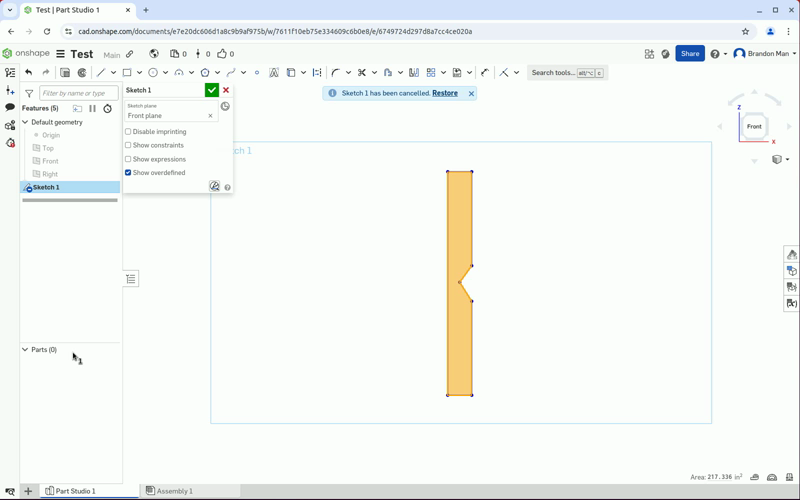
key(shift+y)
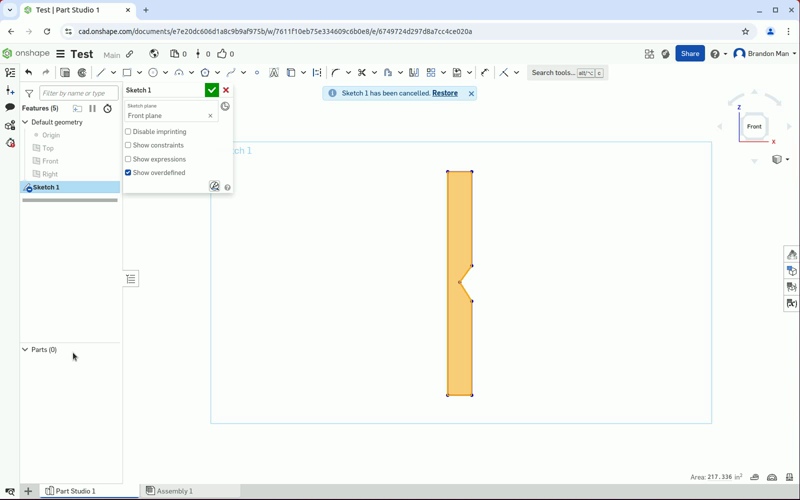
key(shift+e)
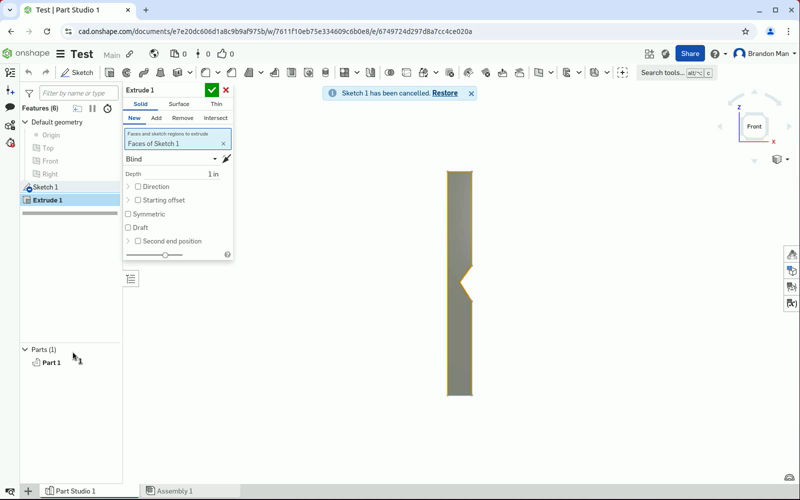
mouse_move(143, 106)
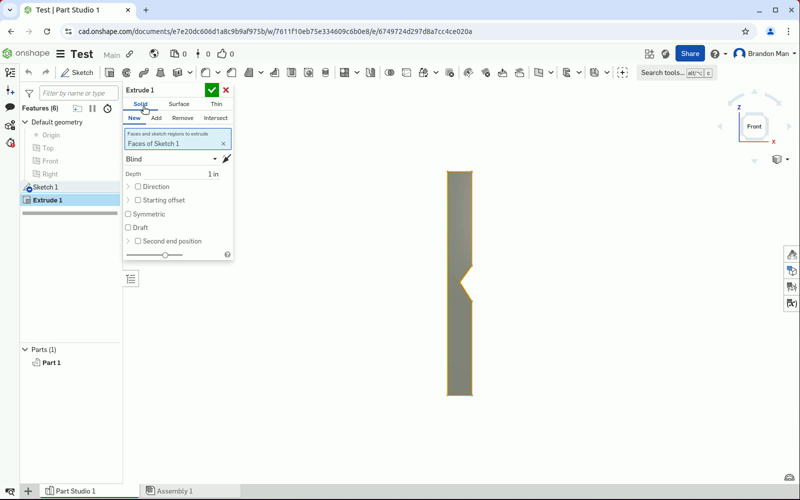
click(143, 106)
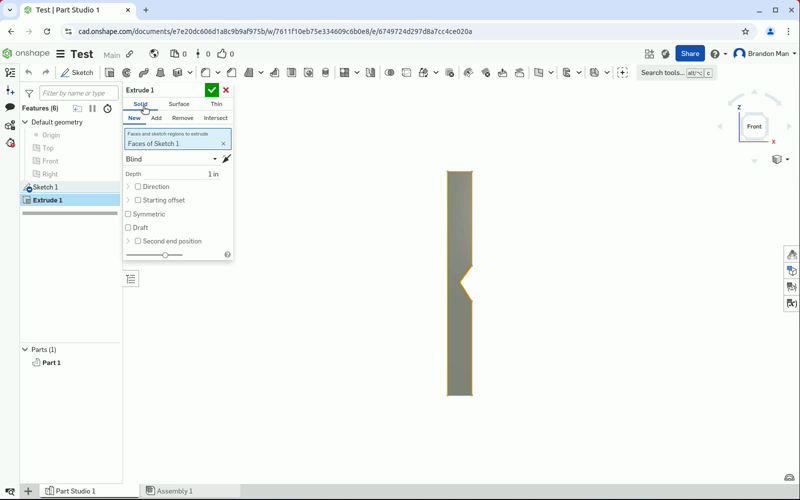
mouse_move(137, 120)
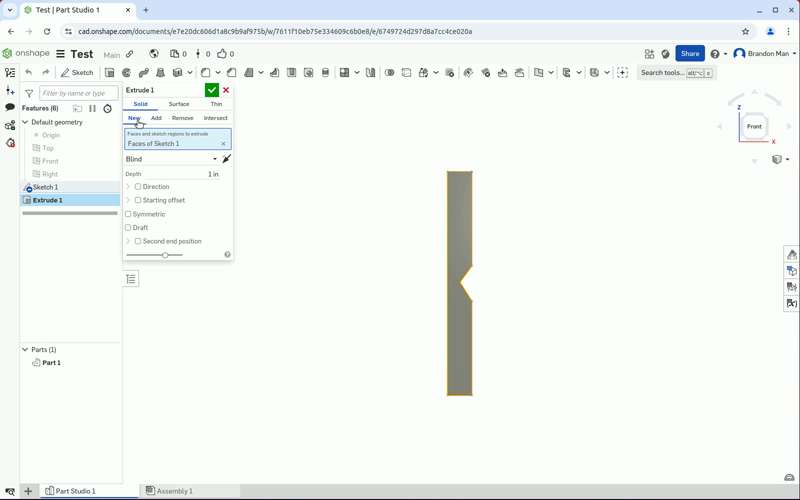
click(137, 120)
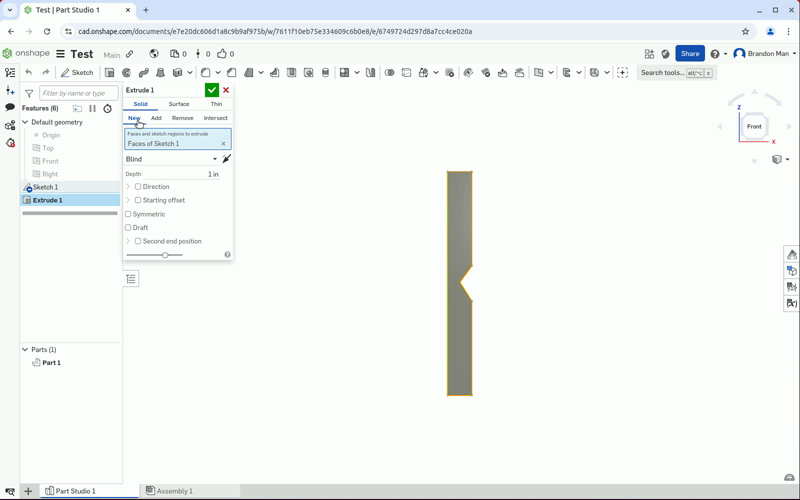
key(tab, 4)
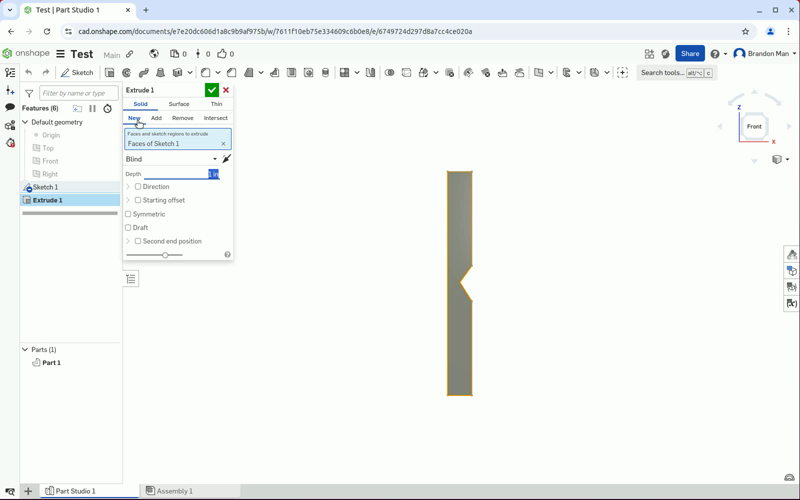
text(11.554)
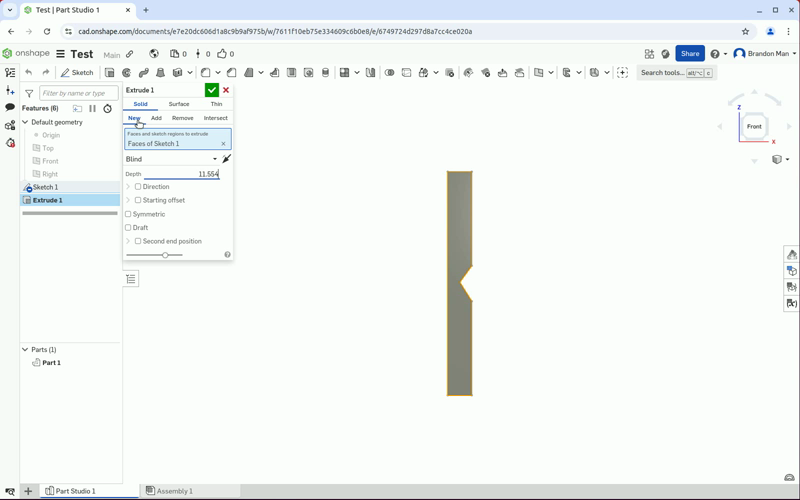
key(enter)
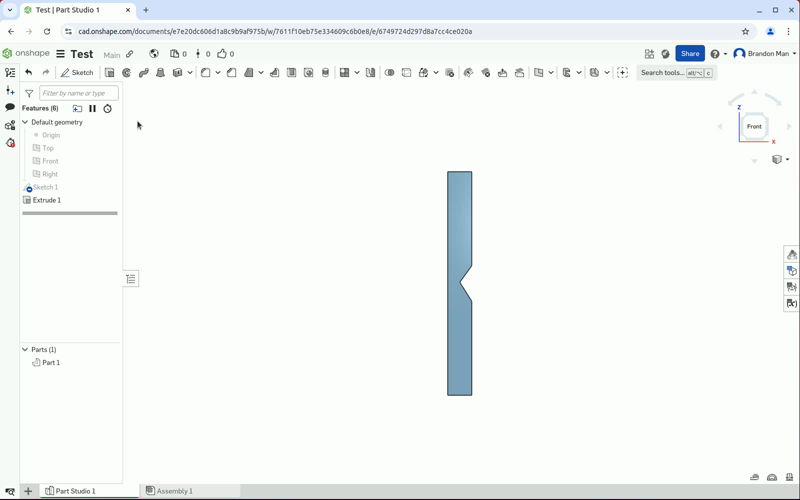
key(shift+h)
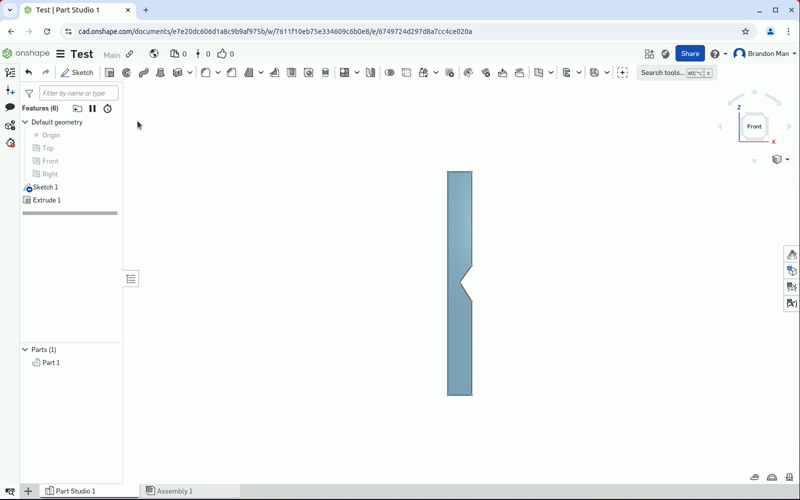
key(shift+h)
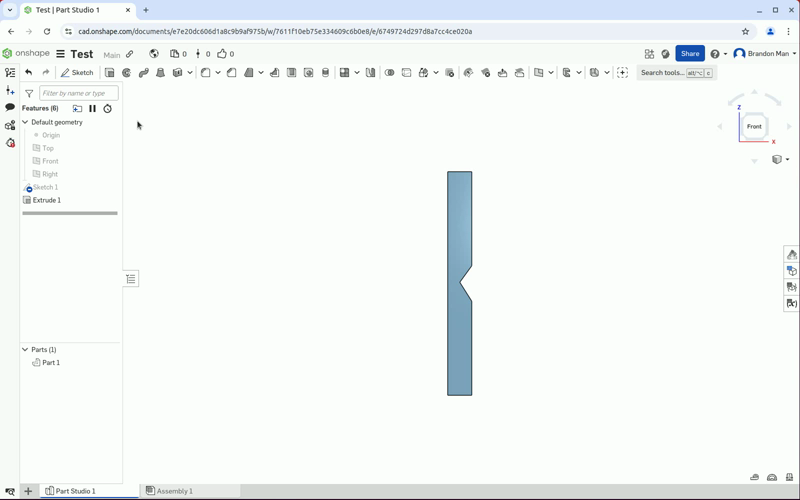
mouse_move(73, 189)
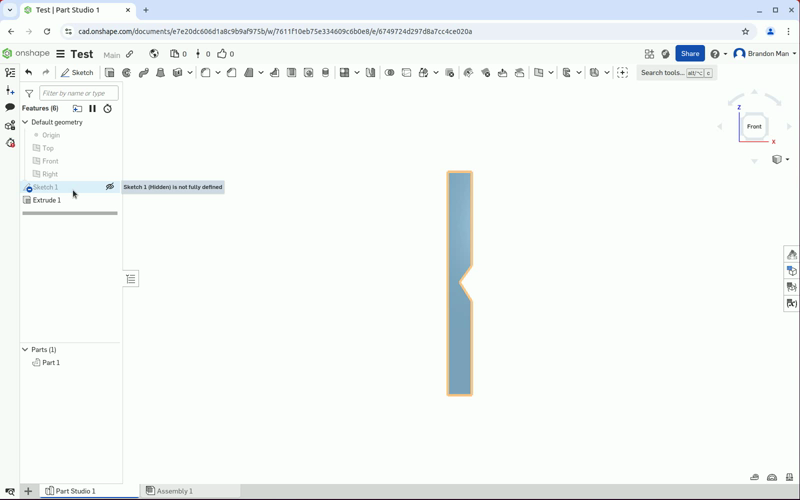
click(73, 189)
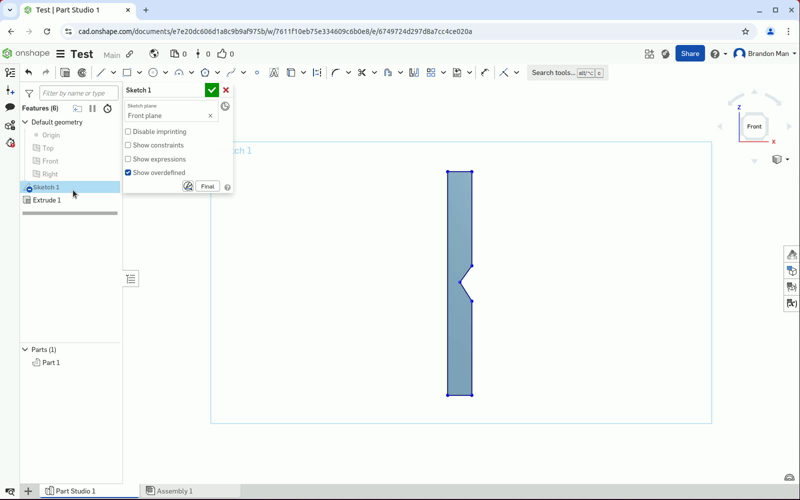
mouse_move(229, 92)
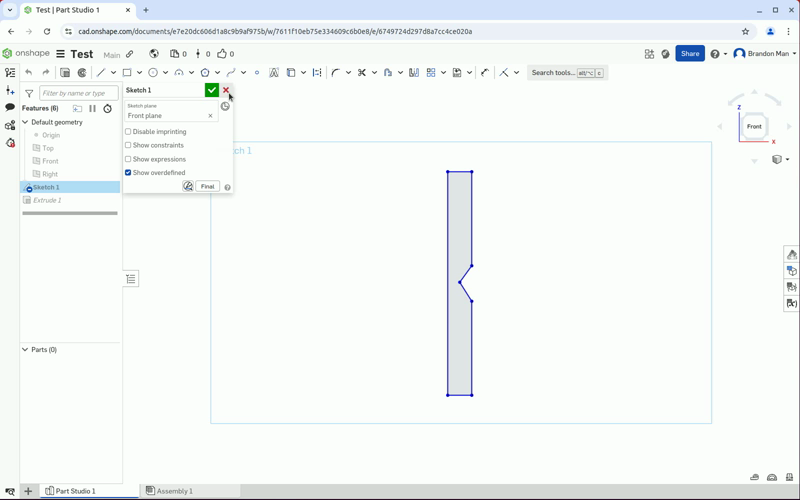
click(229, 92)
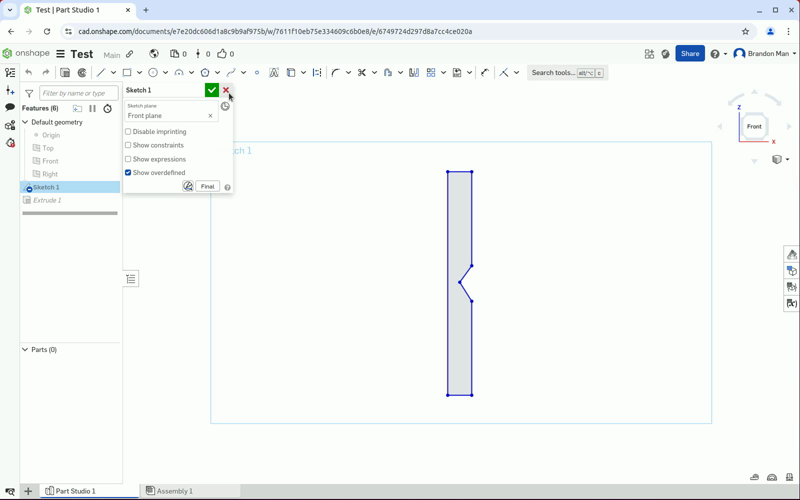
key(shift+s)
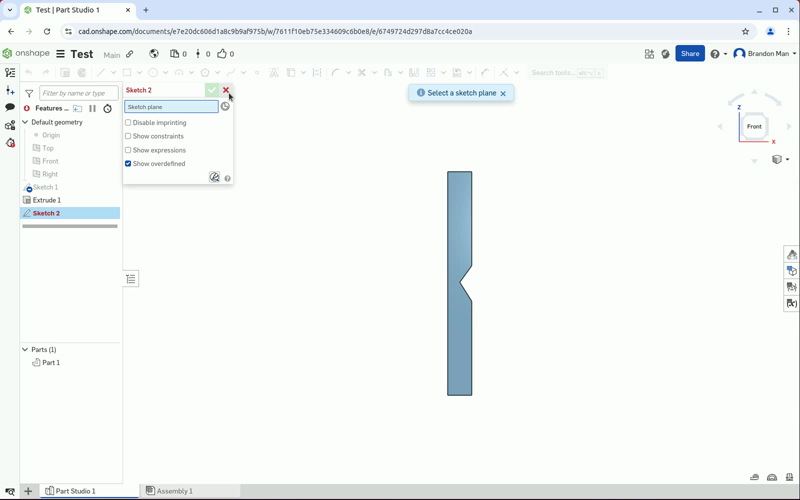
mouse_move(73, 163)
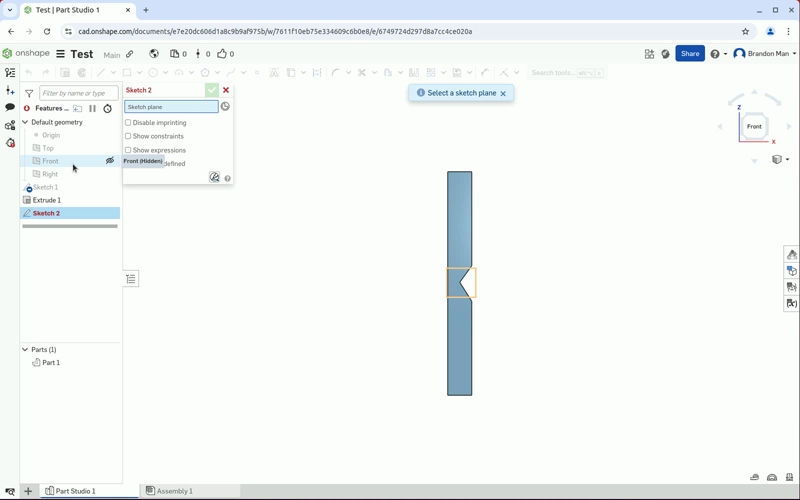
click(73, 163)
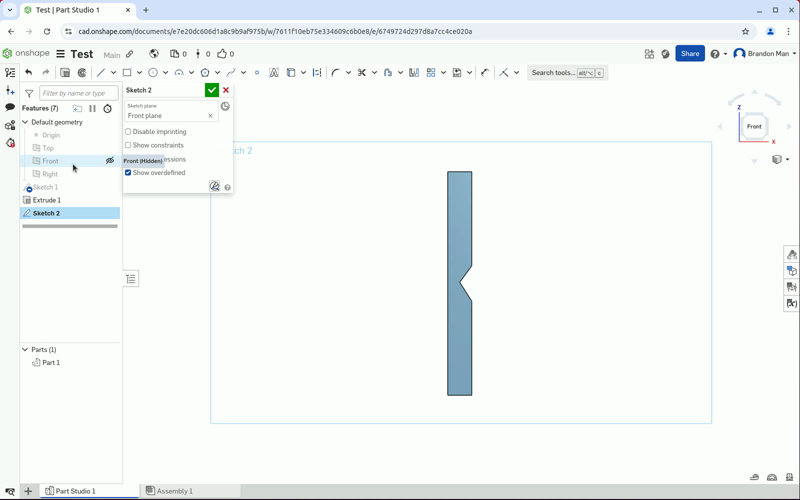
mouse_move(73, 352)
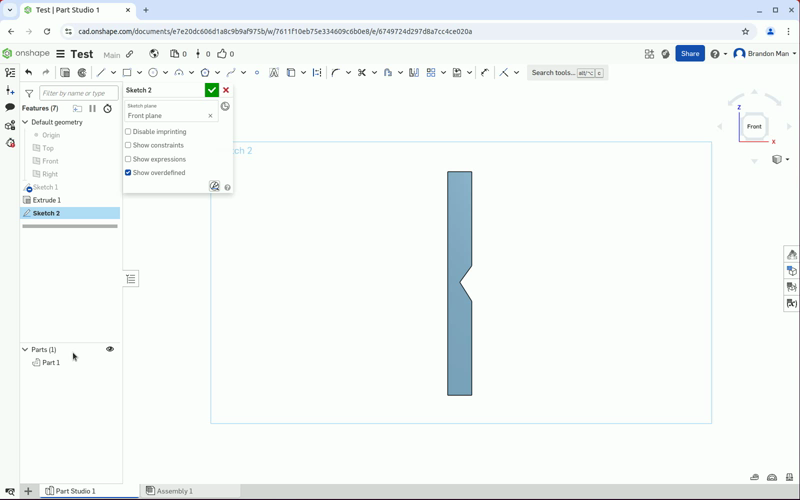
key(y)
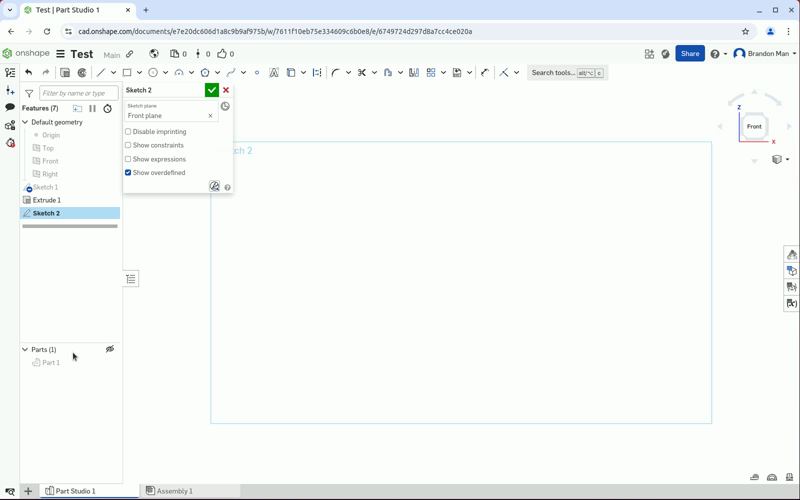
key(l)
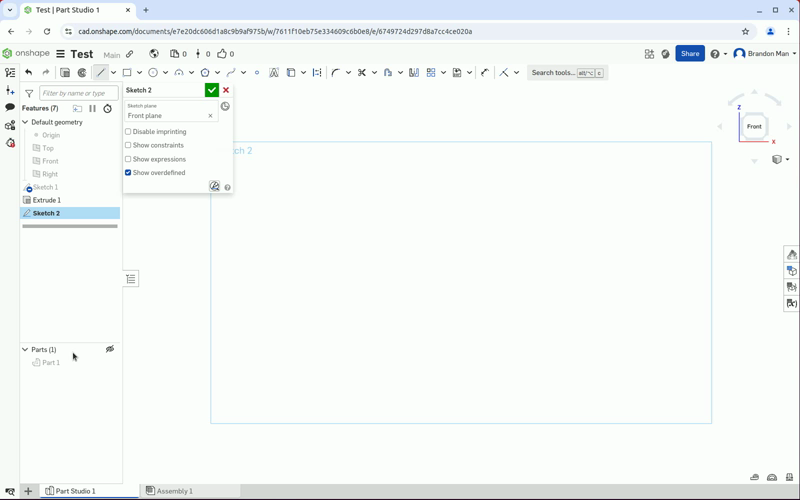
key_down(shift)
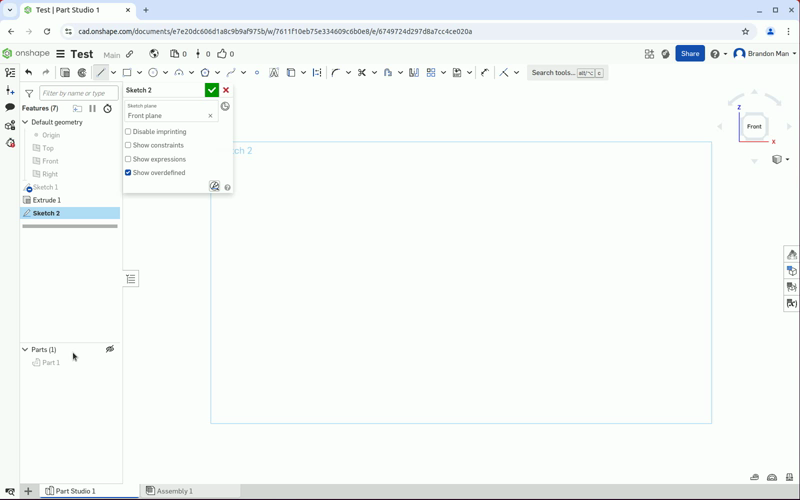
mouse_move(481, 278)
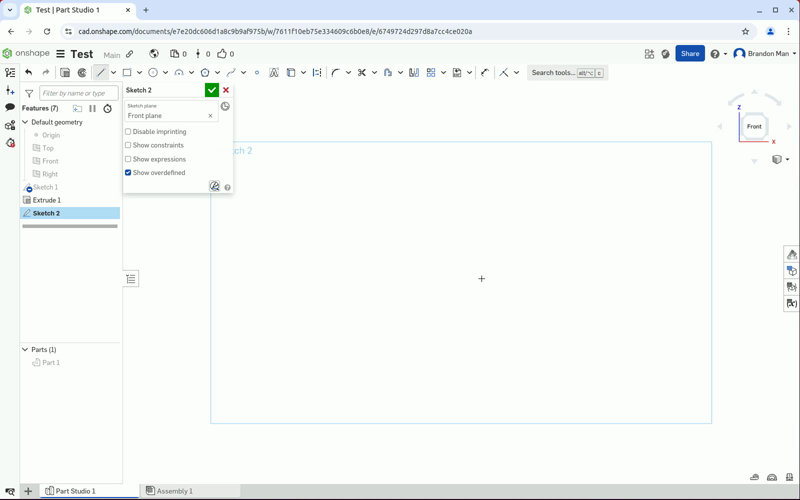
click(481, 278)
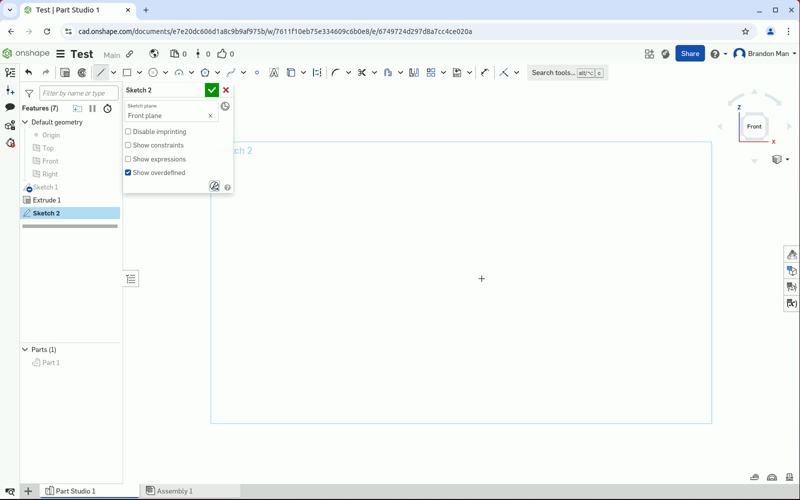
key_up(shift)
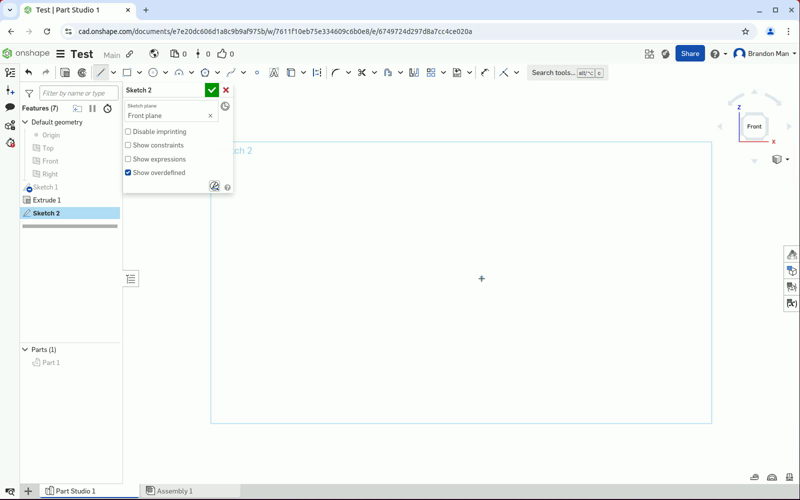
key_down(shift)
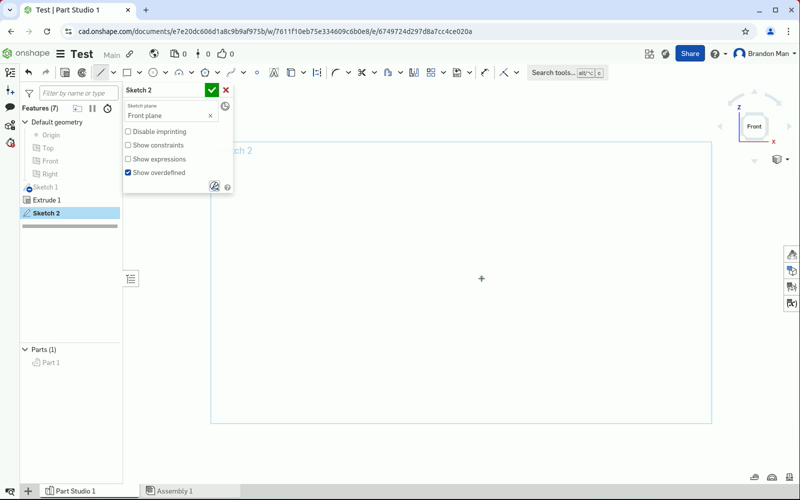
mouse_move(543, 194)
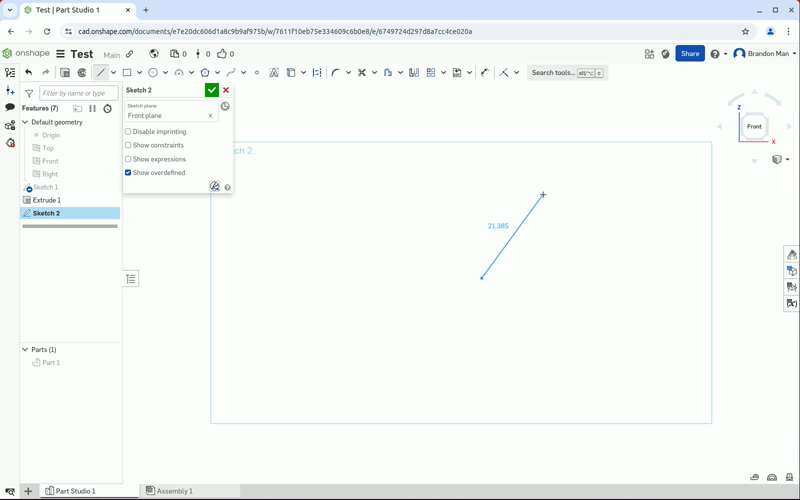
click(543, 194)
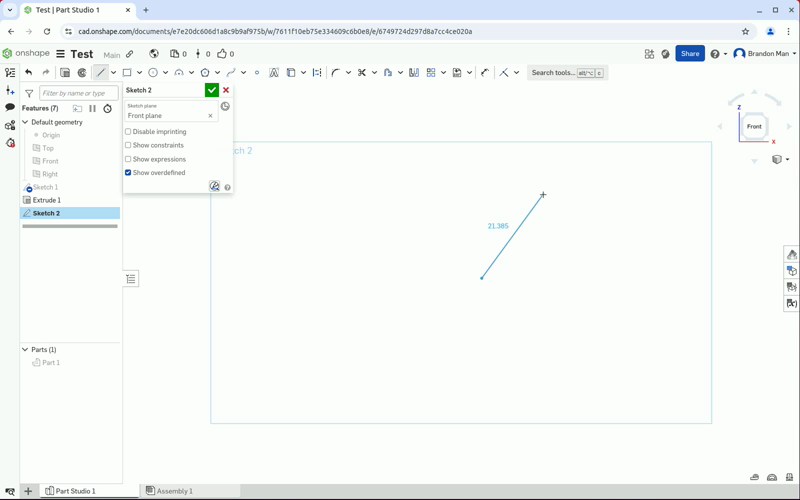
key_up(shift)
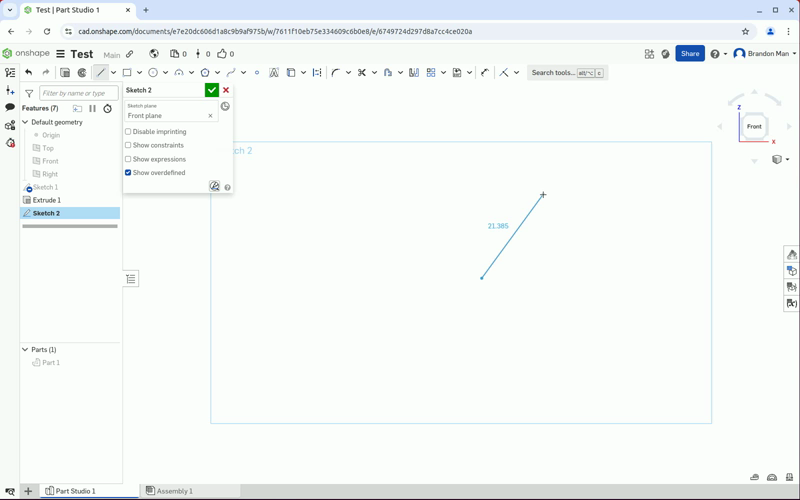
key_down(shift)
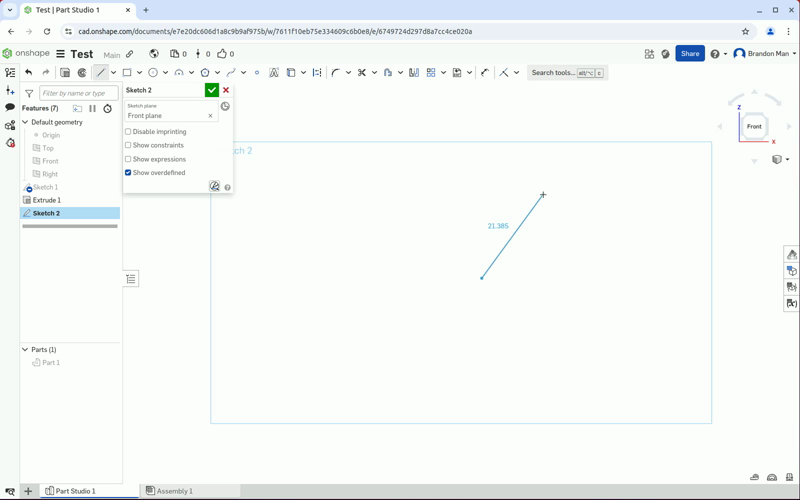
mouse_move(573, 194)
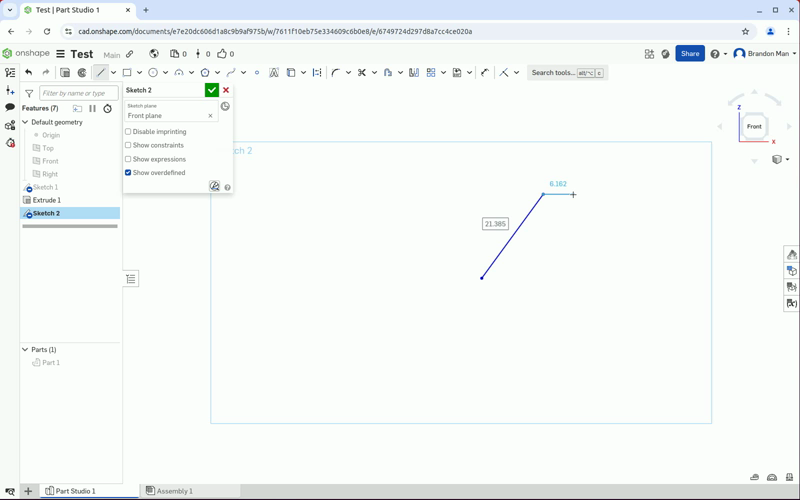
mouse_move(543, 170)
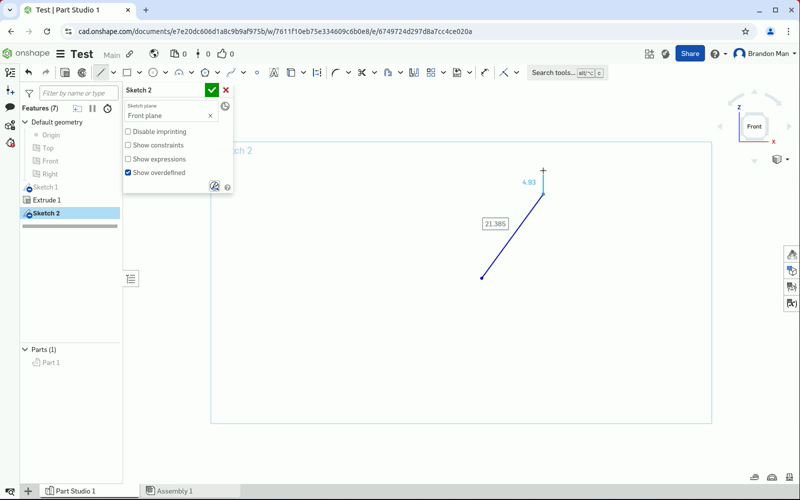
click(543, 170)
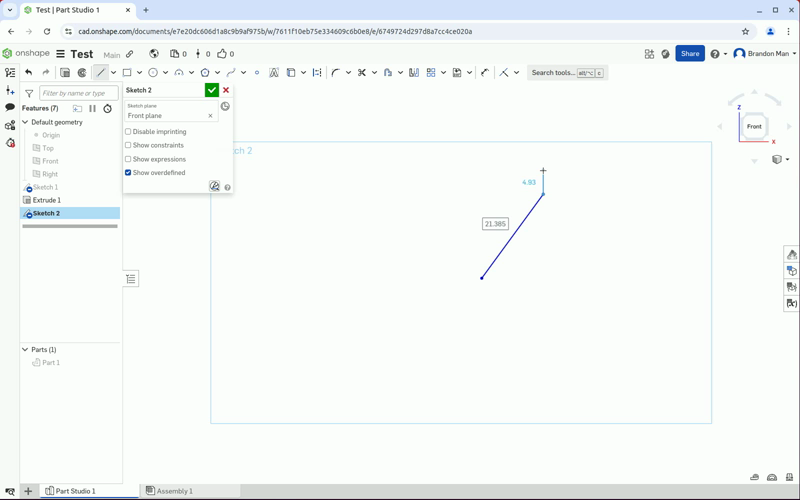
key_up(shift)
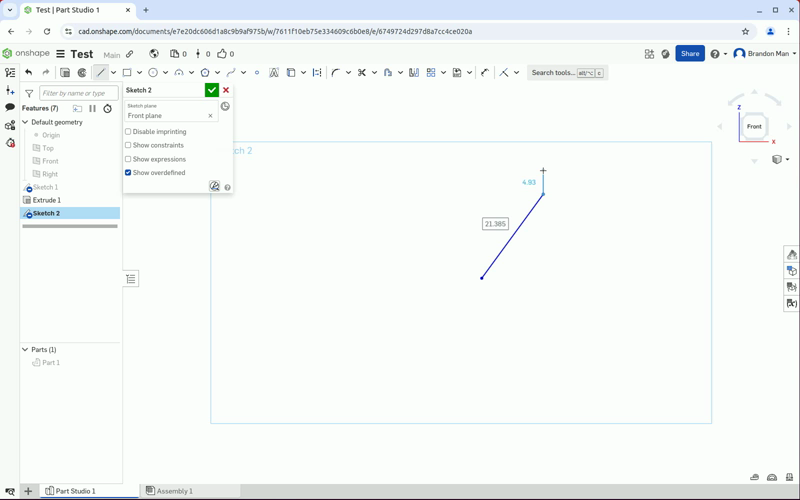
key_down(shift)
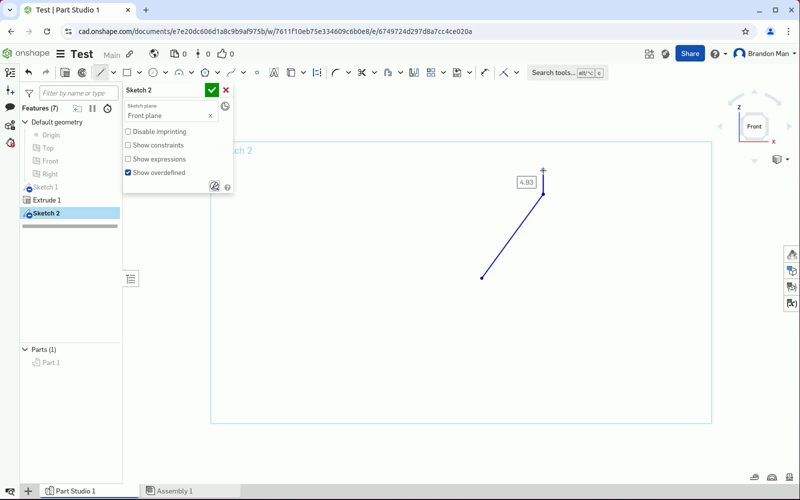
mouse_move(481, 254)
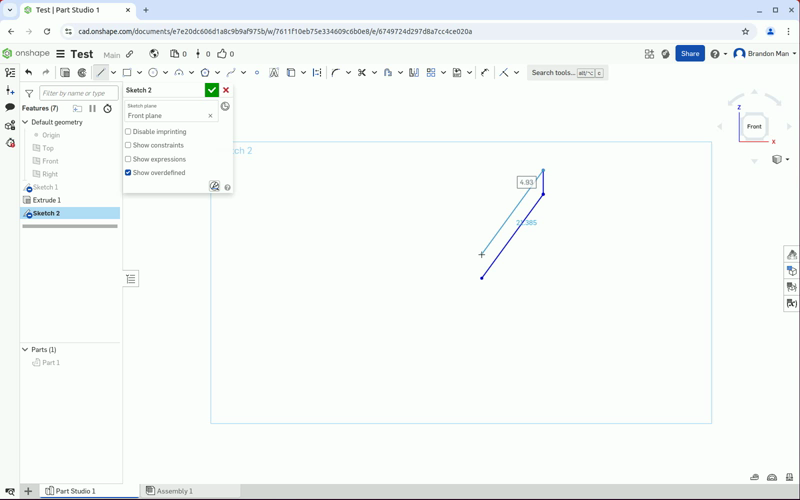
click(481, 254)
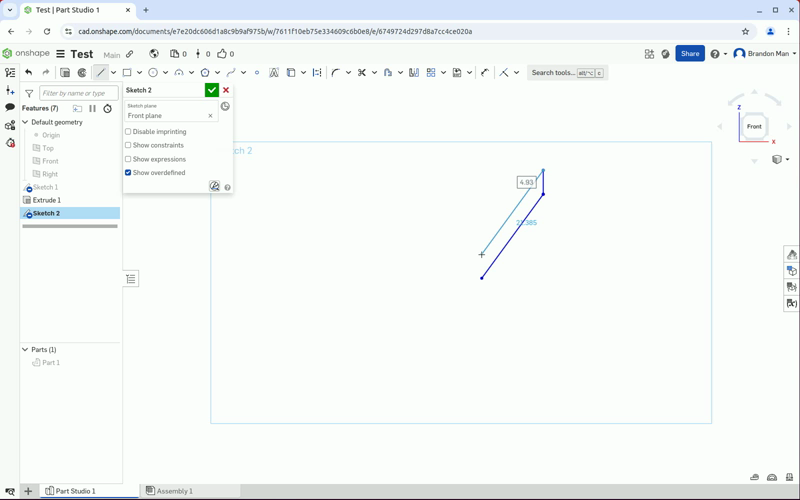
key_up(shift)
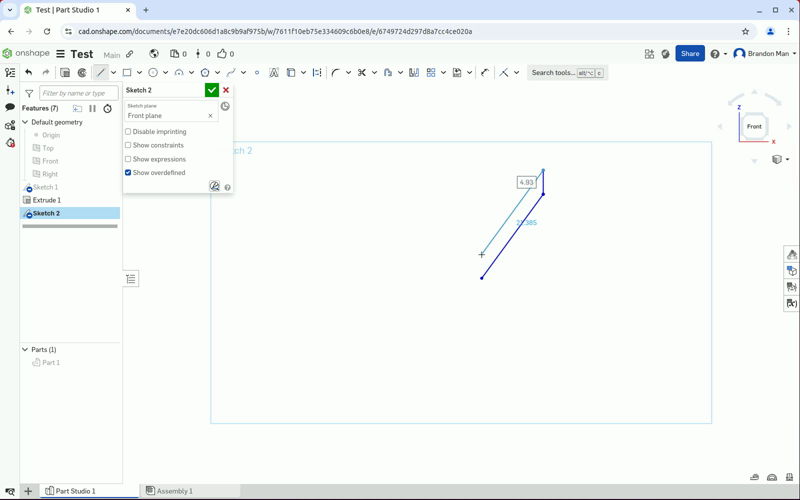
mouse_move(511, 254)
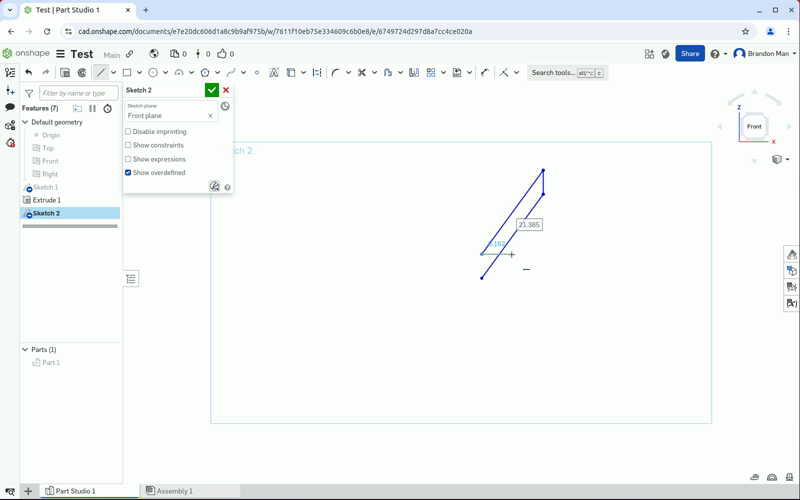
key_down(shift)
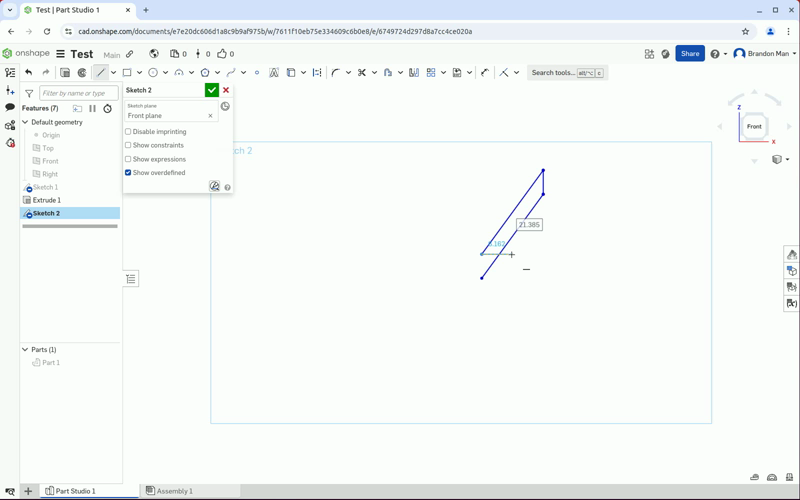
mouse_move(481, 278)
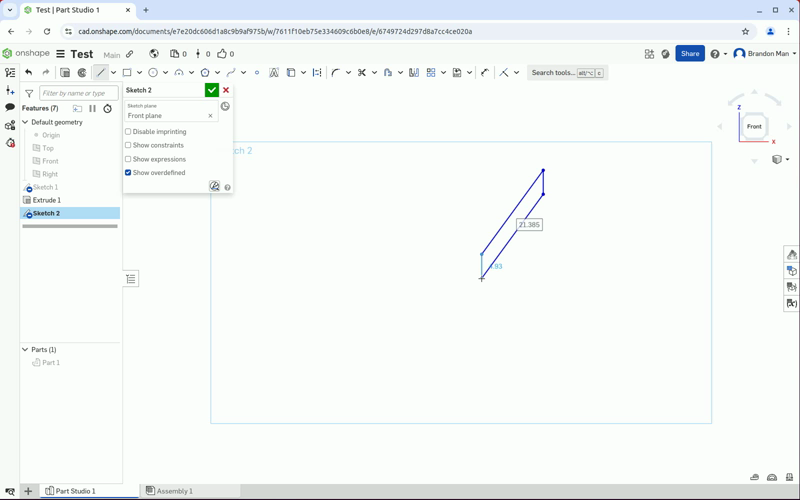
key_up(shift)
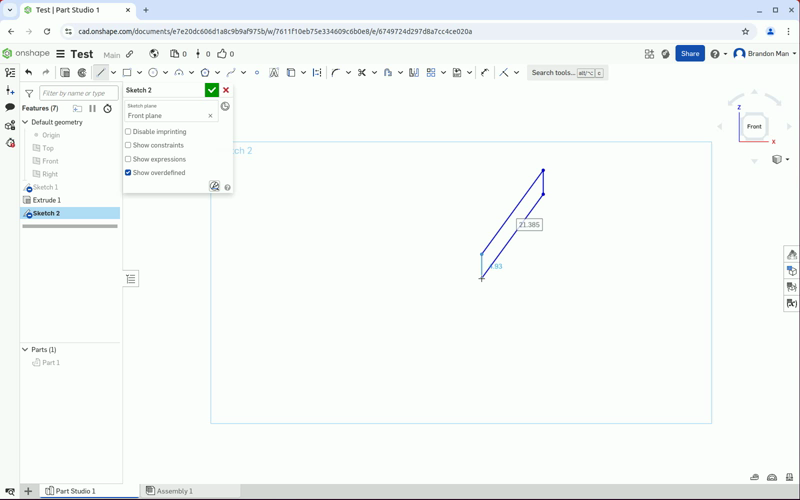
click(481, 278)
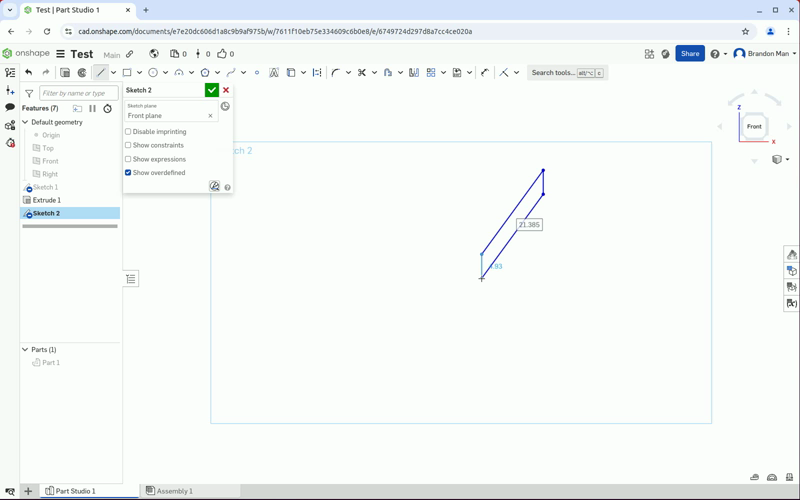
key(esc)
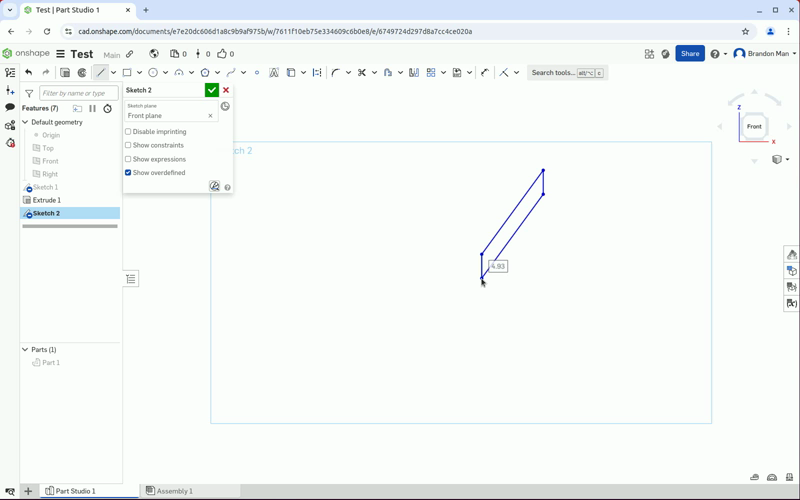
mouse_move(541, 193)
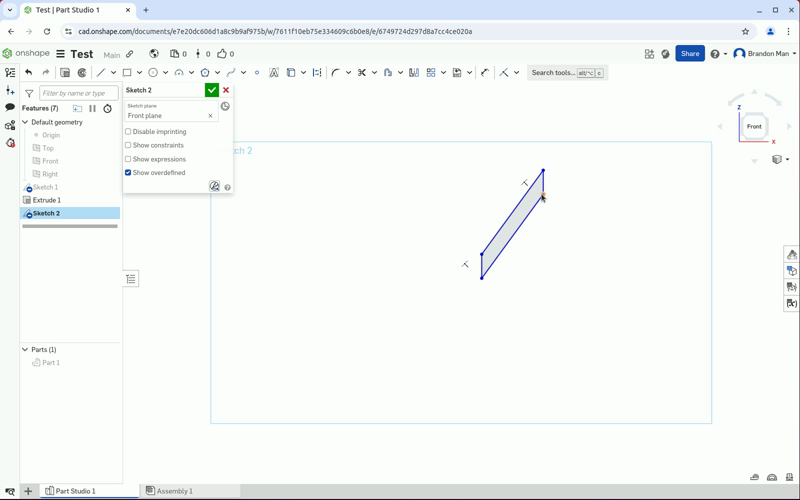
scroll(6)
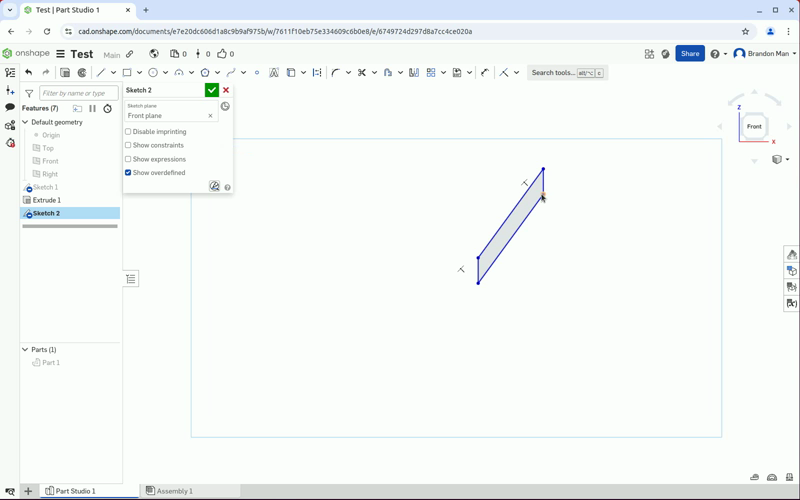
scroll(6)
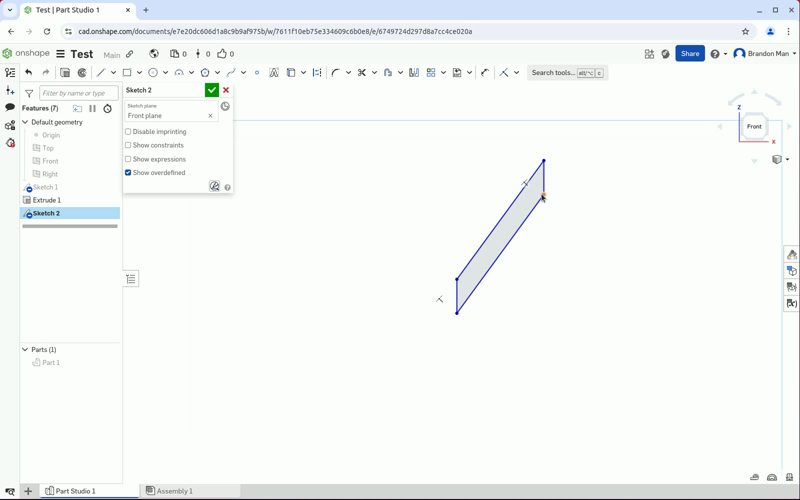
scroll(6)
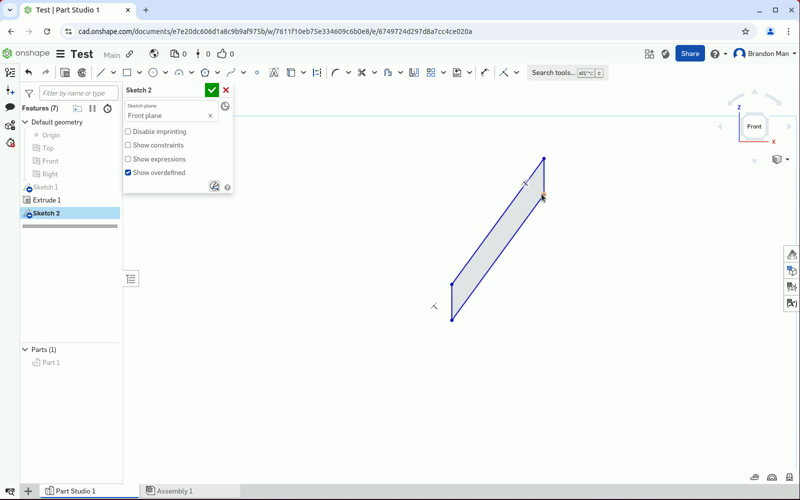
scroll(6)
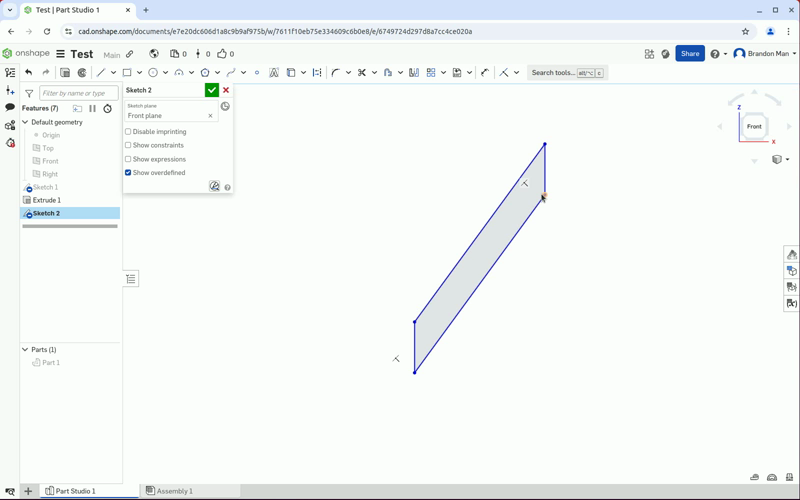
scroll(6)
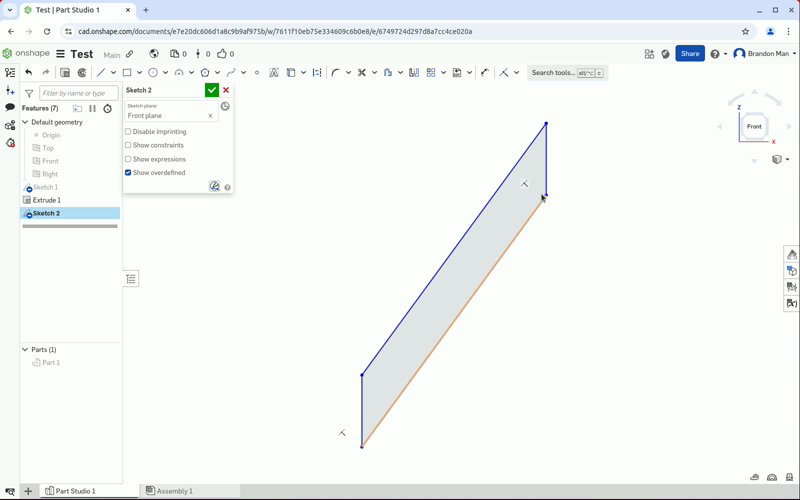
scroll(6)
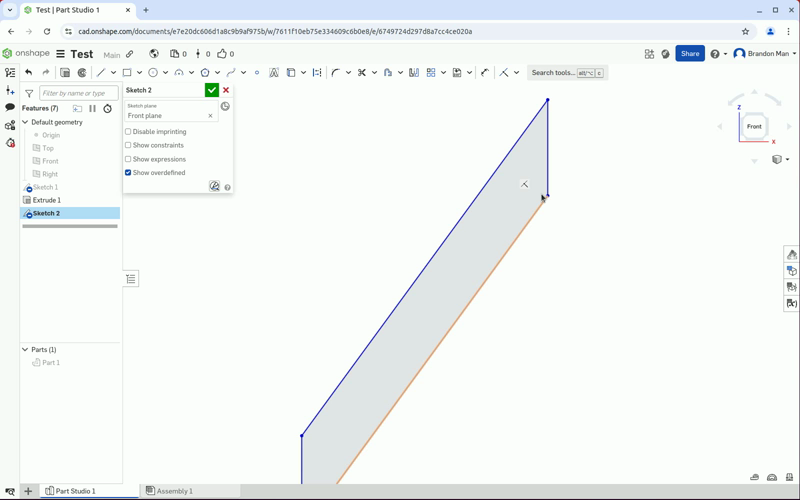
scroll(6)
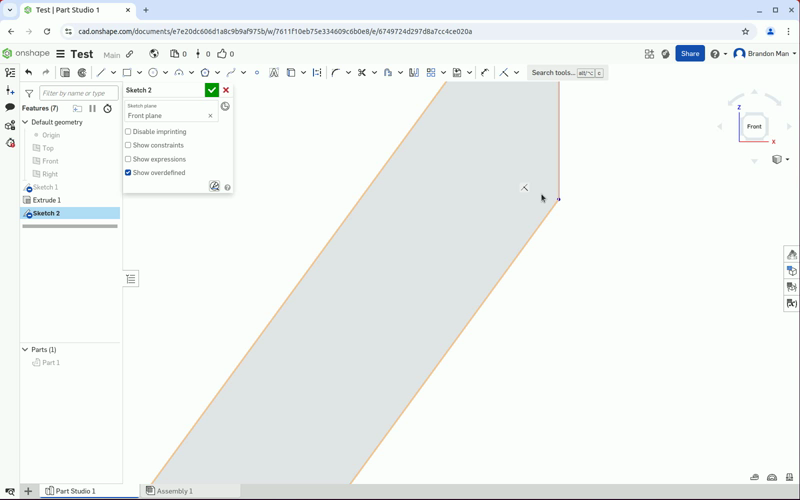
click(541, 193)
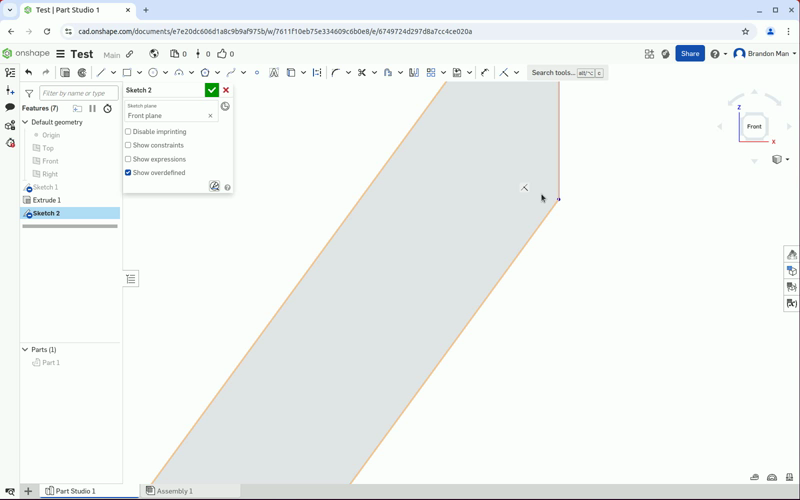
scroll(-6)
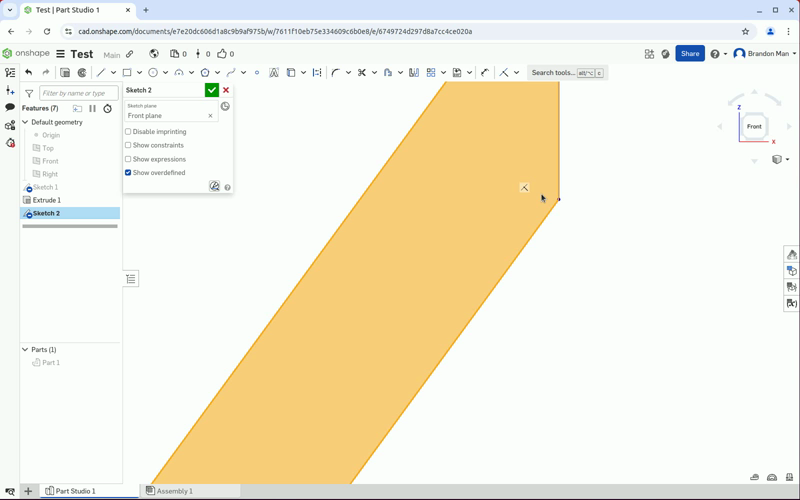
scroll(-6)
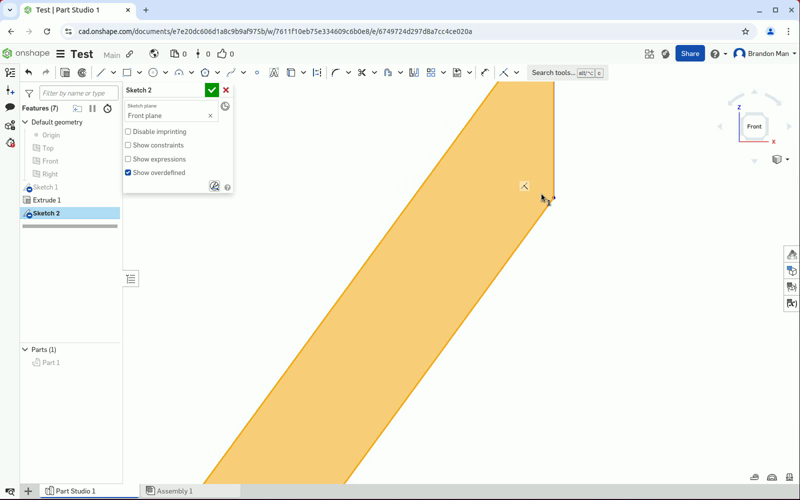
scroll(-6)
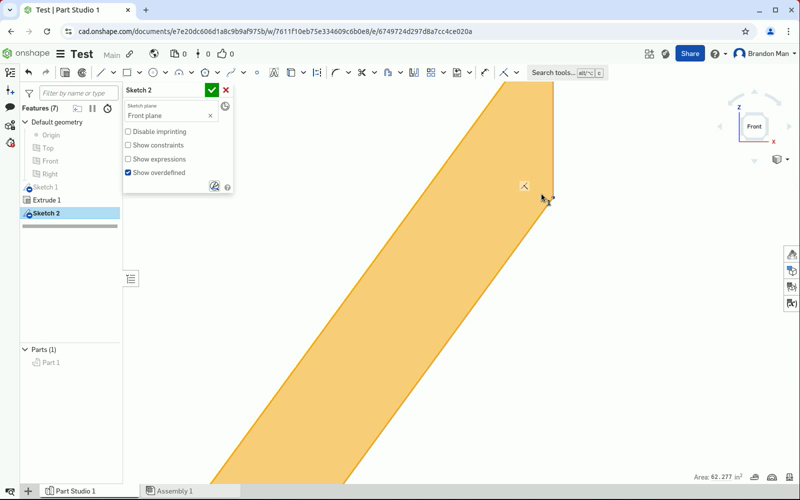
scroll(-6)
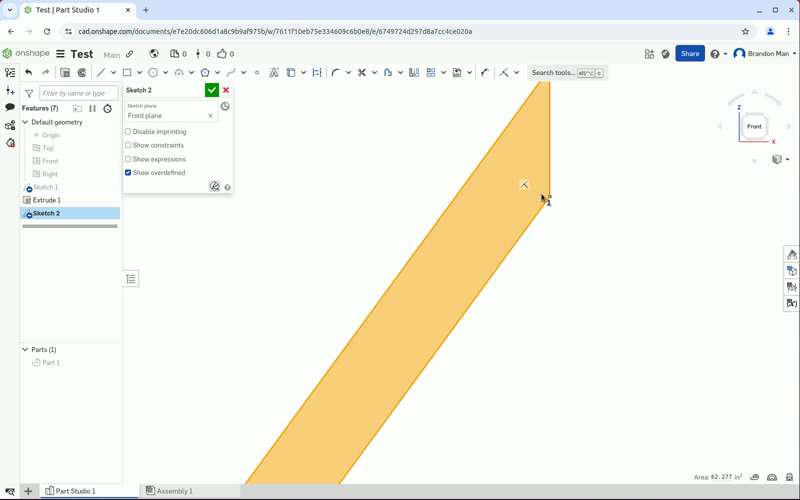
scroll(-6)
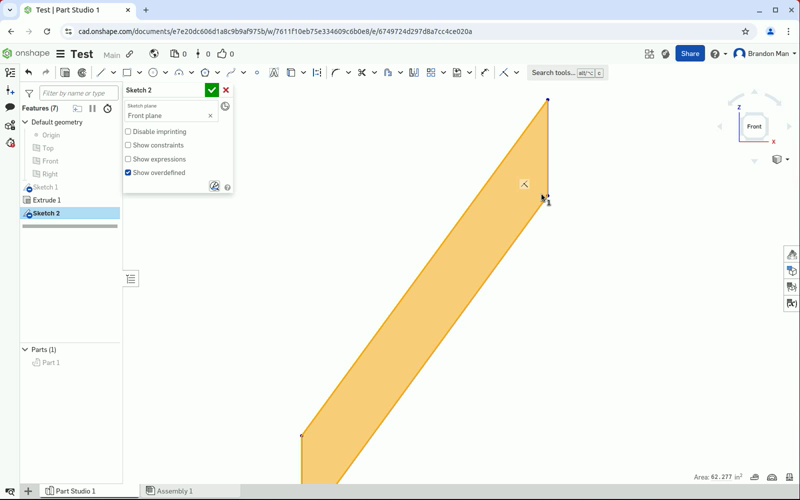
scroll(-6)
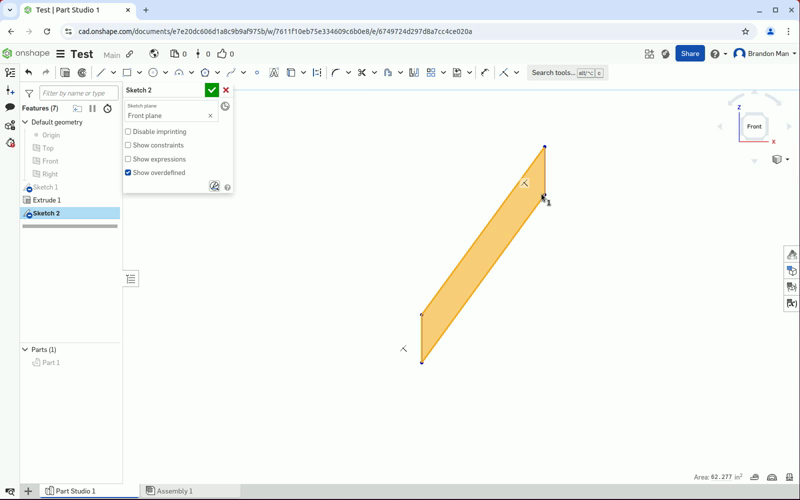
scroll(-6)
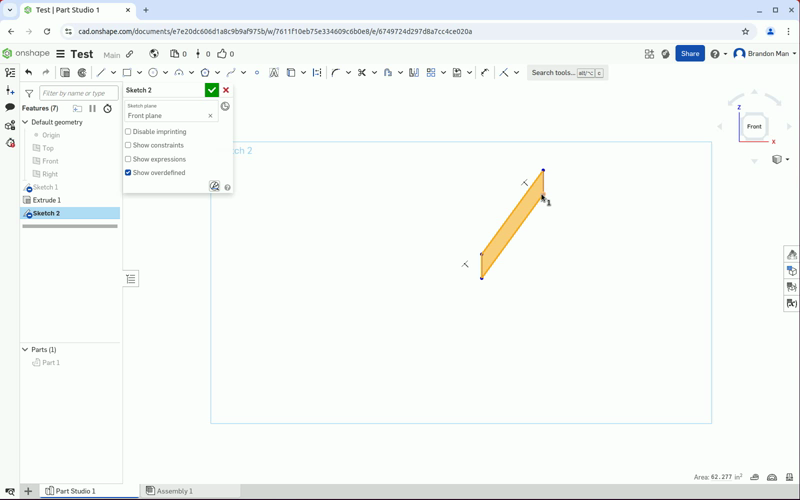
mouse_move(73, 352)
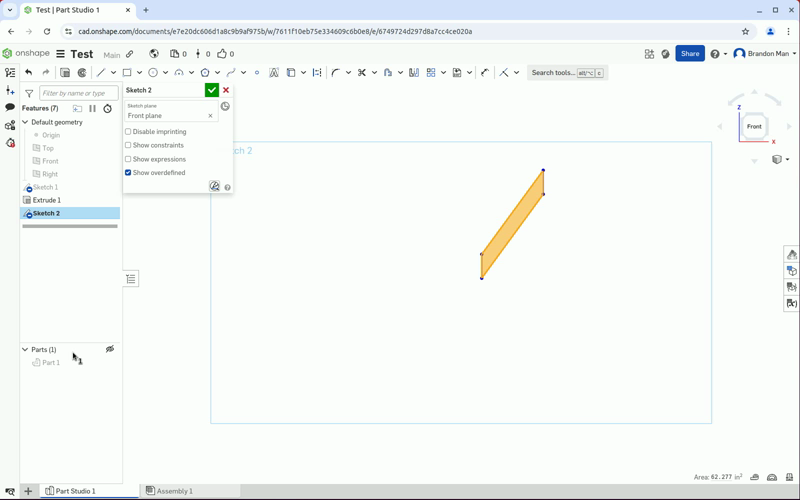
key(shift+y)
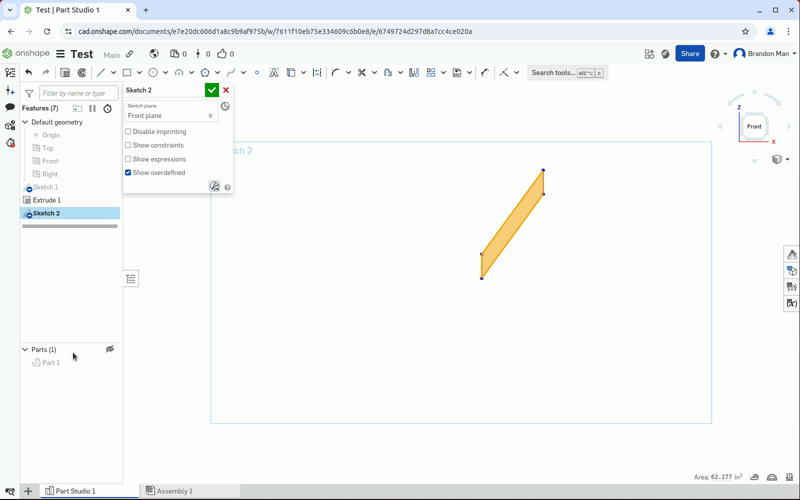
key(shift+e)
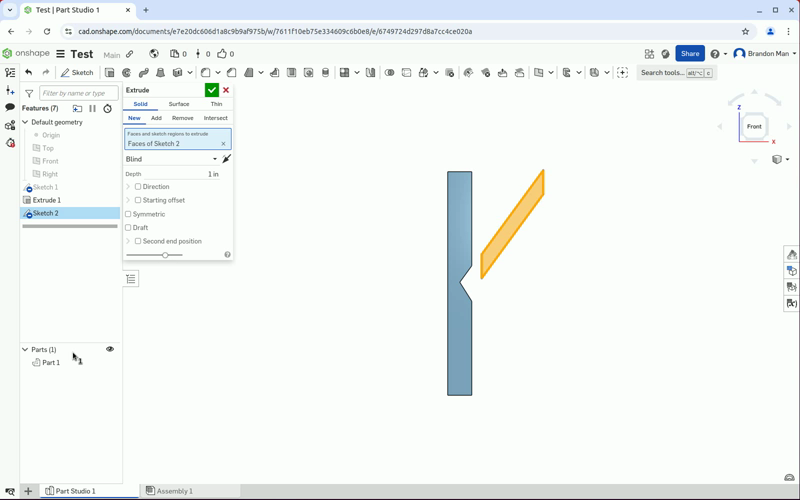
mouse_move(143, 106)
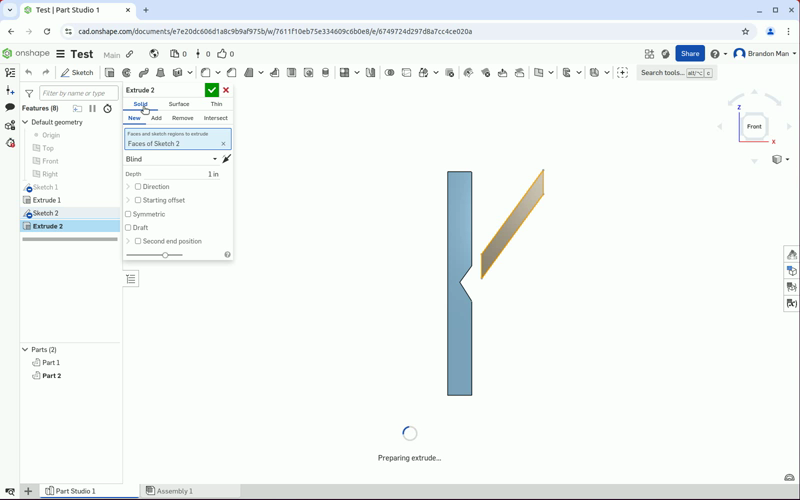
click(143, 106)
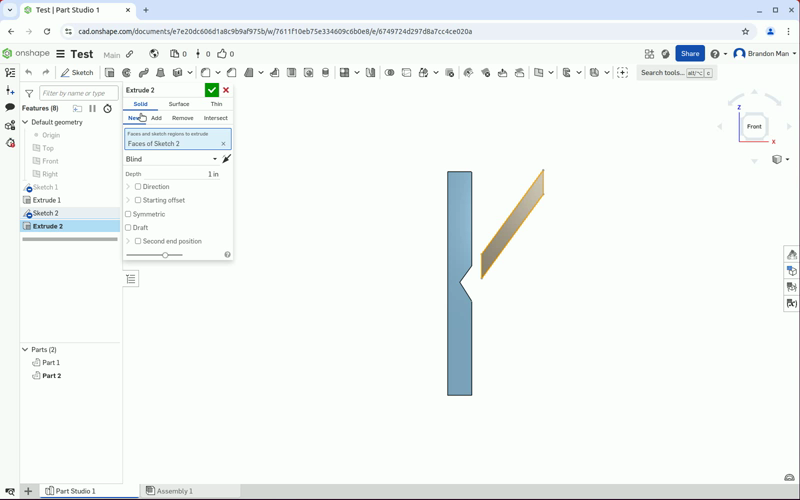
mouse_move(137, 120)
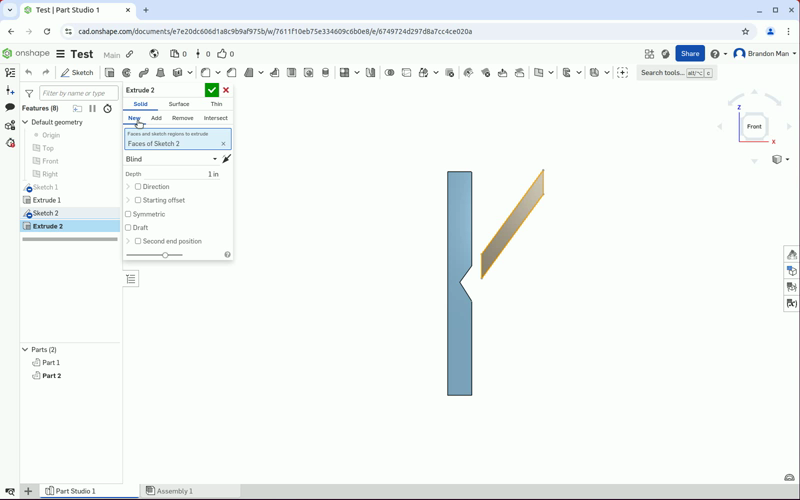
click(137, 120)
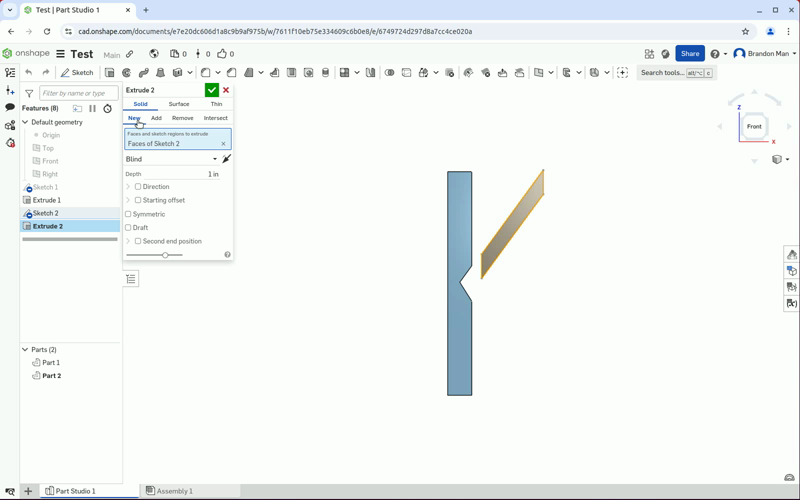
key(tab, 4)
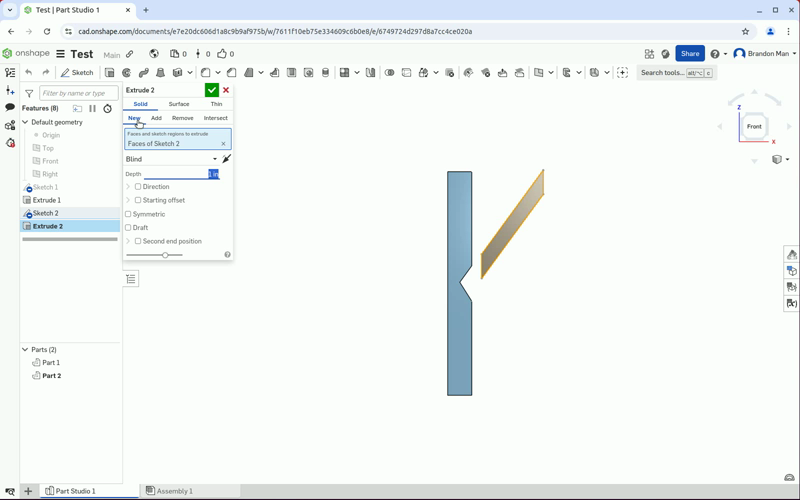
text(11.554)
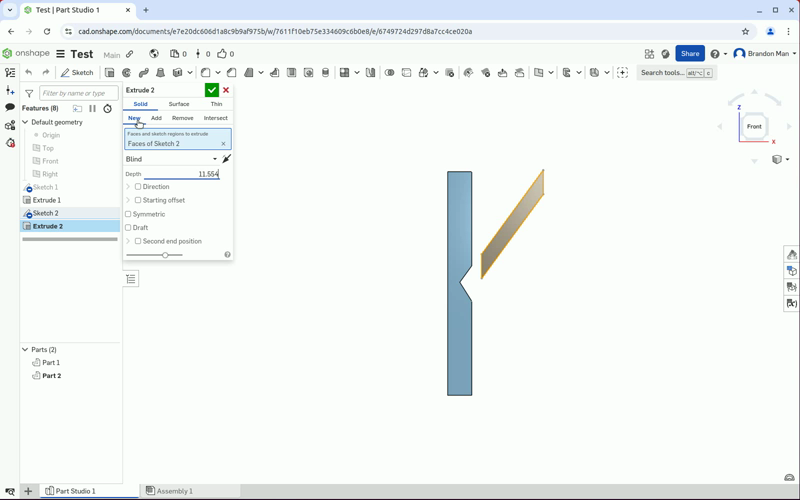
key(enter)
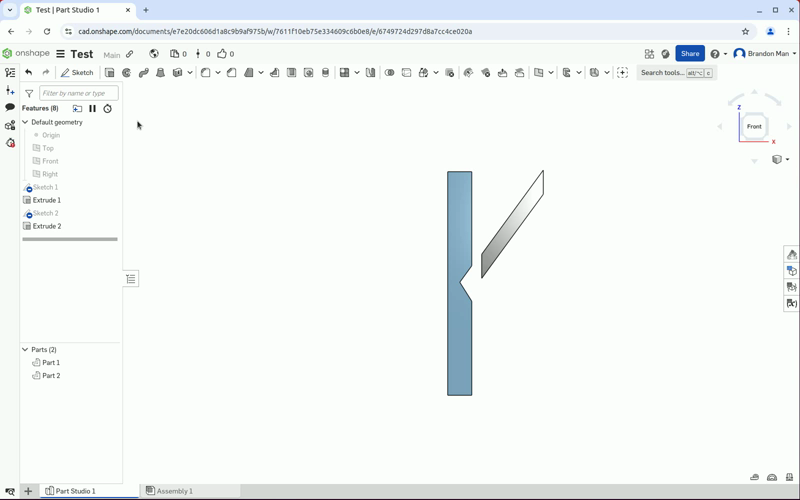
key(shift+h)
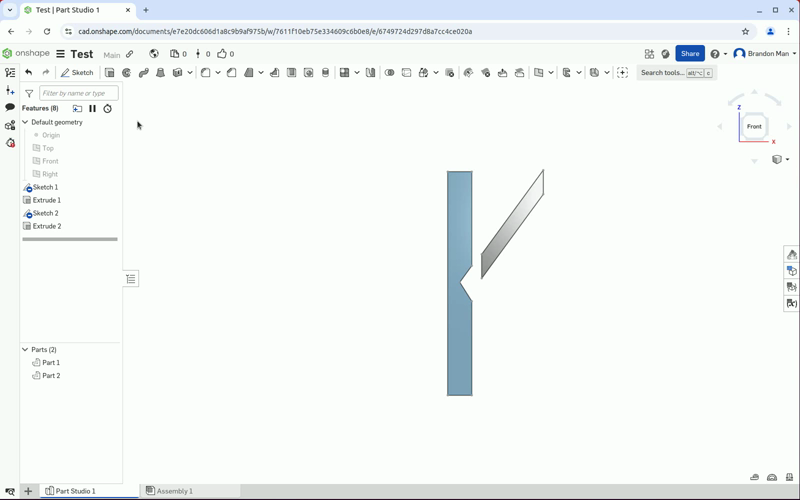
key(shift+h)
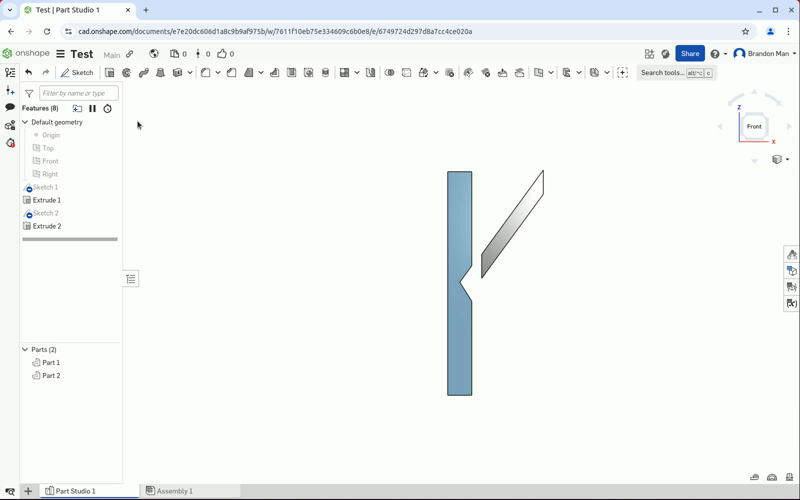
mouse_move(73, 189)
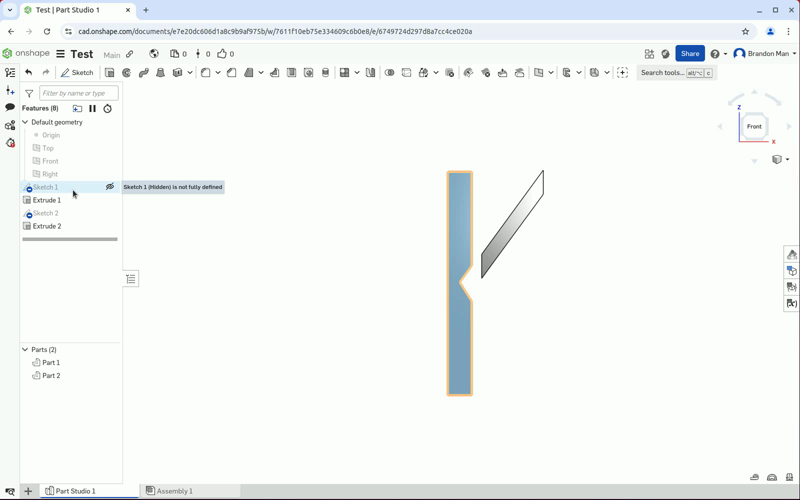
click(73, 189)
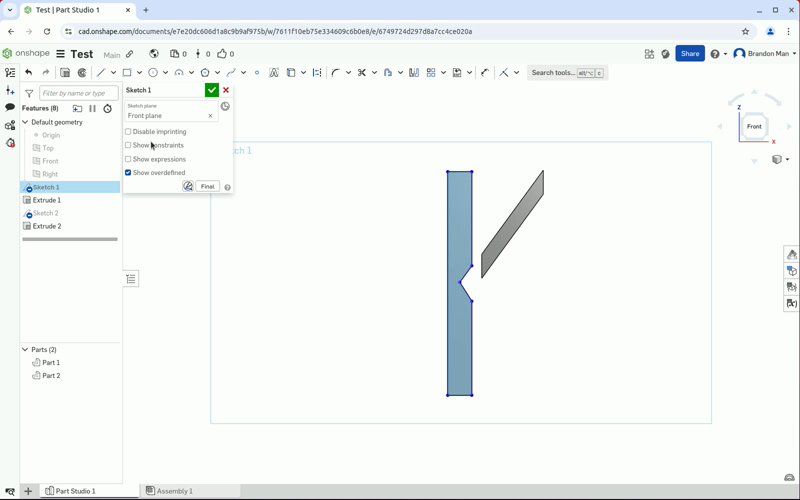
mouse_move(229, 92)
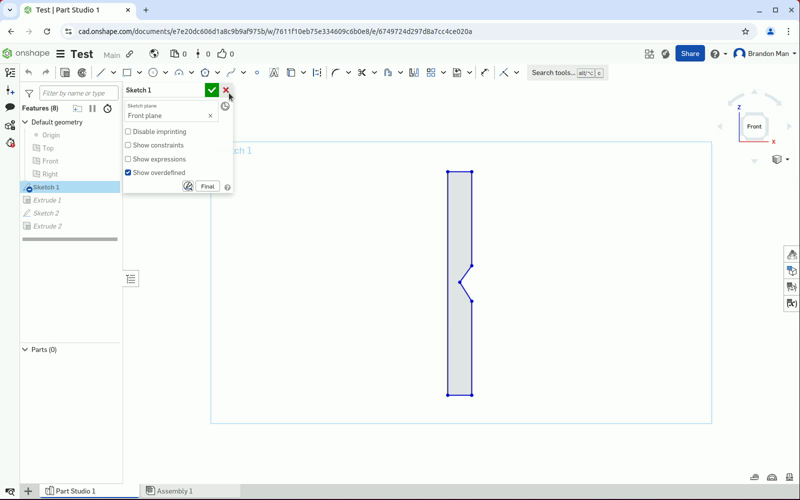
click(229, 92)
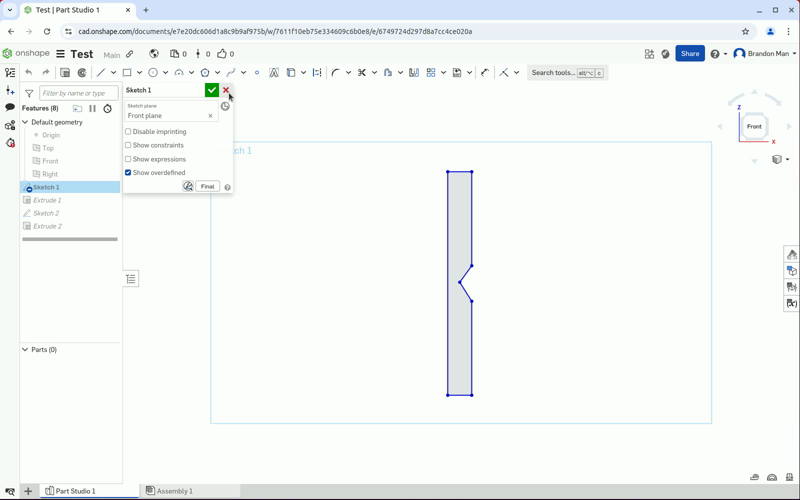
key(shift+s)
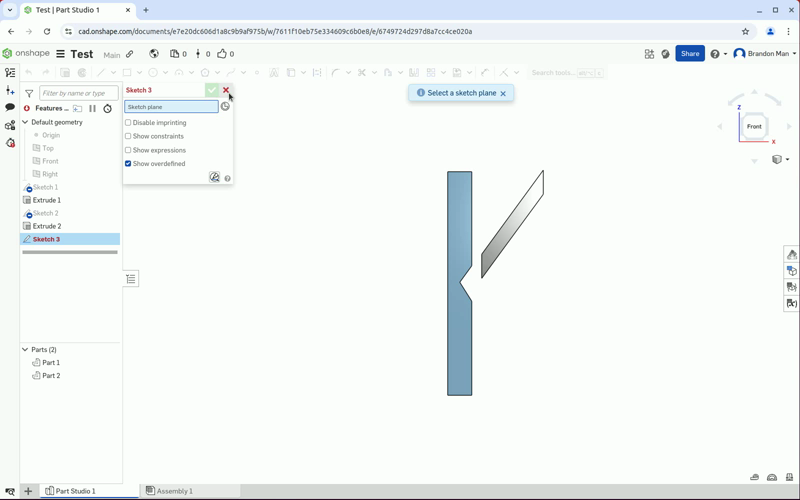
mouse_move(73, 163)
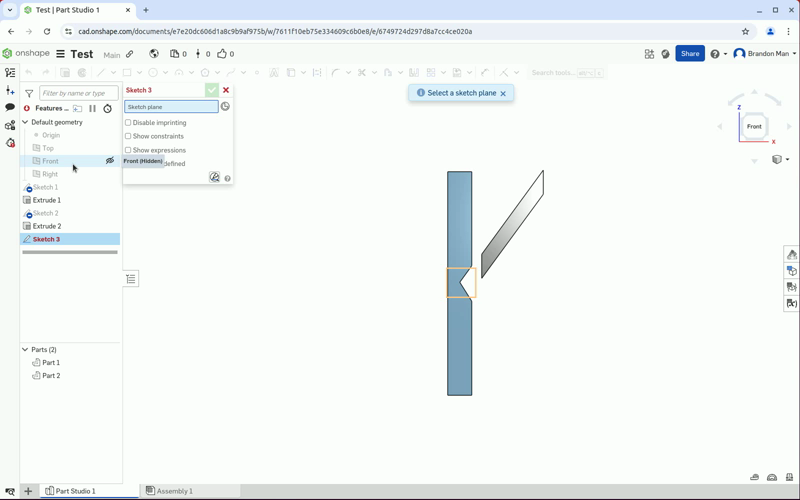
click(73, 163)
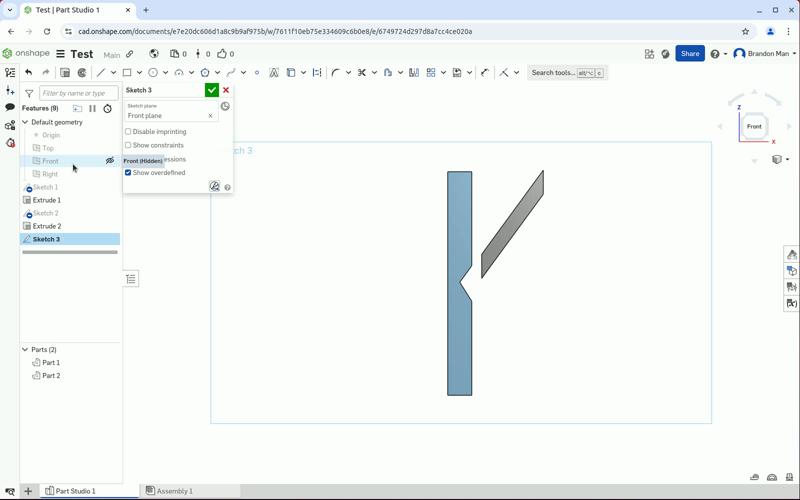
mouse_move(73, 352)
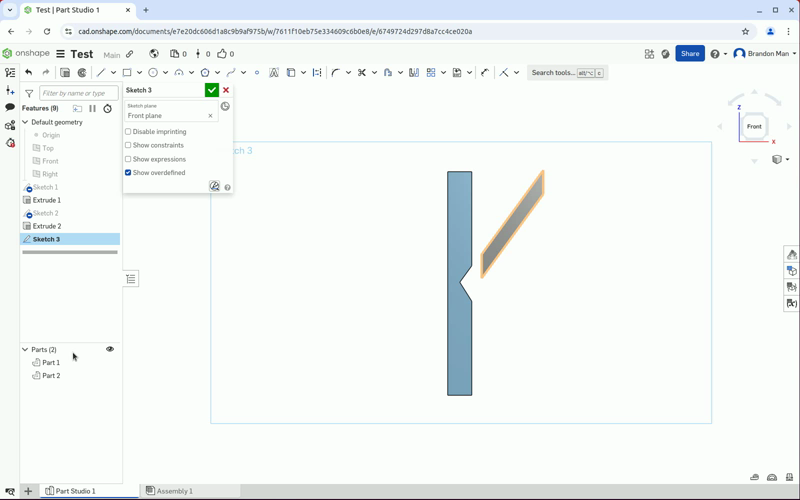
key(y)
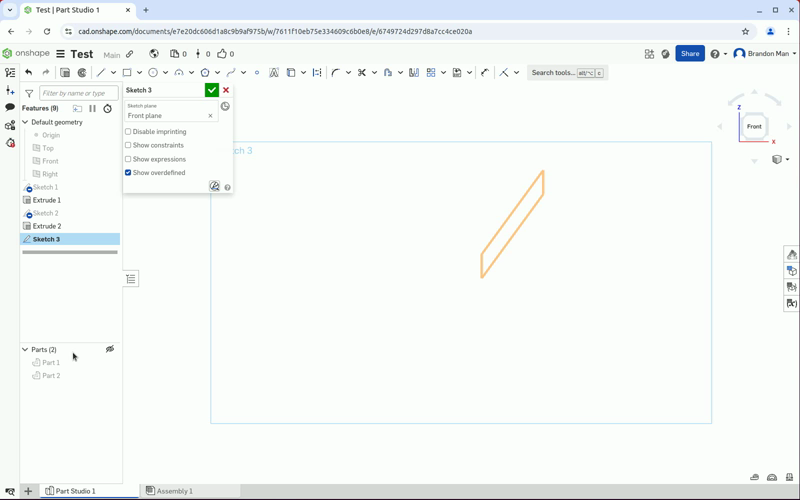
key(l)
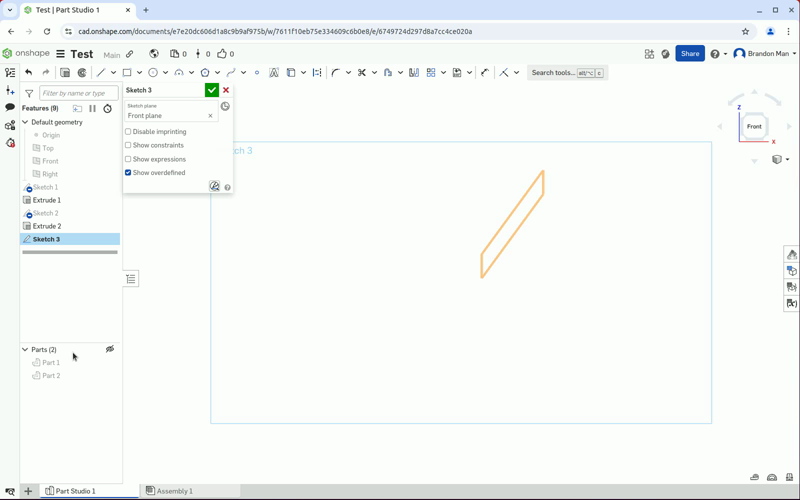
key_down(shift)
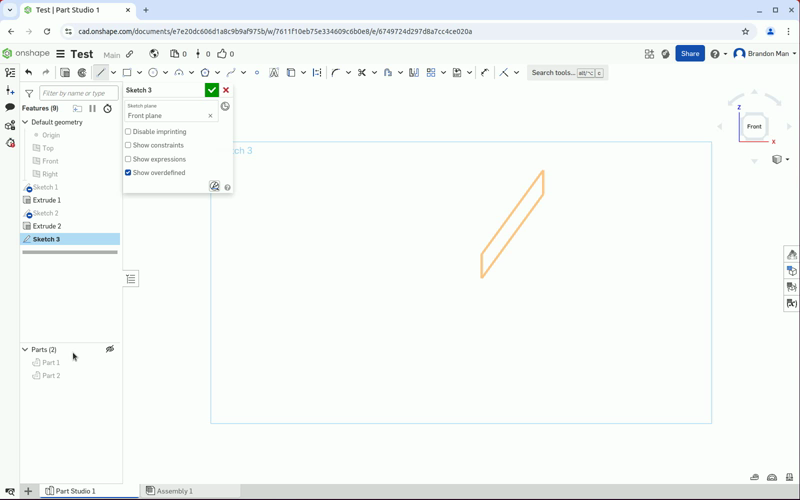
mouse_move(481, 311)
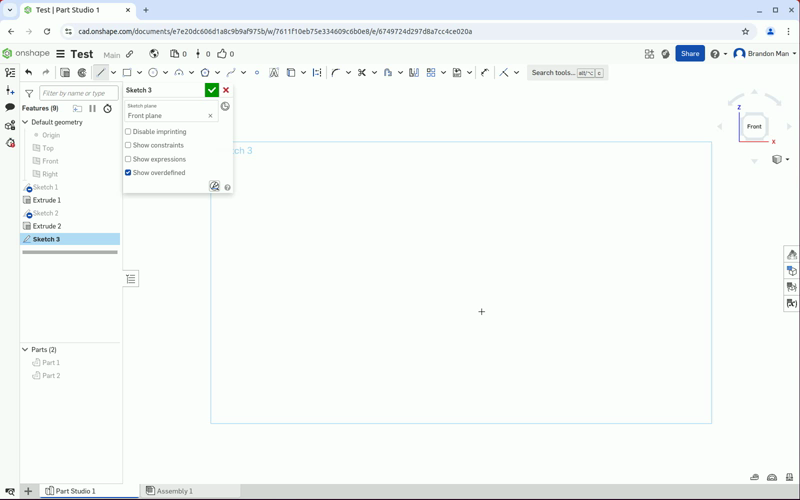
click(481, 311)
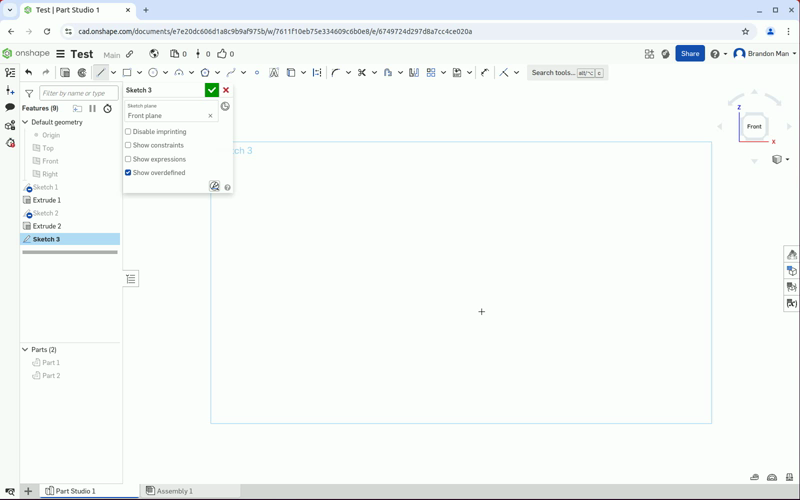
key_up(shift)
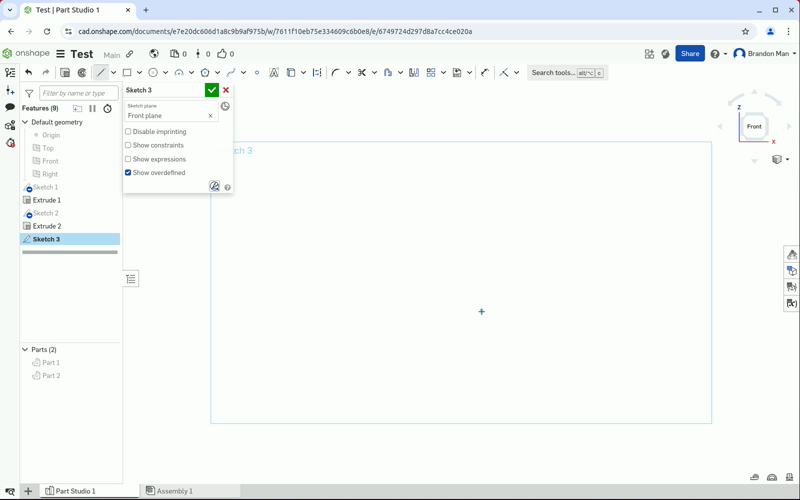
key_down(shift)
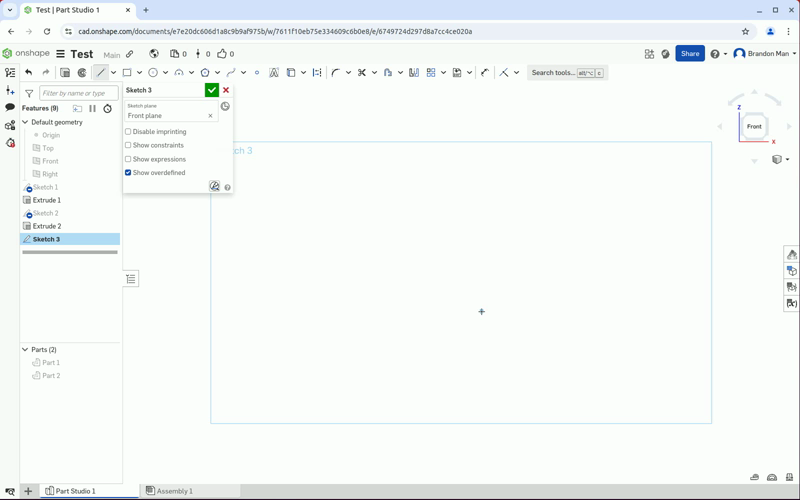
mouse_move(543, 395)
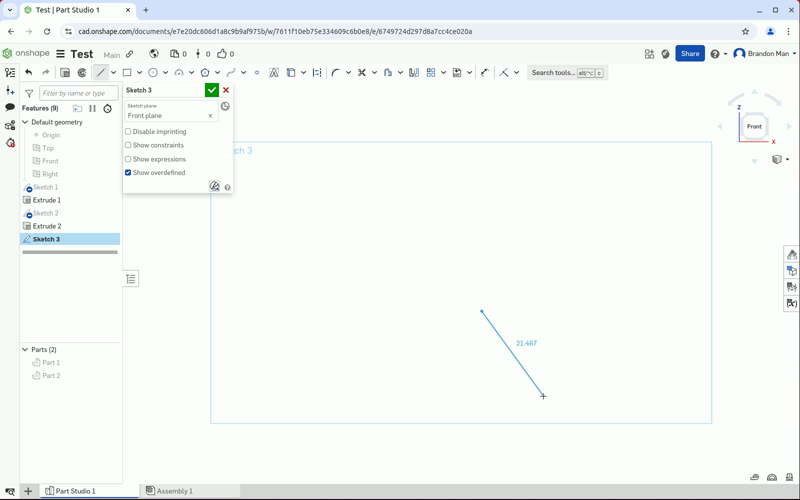
click(543, 395)
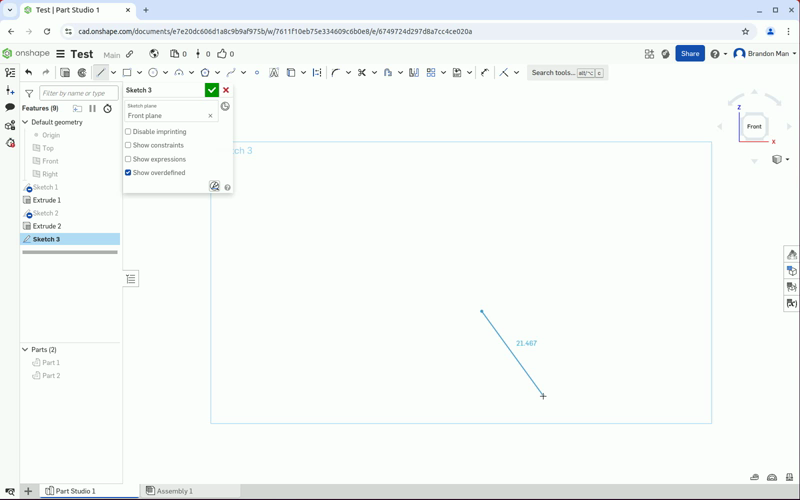
key_up(shift)
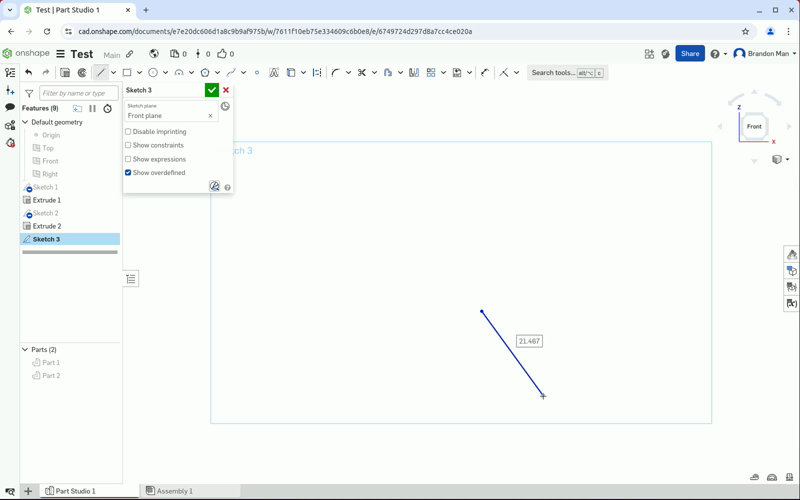
key_down(shift)
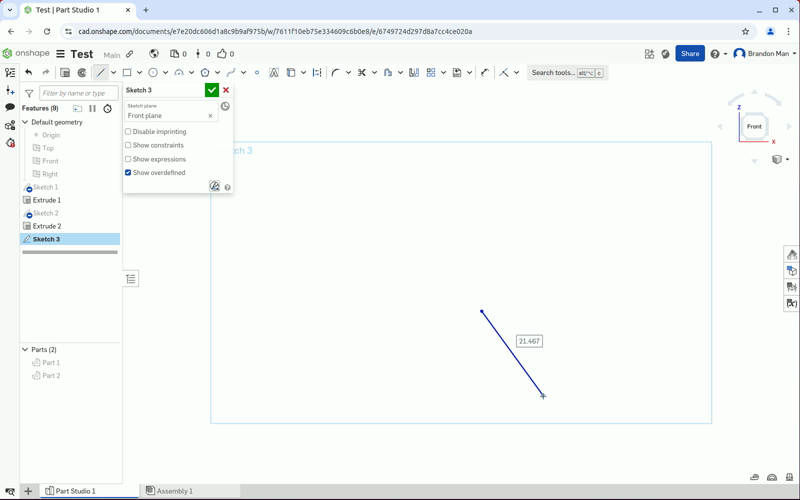
mouse_move(573, 395)
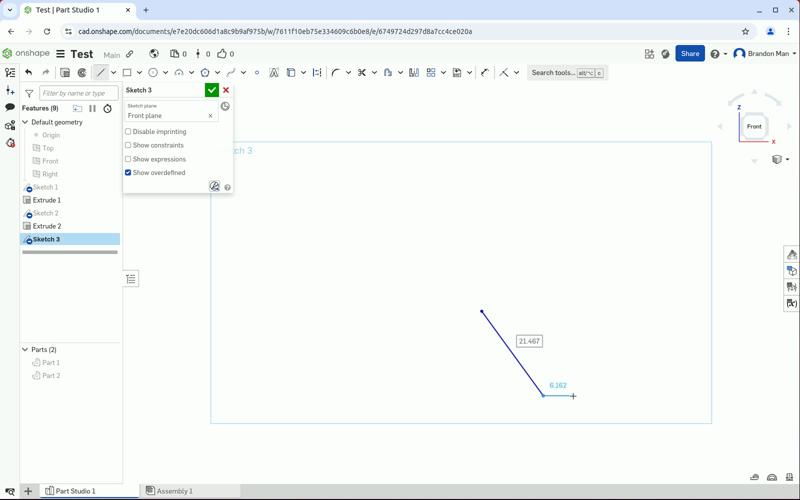
mouse_move(543, 370)
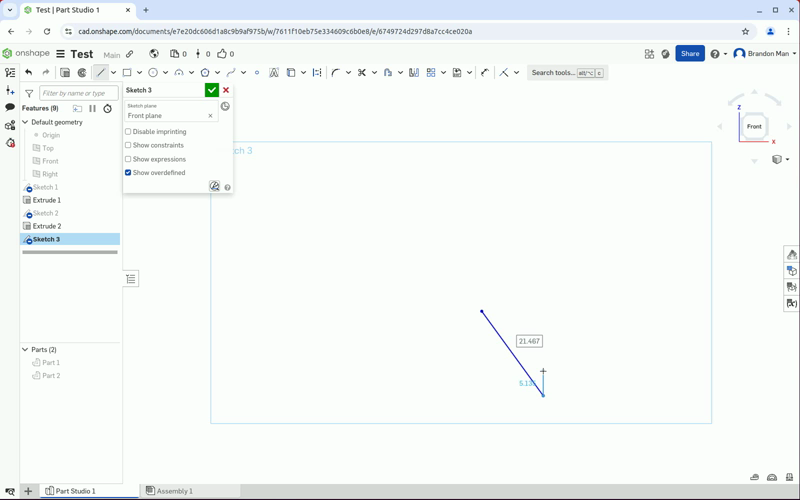
click(543, 370)
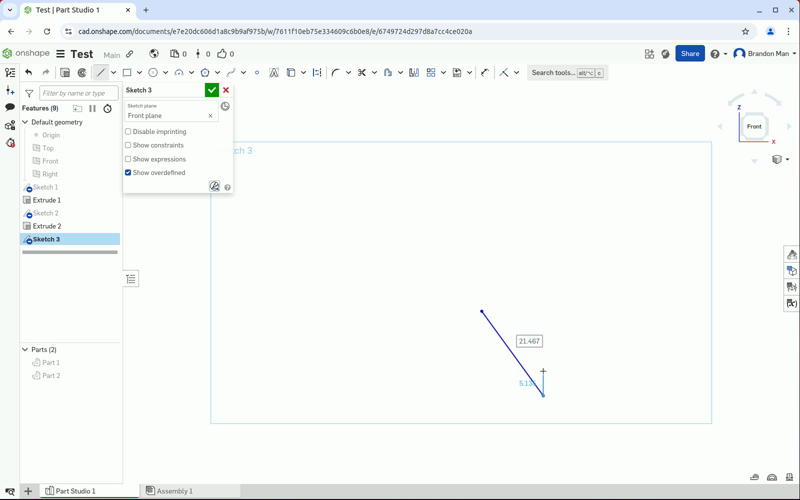
key_up(shift)
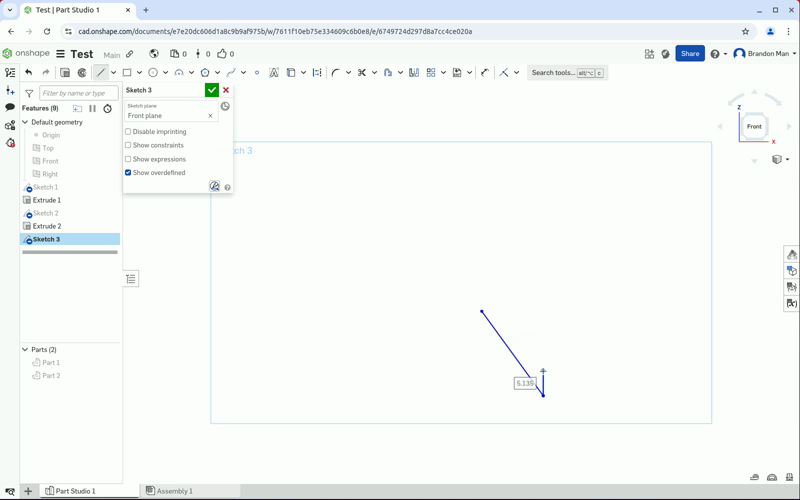
key_down(shift)
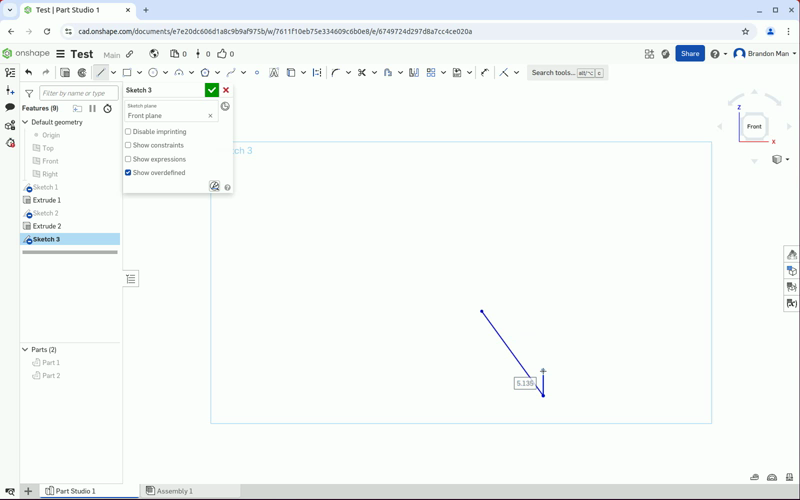
mouse_move(481, 286)
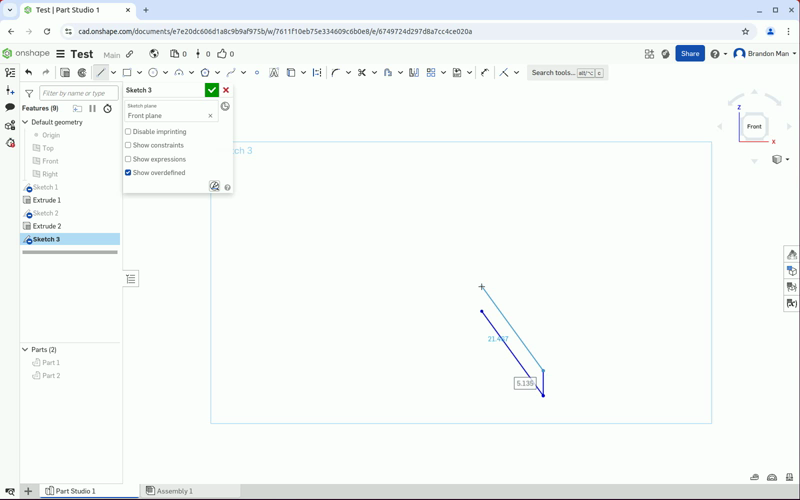
click(481, 286)
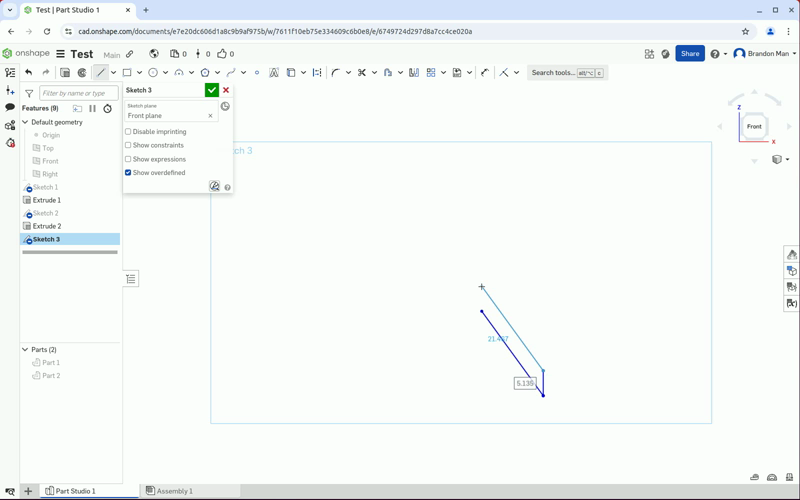
key_up(shift)
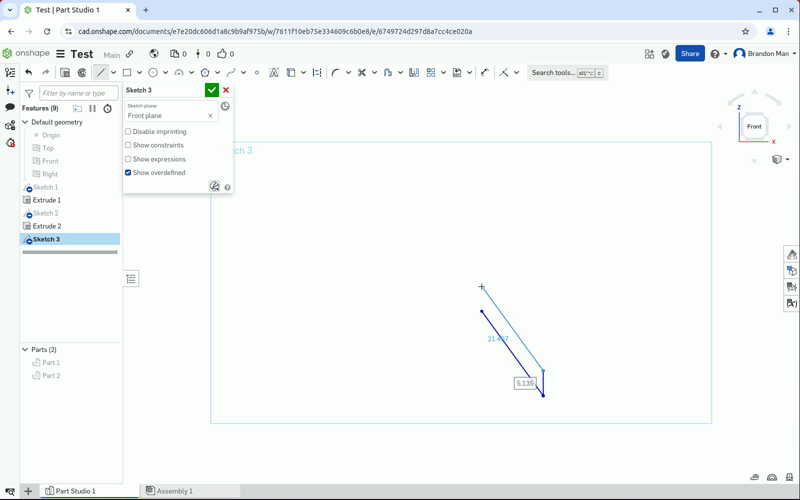
mouse_move(511, 286)
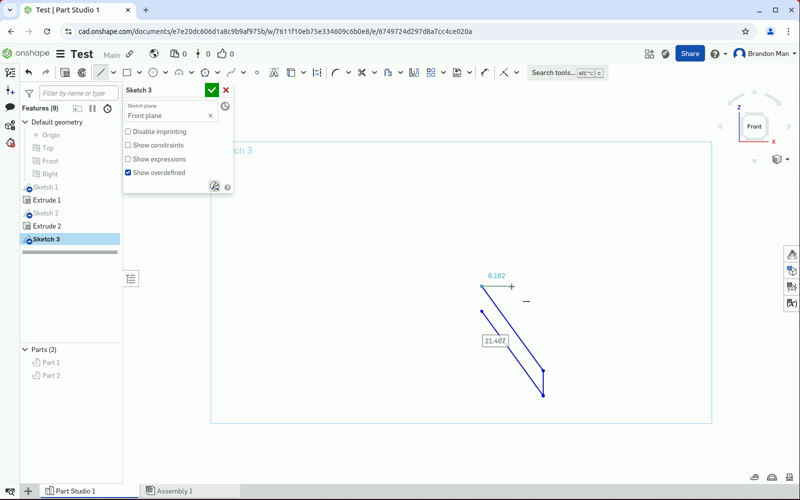
key_down(shift)
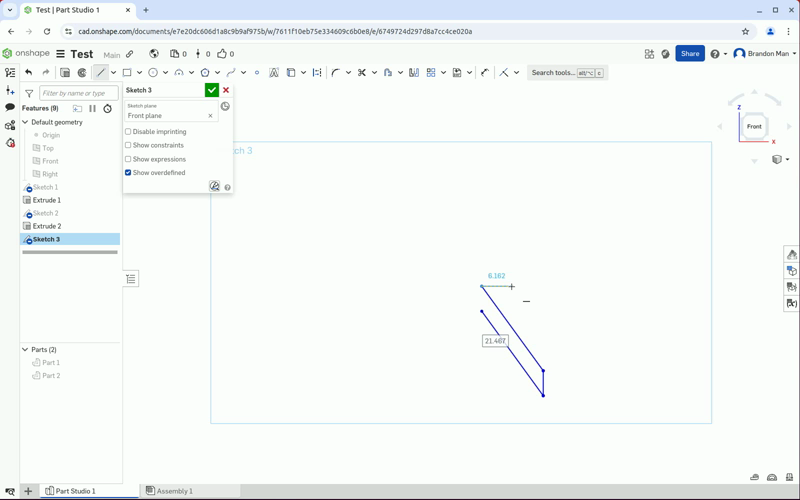
mouse_move(481, 311)
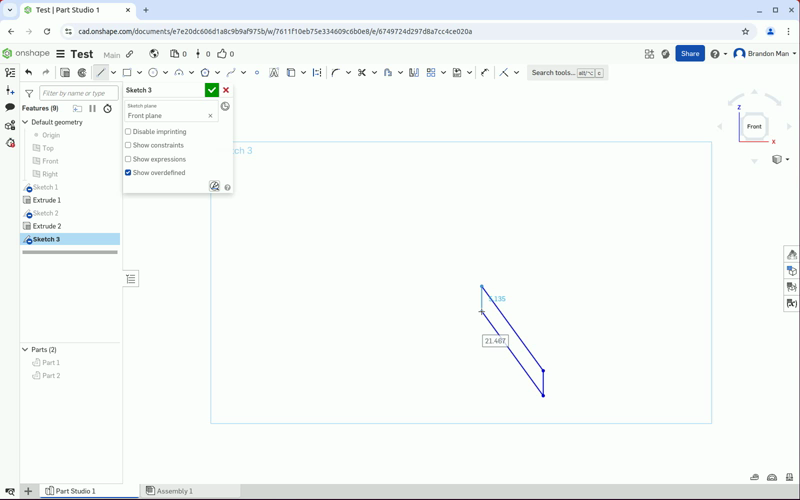
key_up(shift)
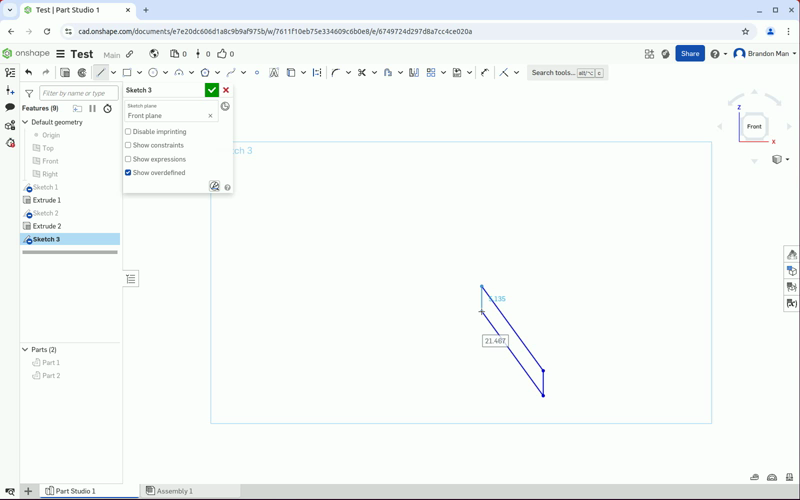
click(481, 311)
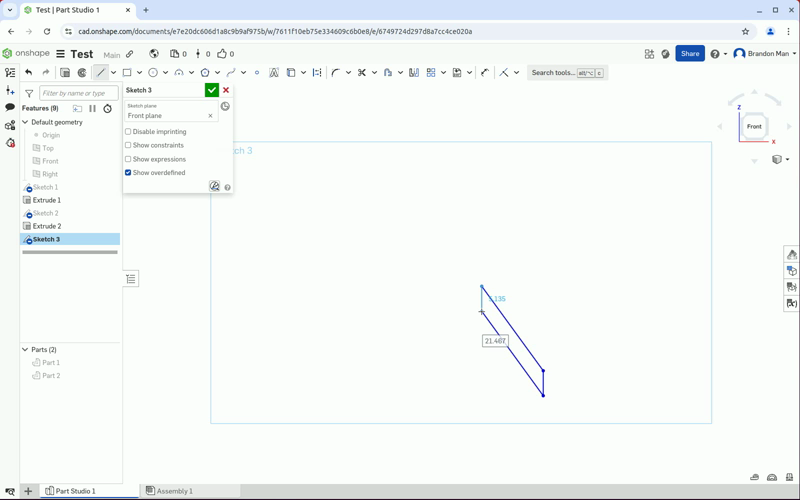
key(esc)
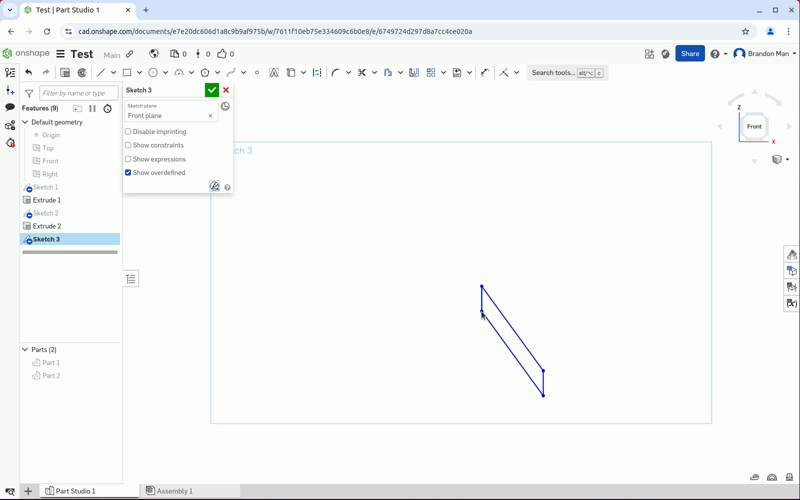
mouse_move(530, 370)
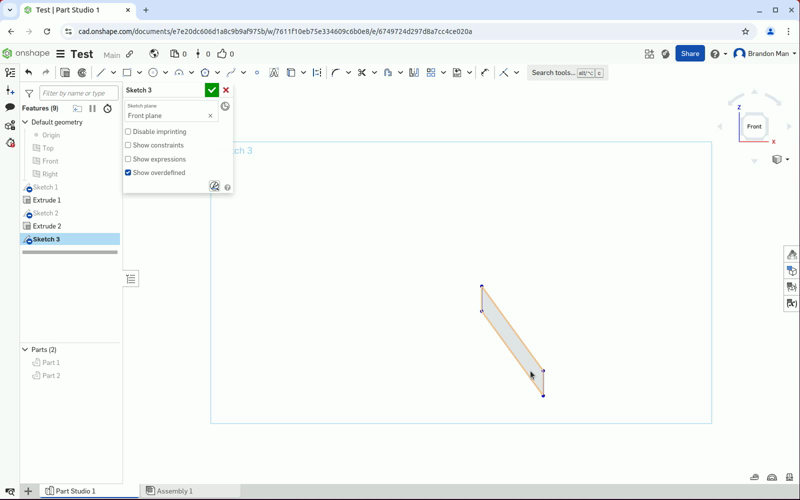
scroll(6)
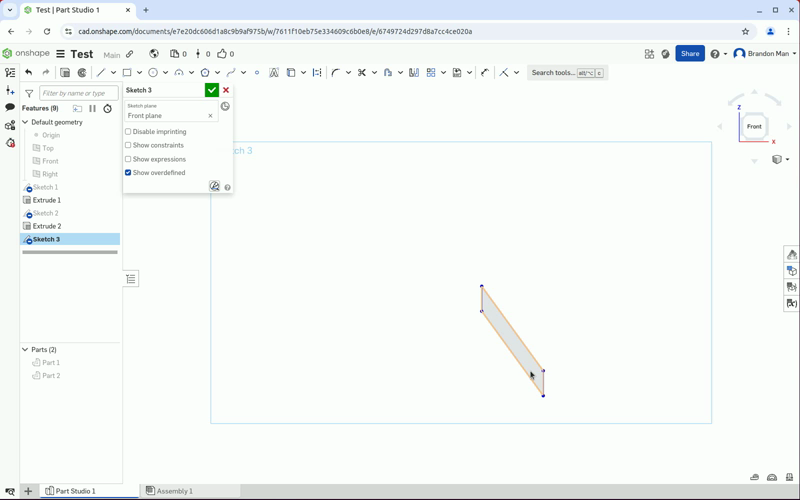
scroll(6)
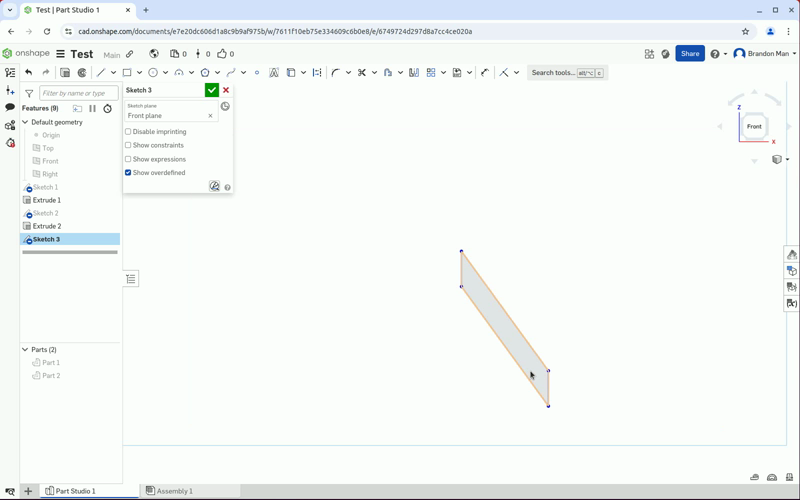
scroll(6)
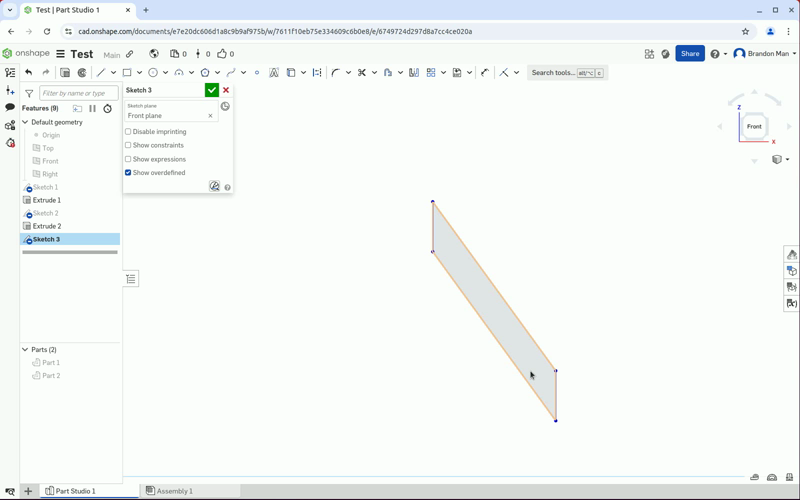
scroll(6)
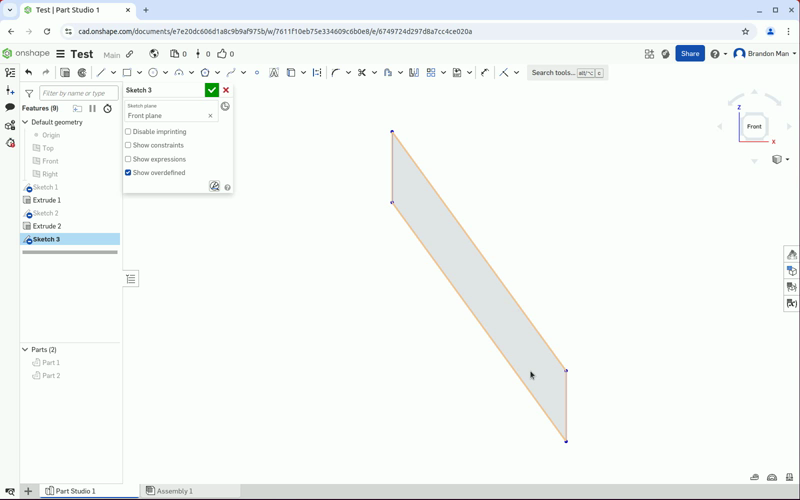
scroll(6)
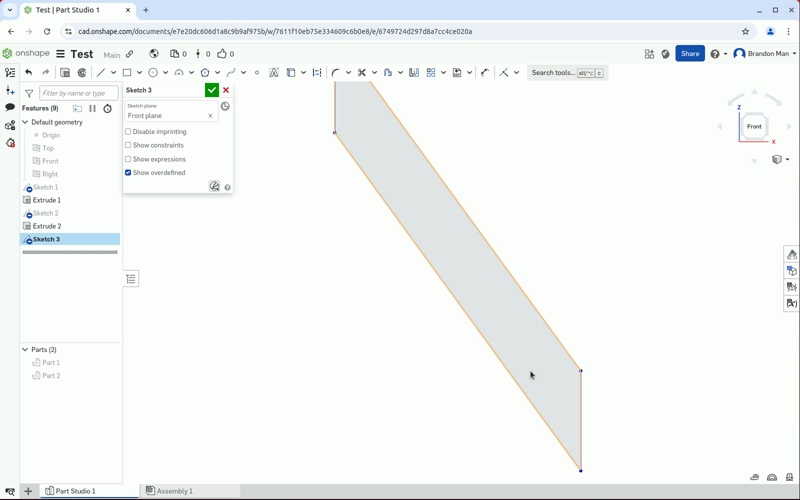
scroll(6)
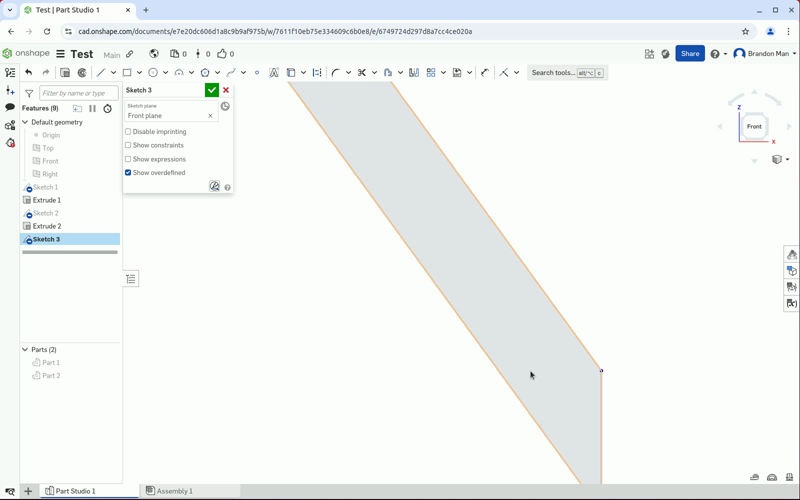
scroll(6)
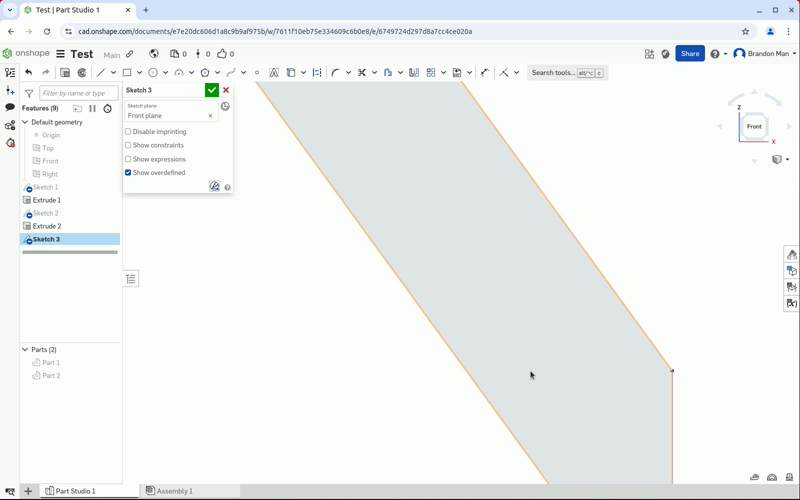
click(530, 370)
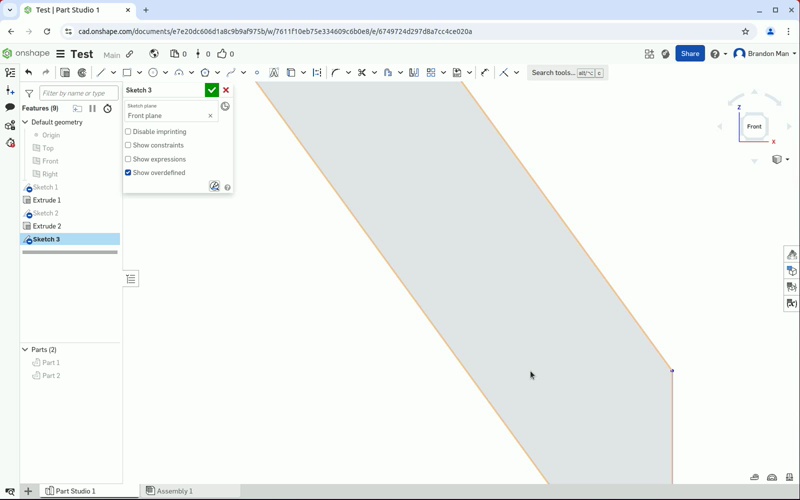
scroll(-6)
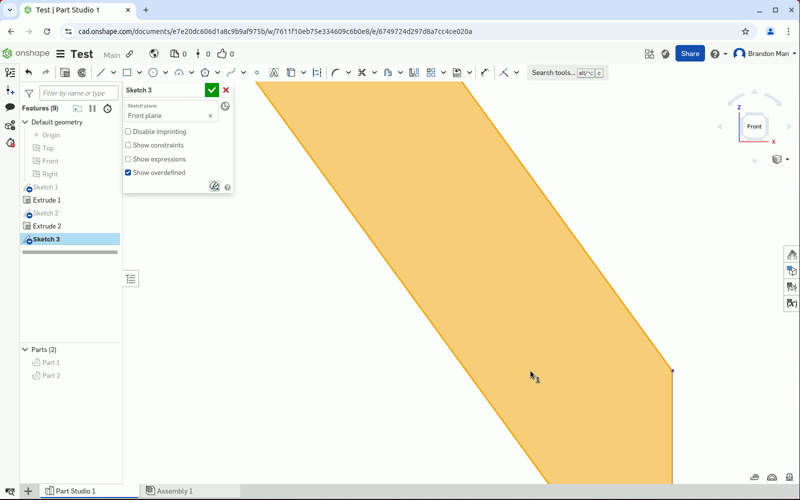
scroll(-6)
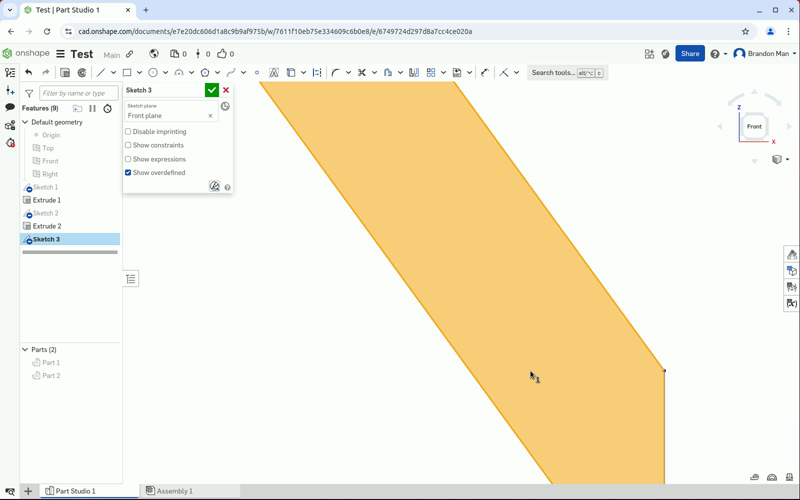
scroll(-6)
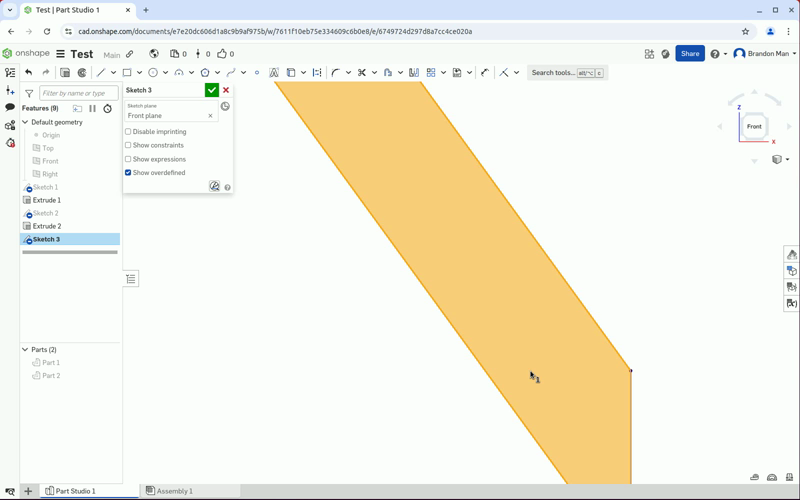
scroll(-6)
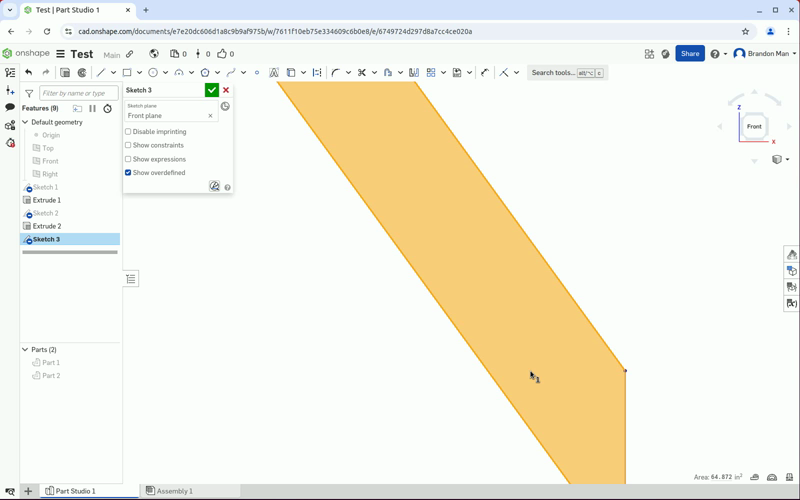
scroll(-6)
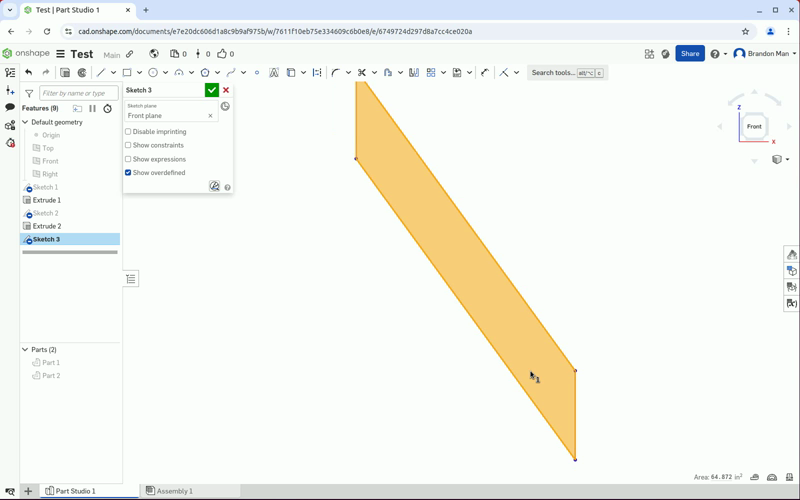
scroll(-6)
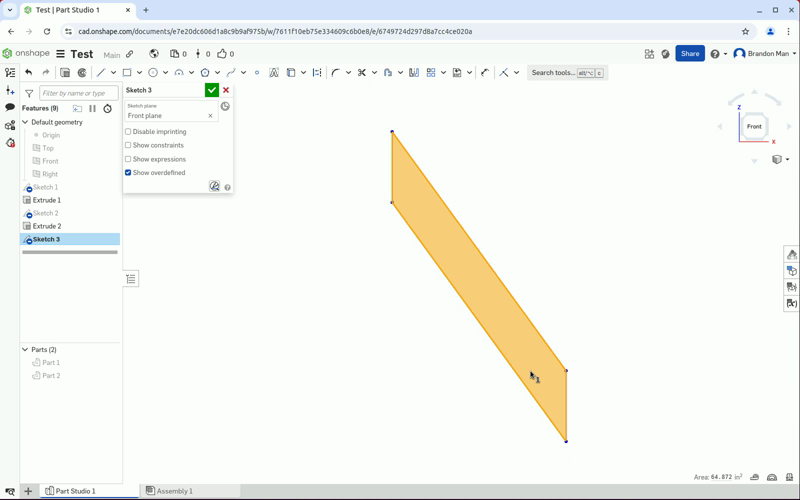
scroll(-6)
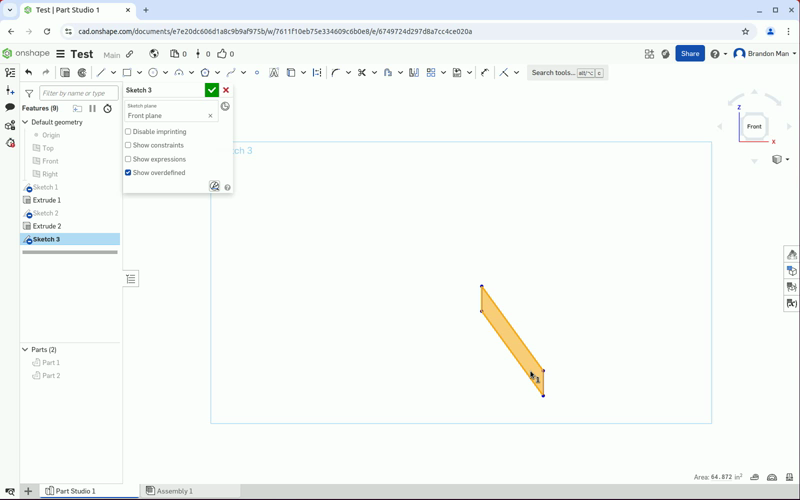
mouse_move(73, 352)
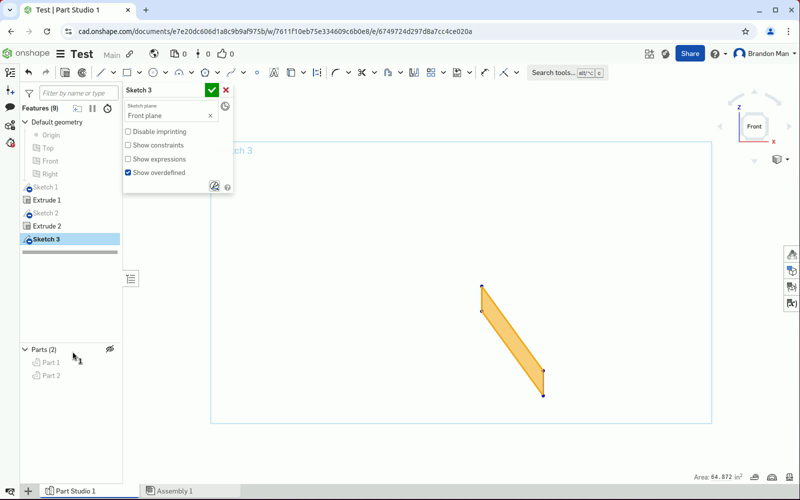
key(shift+y)
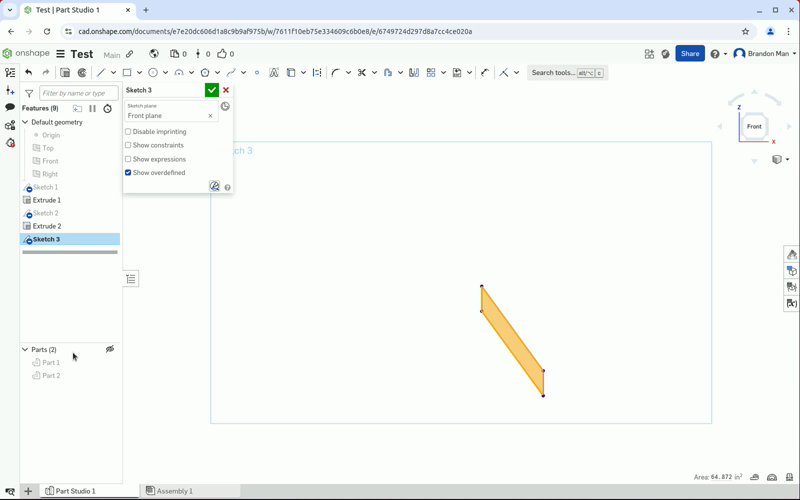
key(shift+e)
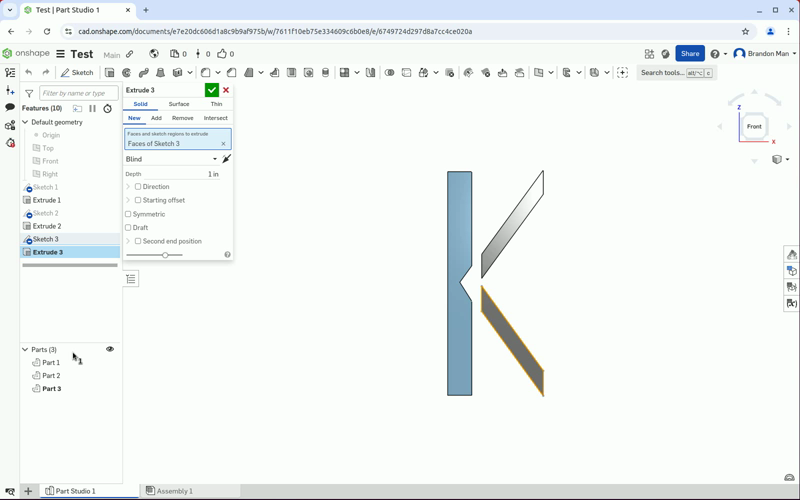
mouse_move(143, 106)
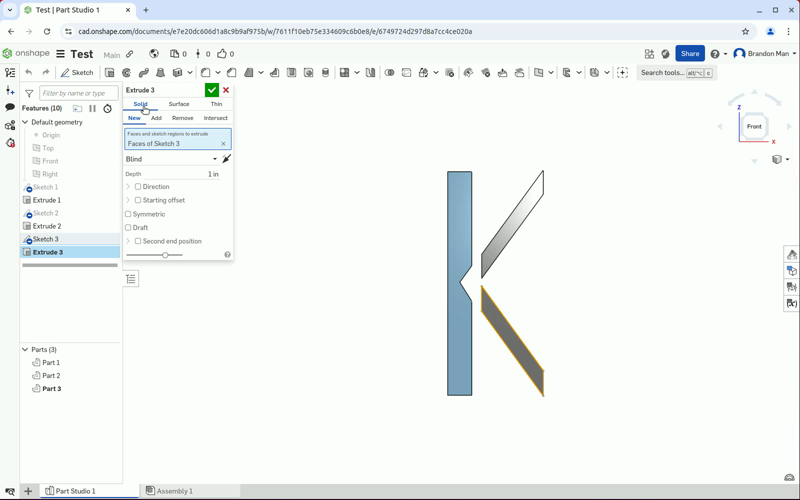
click(143, 106)
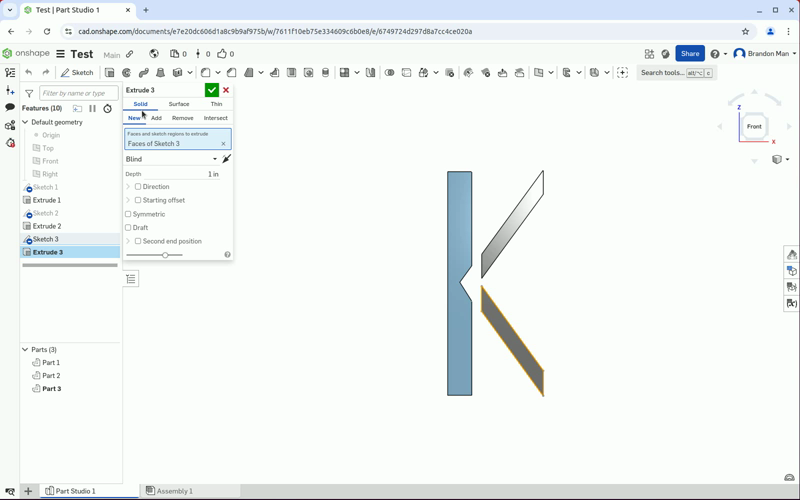
mouse_move(137, 120)
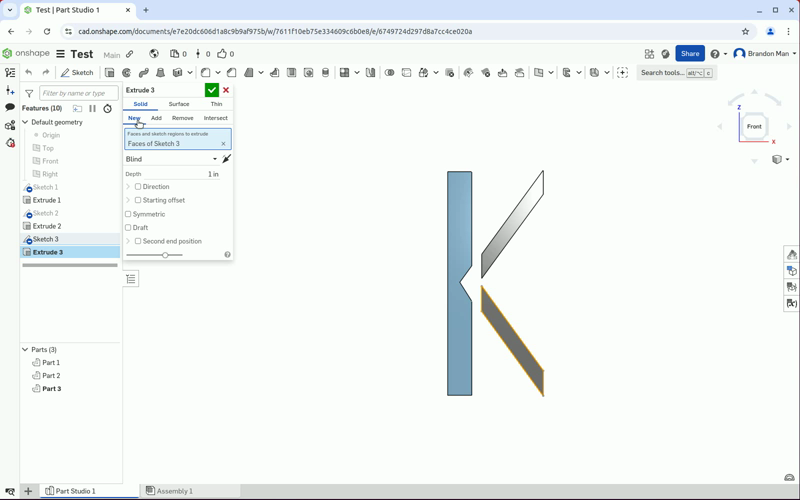
click(137, 120)
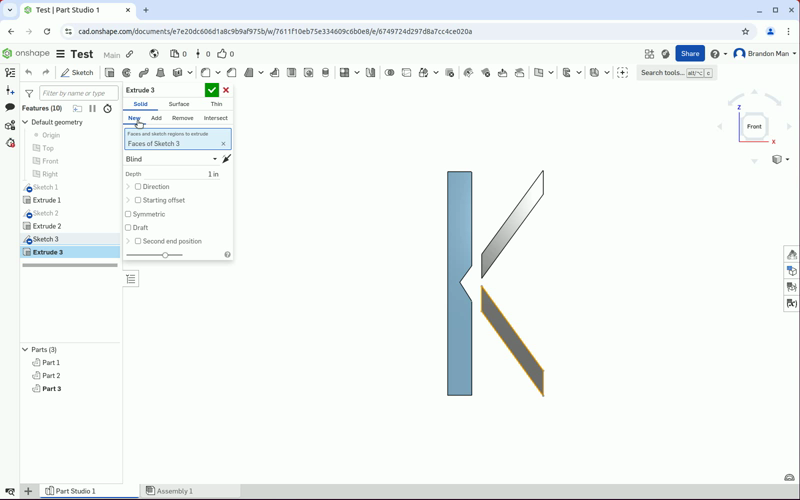
key(tab, 4)
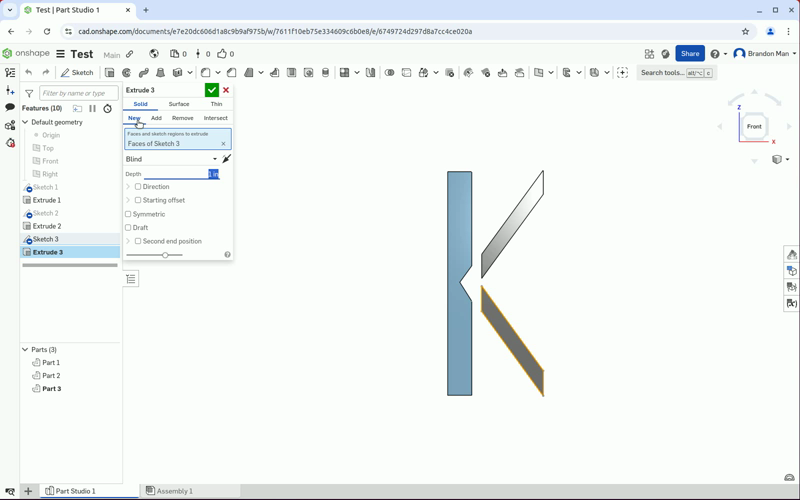
text(11.554)
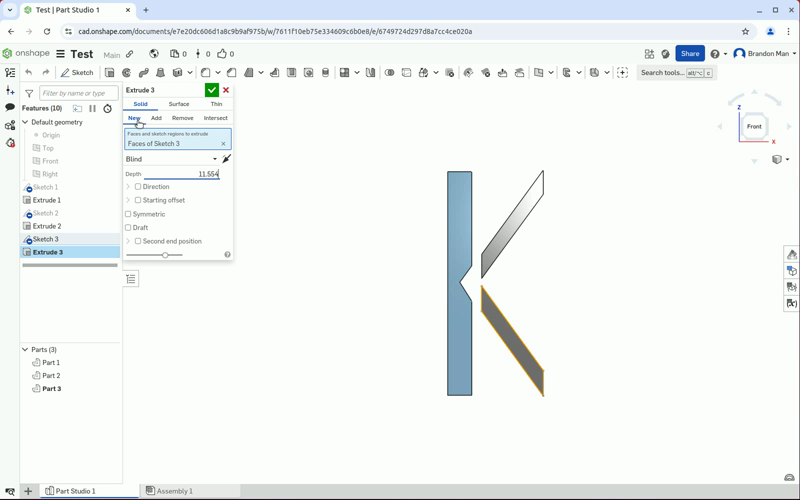
key(enter)
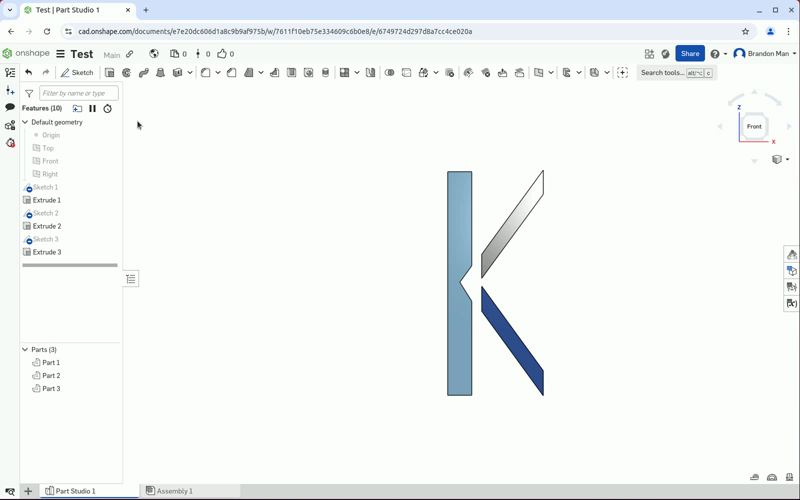
key(shift+h)
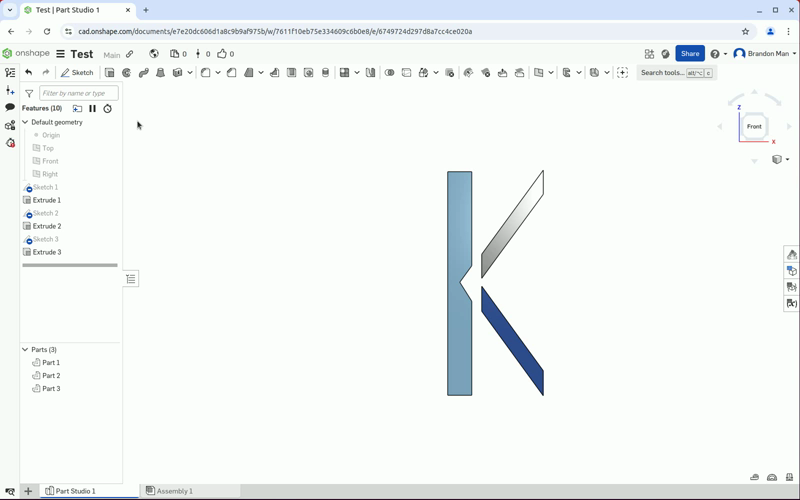
key(shift+h)
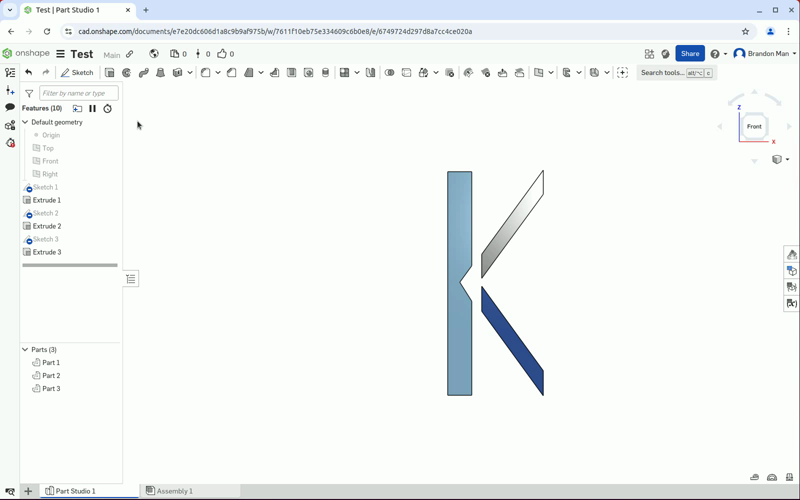
mouse_move(73, 189)
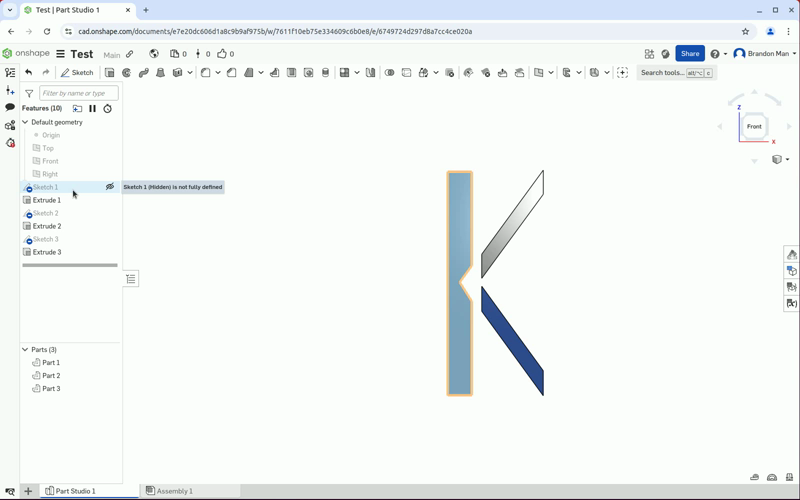
click(73, 189)
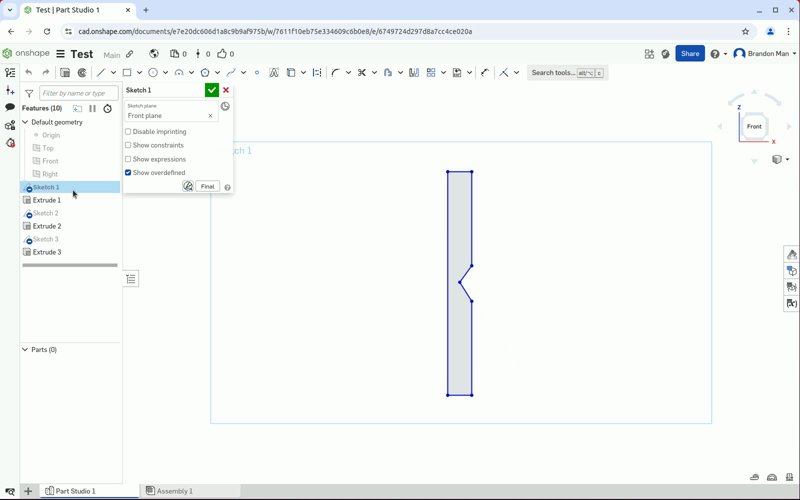
mouse_move(229, 92)
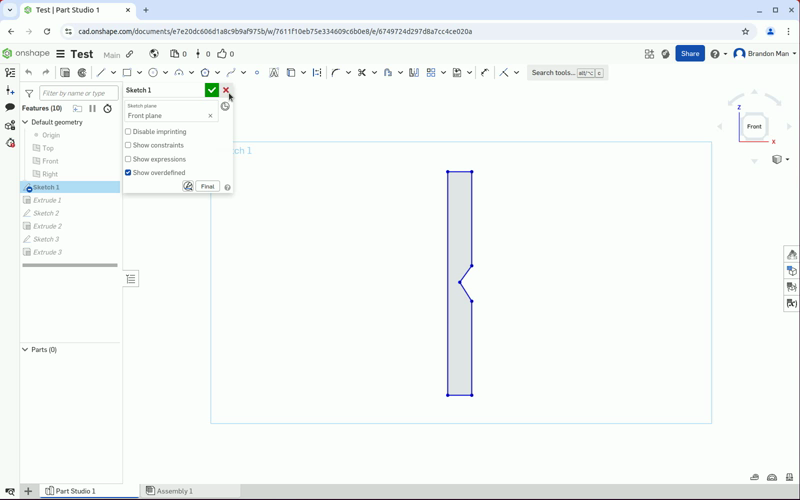
click(229, 92)
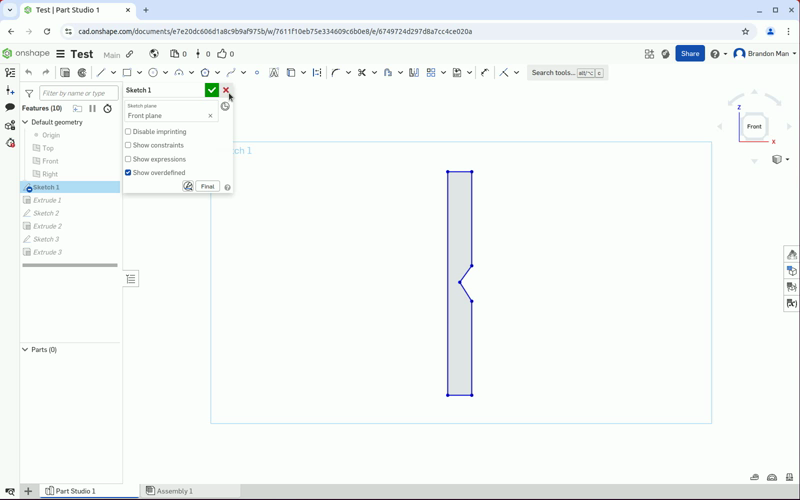
key(shift+s)
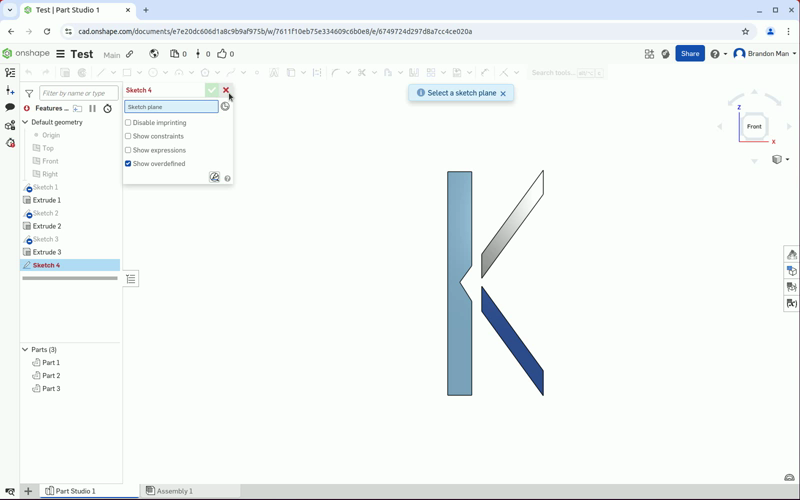
mouse_move(73, 163)
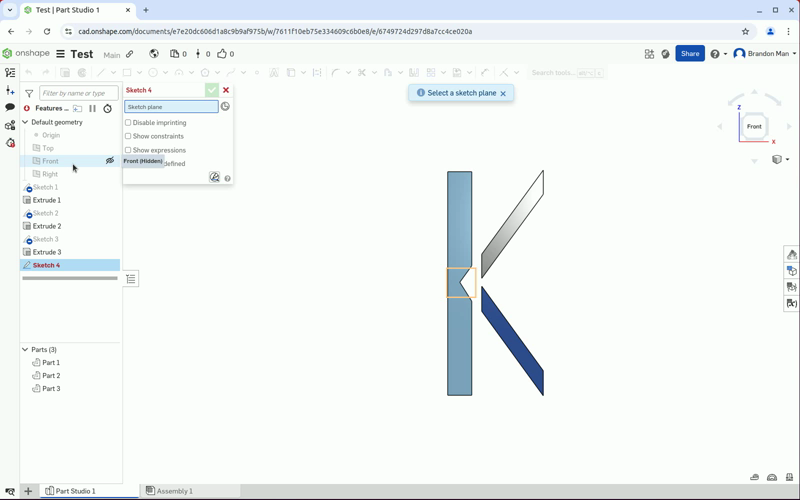
click(73, 163)
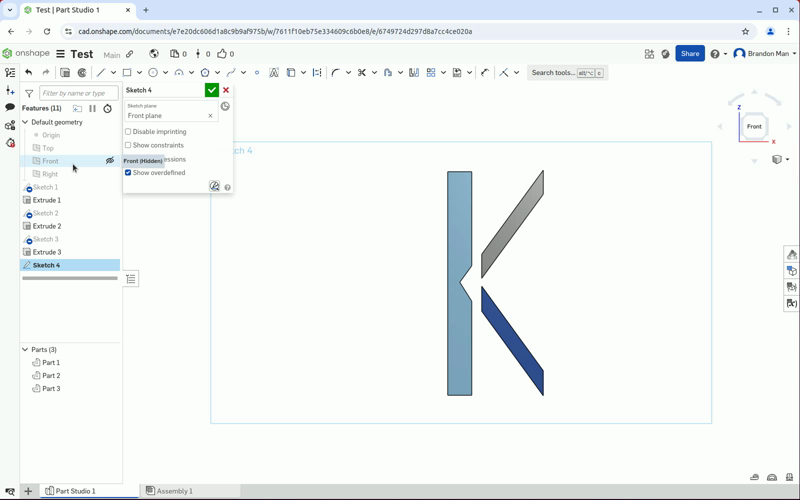
mouse_move(73, 352)
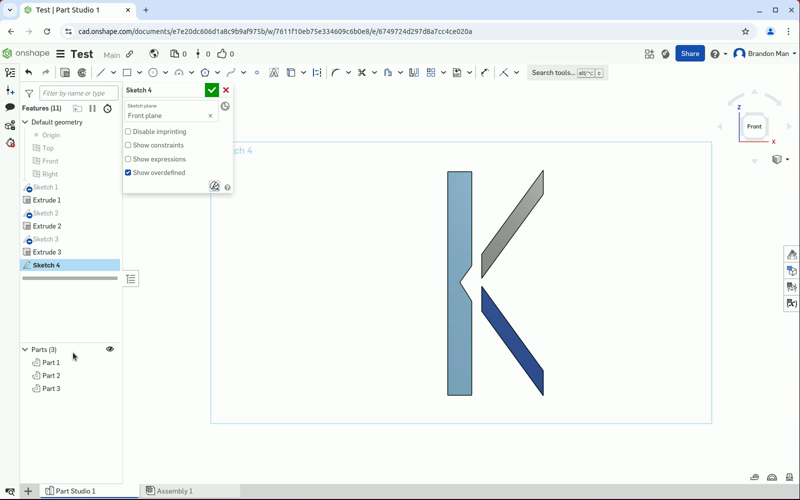
key(y)
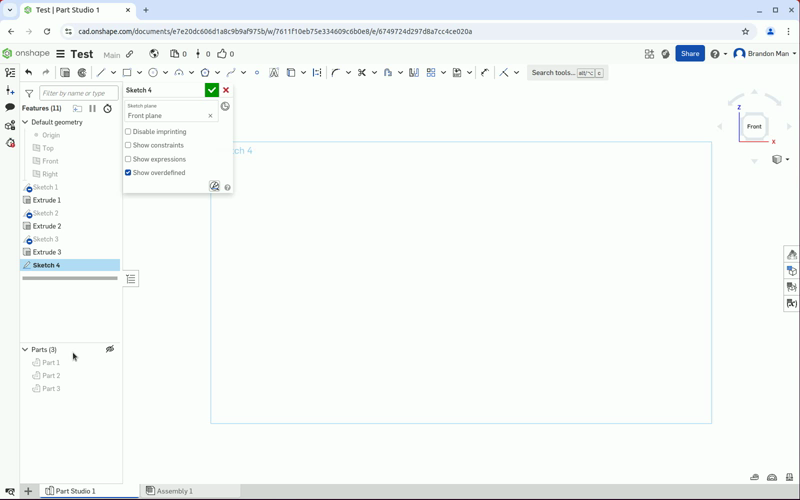
key(l)
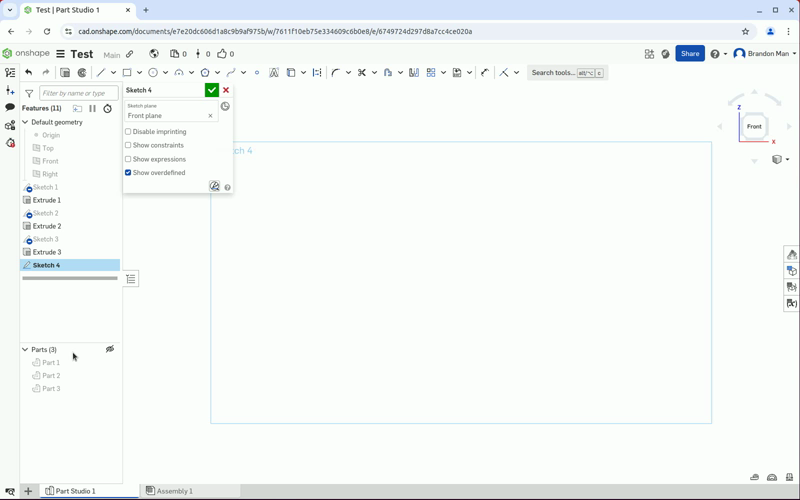
key_down(shift)
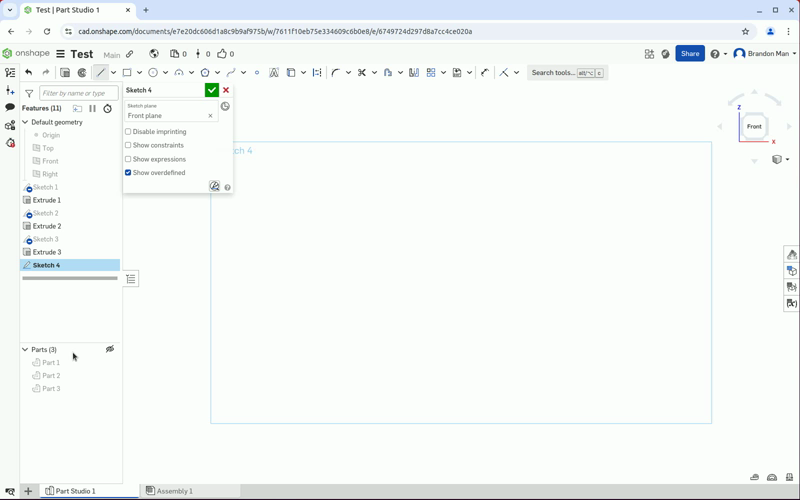
mouse_move(473, 299)
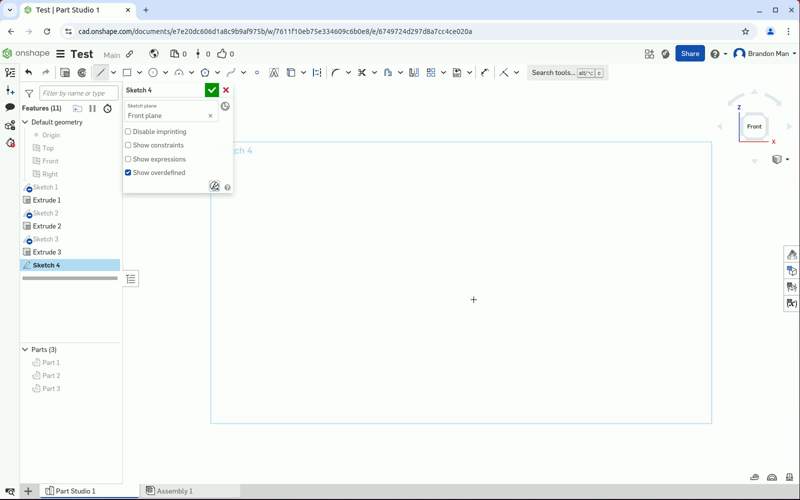
click(473, 299)
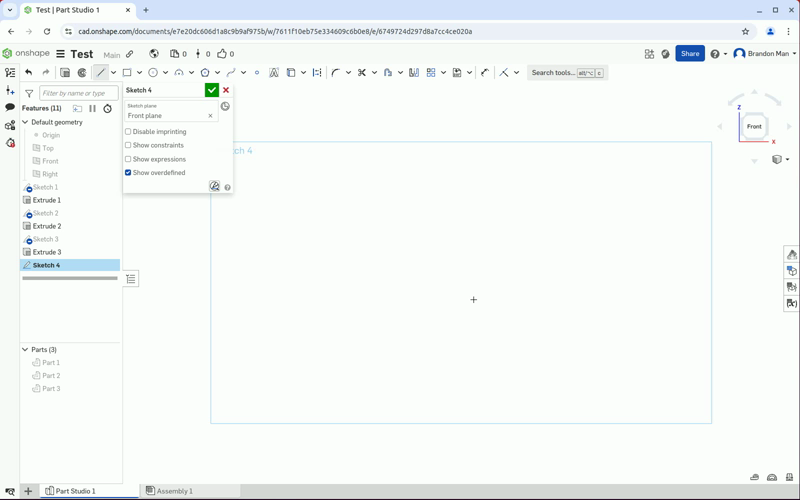
key_up(shift)
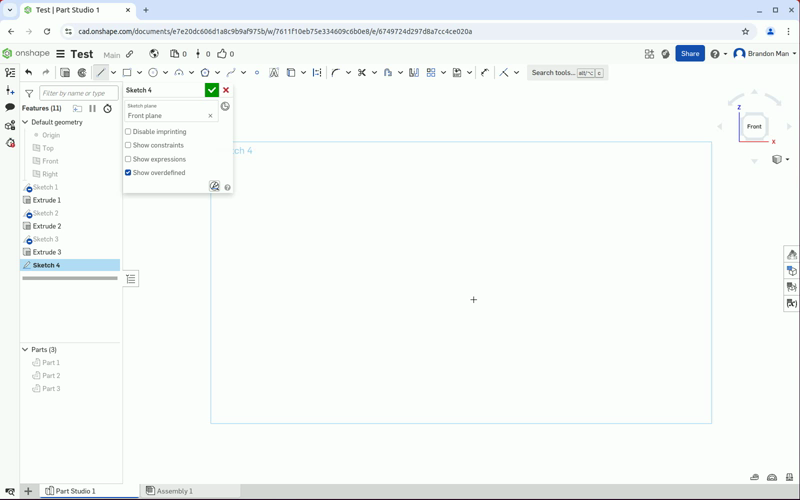
key_down(shift)
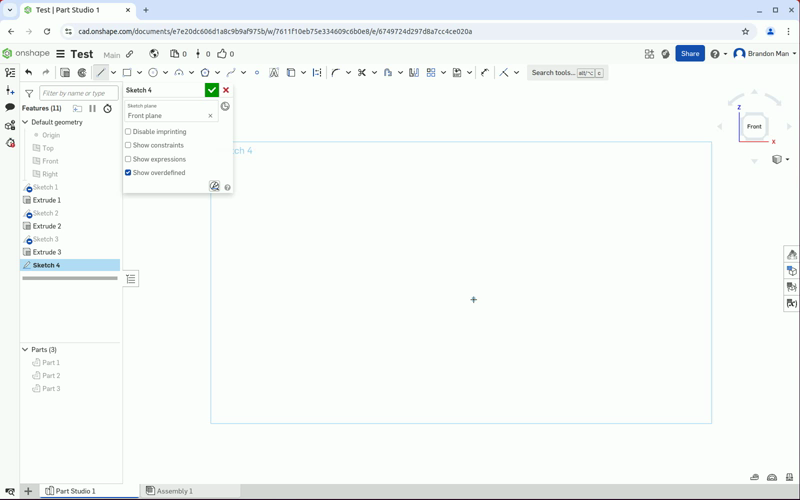
mouse_move(503, 299)
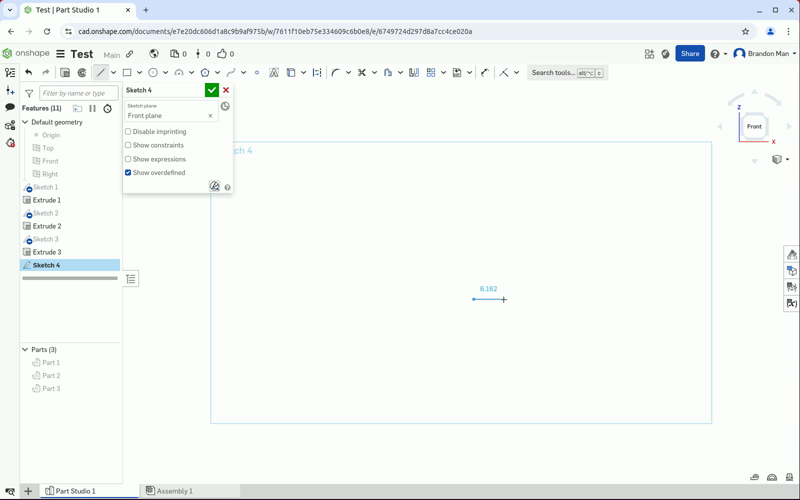
mouse_move(482, 311)
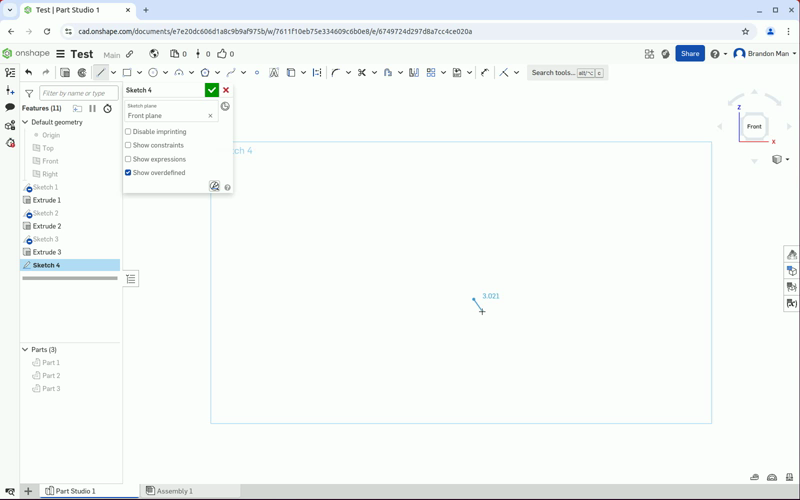
click(482, 311)
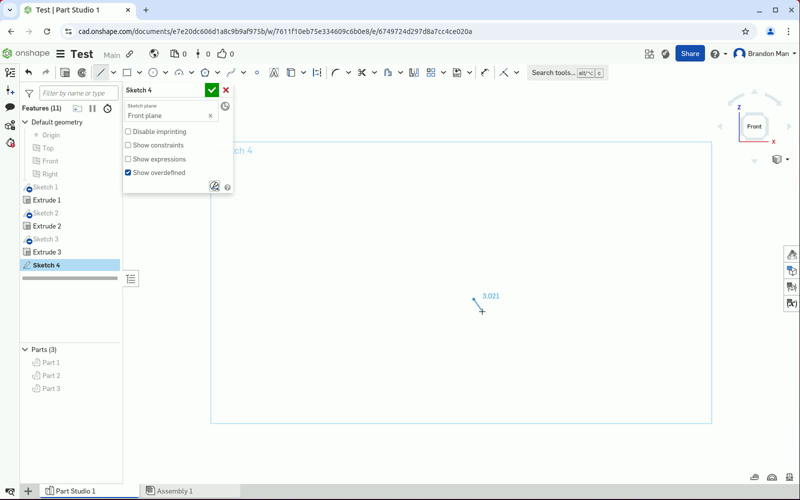
key_up(shift)
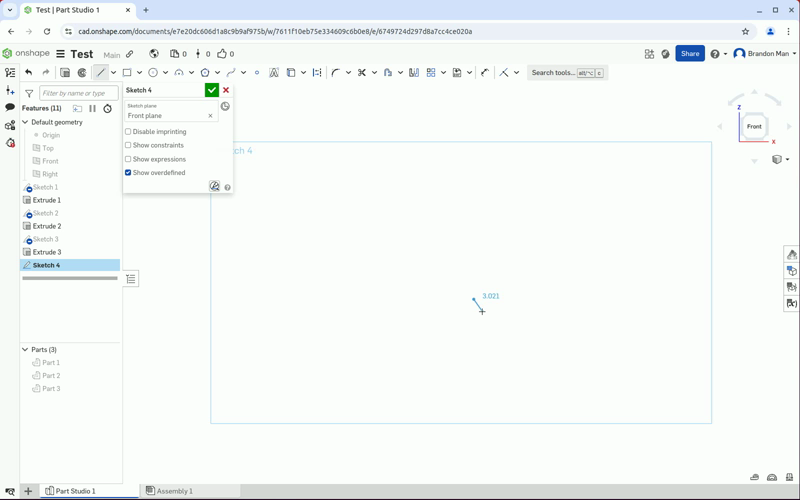
key_down(shift)
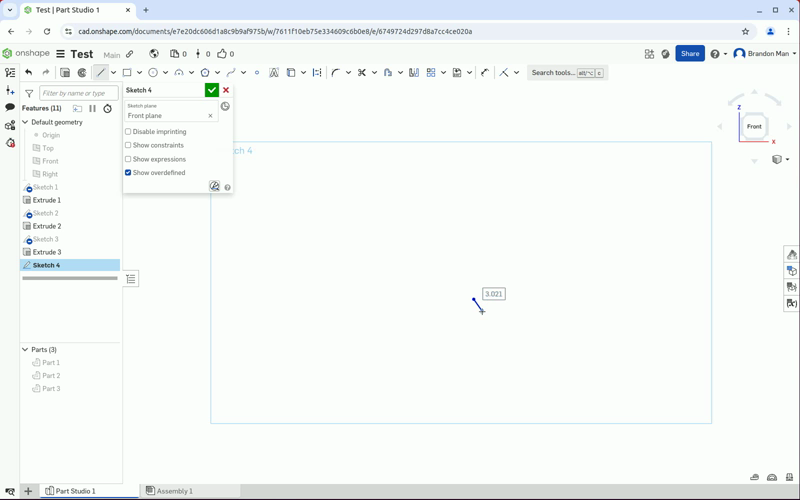
mouse_move(512, 311)
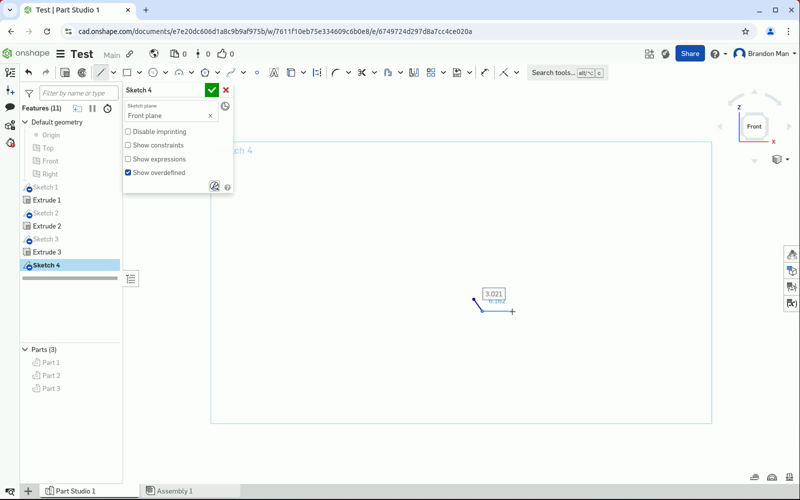
mouse_move(482, 284)
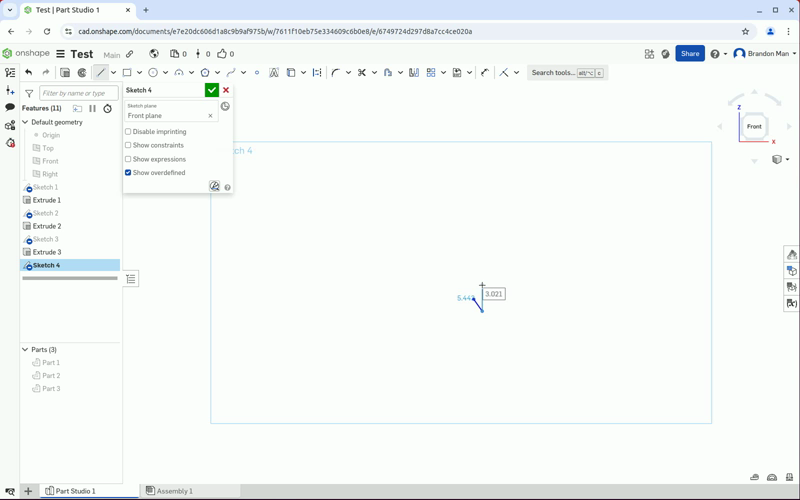
click(482, 284)
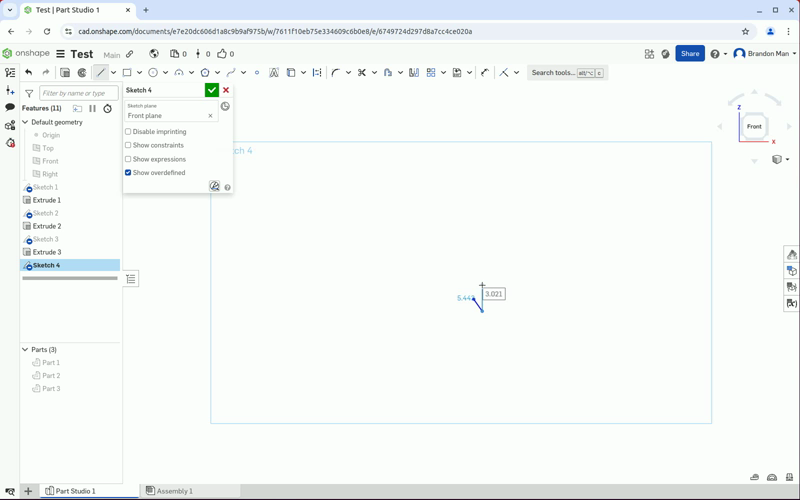
key_up(shift)
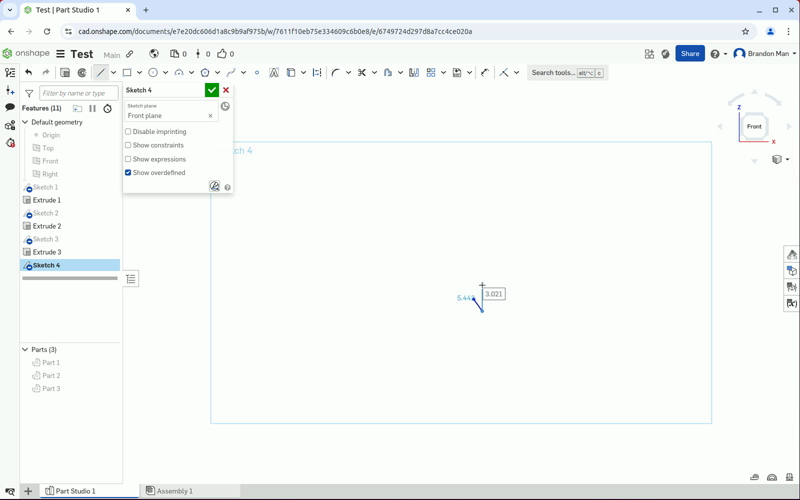
key_down(shift)
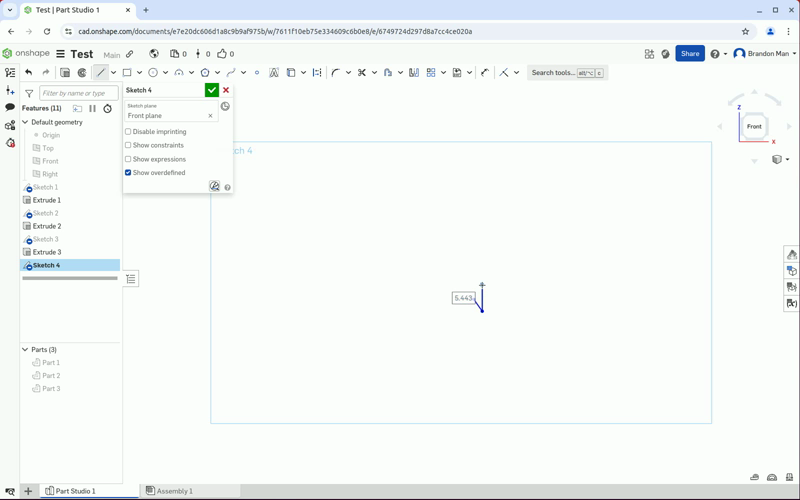
mouse_move(512, 284)
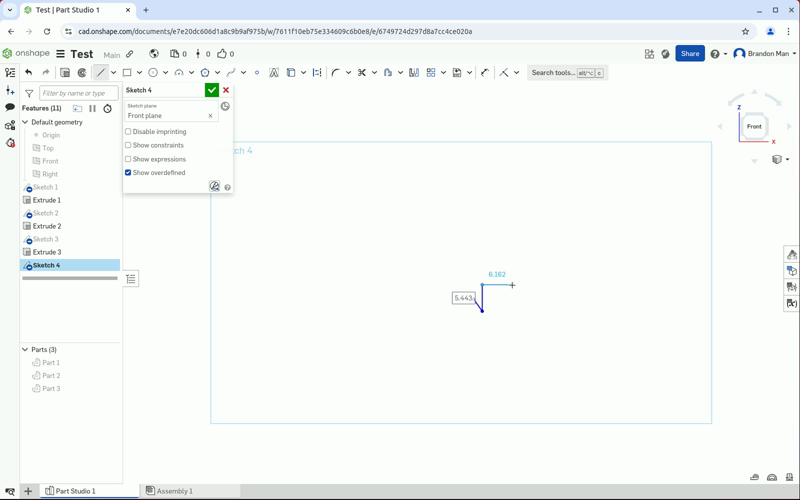
mouse_move(479, 280)
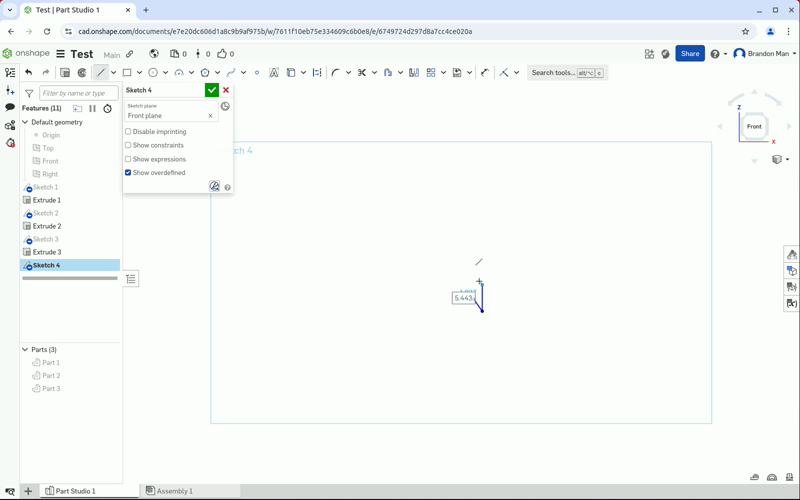
scroll(6)
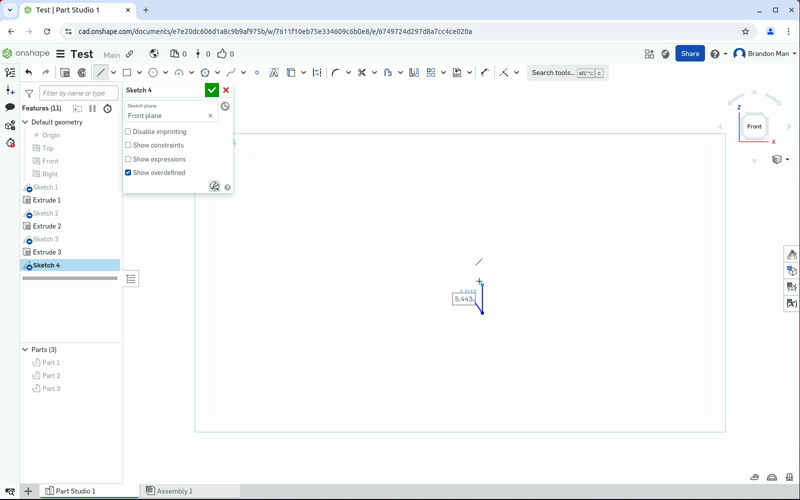
scroll(6)
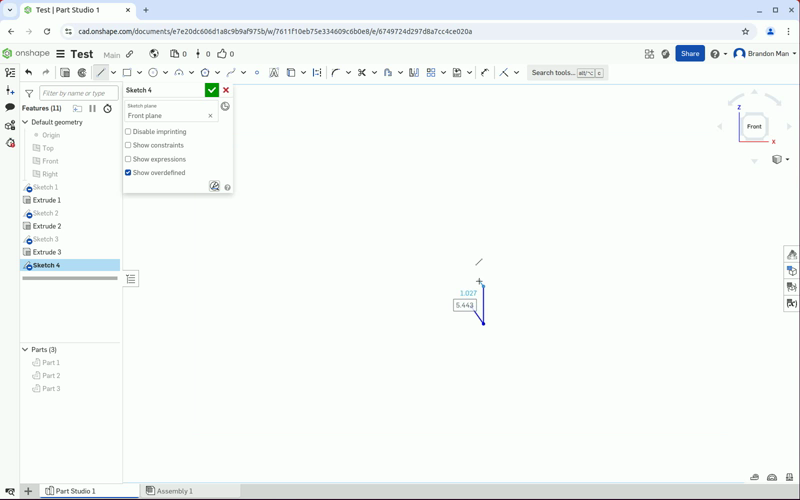
scroll(6)
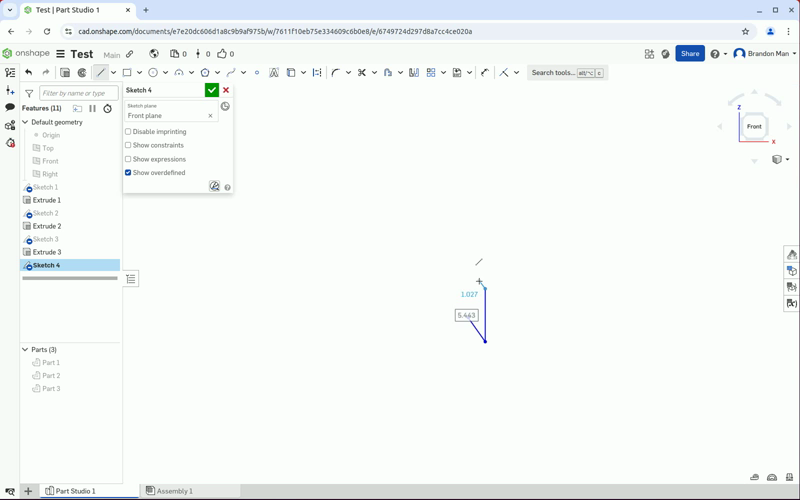
scroll(6)
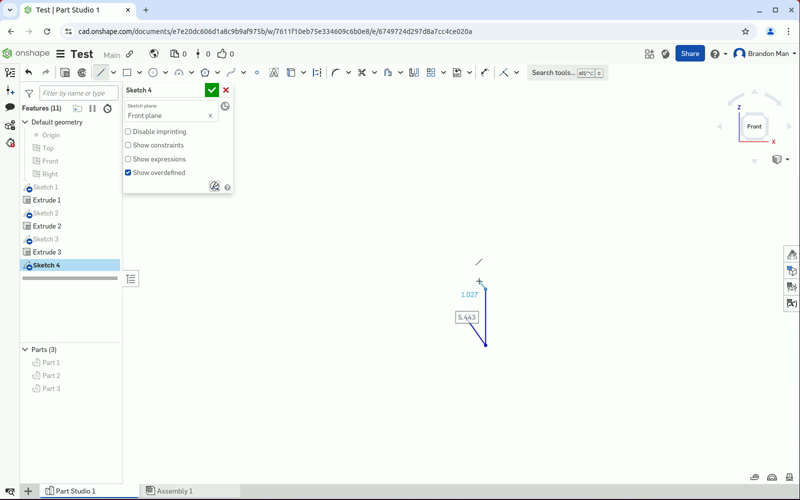
scroll(6)
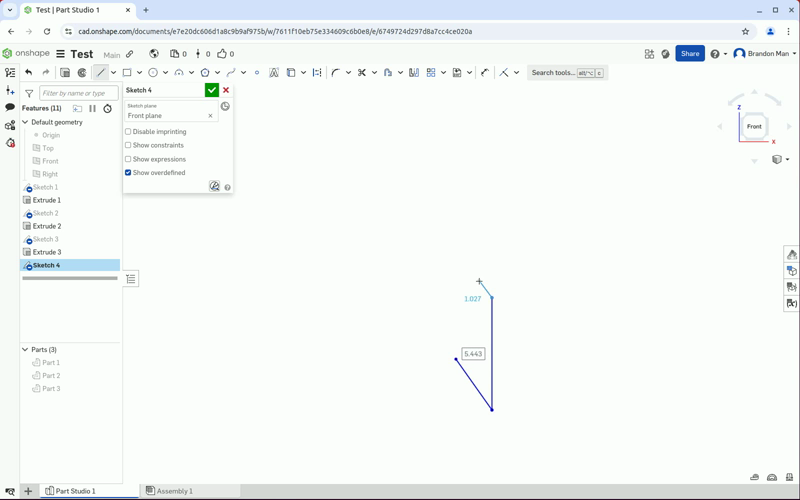
scroll(6)
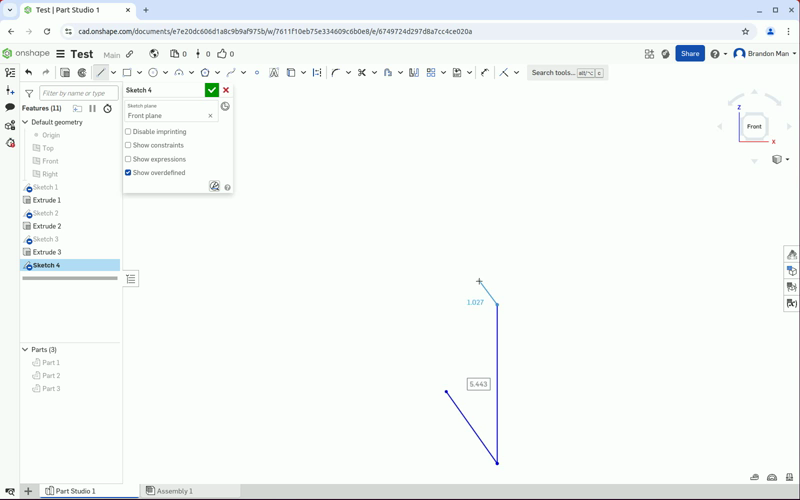
scroll(6)
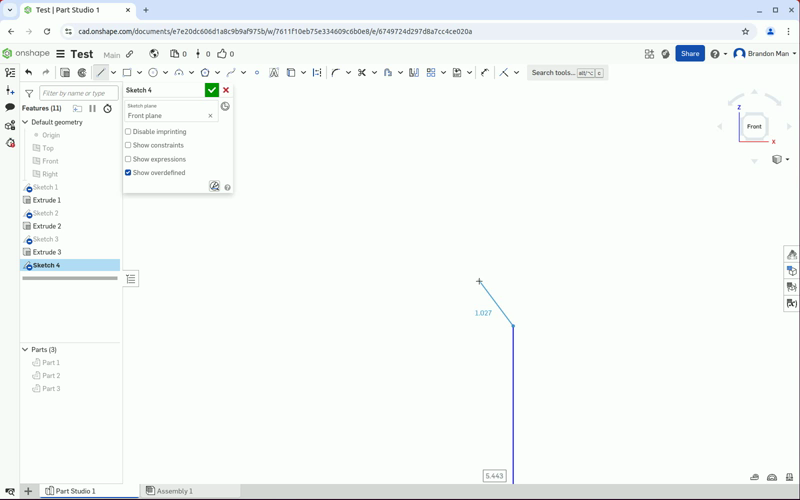
click(479, 280)
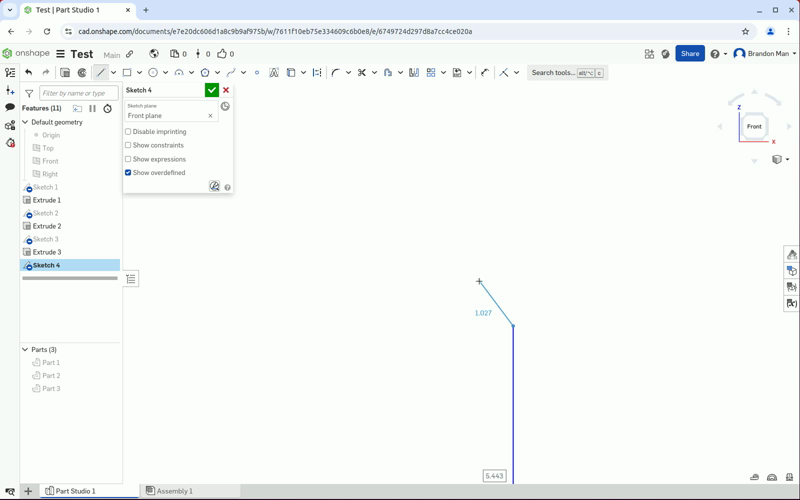
scroll(-6)
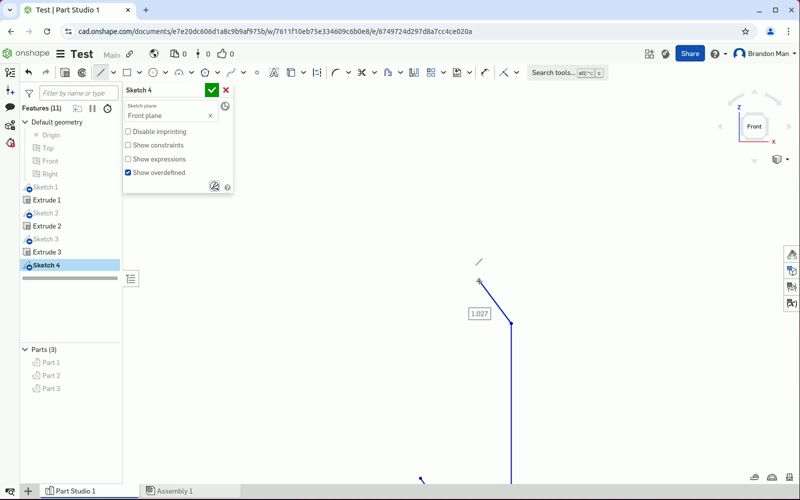
scroll(-6)
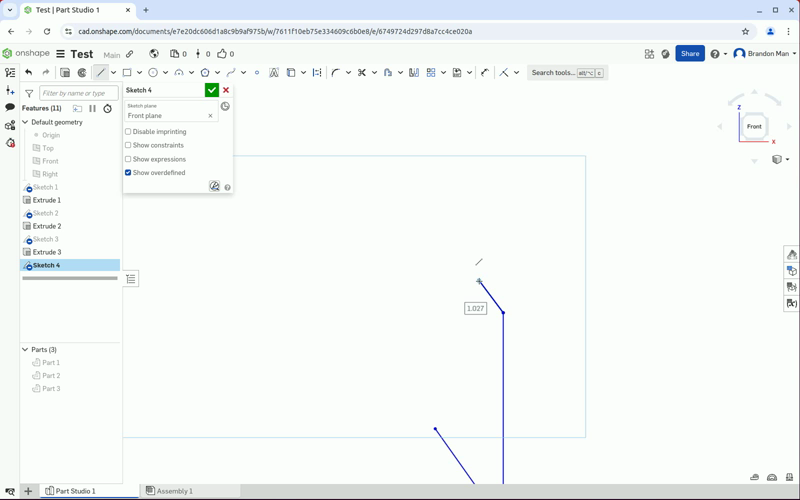
scroll(-6)
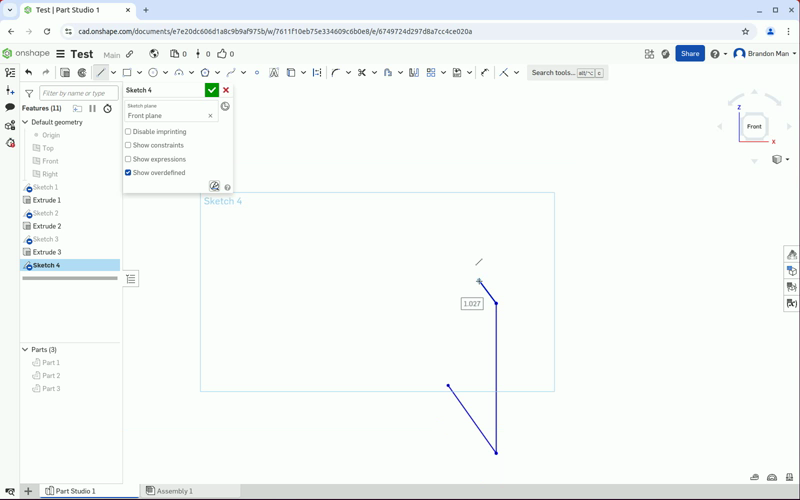
scroll(-6)
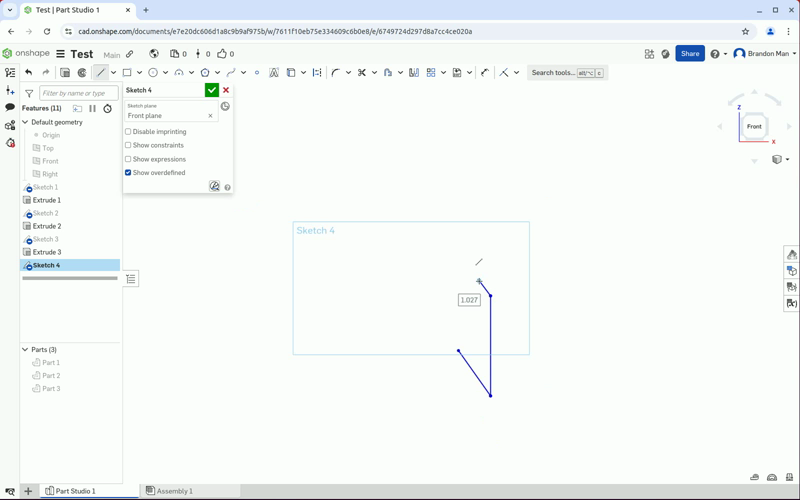
scroll(-6)
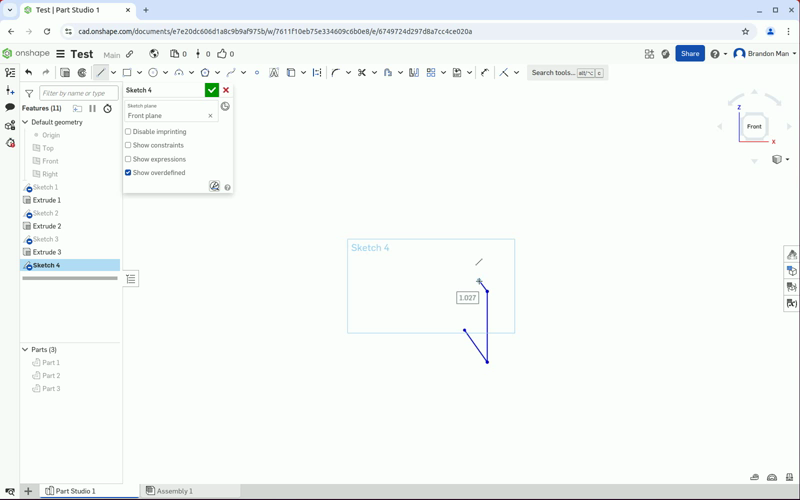
scroll(-6)
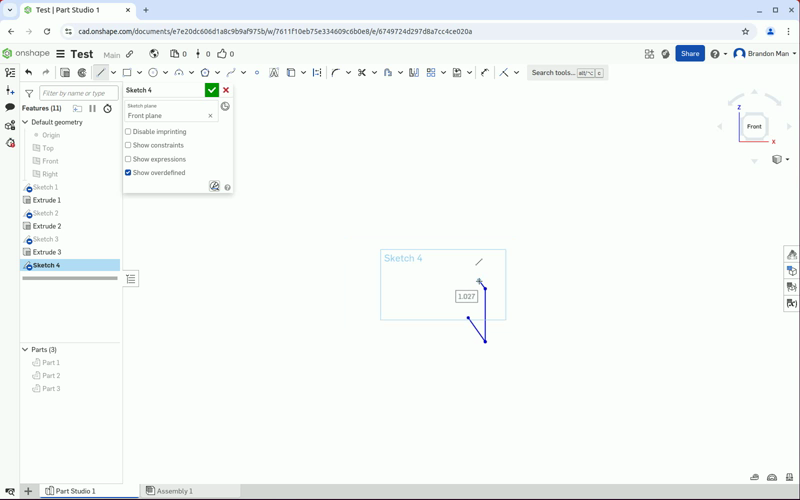
scroll(-6)
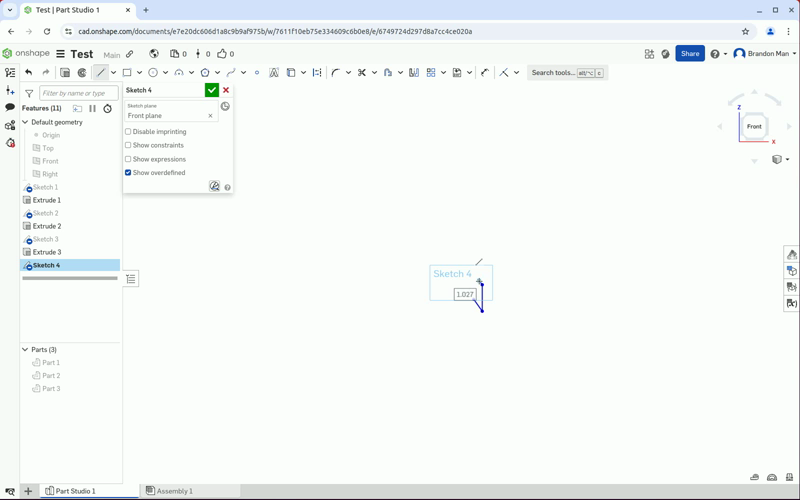
key_up(shift)
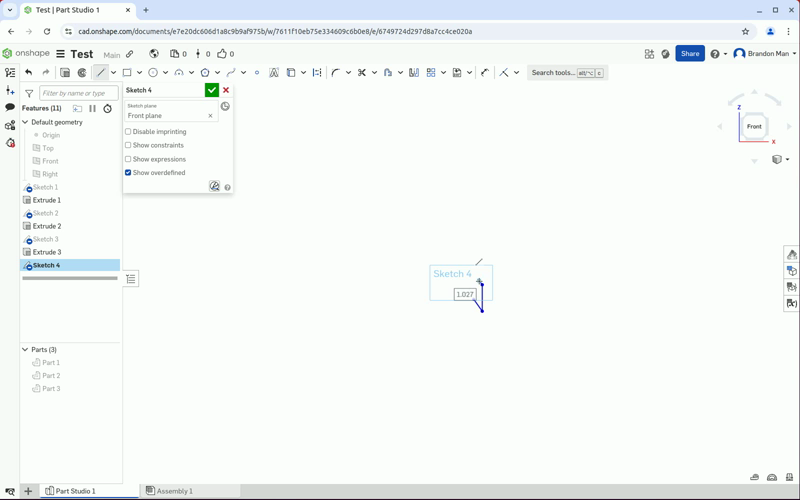
key_down(shift)
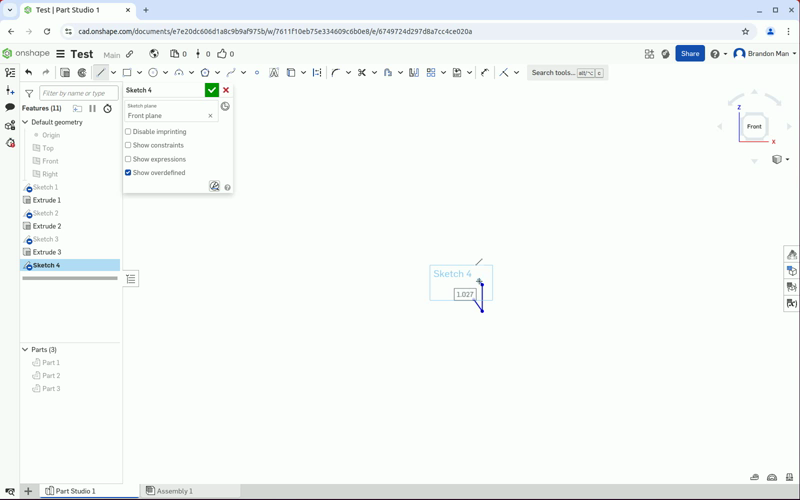
mouse_move(509, 280)
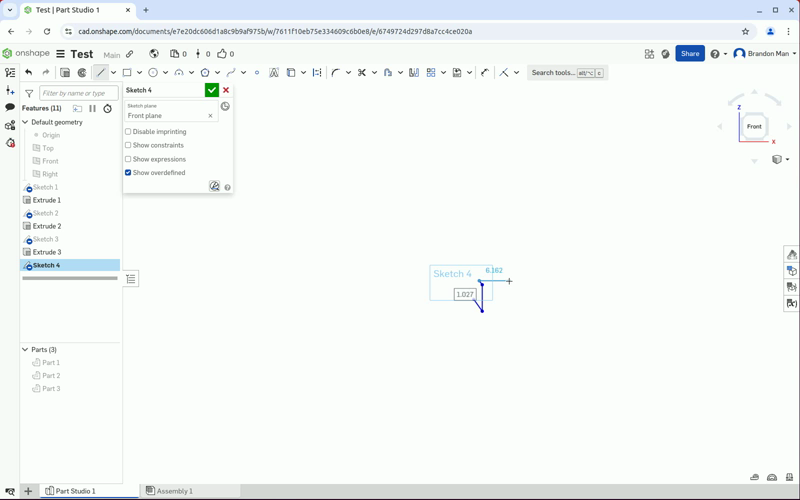
mouse_move(473, 288)
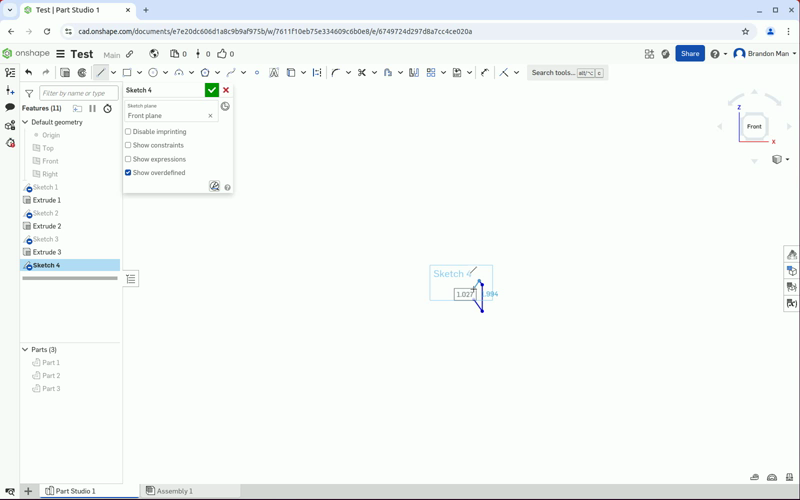
click(473, 288)
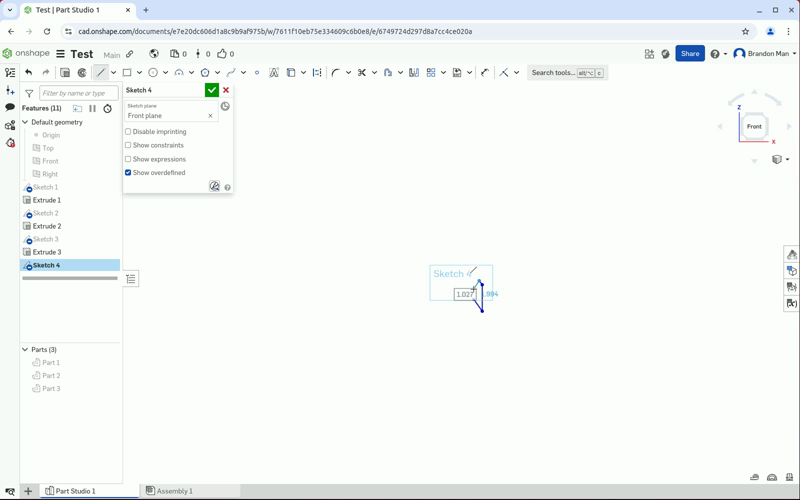
key_up(shift)
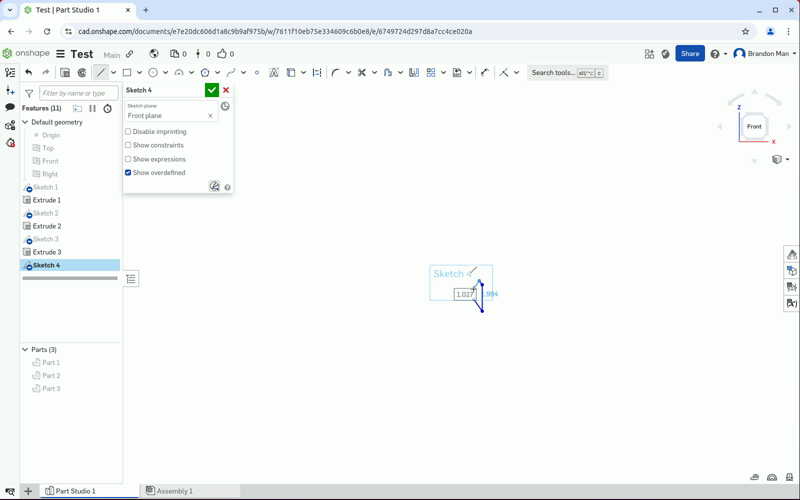
mouse_move(503, 288)
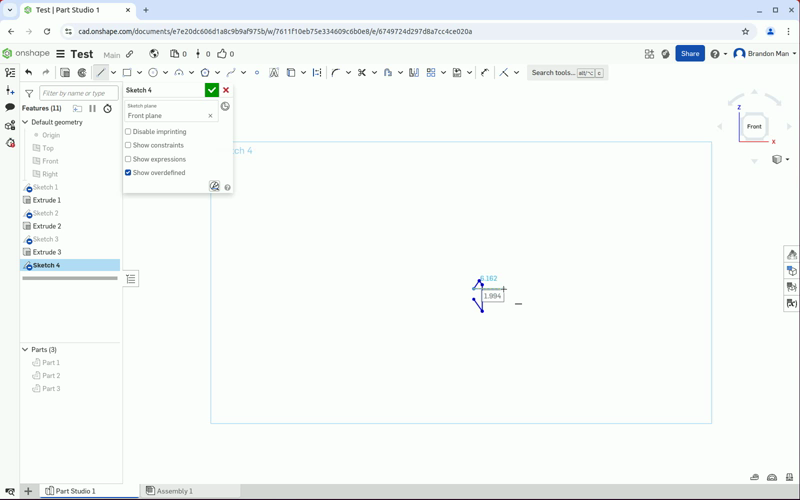
key_down(shift)
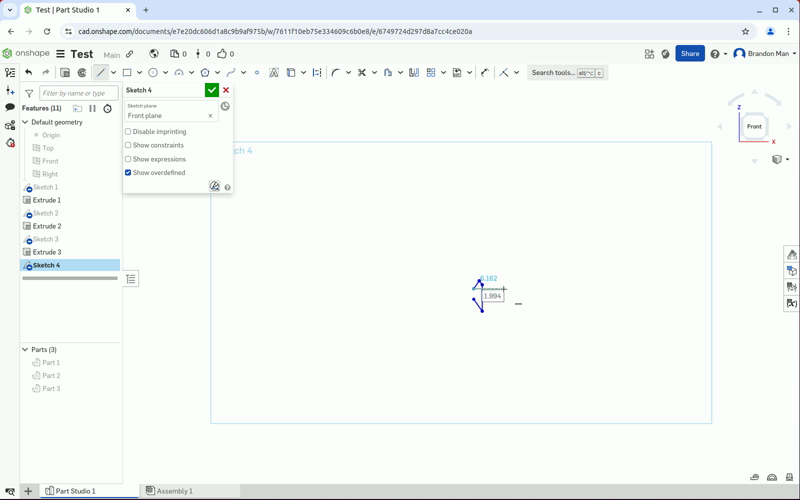
mouse_move(473, 299)
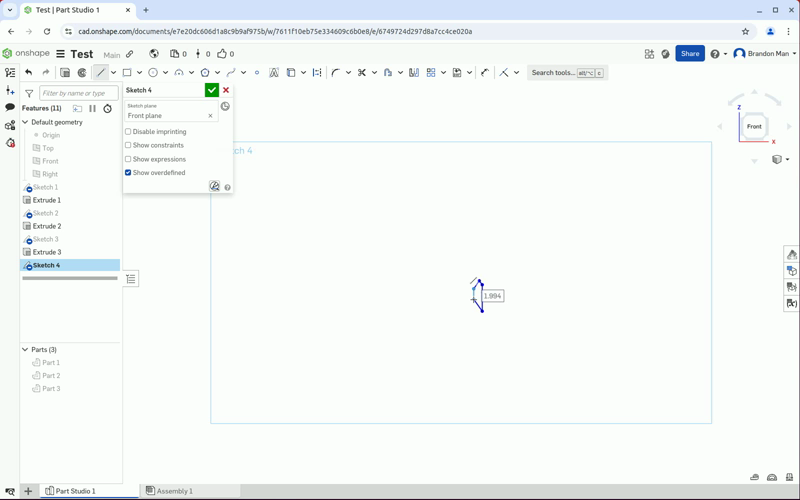
key_up(shift)
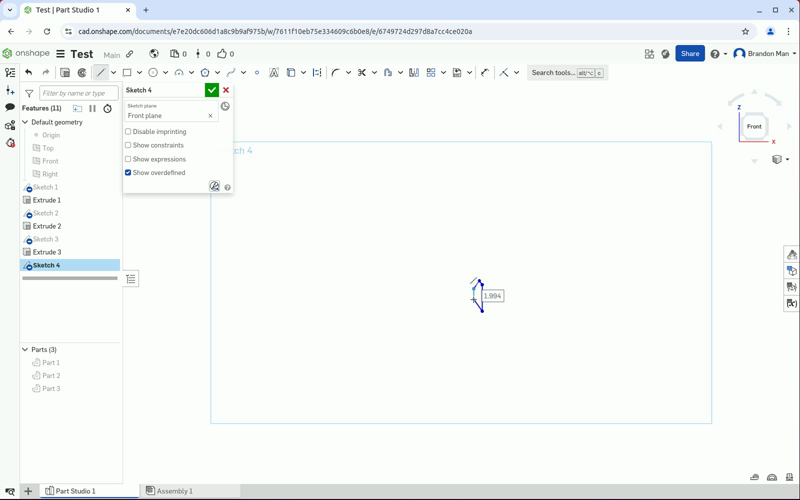
click(473, 299)
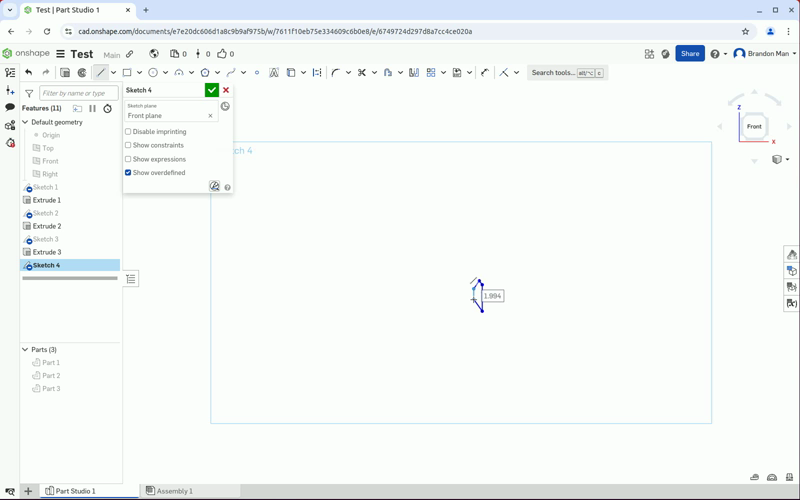
key(esc)
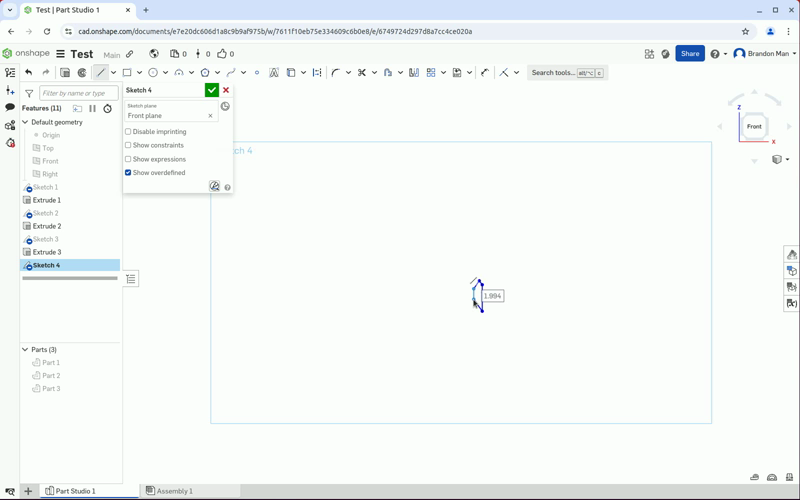
mouse_move(475, 287)
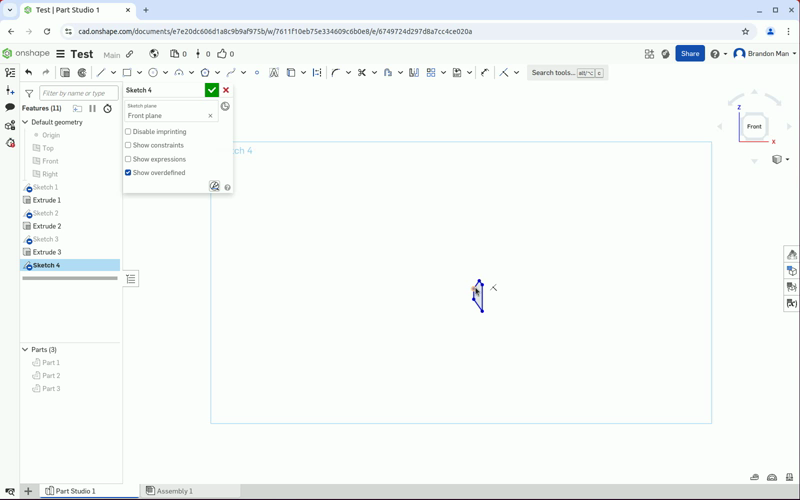
scroll(6)
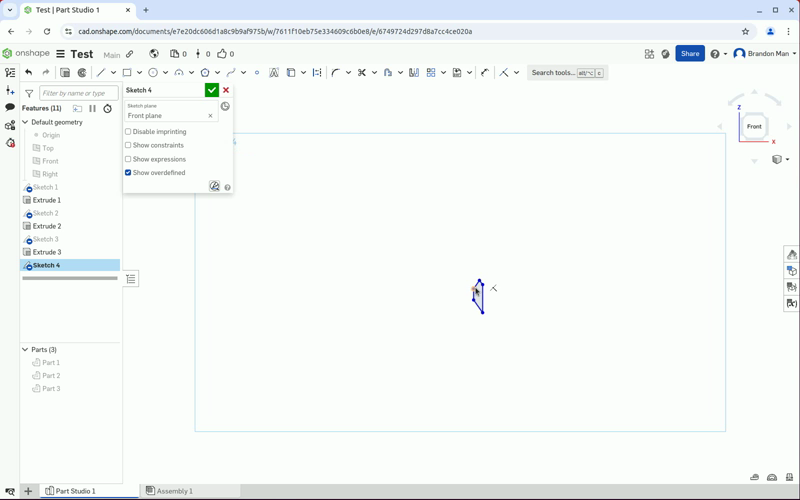
scroll(6)
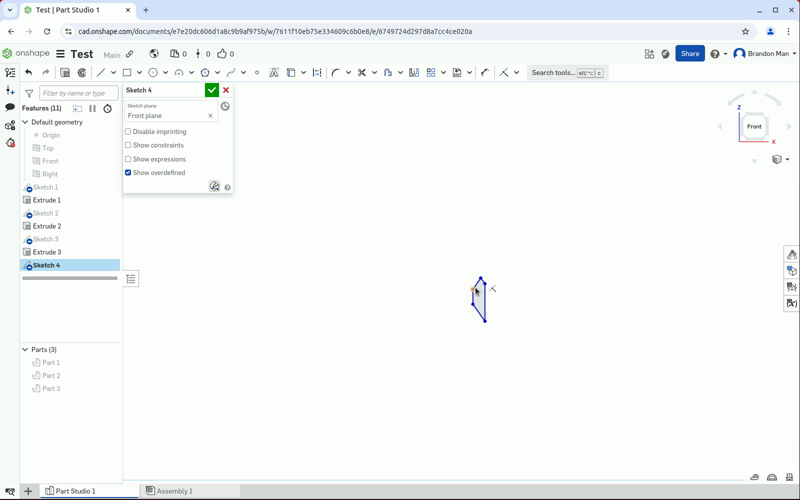
scroll(6)
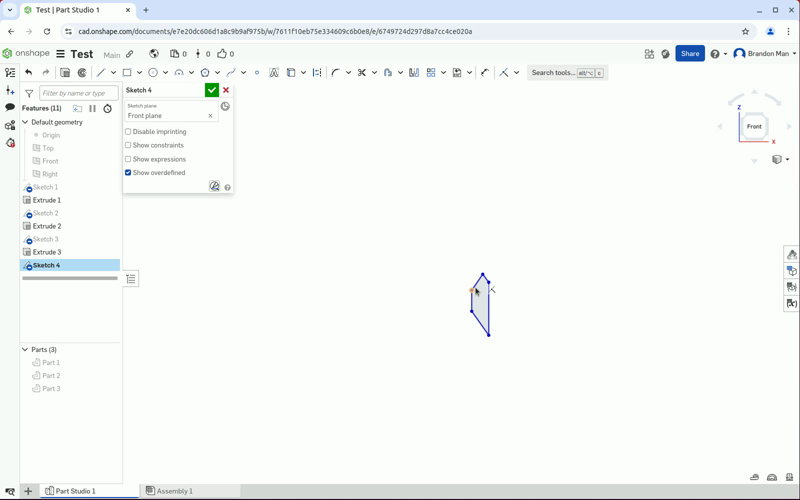
scroll(6)
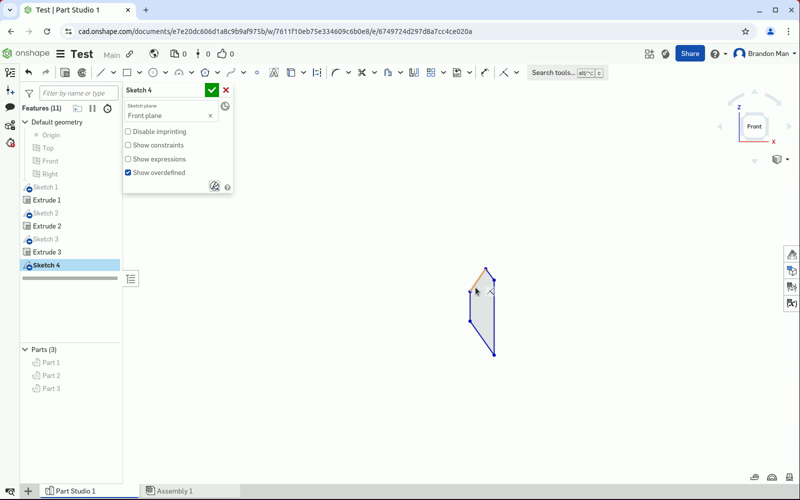
scroll(6)
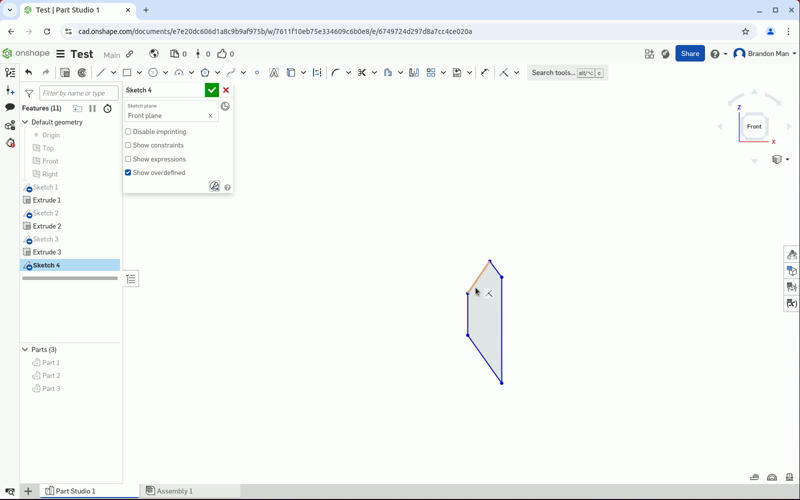
scroll(6)
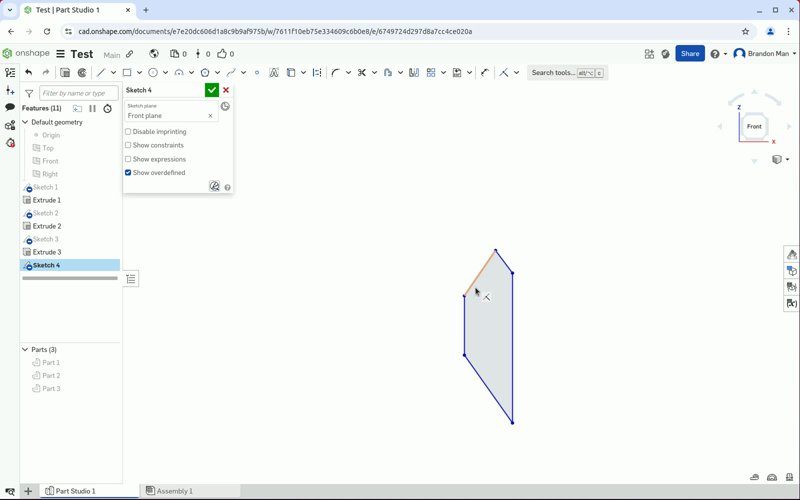
scroll(6)
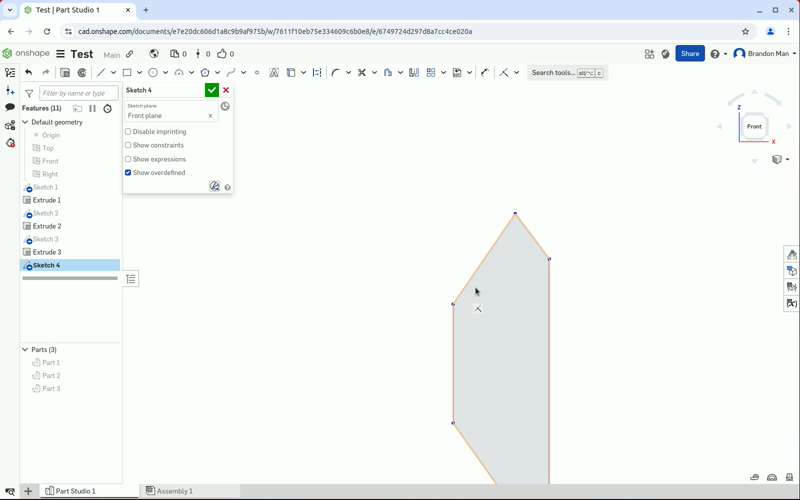
click(475, 287)
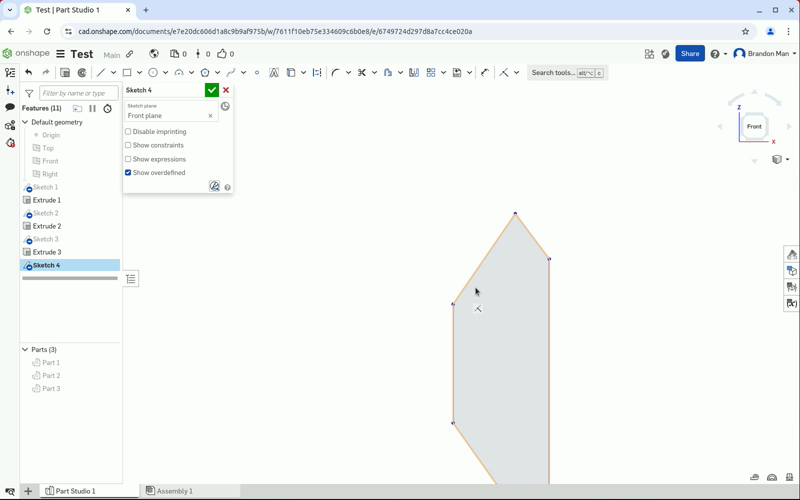
scroll(-6)
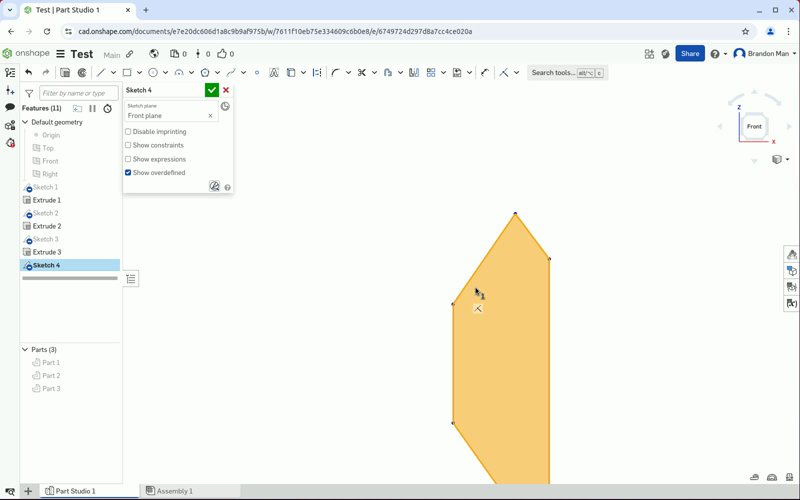
scroll(-6)
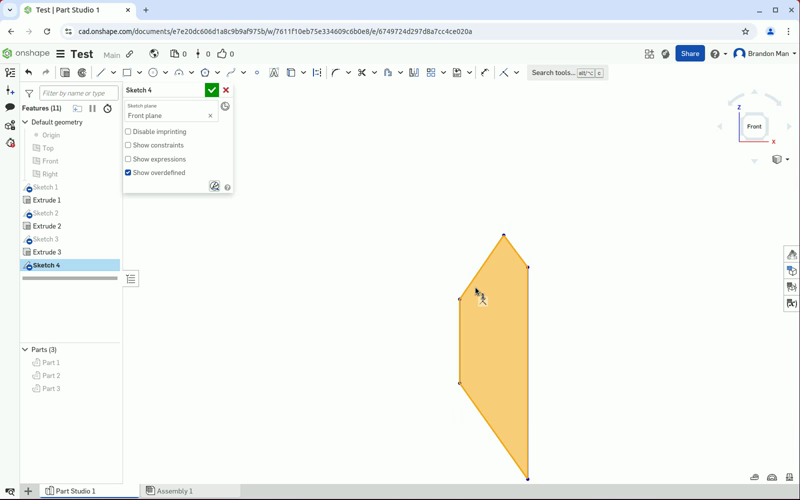
scroll(-6)
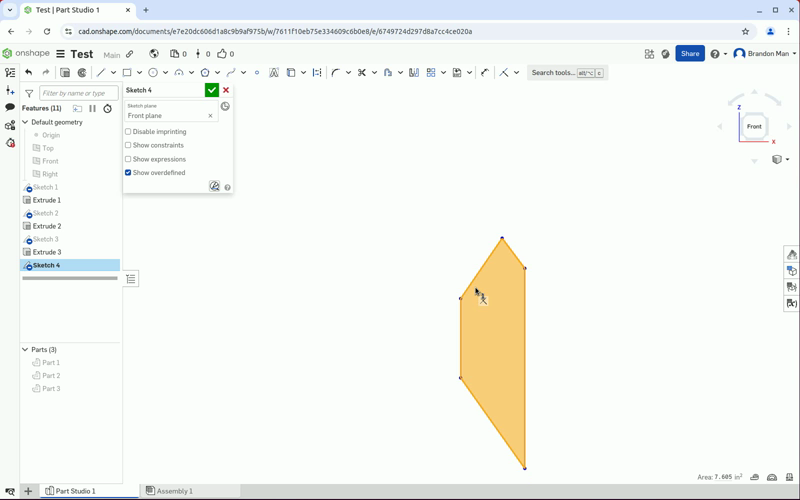
scroll(-6)
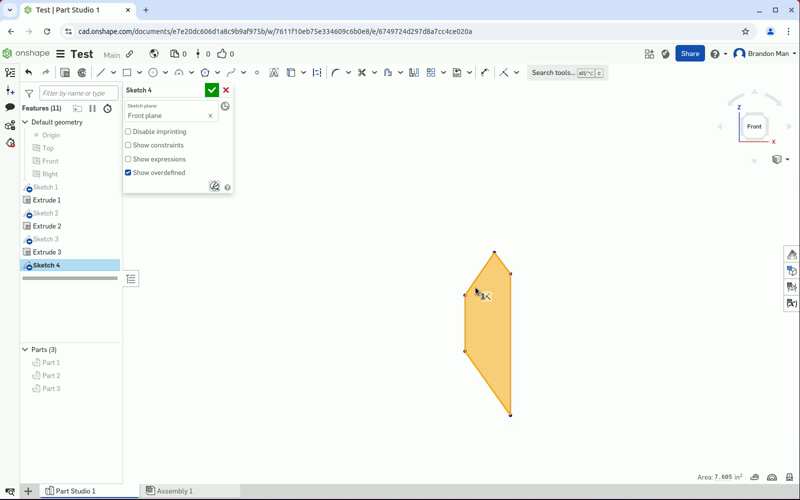
scroll(-6)
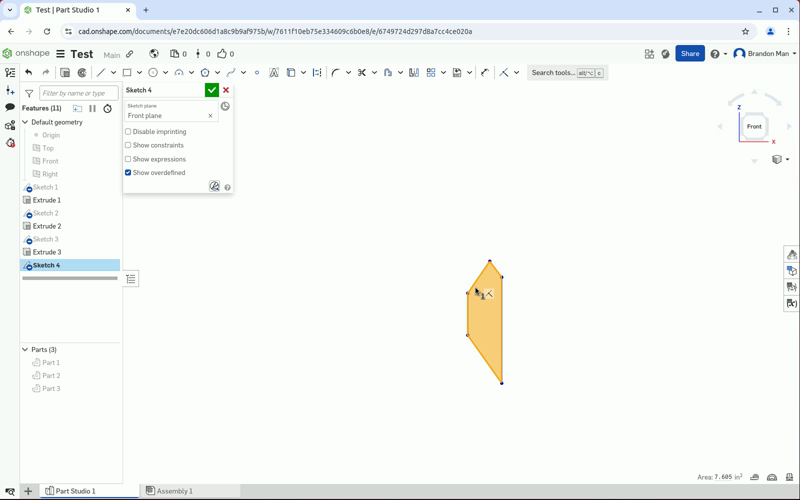
scroll(-6)
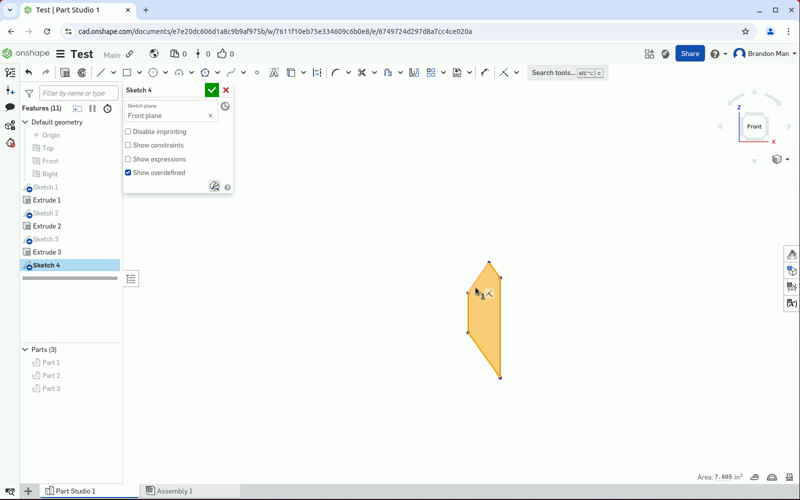
scroll(-6)
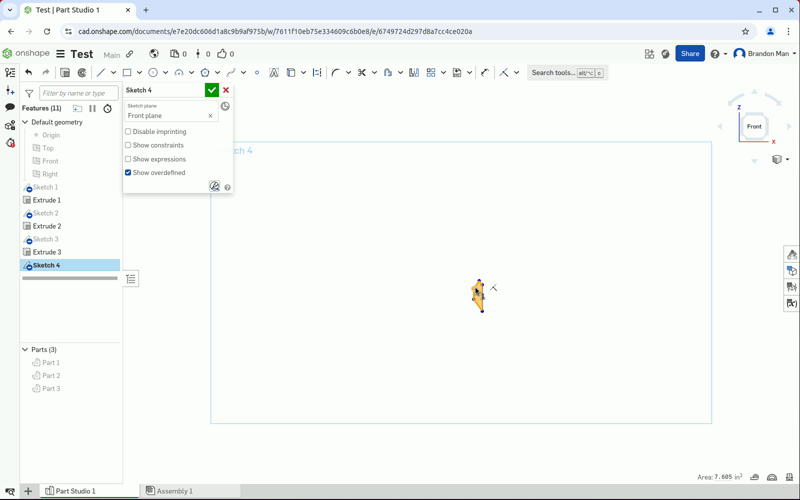
mouse_move(73, 352)
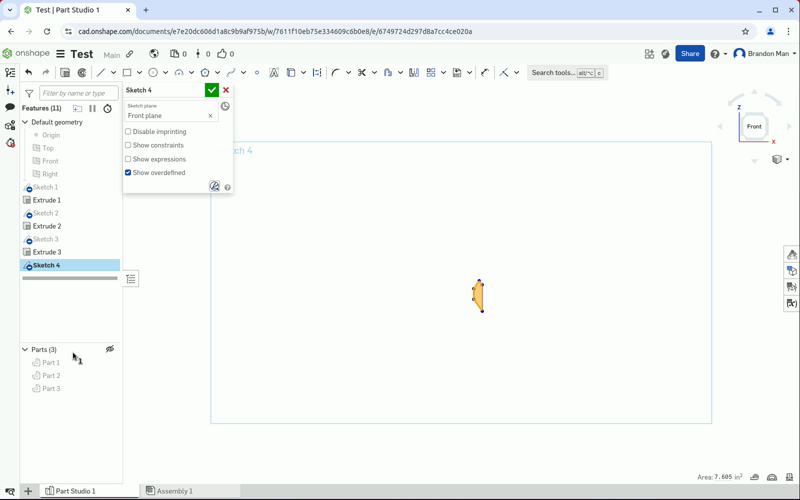
key(shift+y)
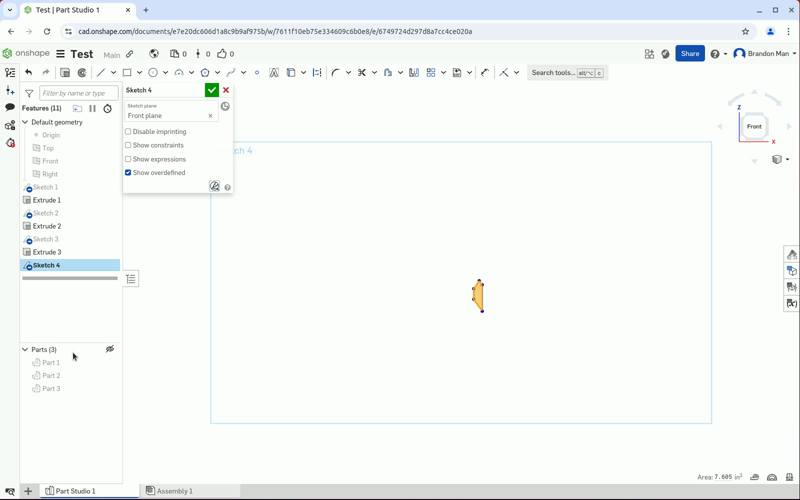
key(shift+e)
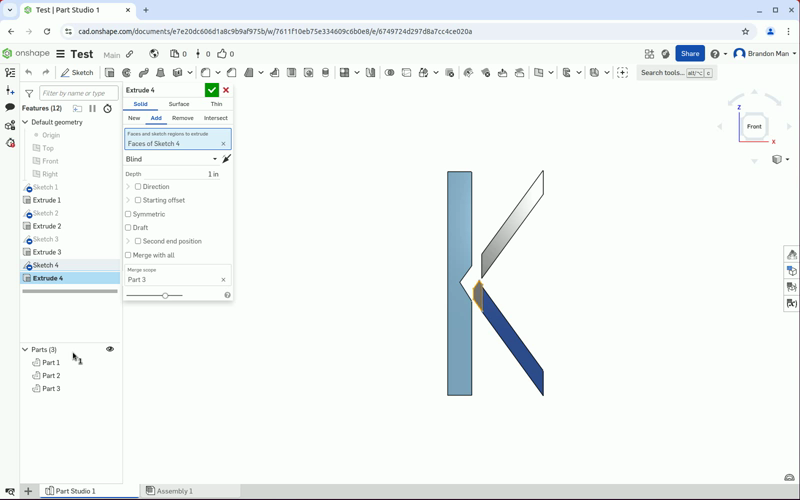
mouse_move(143, 106)
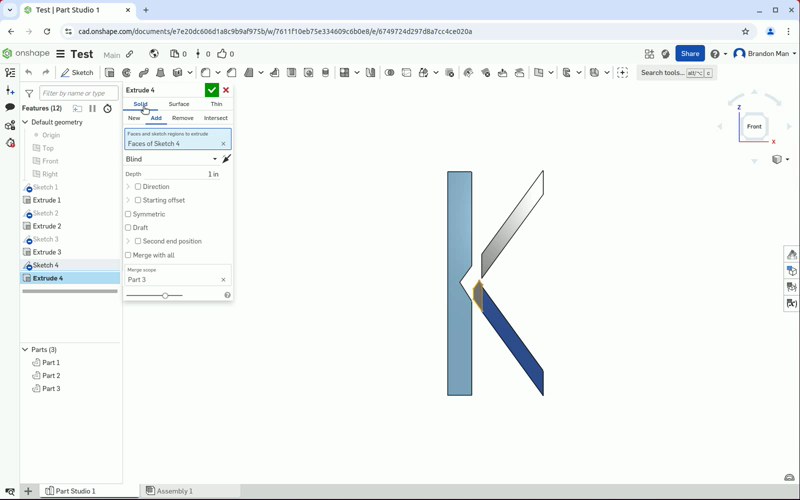
click(143, 106)
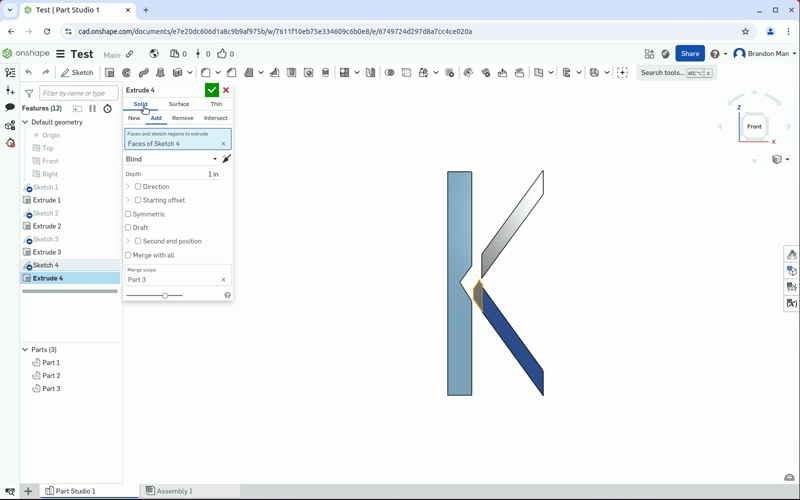
mouse_move(137, 120)
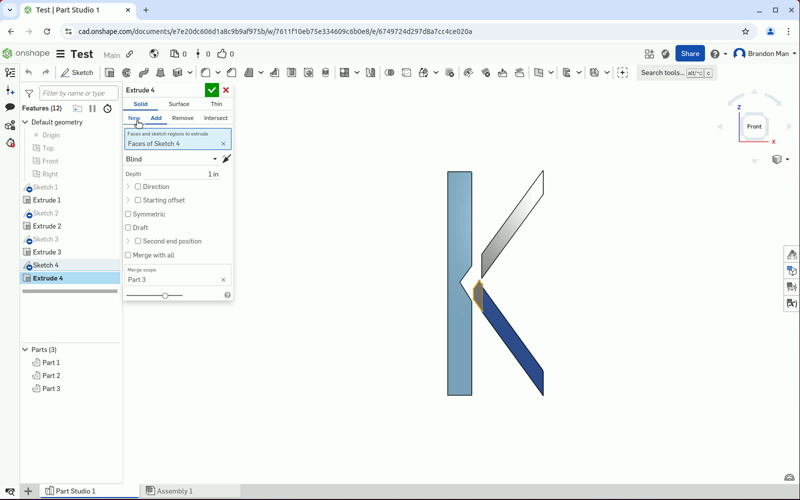
click(137, 120)
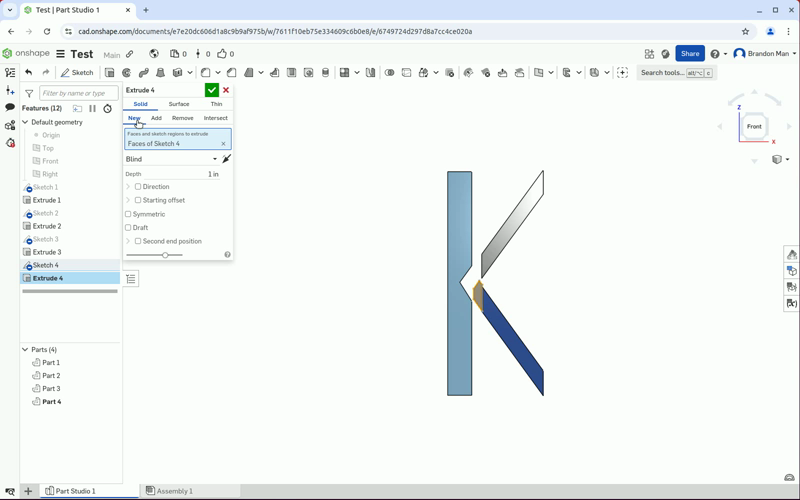
key(tab, 4)
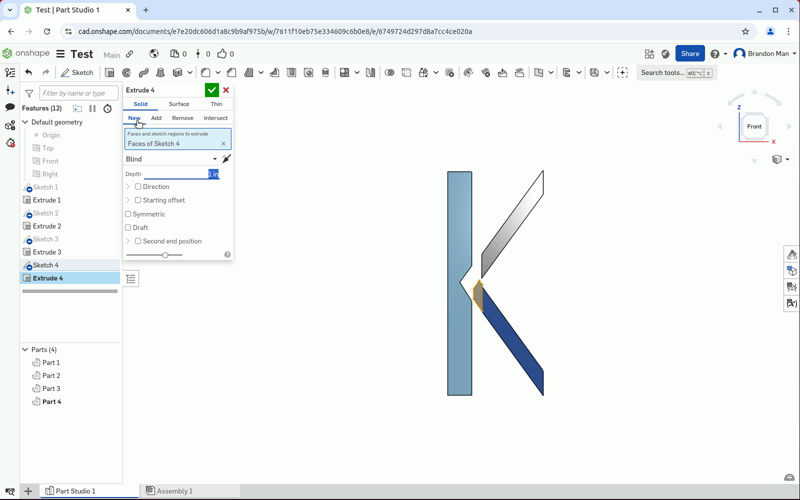
text(11.554)
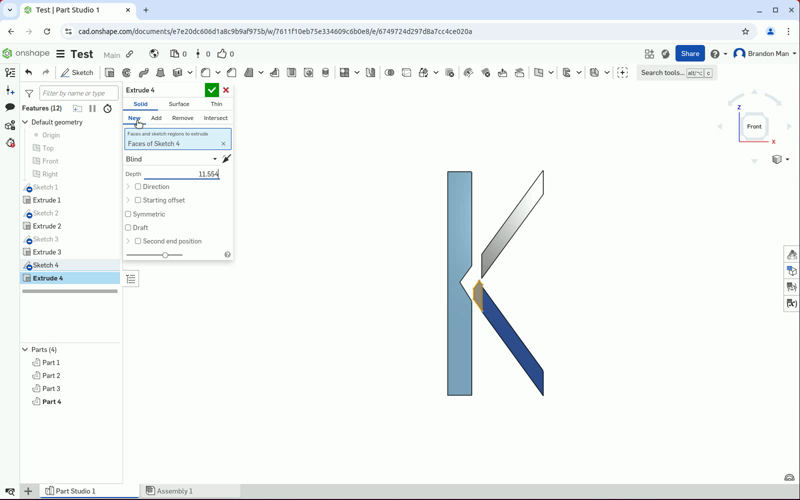
key(enter)
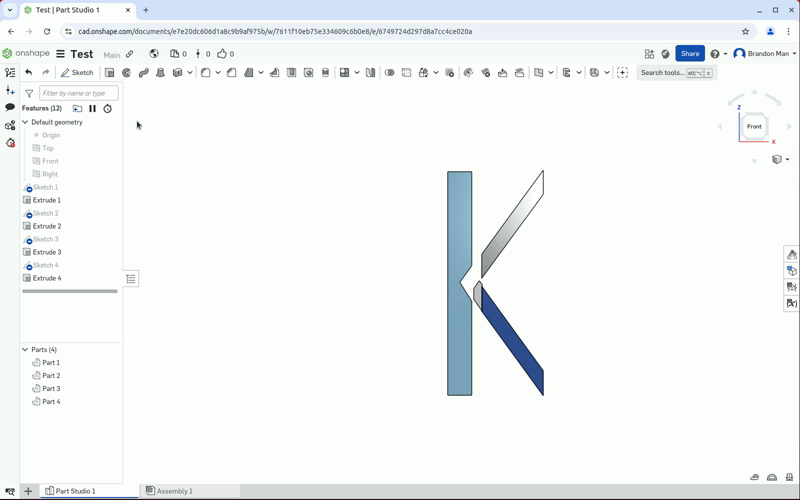
key(shift+h)
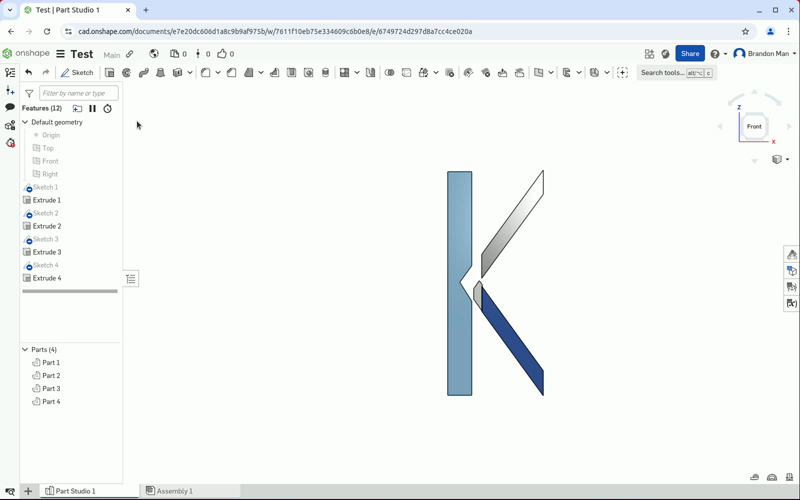
key(shift+h)
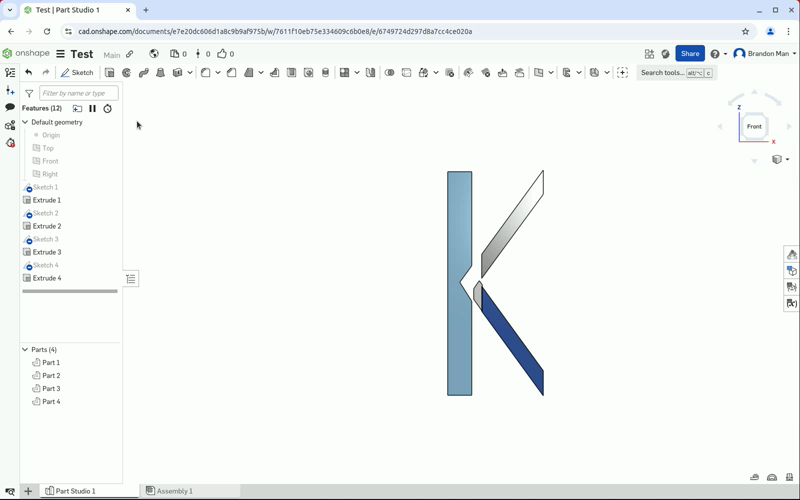
mouse_move(73, 189)
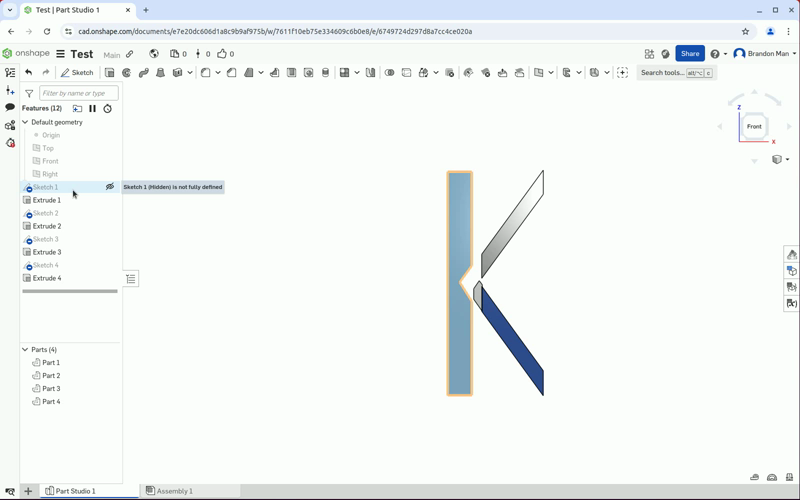
click(73, 189)
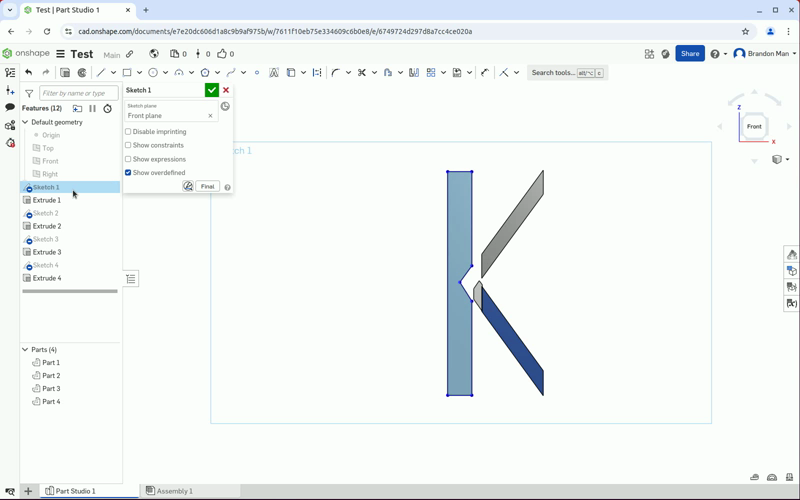
mouse_move(229, 92)
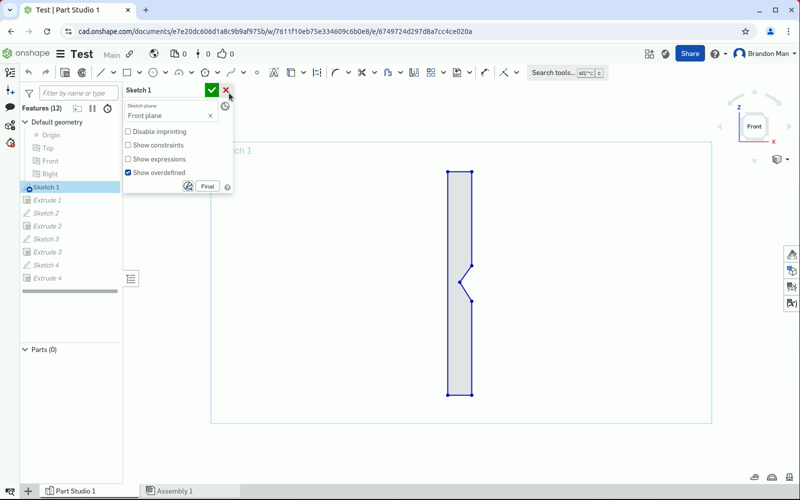
click(229, 92)
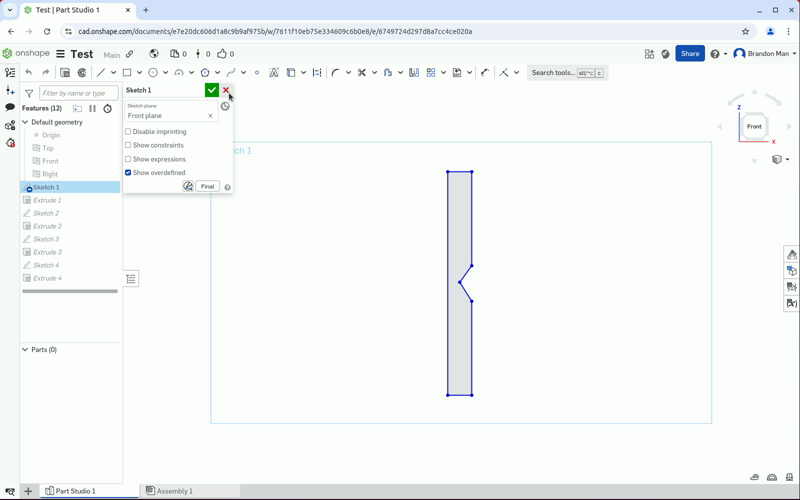
key(shift+s)
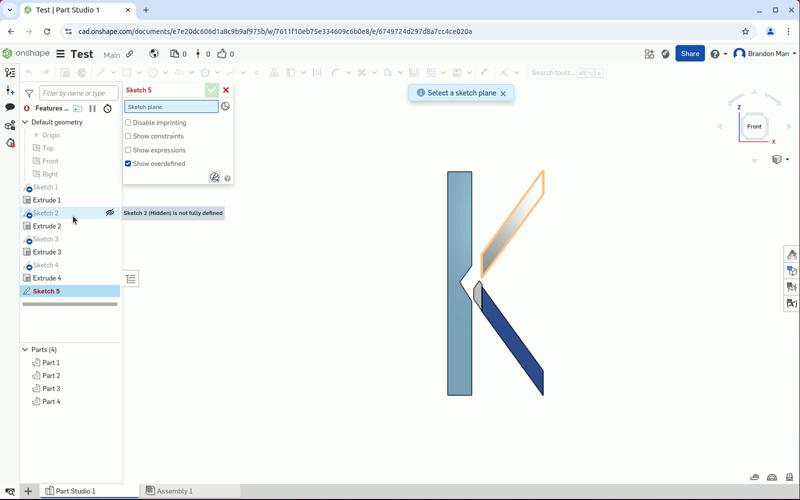
scroll(3)
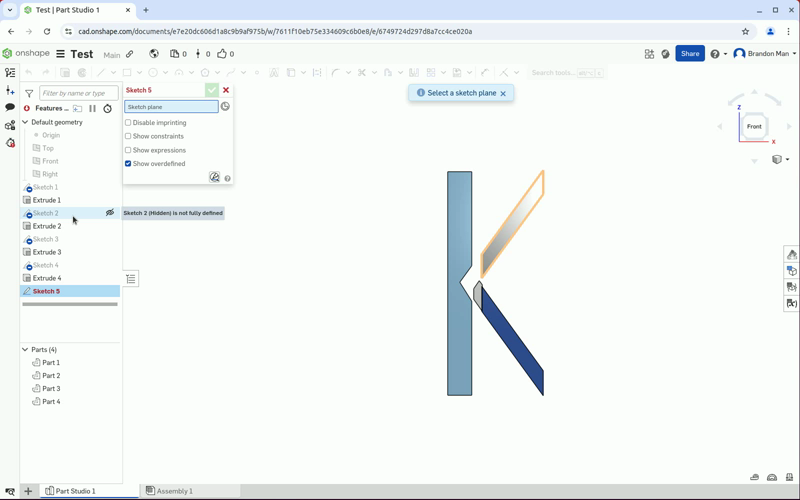
mouse_move(73, 163)
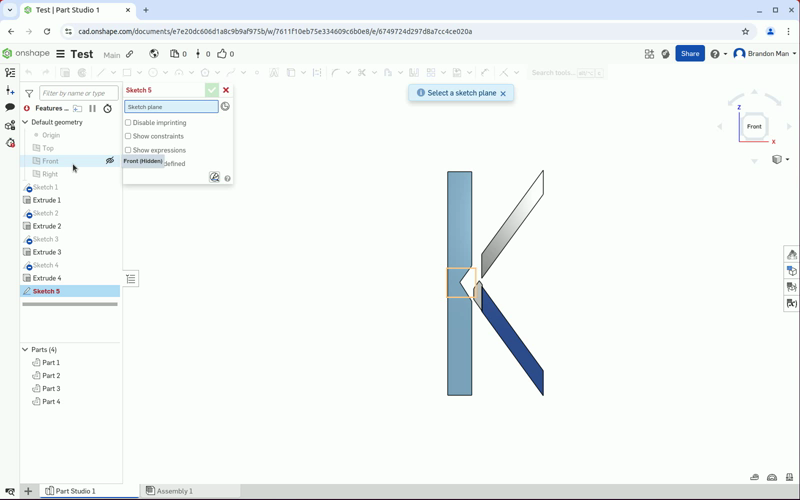
click(73, 163)
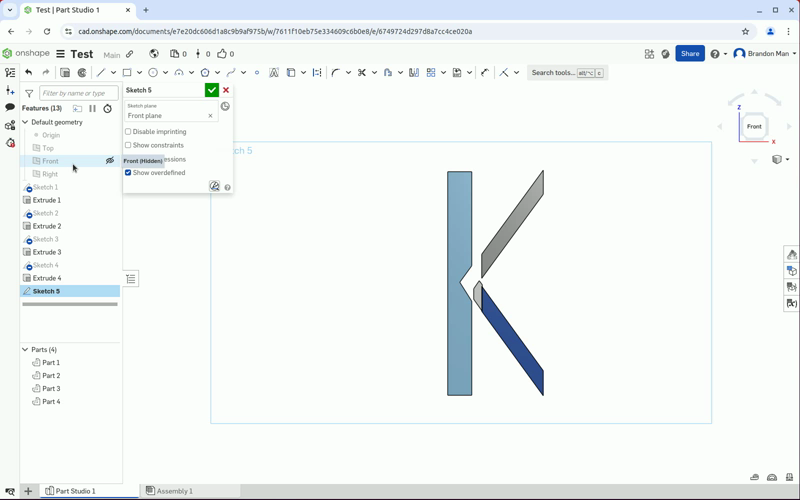
mouse_move(73, 352)
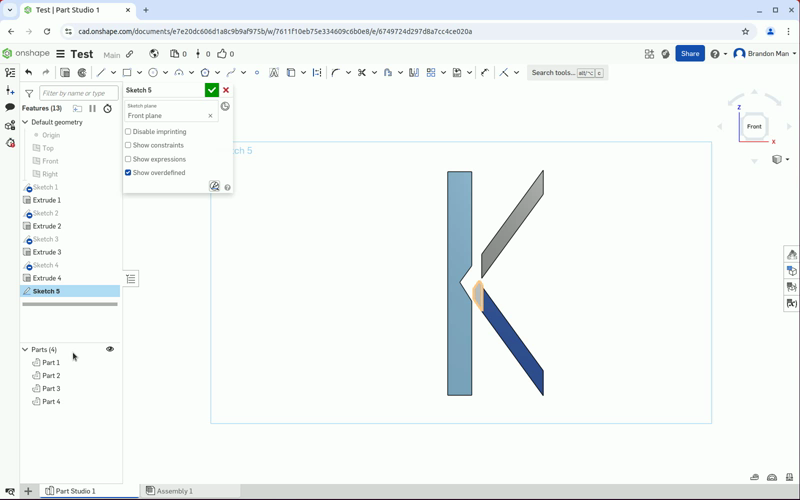
key(y)
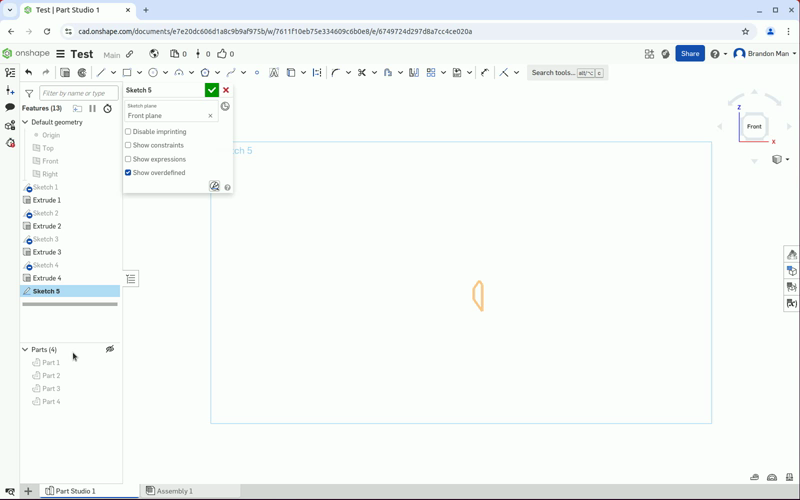
key(l)
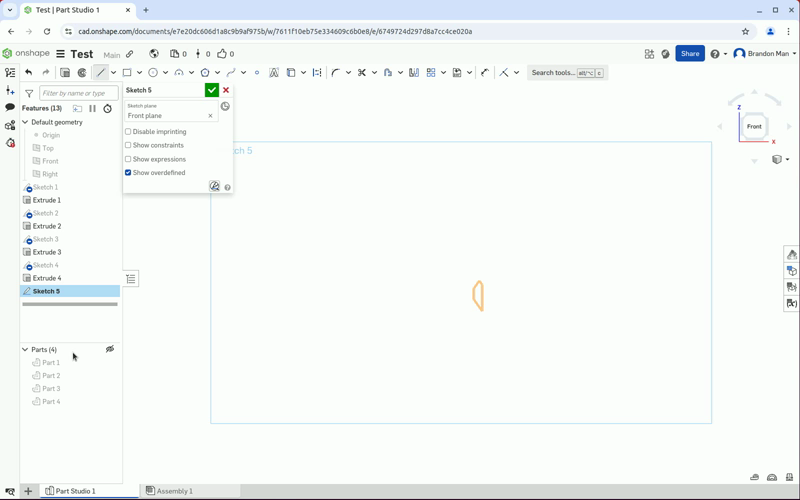
key_down(shift)
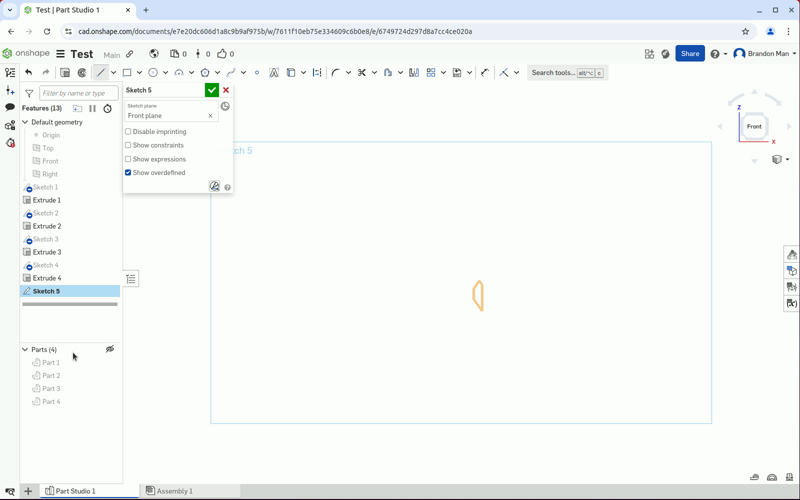
mouse_move(473, 274)
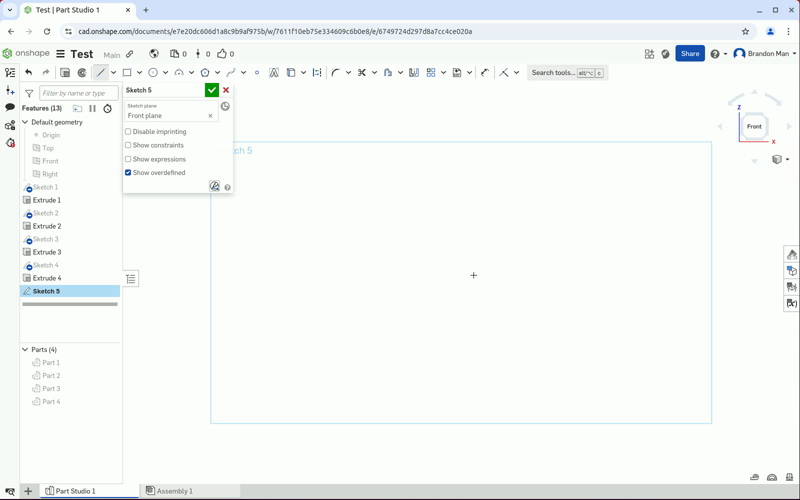
click(473, 274)
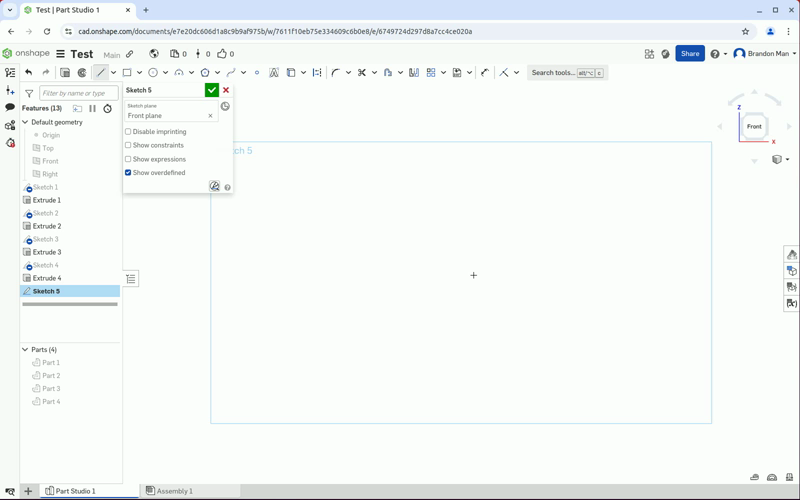
key_up(shift)
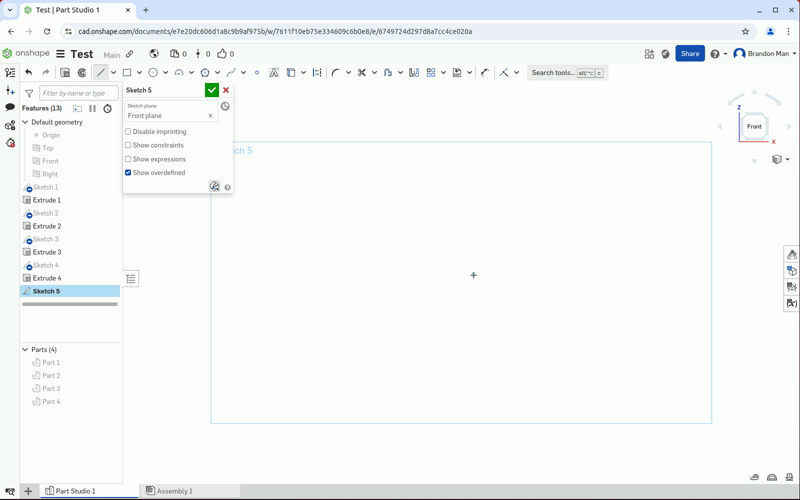
key_down(shift)
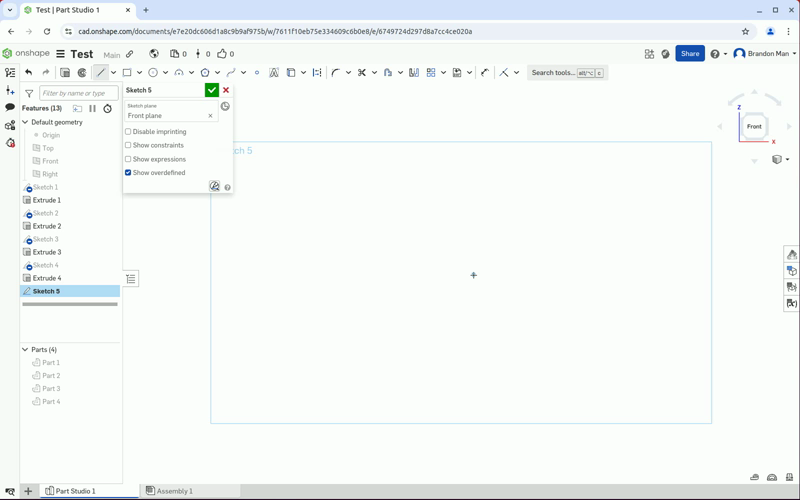
mouse_move(503, 274)
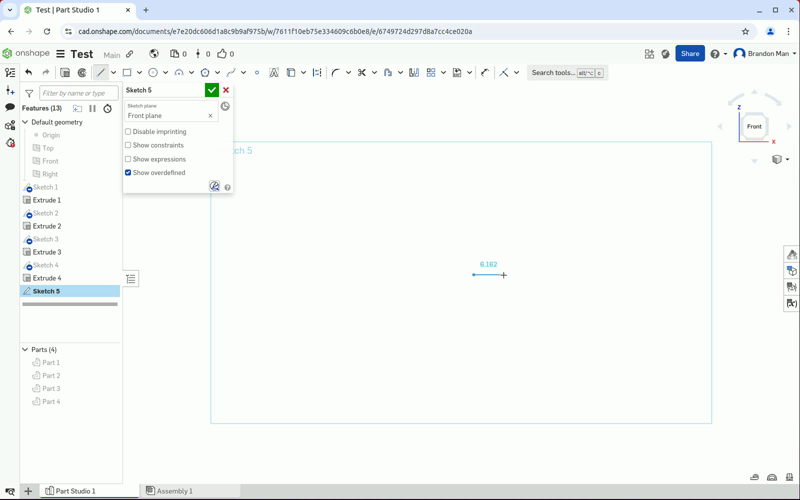
mouse_move(479, 282)
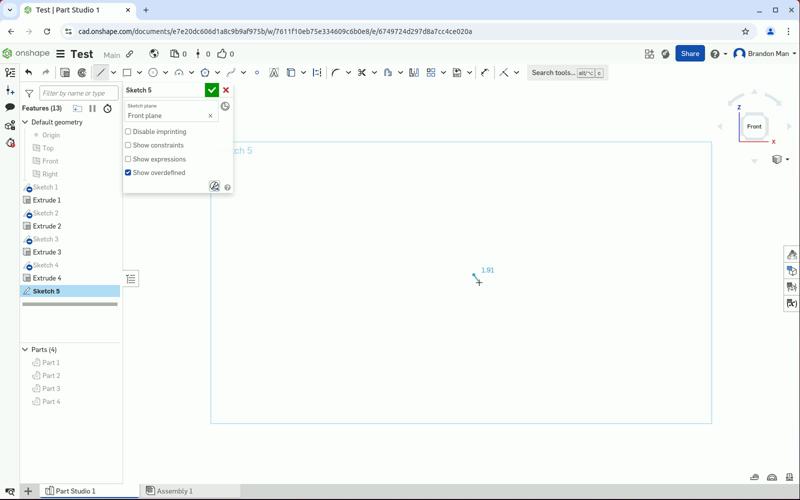
click(479, 282)
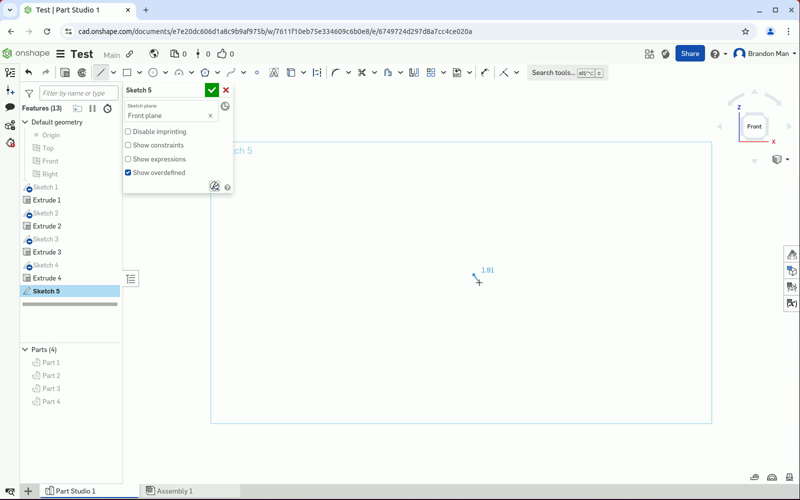
key_up(shift)
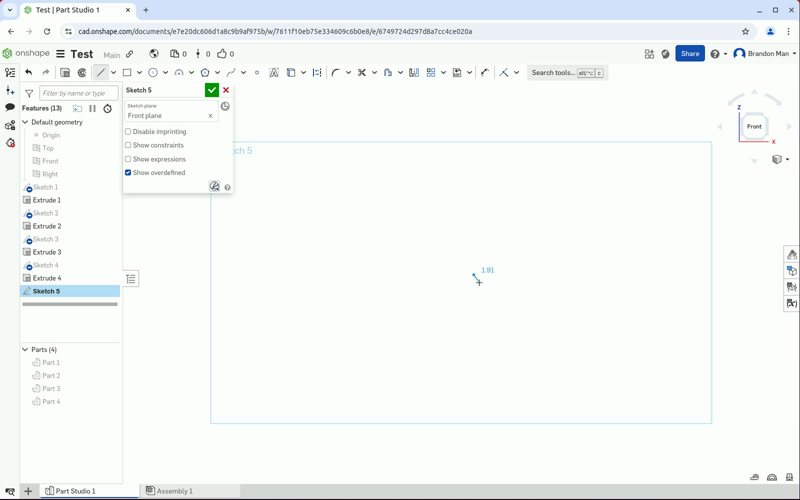
key_down(shift)
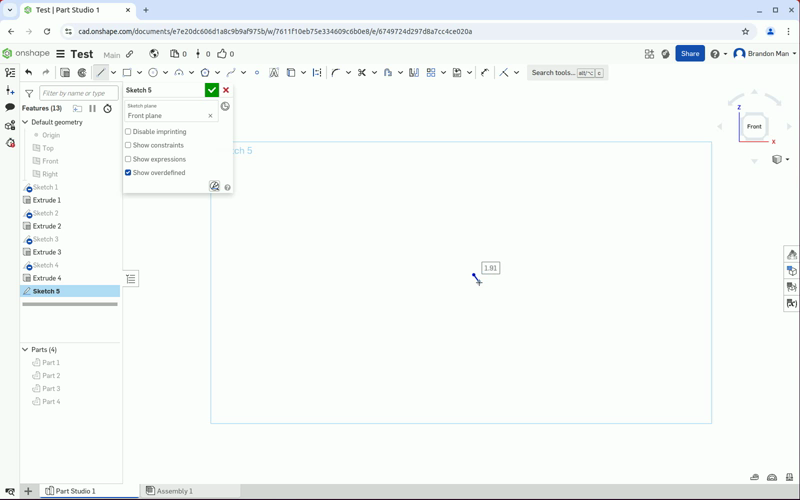
mouse_move(509, 282)
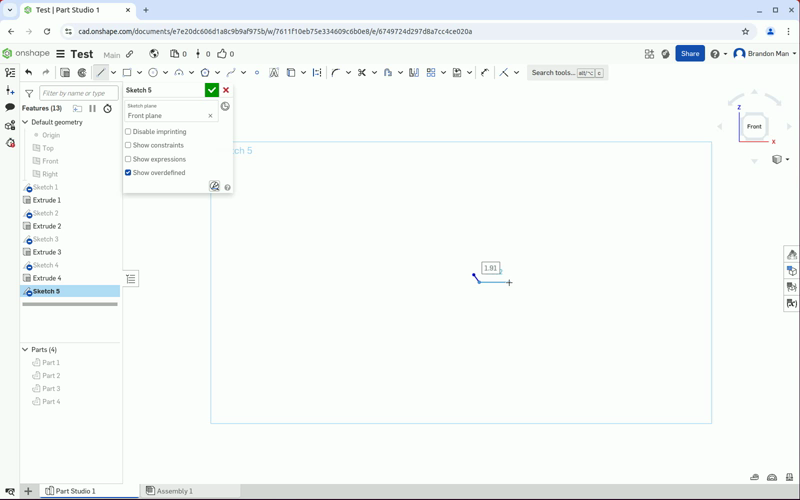
mouse_move(482, 278)
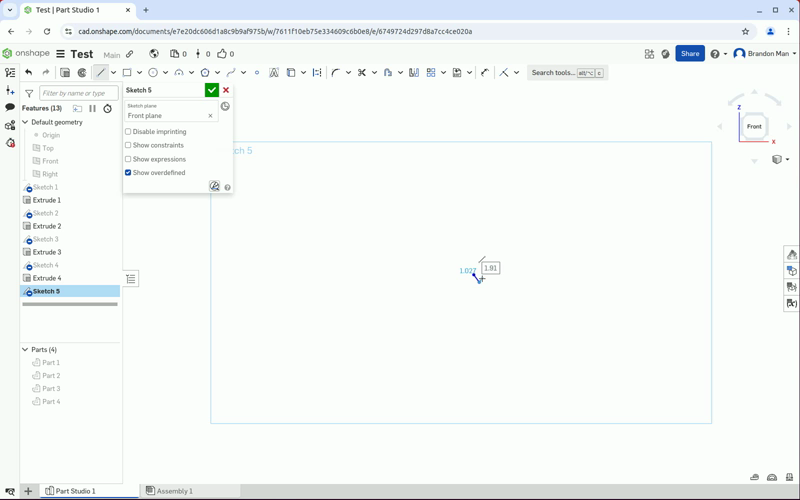
scroll(6)
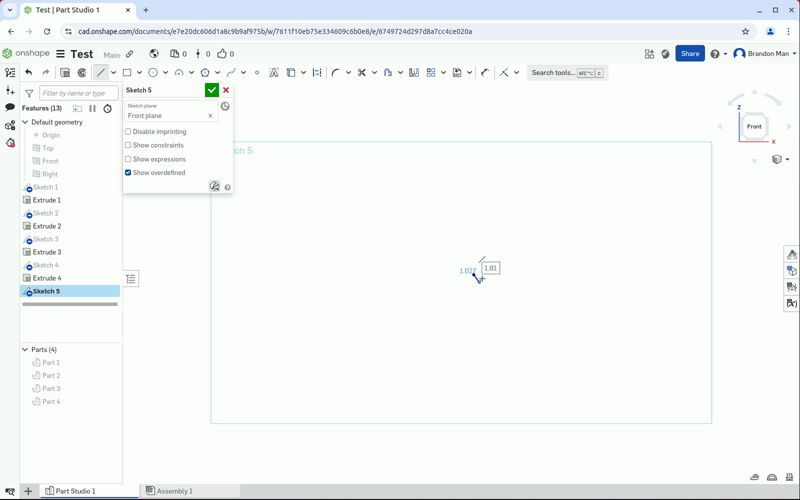
scroll(6)
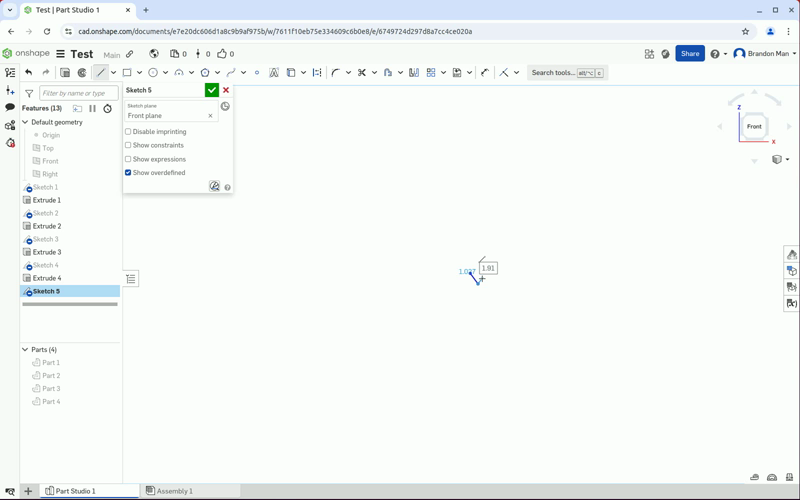
scroll(6)
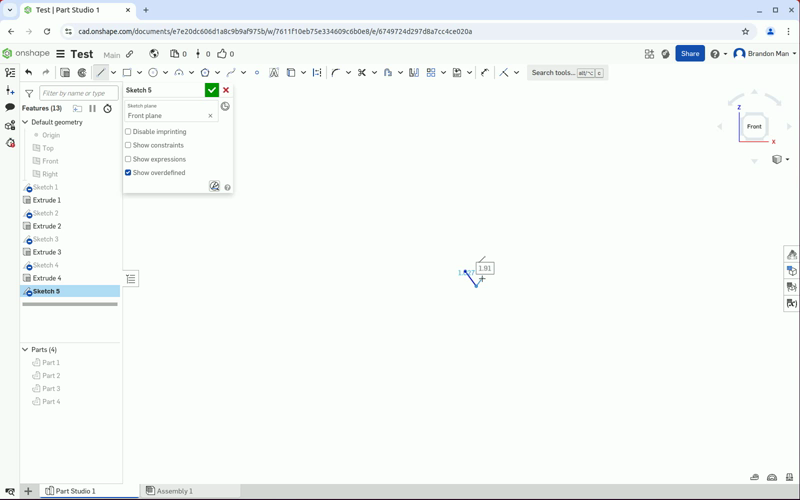
scroll(6)
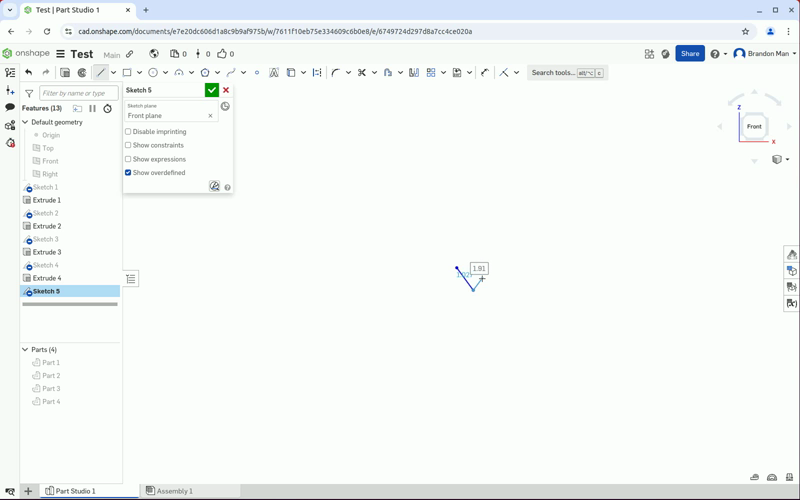
scroll(6)
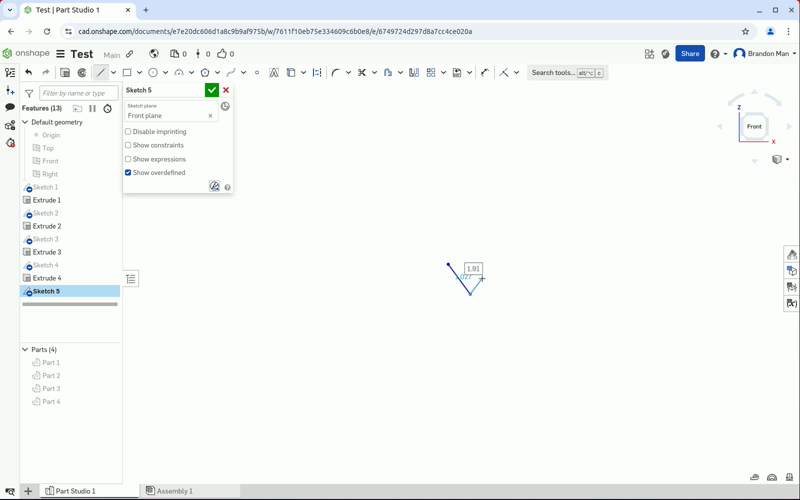
scroll(6)
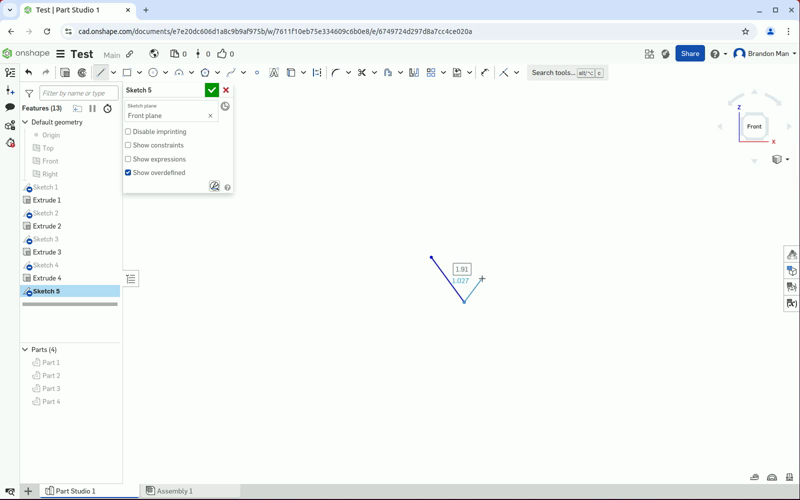
scroll(6)
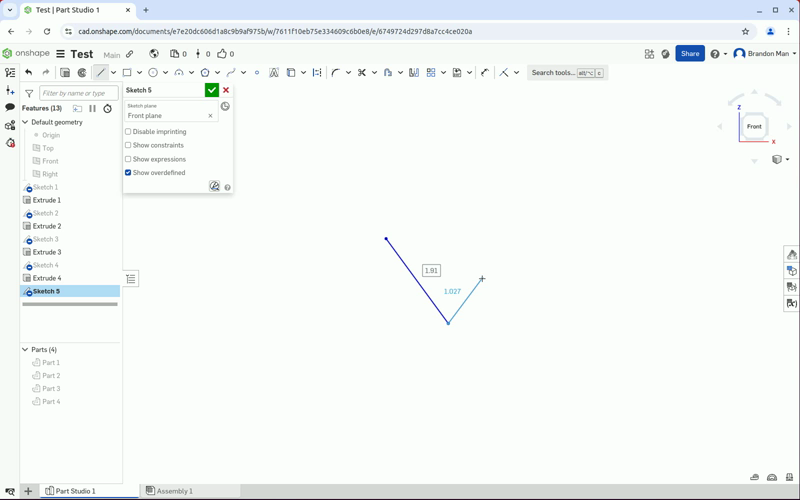
click(482, 278)
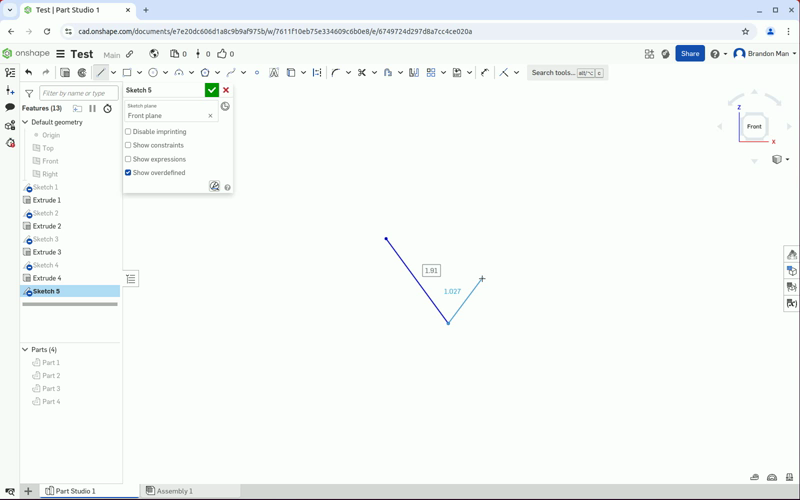
scroll(-6)
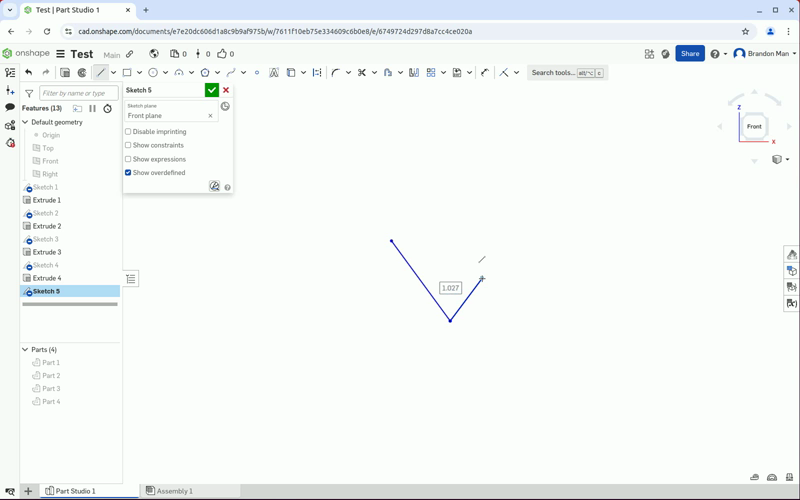
scroll(-6)
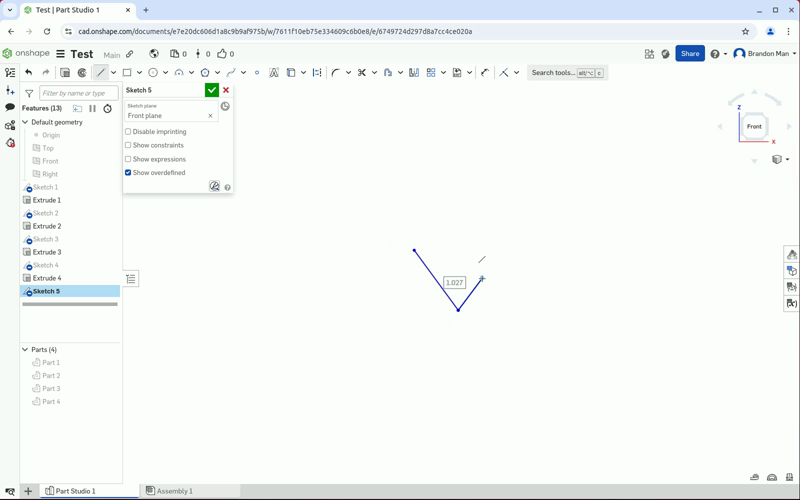
scroll(-6)
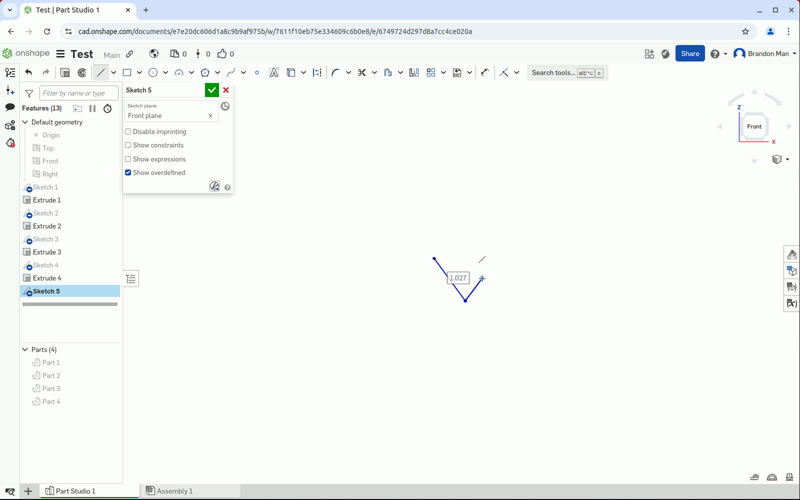
scroll(-6)
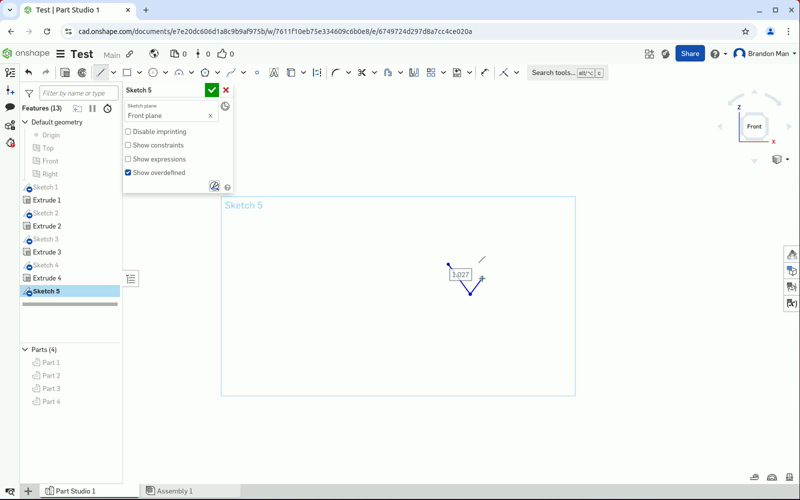
scroll(-6)
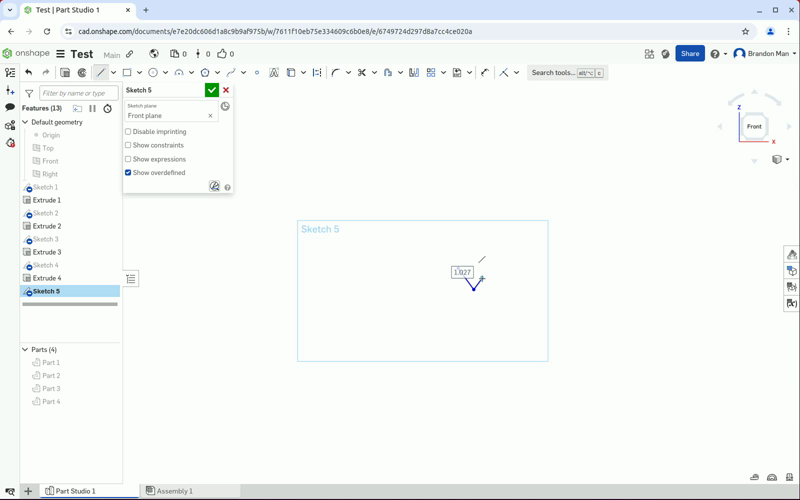
scroll(-6)
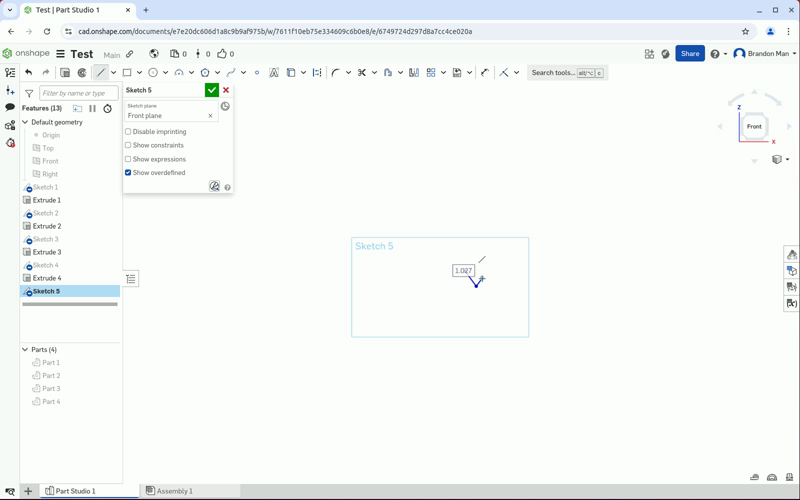
scroll(-6)
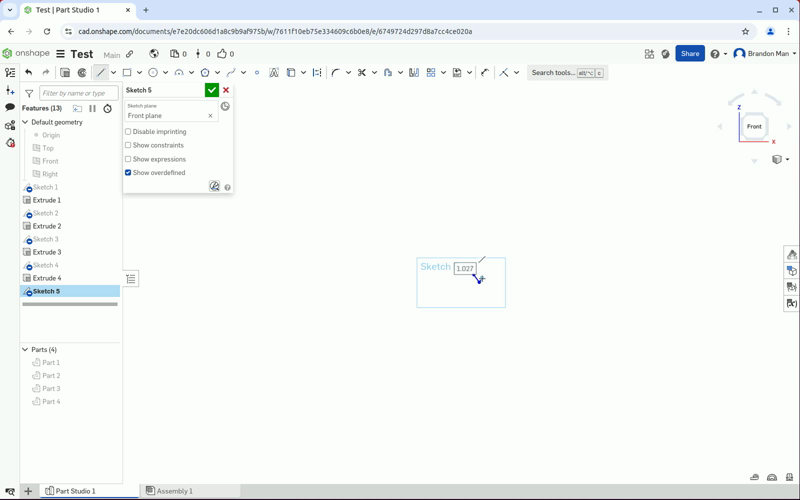
key_up(shift)
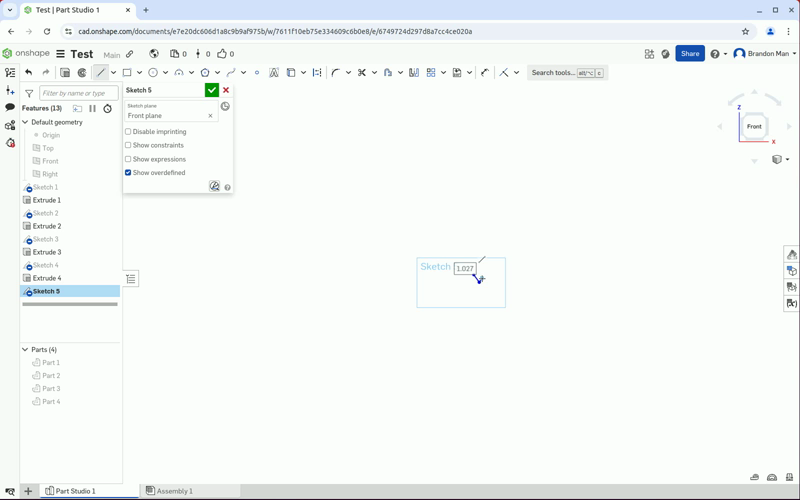
key_down(shift)
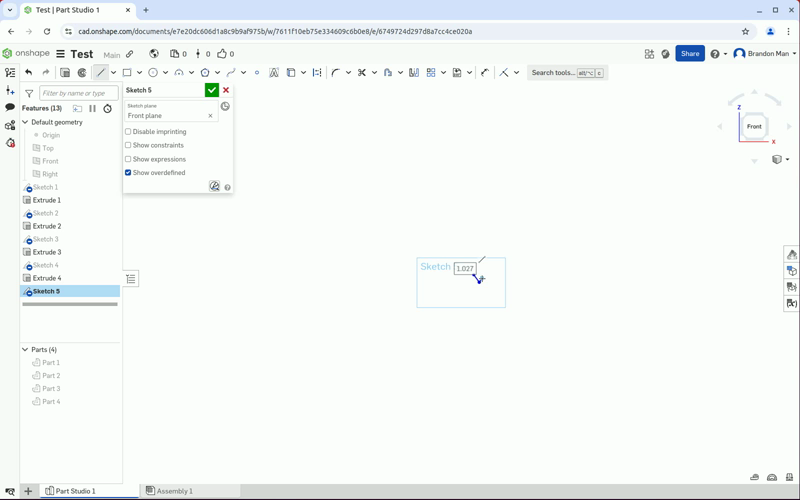
mouse_move(512, 278)
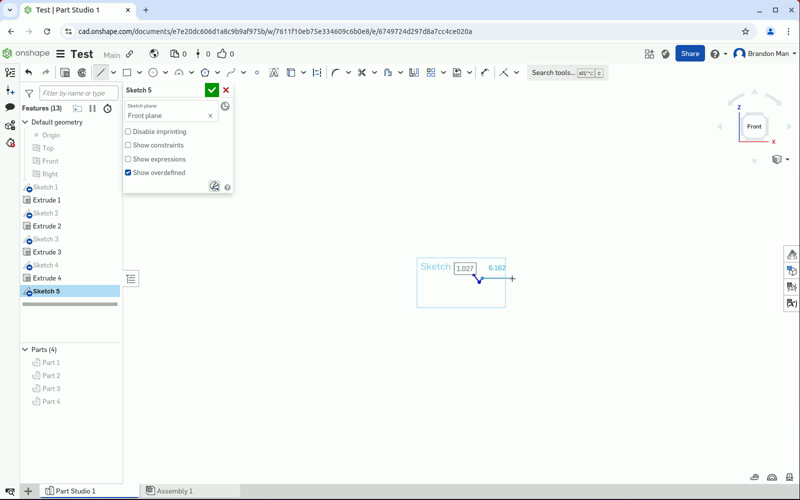
mouse_move(482, 253)
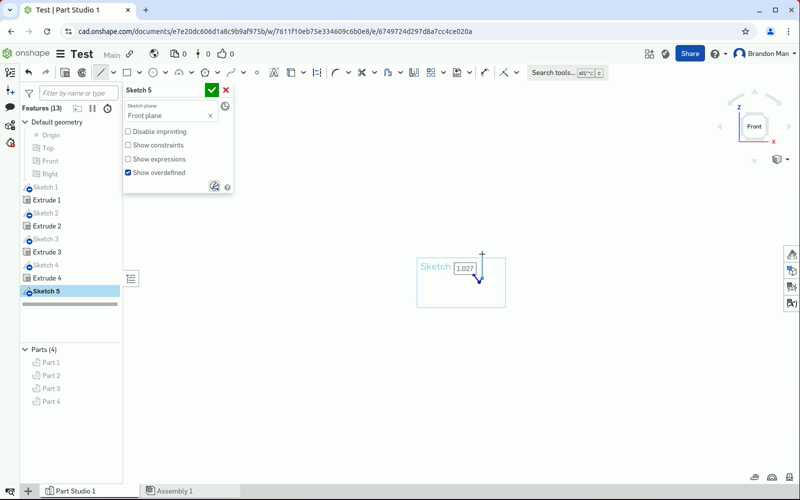
click(482, 253)
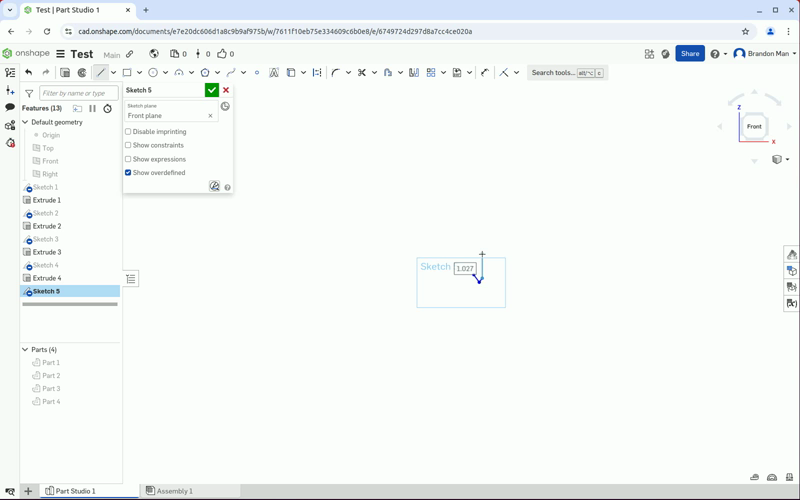
key_up(shift)
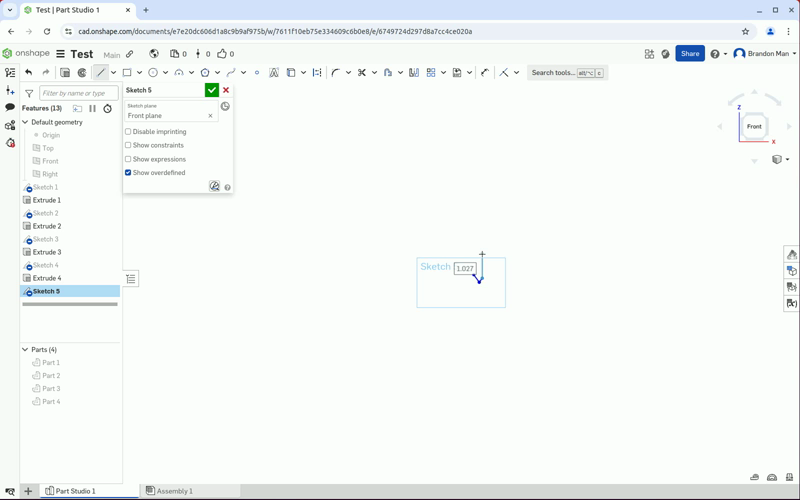
key_down(shift)
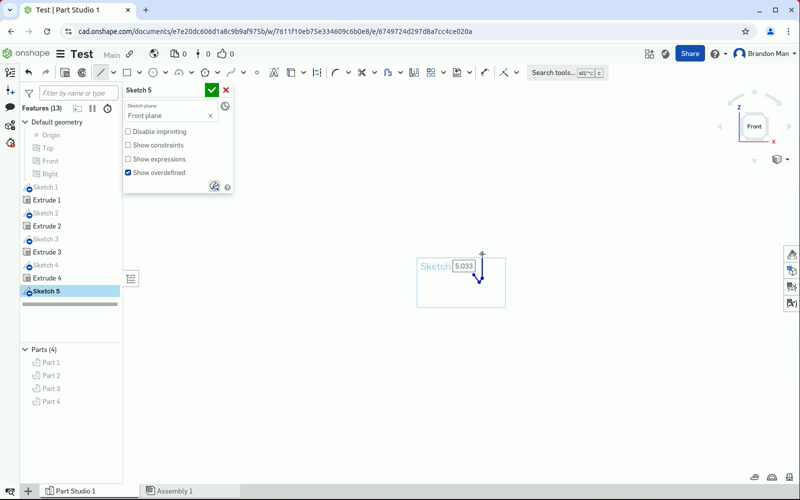
mouse_move(512, 253)
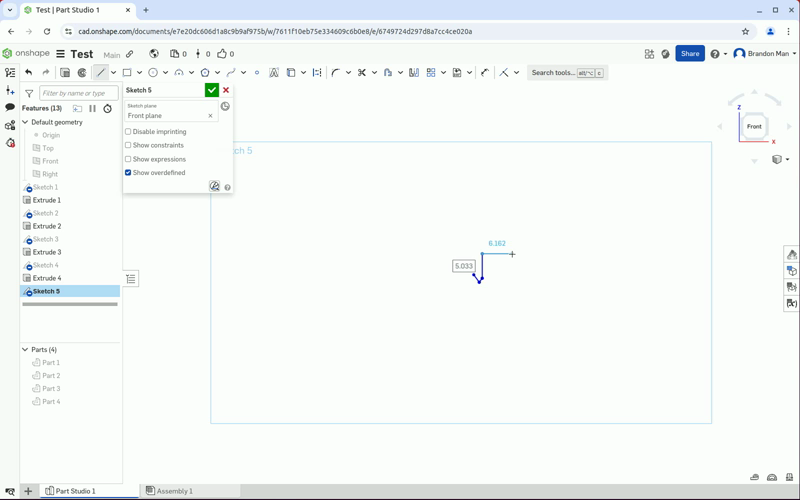
mouse_move(473, 265)
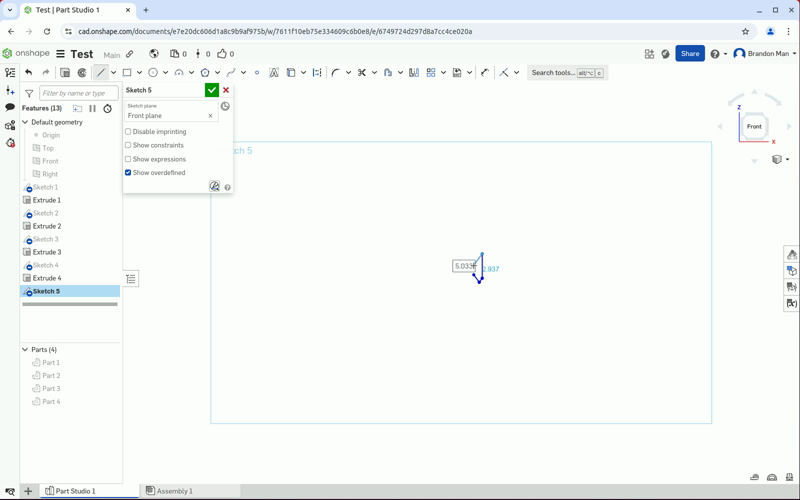
click(473, 265)
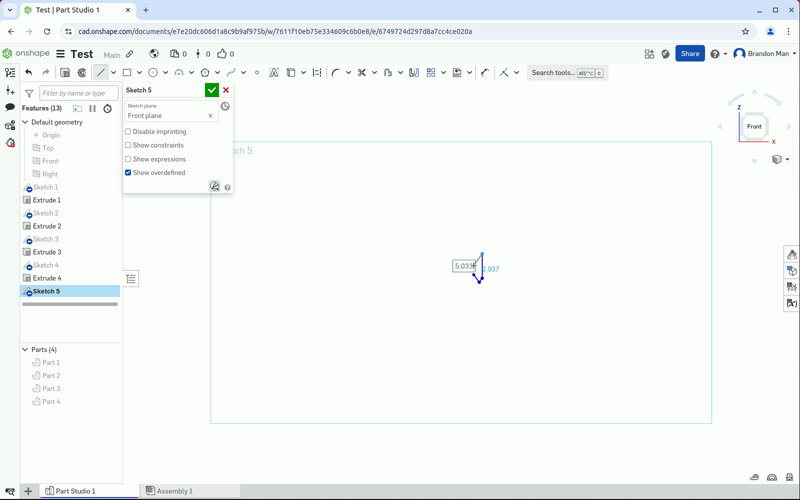
key_up(shift)
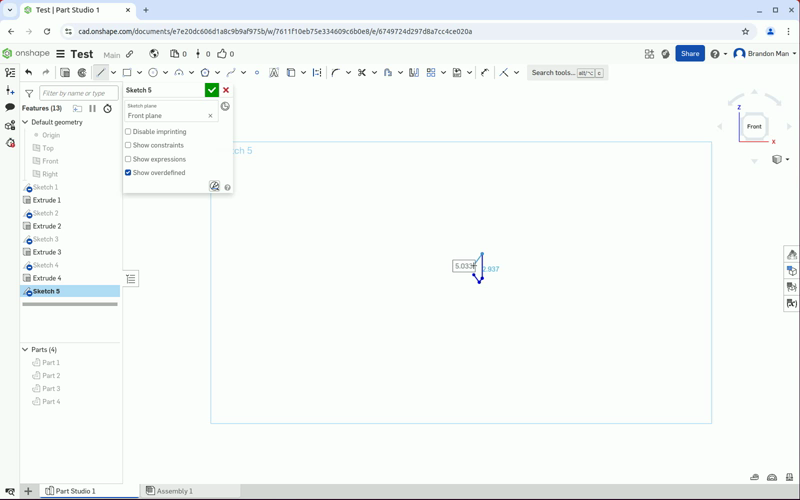
mouse_move(503, 265)
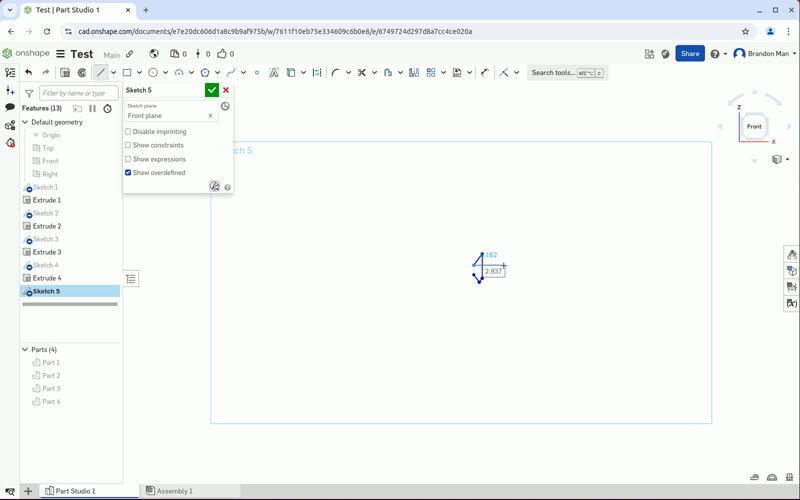
key_down(shift)
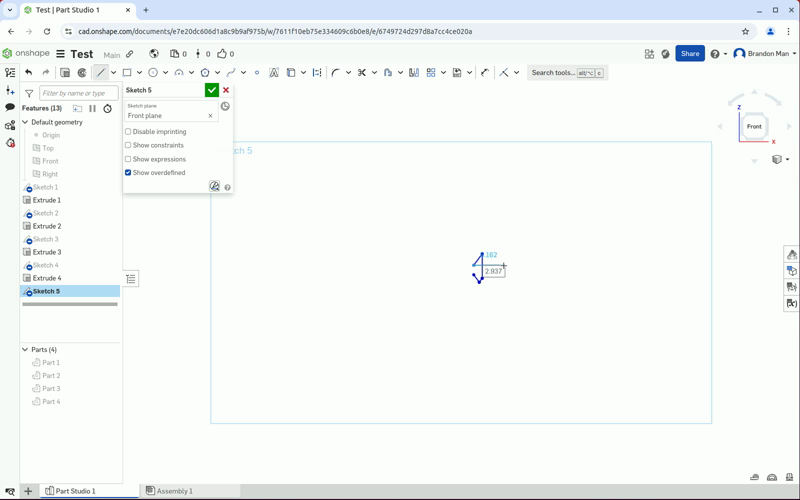
mouse_move(473, 274)
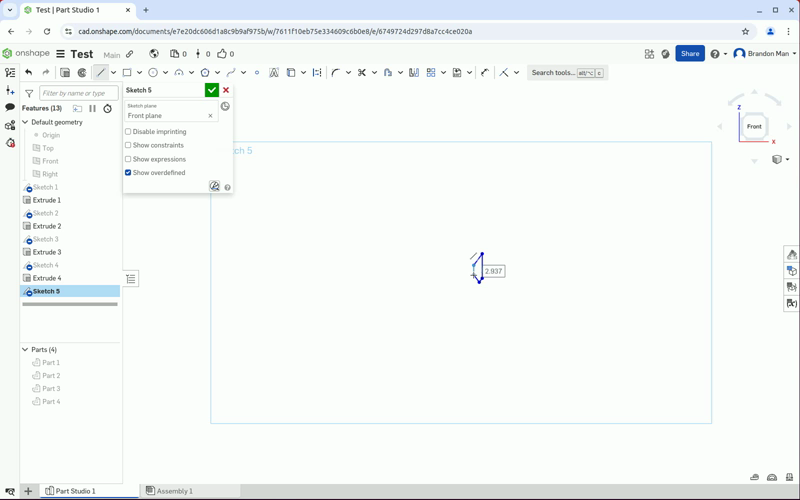
key_up(shift)
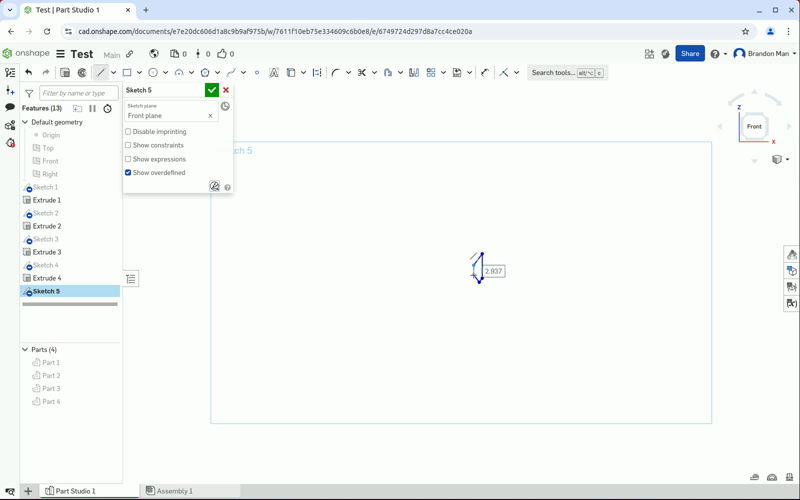
click(473, 274)
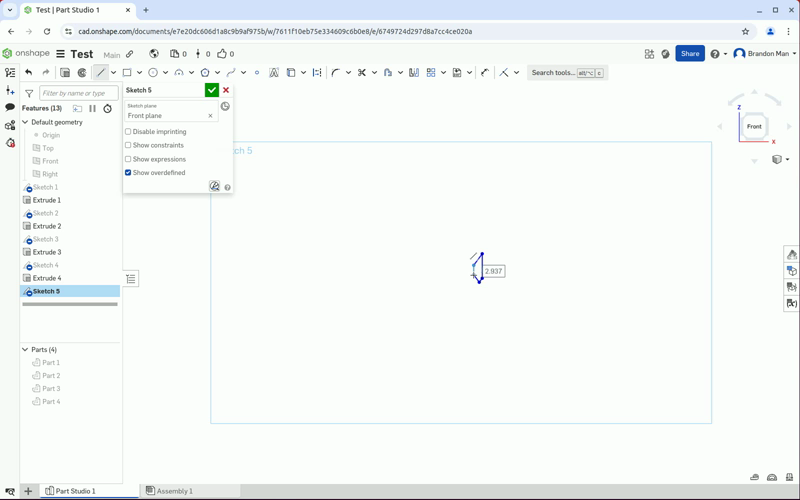
key(esc)
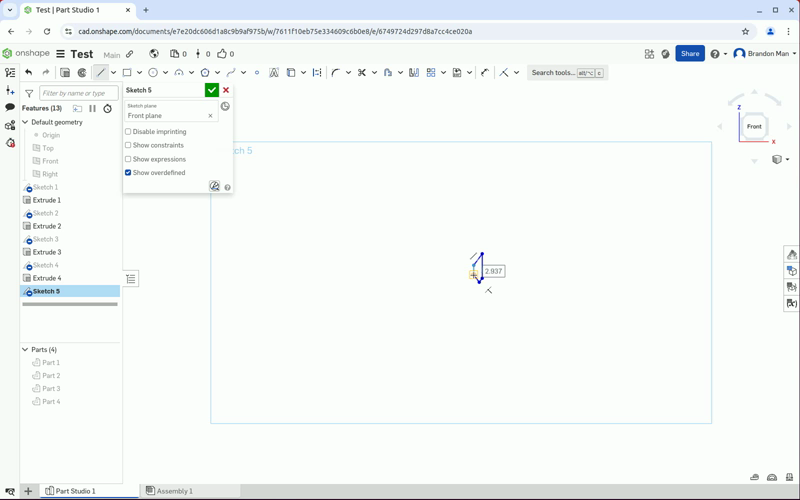
mouse_move(476, 266)
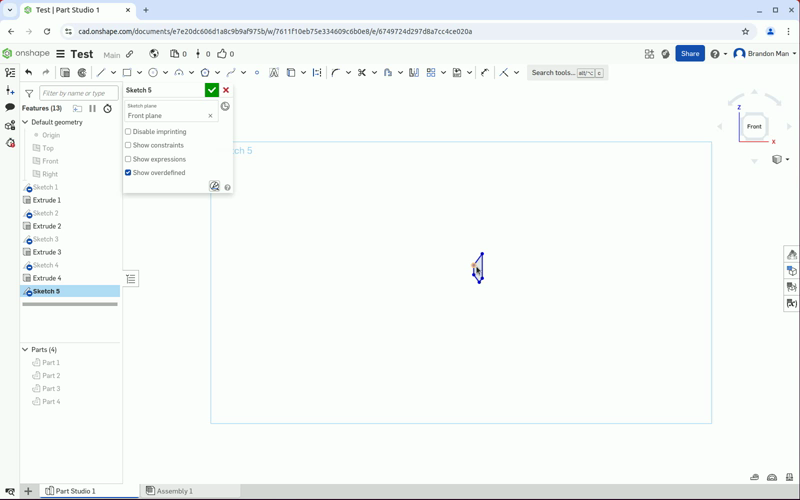
scroll(6)
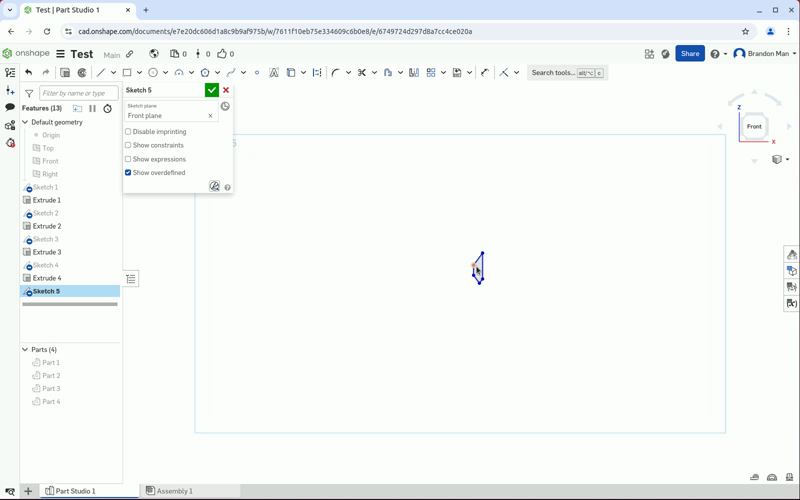
scroll(6)
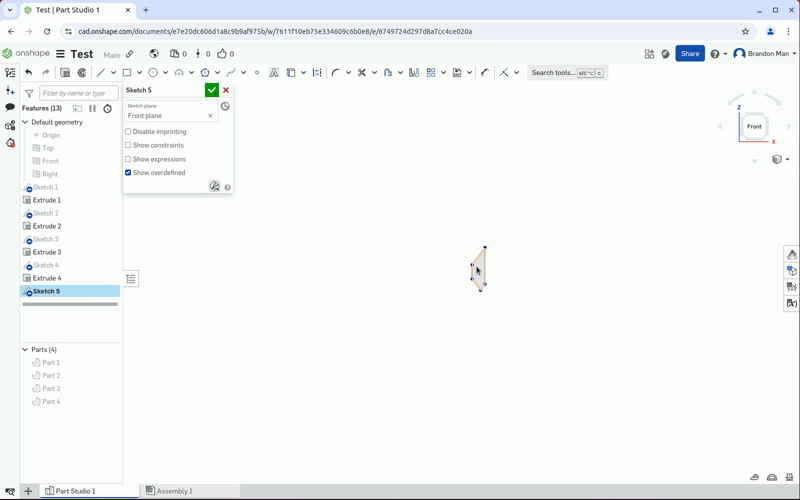
scroll(6)
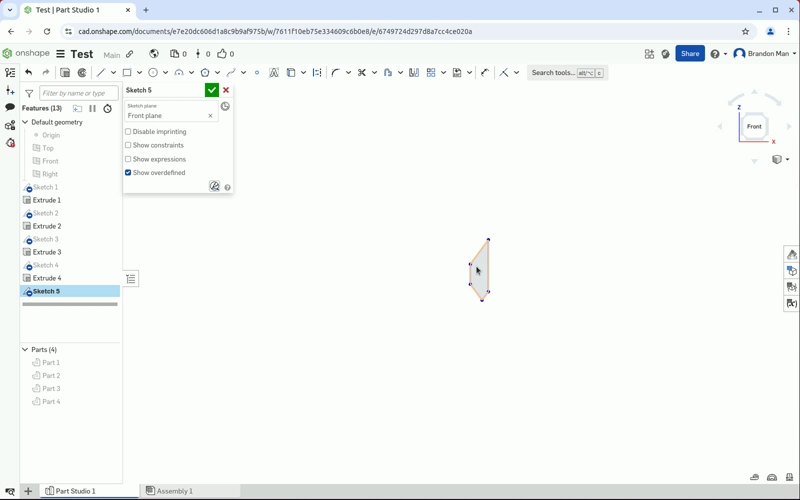
scroll(6)
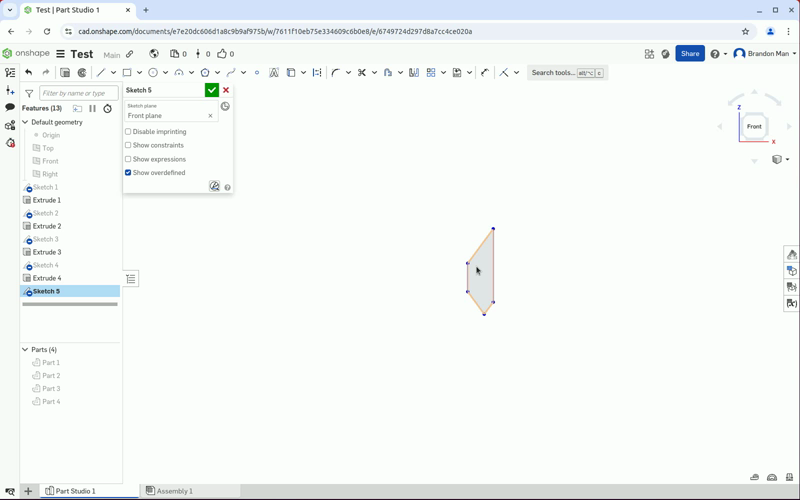
scroll(6)
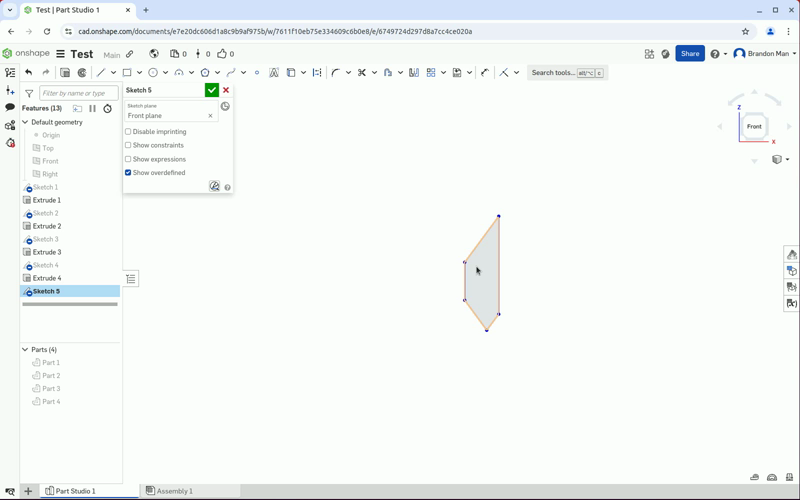
scroll(6)
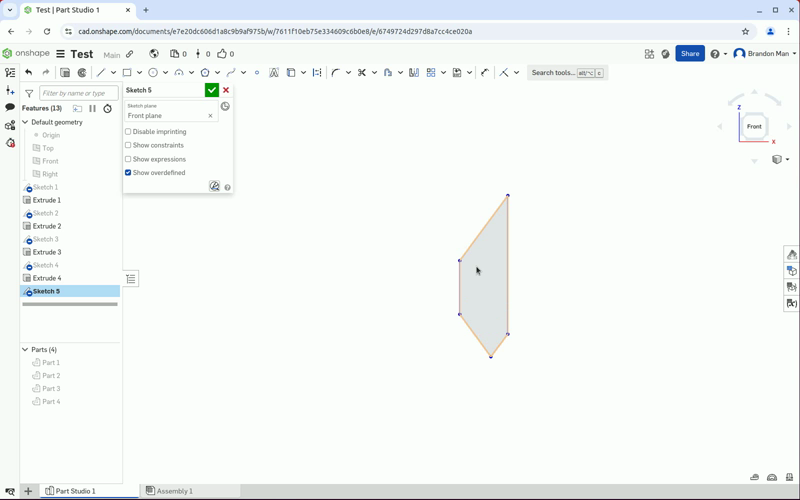
scroll(6)
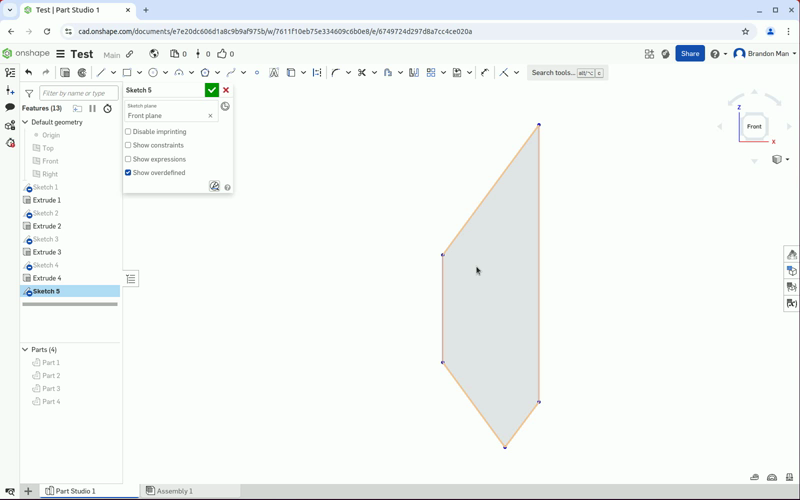
click(476, 266)
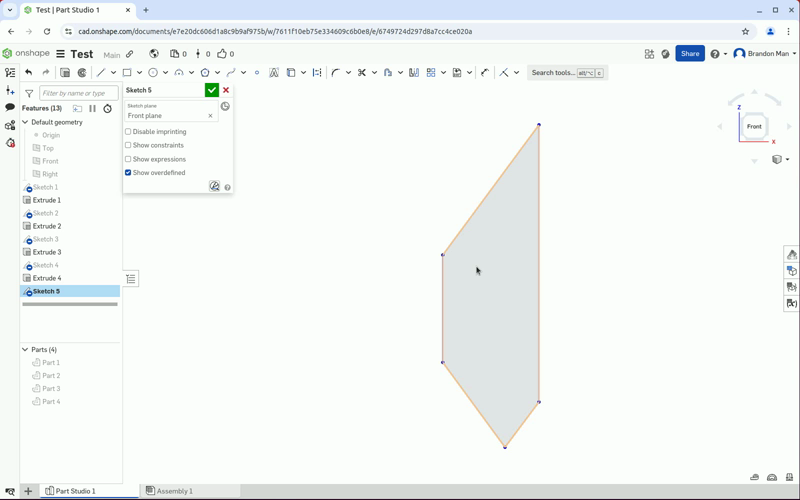
scroll(-6)
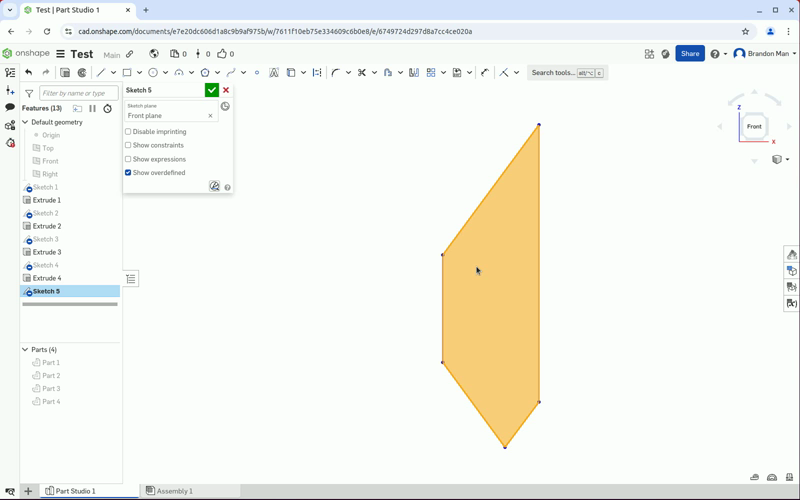
scroll(-6)
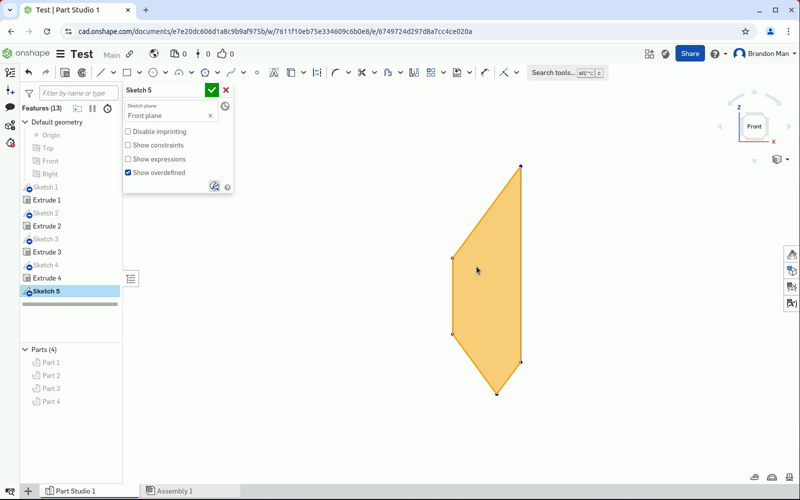
scroll(-6)
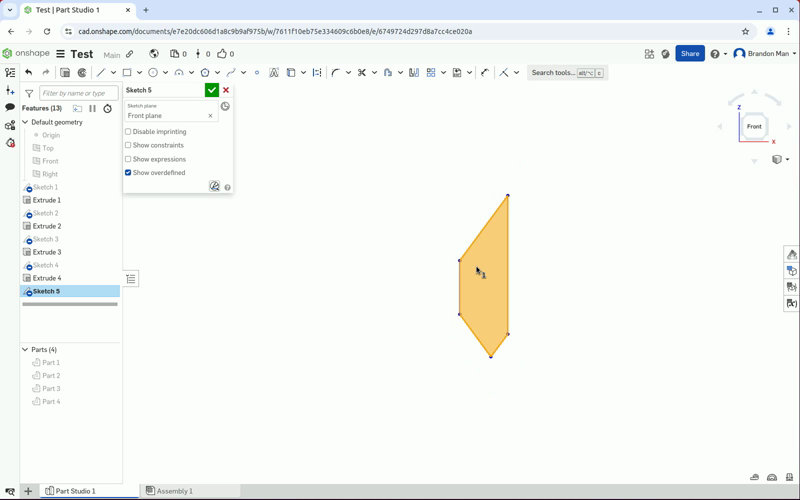
scroll(-6)
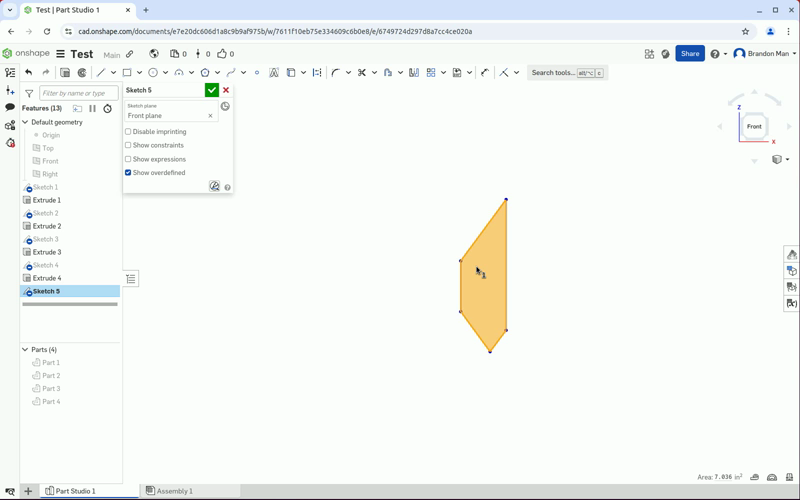
scroll(-6)
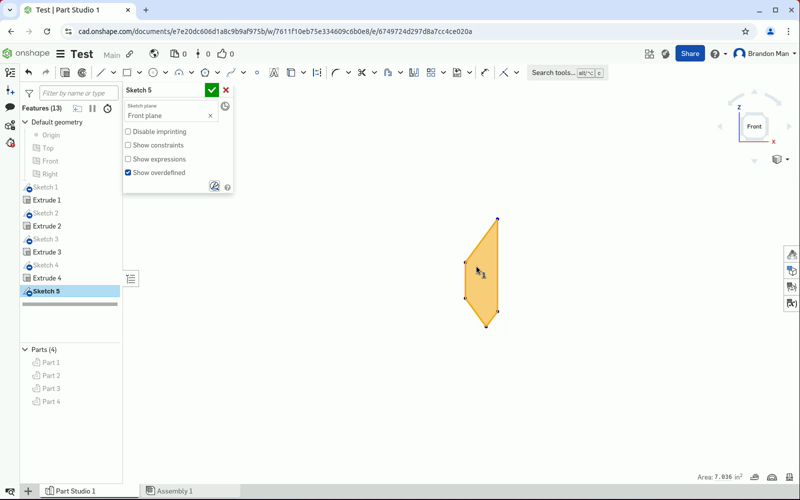
scroll(-6)
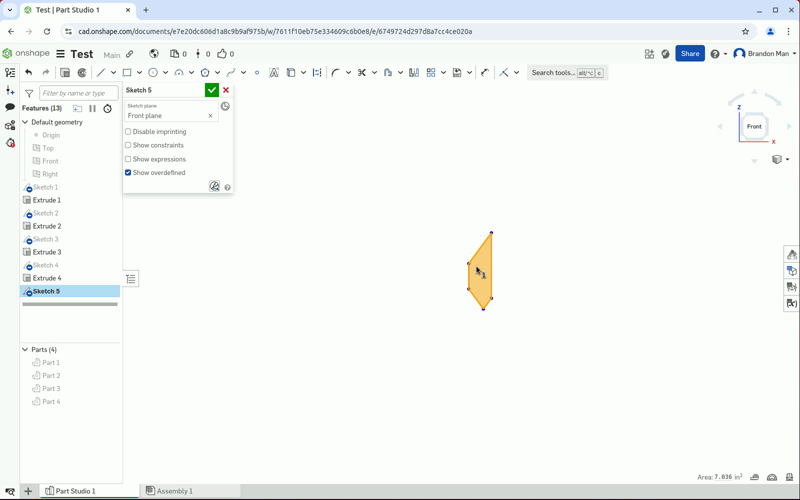
scroll(-6)
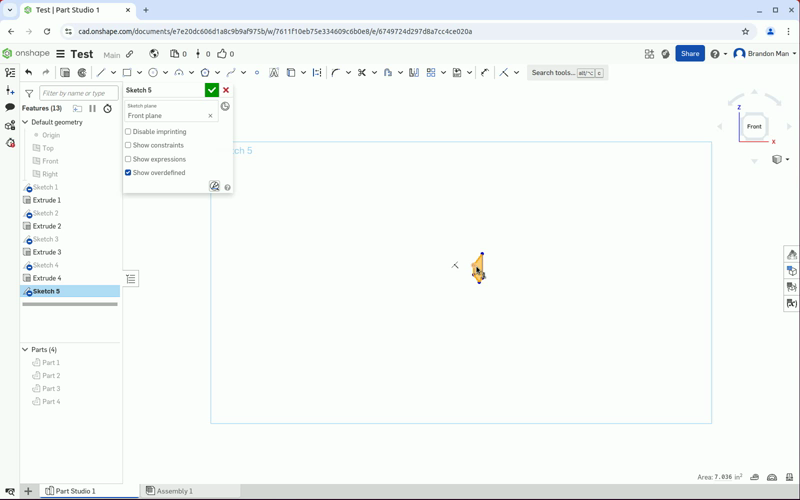
mouse_move(73, 352)
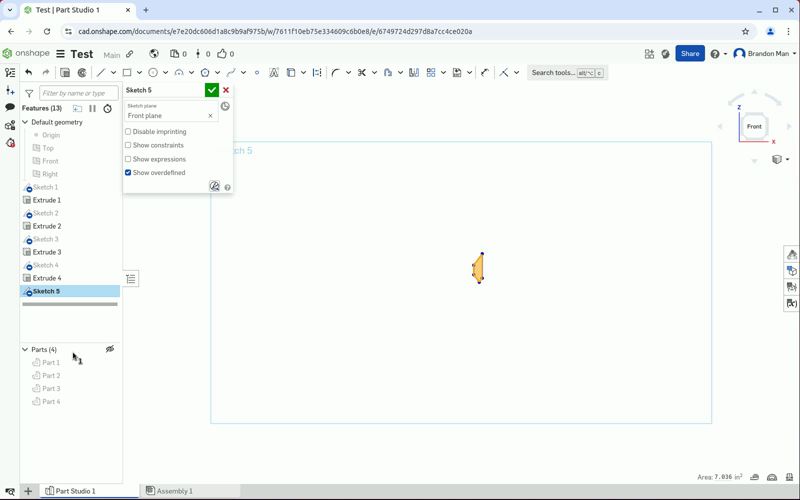
key(shift+y)
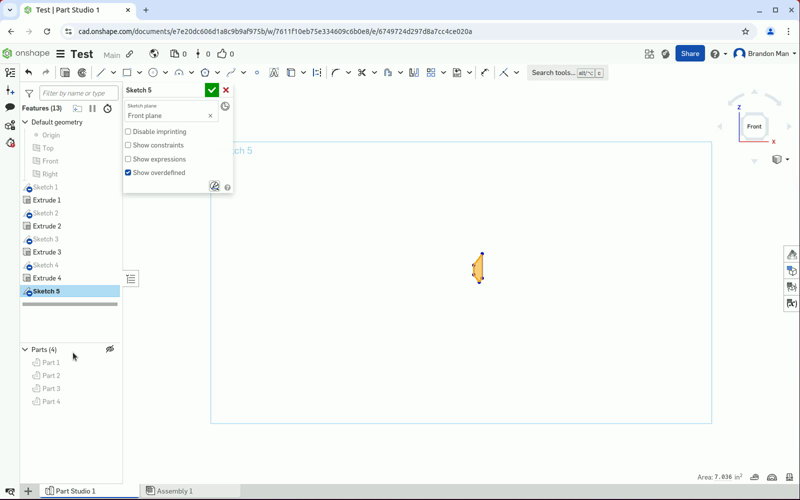
key(shift+e)
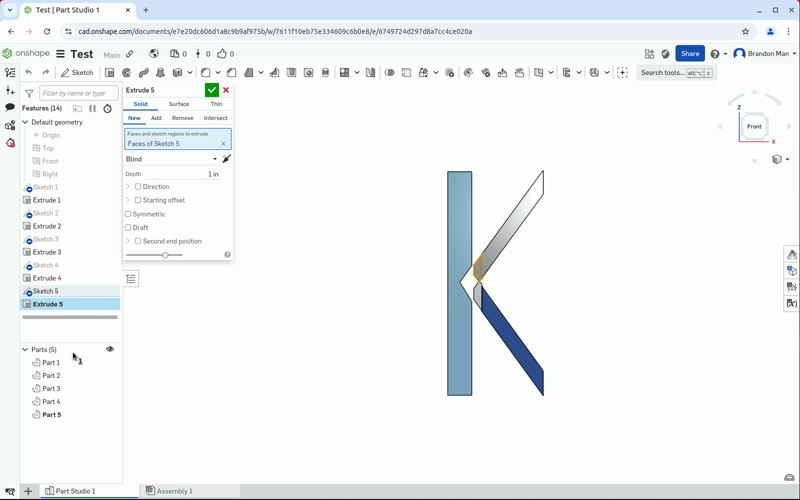
mouse_move(143, 106)
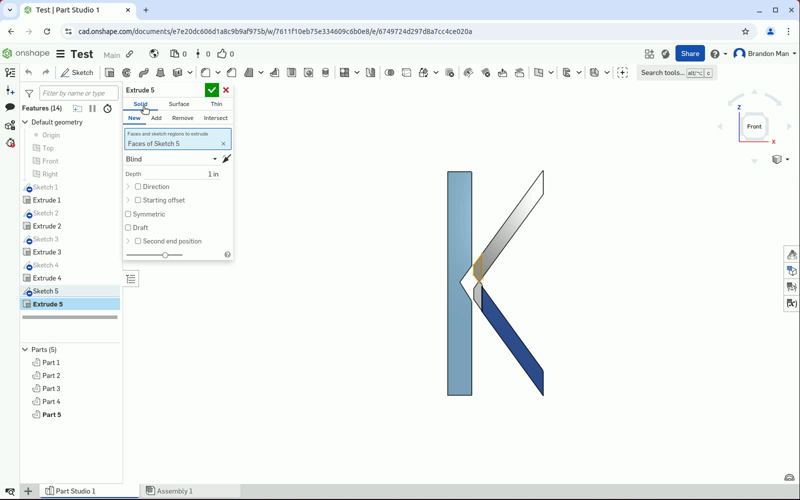
click(143, 106)
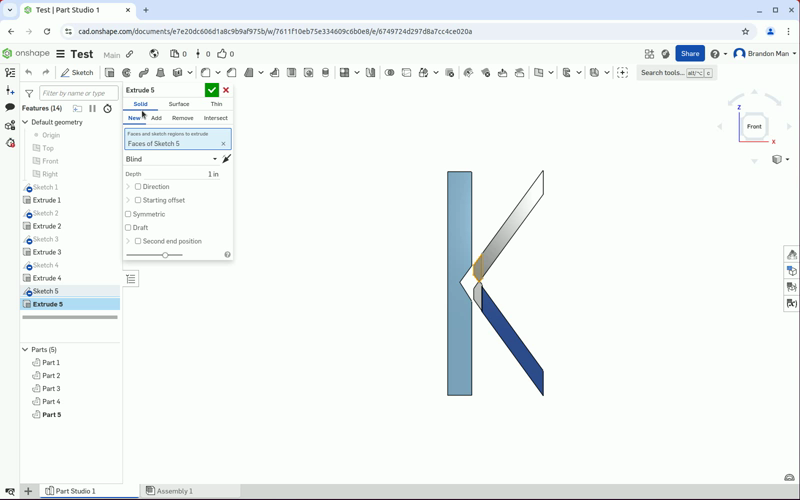
mouse_move(137, 120)
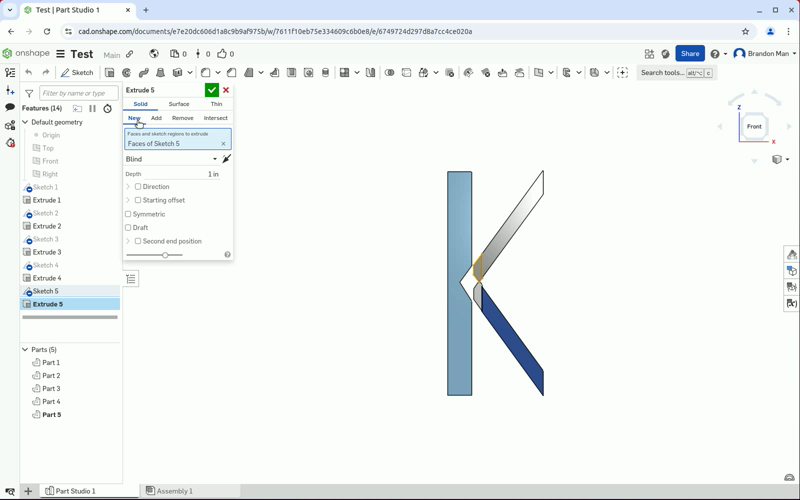
click(137, 120)
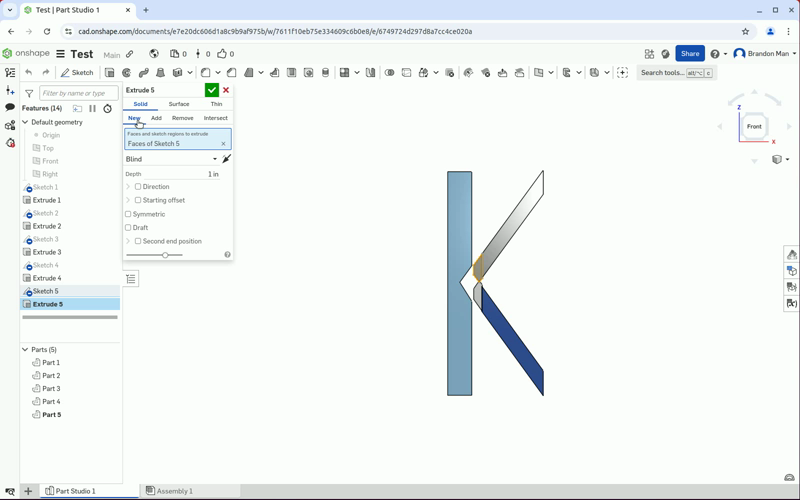
key(tab, 4)
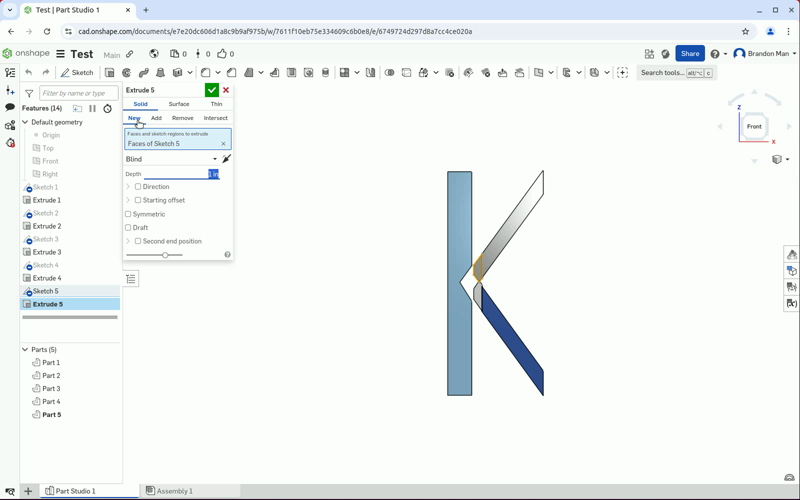
text(11.554)
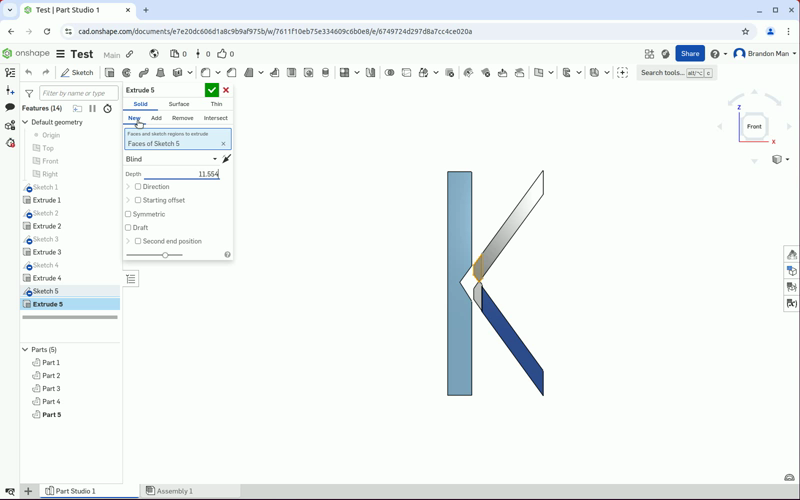
key(enter)
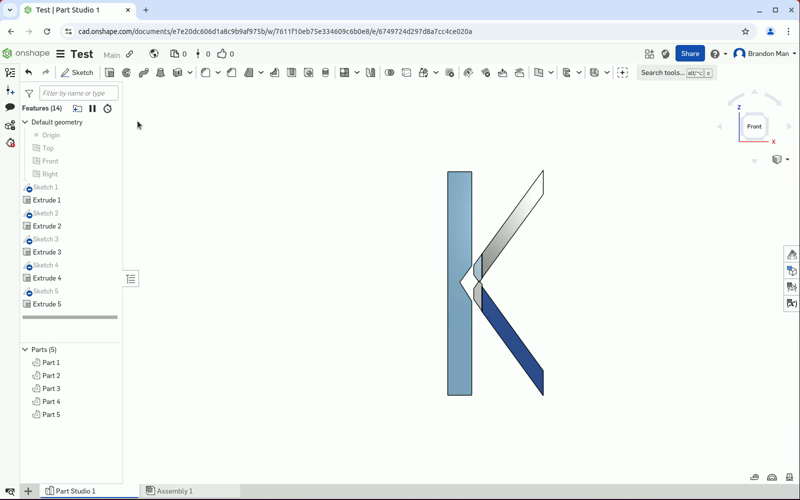
key(shift+h)
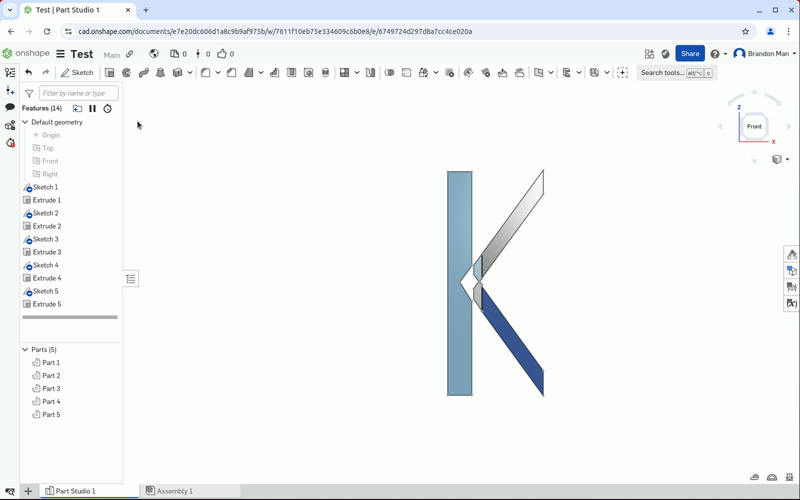
key(shift+h)
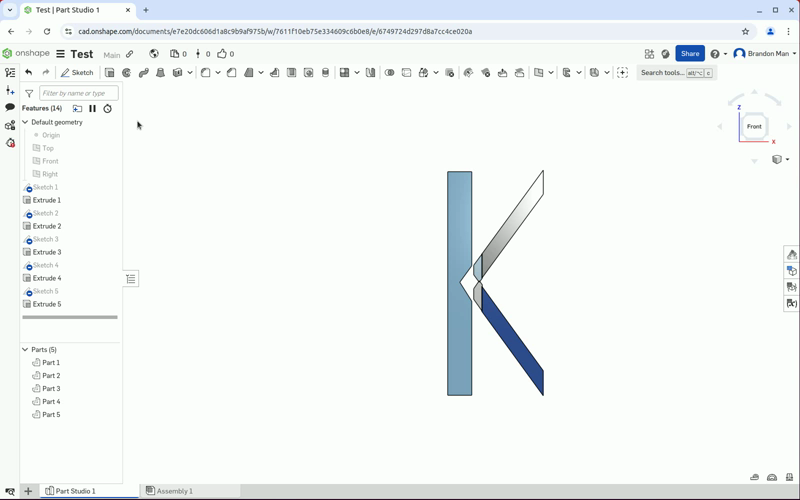
mouse_move(73, 189)
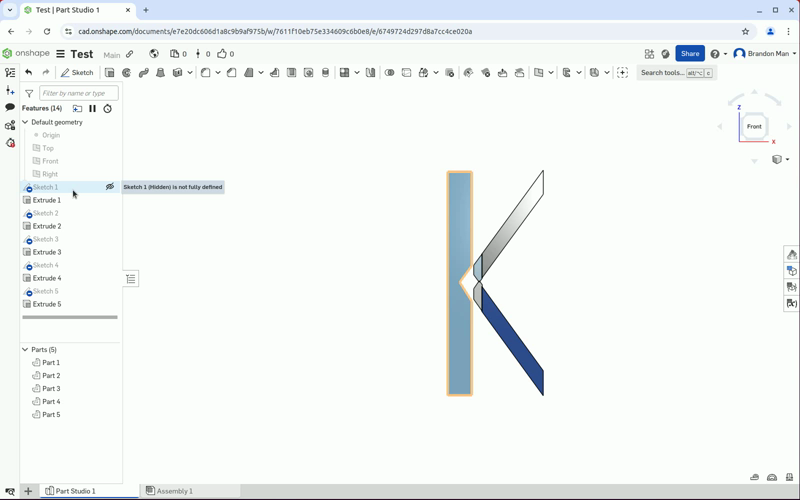
click(73, 189)
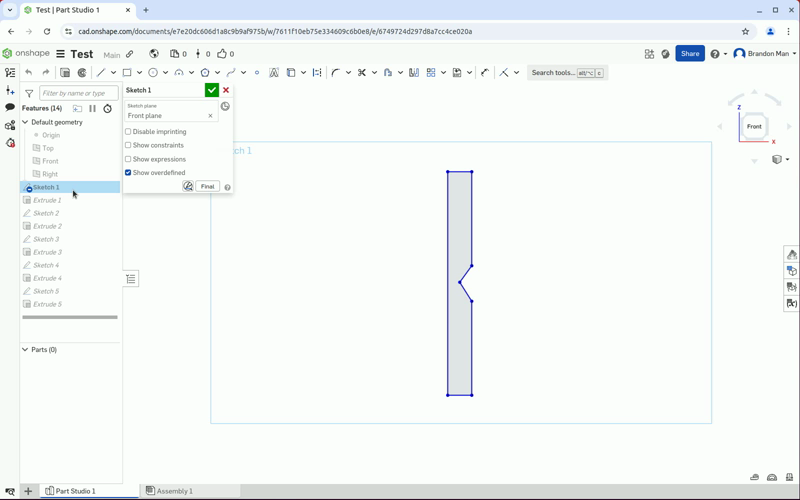
mouse_move(229, 92)
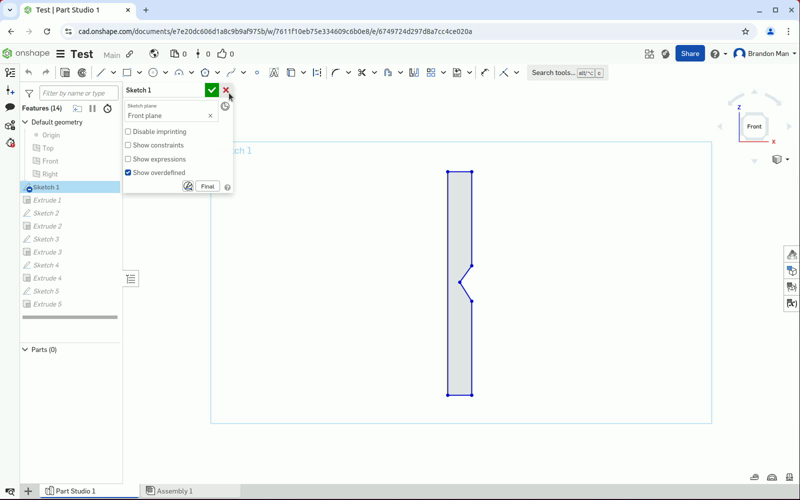
click(229, 92)
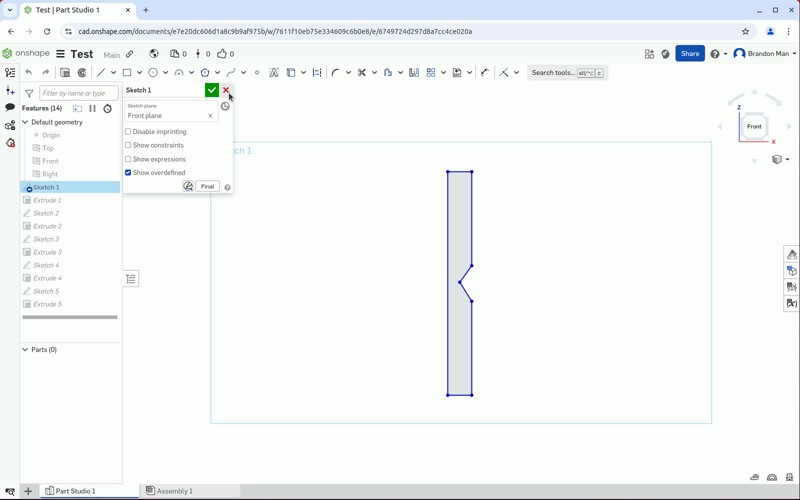
key(shift+s)
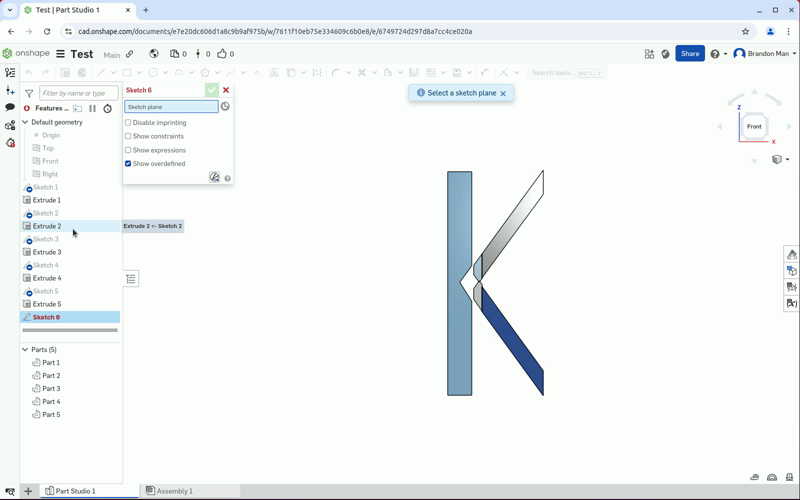
scroll(3)
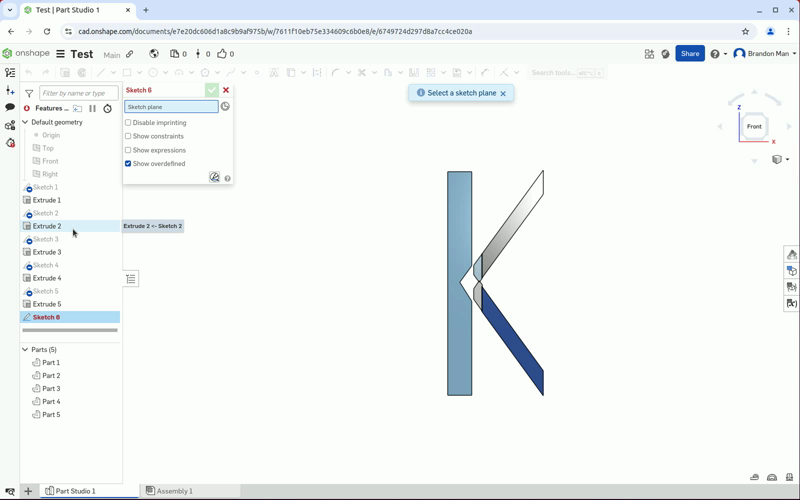
mouse_move(73, 163)
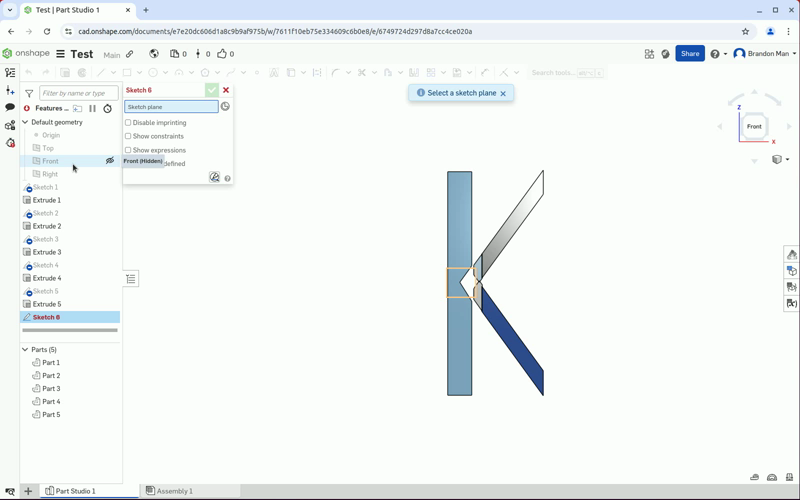
click(73, 163)
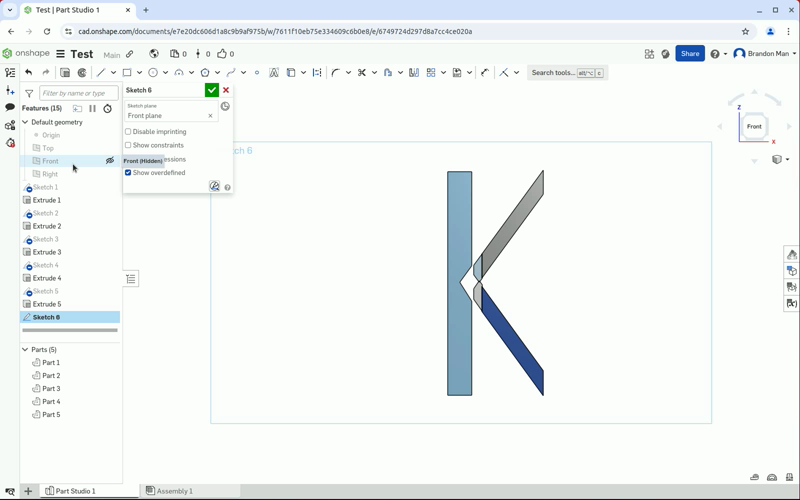
mouse_move(73, 352)
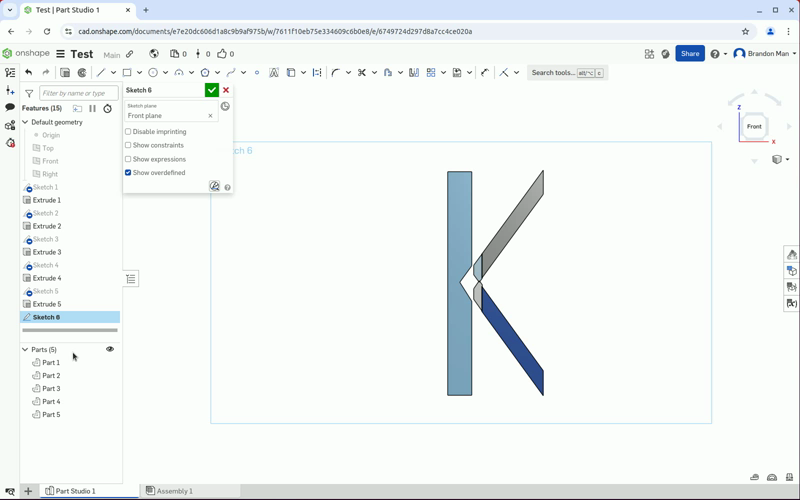
key(y)
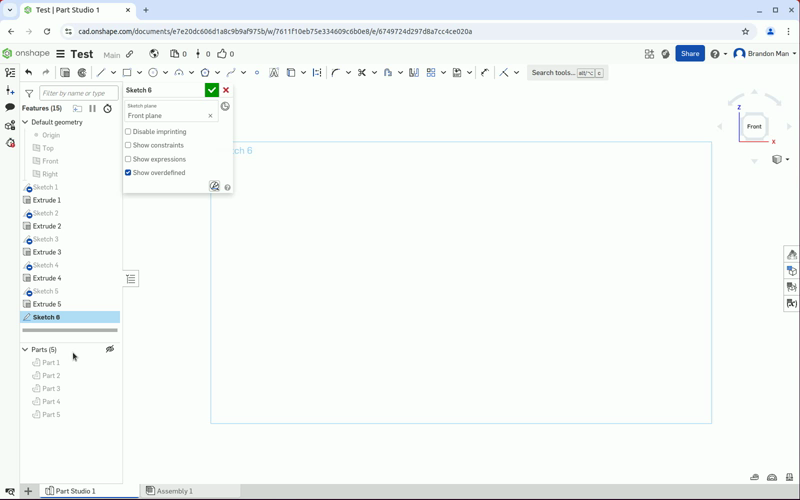
key(l)
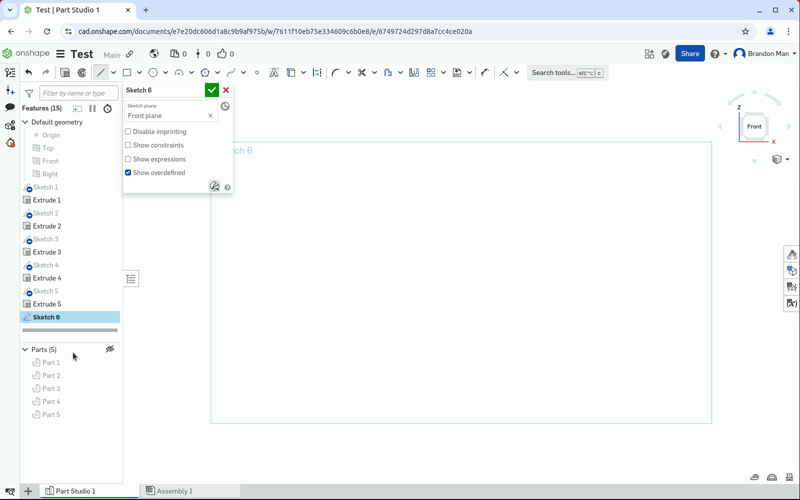
key_down(shift)
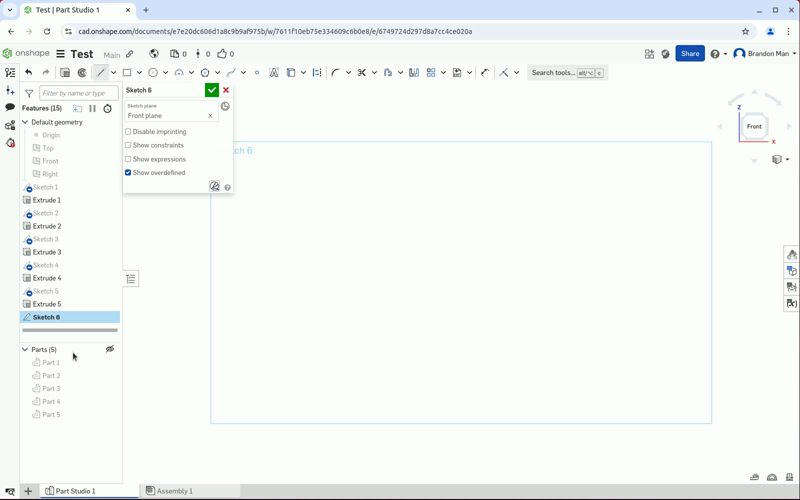
mouse_move(460, 282)
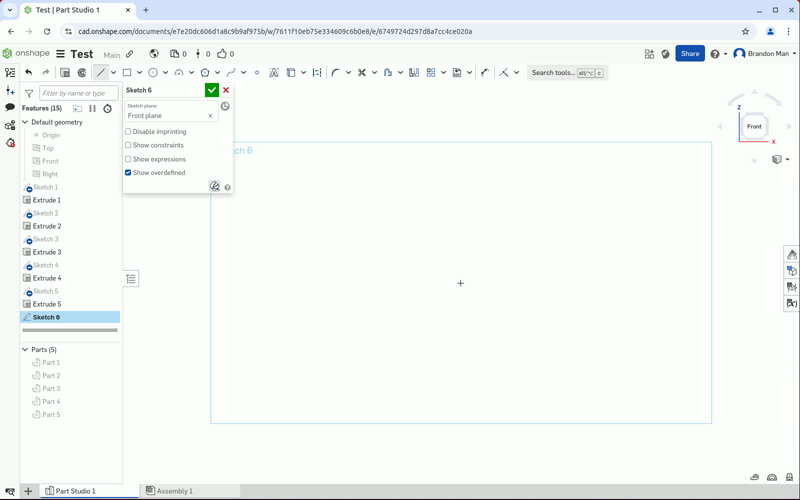
click(460, 282)
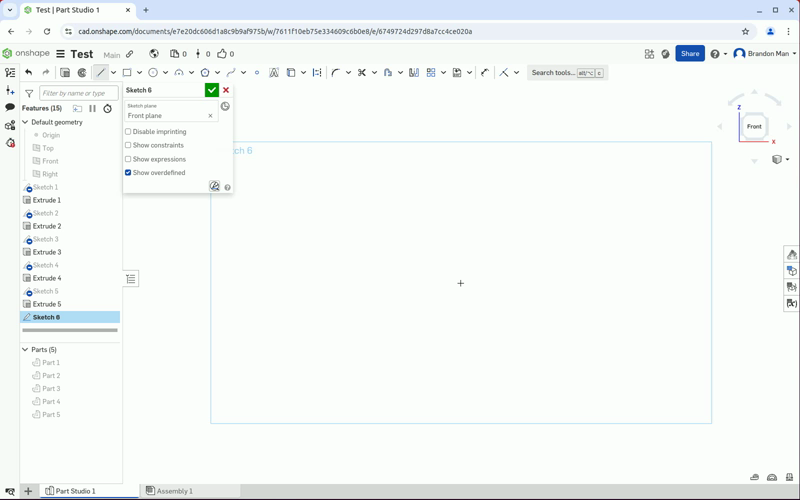
key_up(shift)
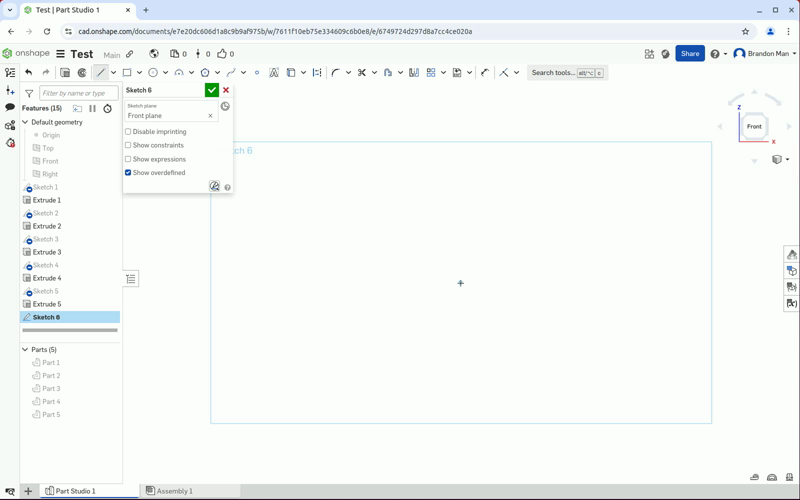
key_down(shift)
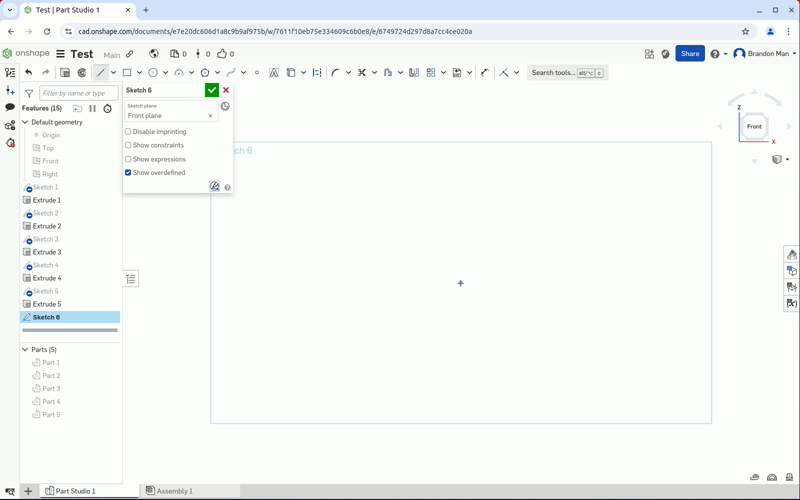
mouse_move(490, 282)
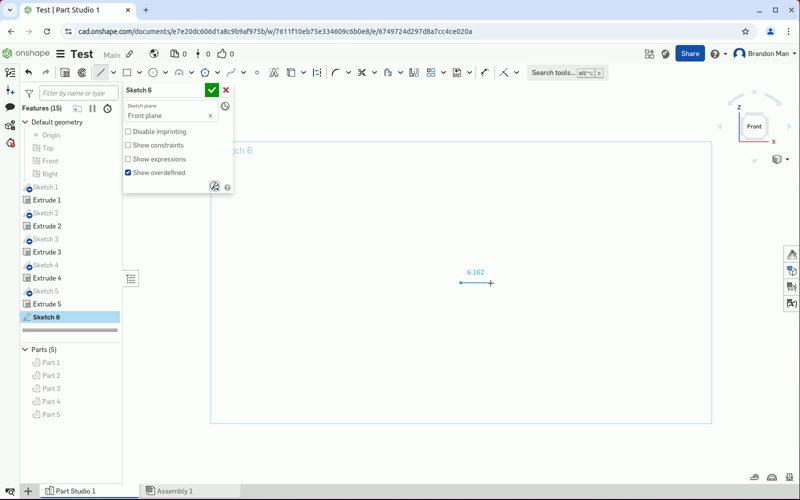
mouse_move(473, 300)
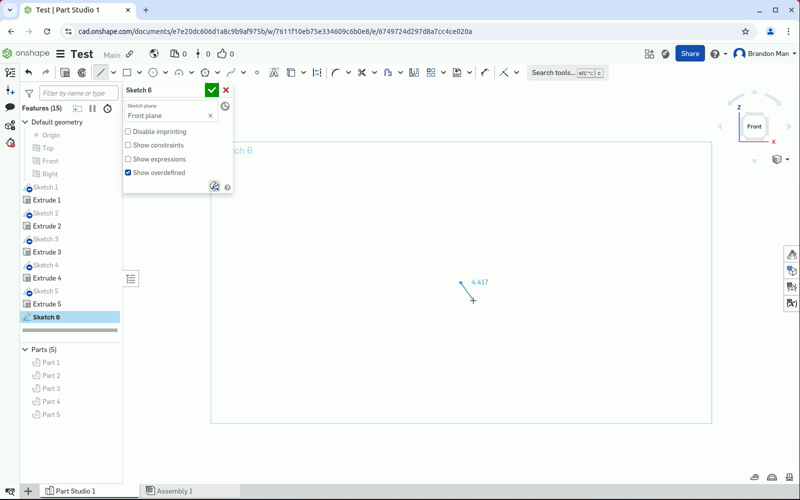
click(473, 300)
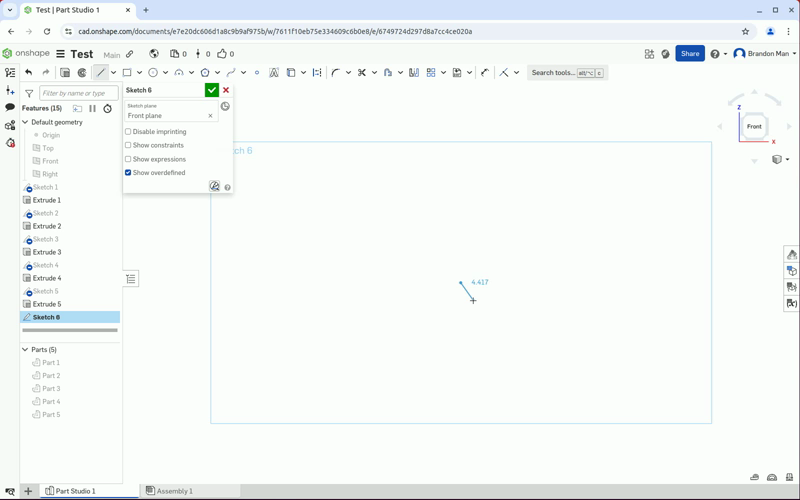
key_up(shift)
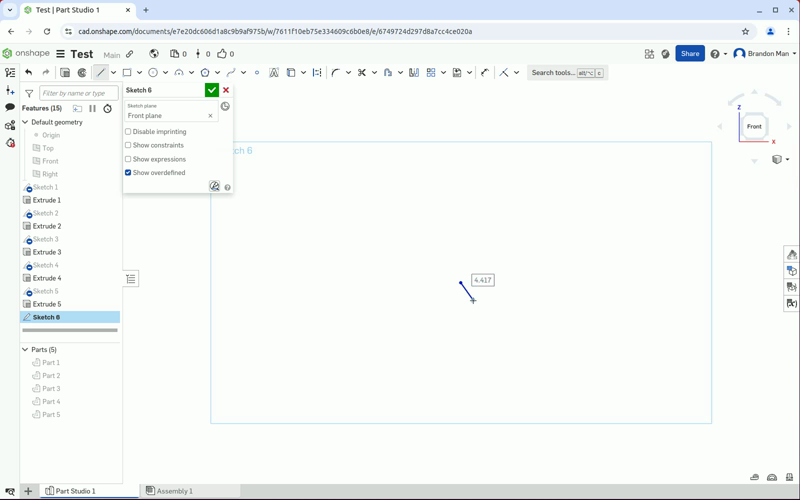
key_down(shift)
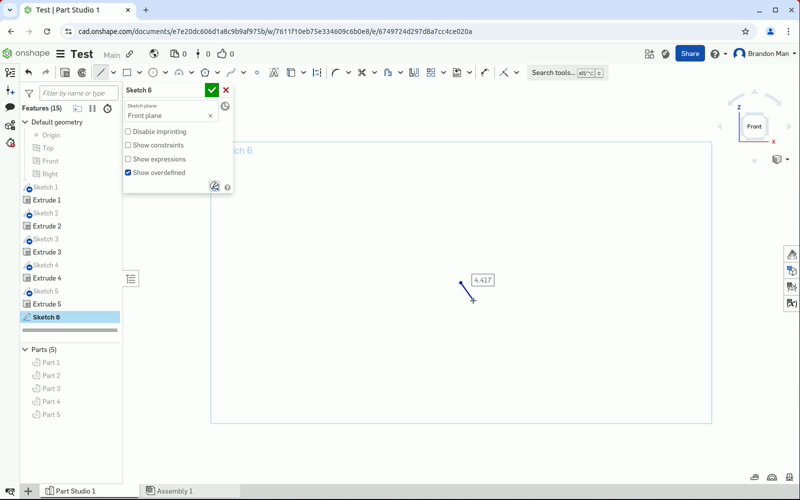
mouse_move(503, 300)
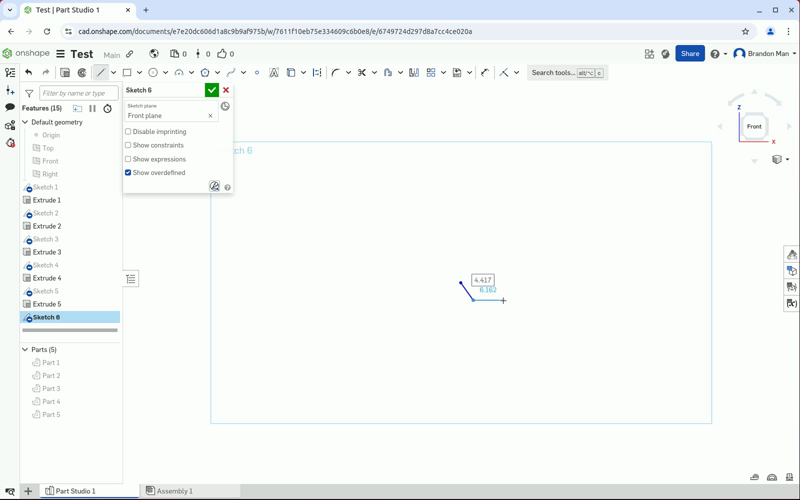
mouse_move(473, 290)
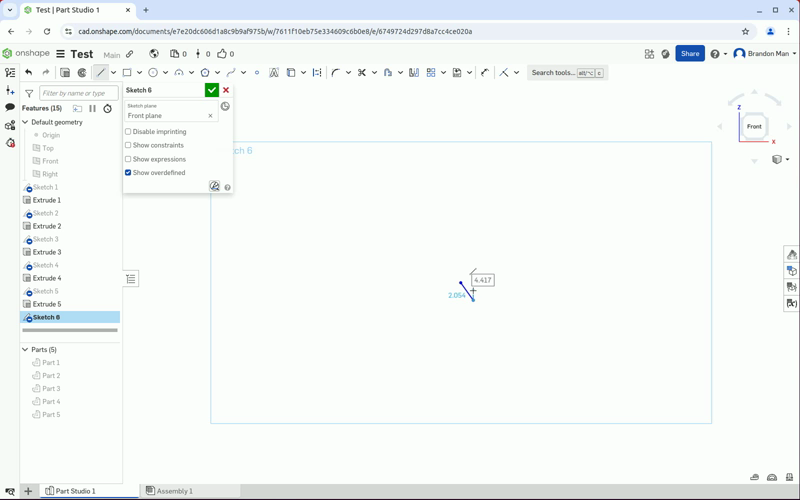
click(473, 290)
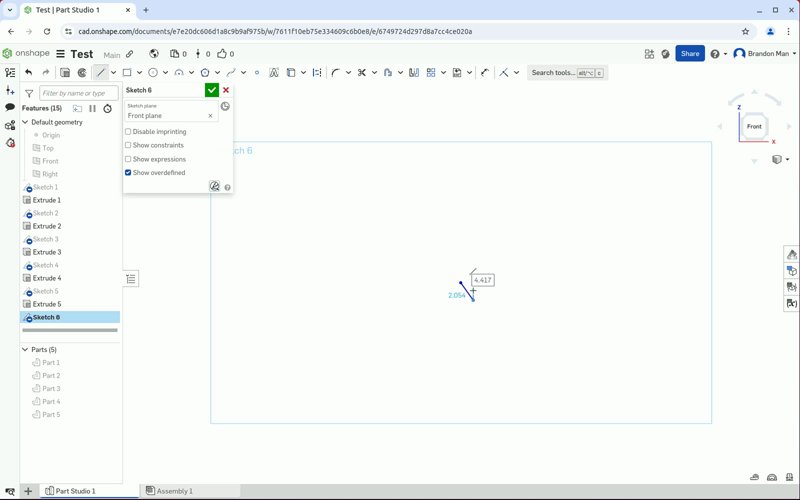
key_up(shift)
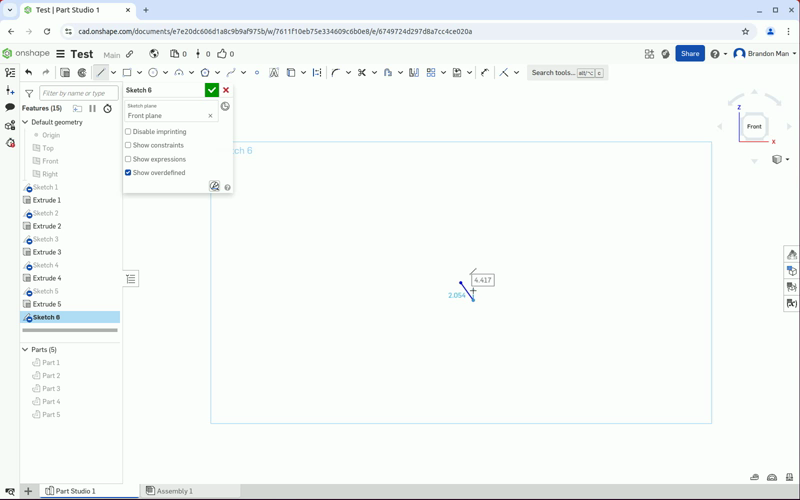
key_down(shift)
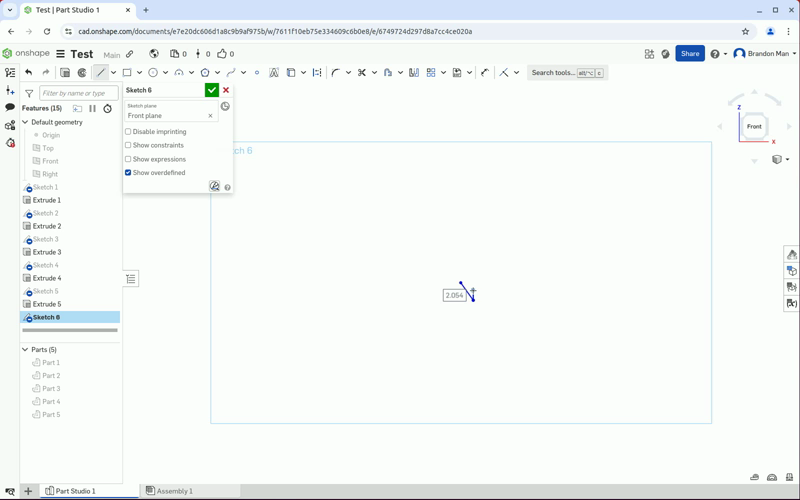
mouse_move(503, 290)
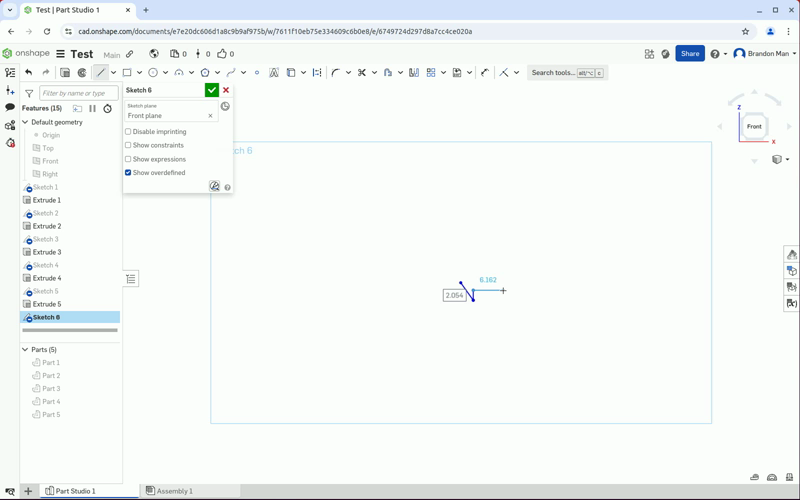
mouse_move(473, 274)
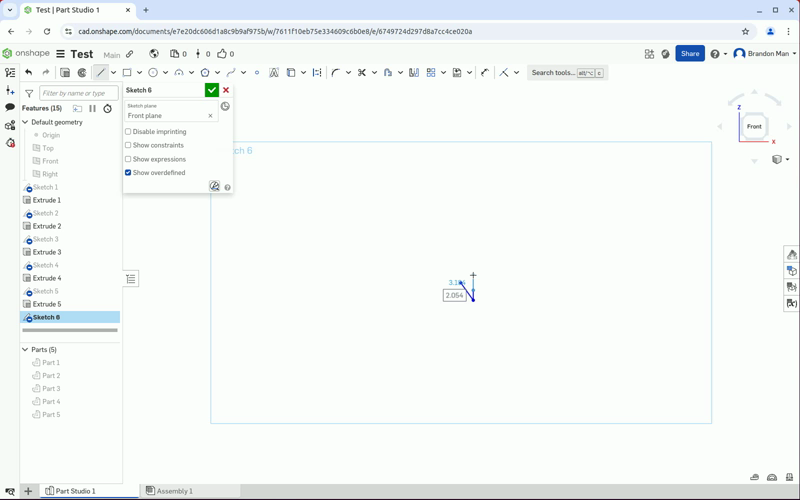
click(473, 274)
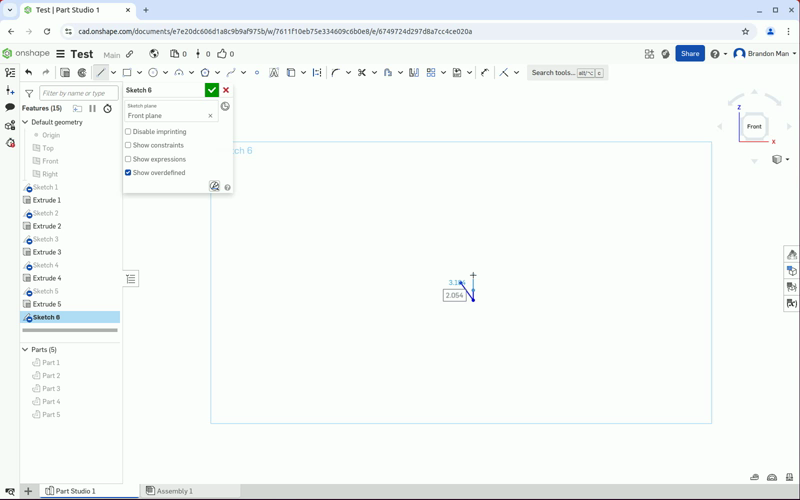
key_up(shift)
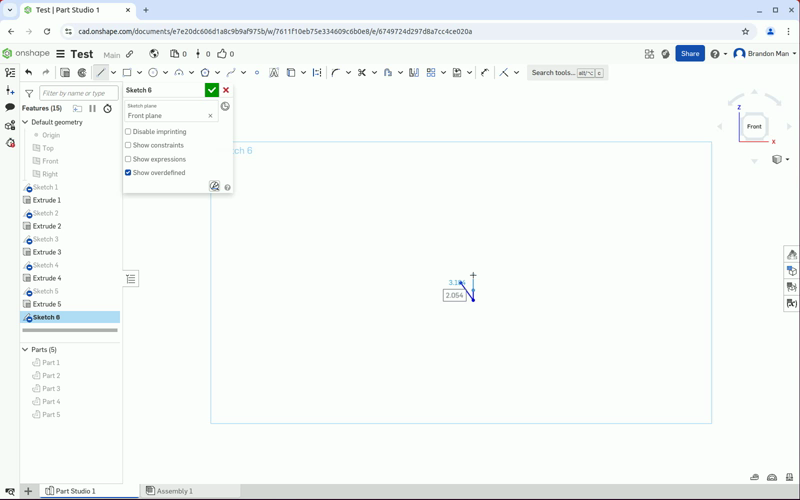
key_down(shift)
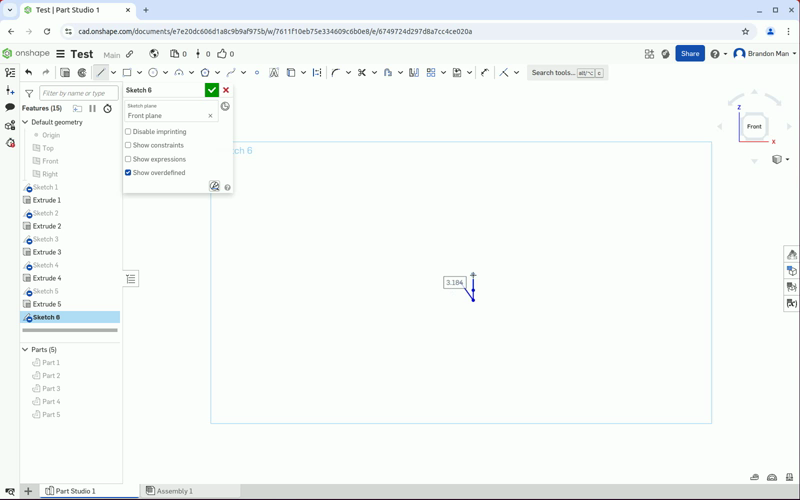
mouse_move(503, 274)
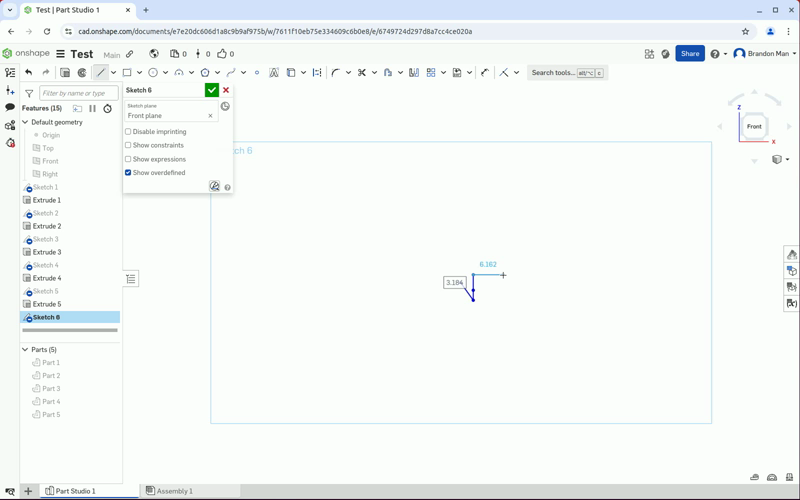
mouse_move(473, 265)
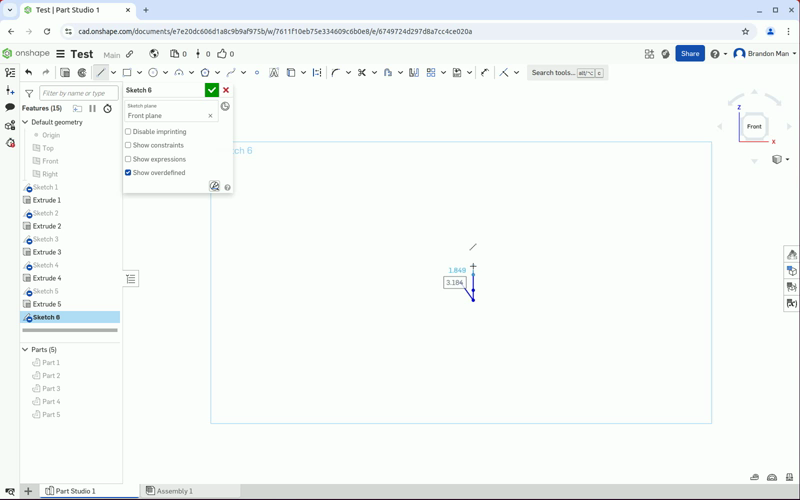
click(473, 265)
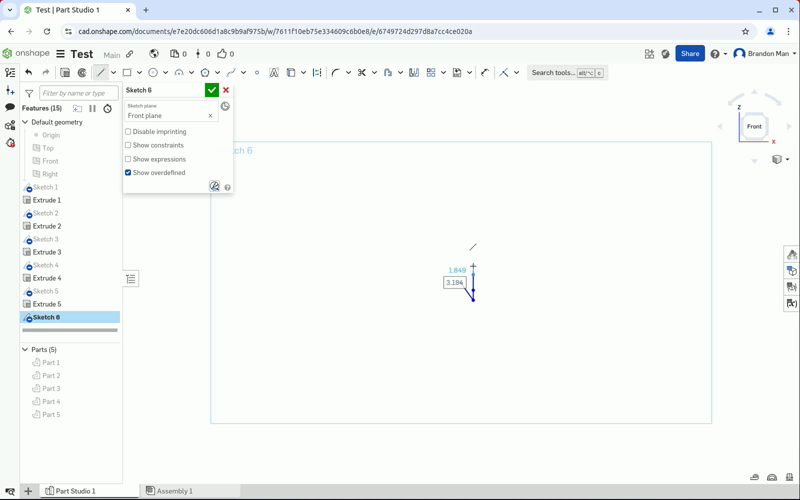
key_up(shift)
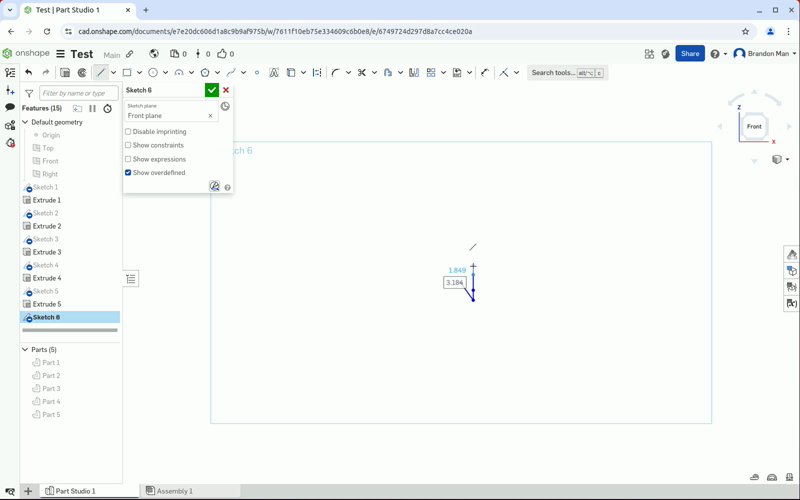
mouse_move(503, 265)
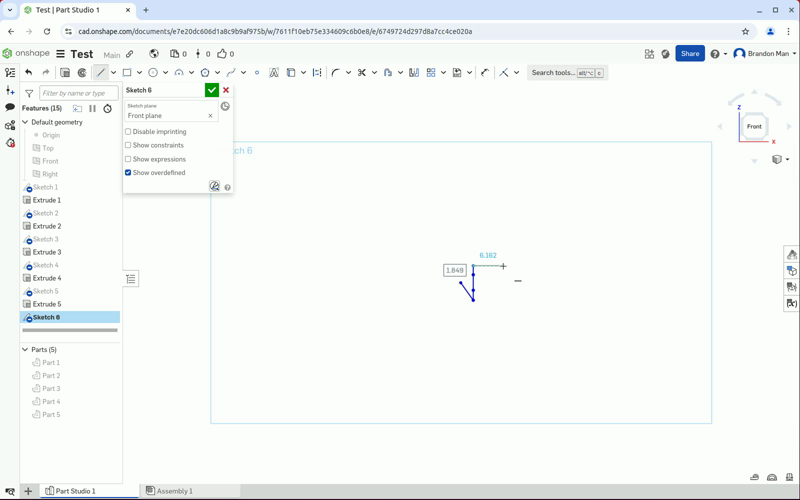
key_down(shift)
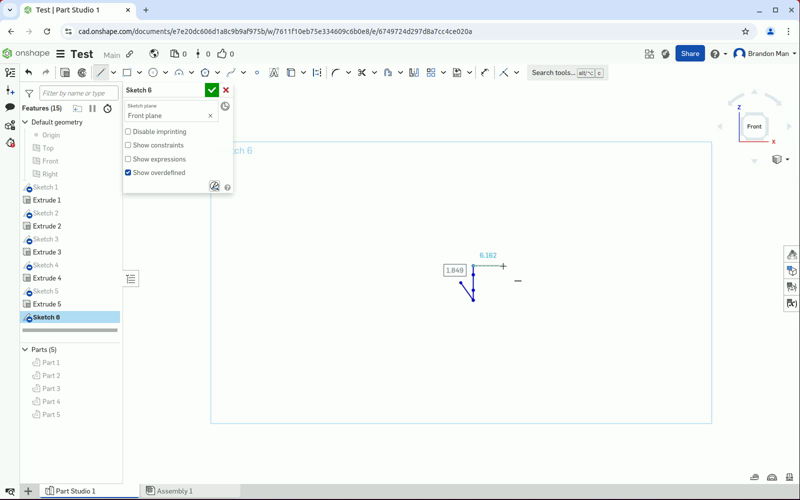
mouse_move(460, 282)
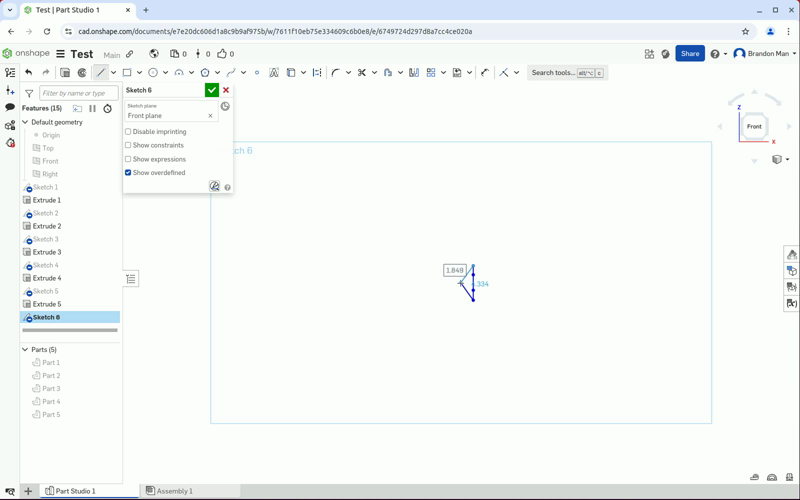
key_up(shift)
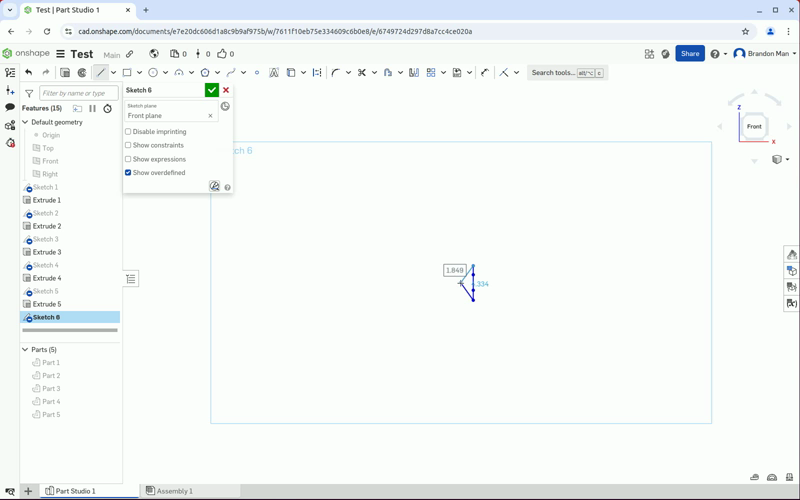
click(460, 282)
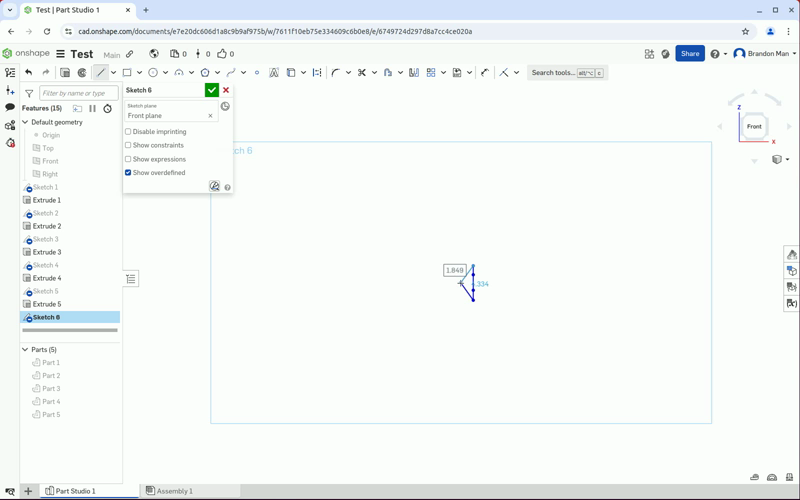
key(esc)
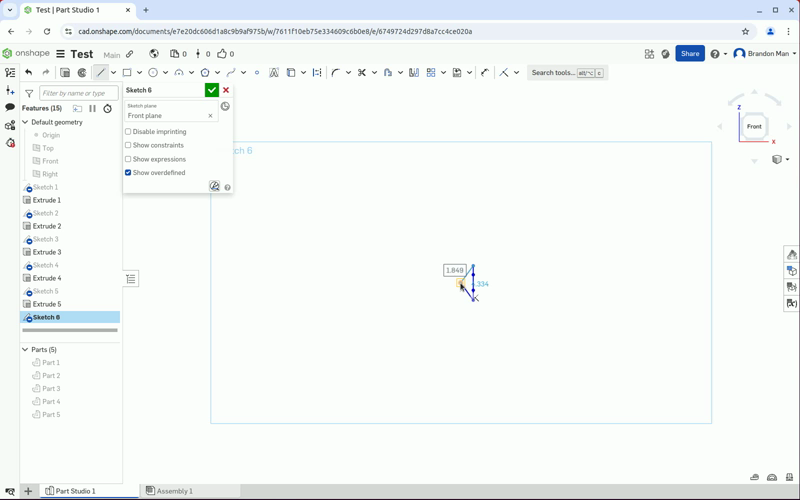
mouse_move(473, 285)
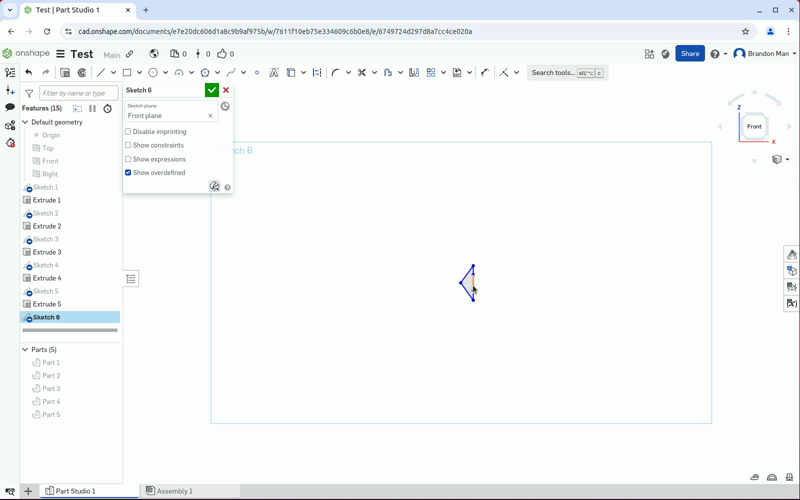
scroll(6)
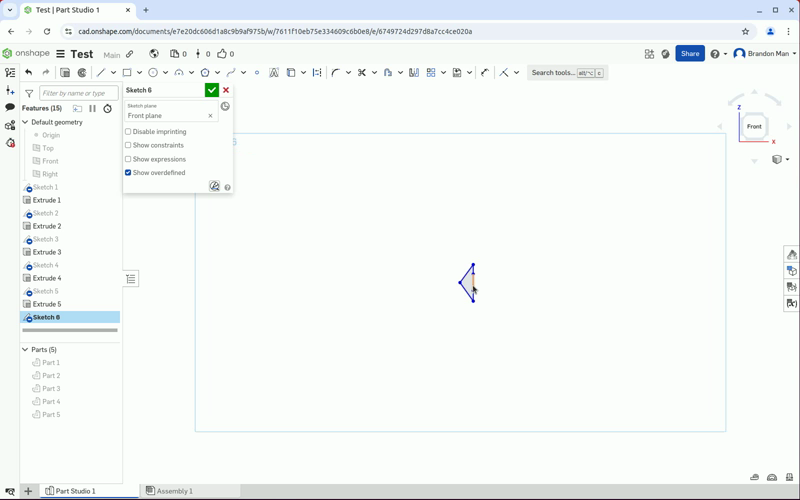
scroll(6)
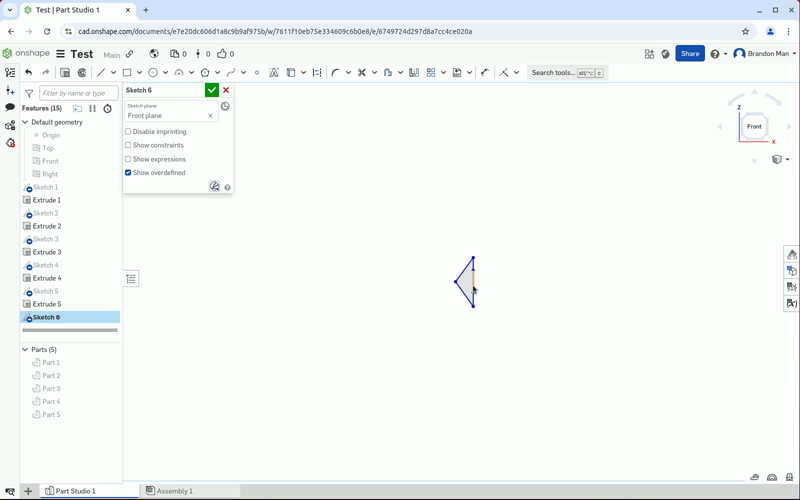
scroll(6)
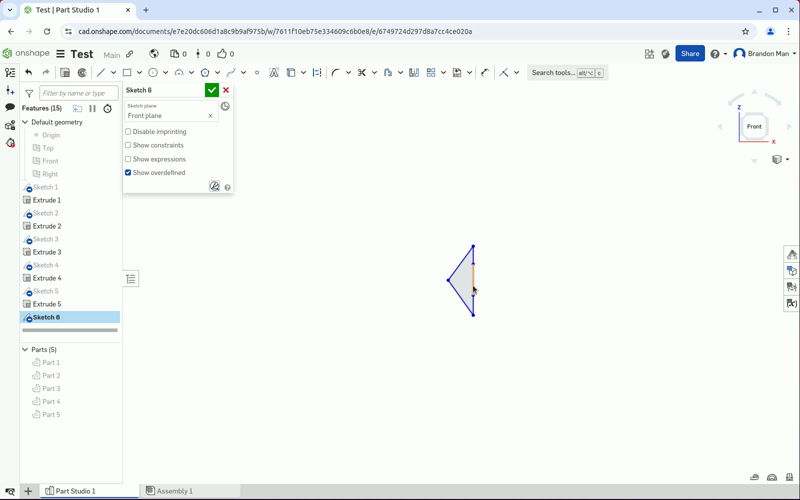
scroll(6)
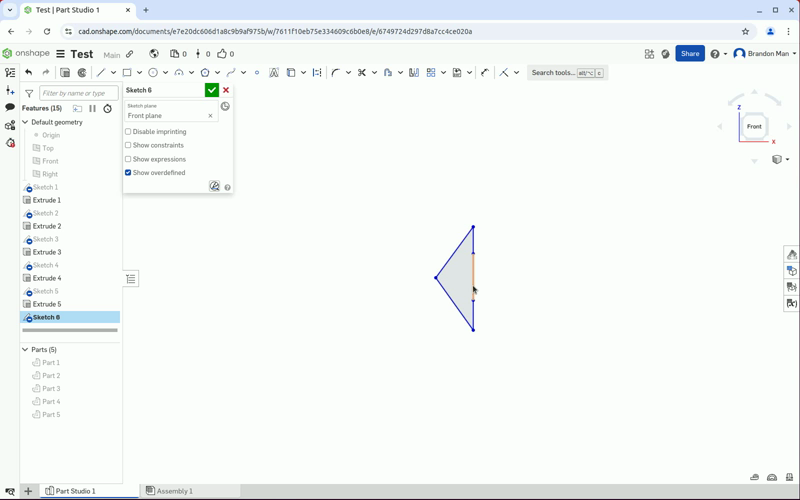
scroll(6)
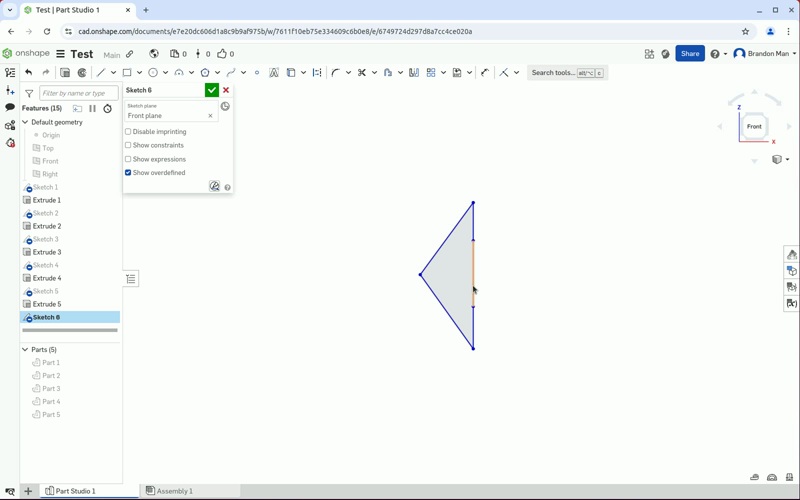
scroll(6)
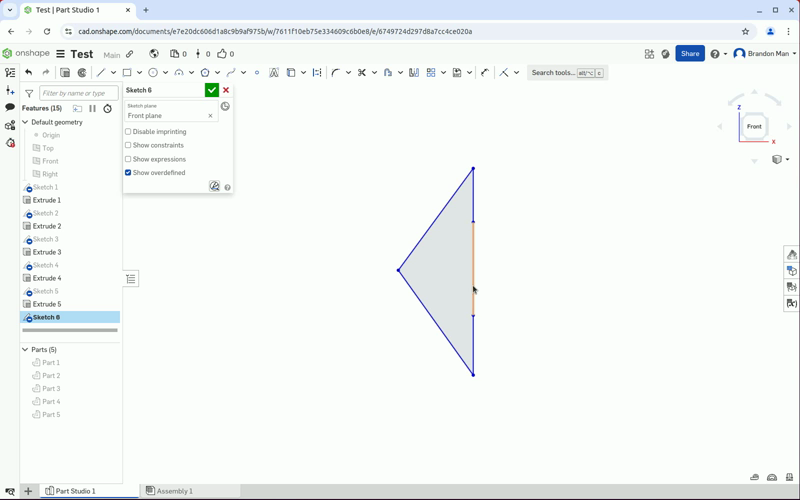
scroll(6)
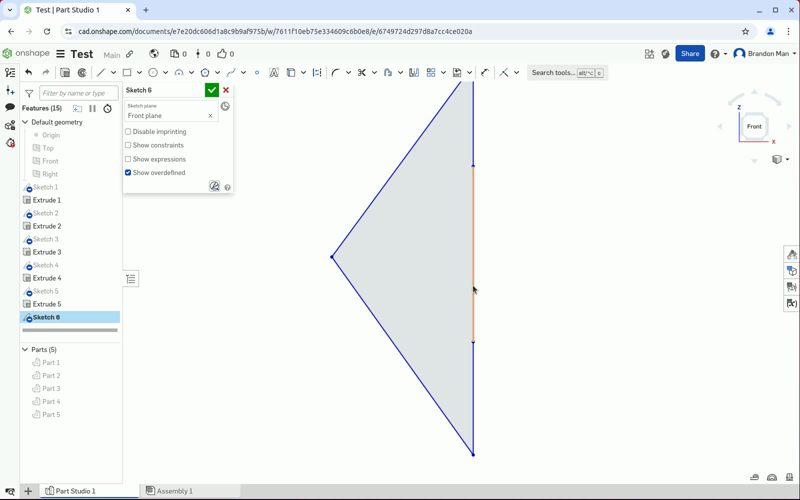
click(473, 285)
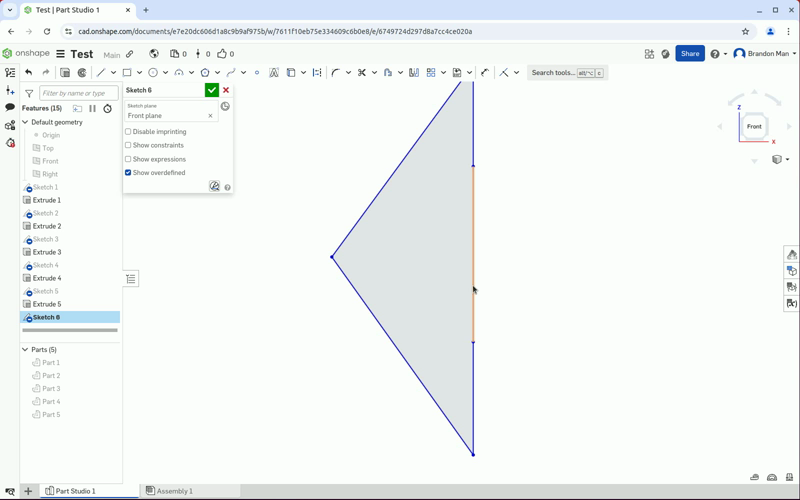
scroll(-6)
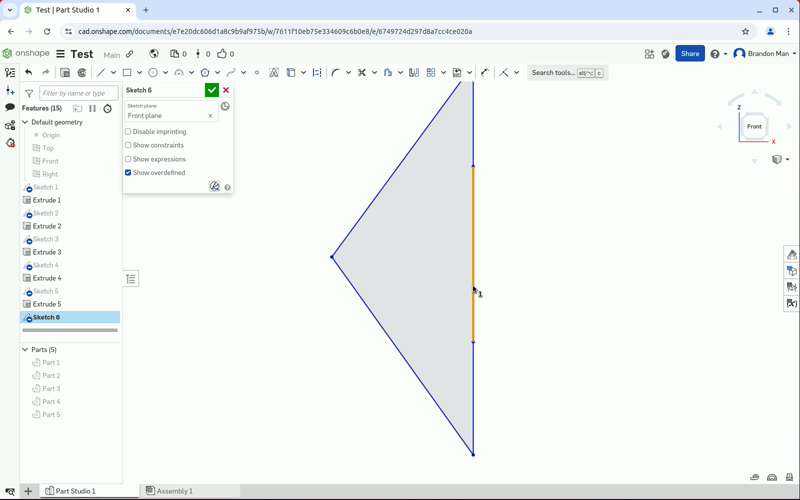
scroll(-6)
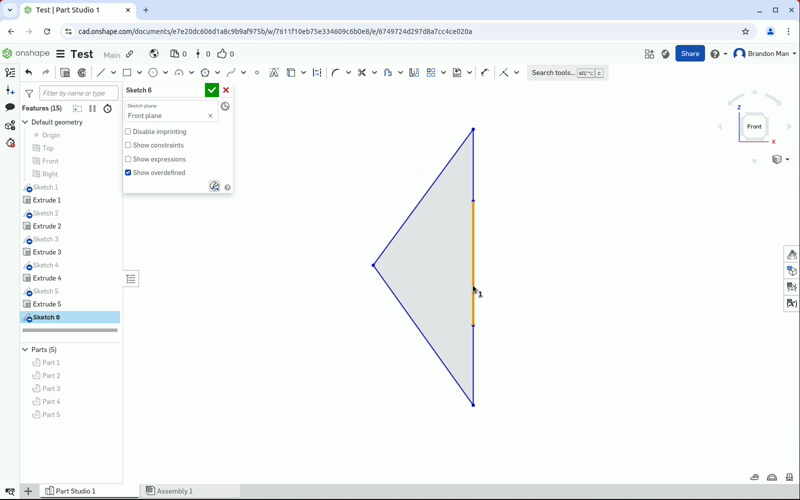
scroll(-6)
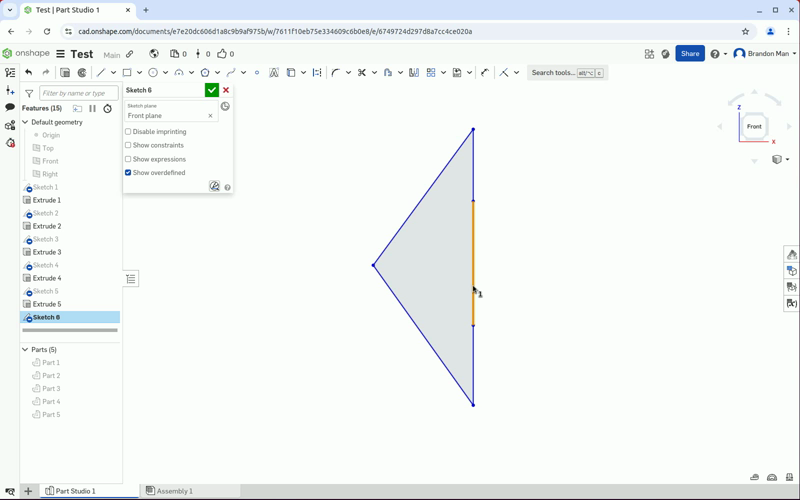
scroll(-6)
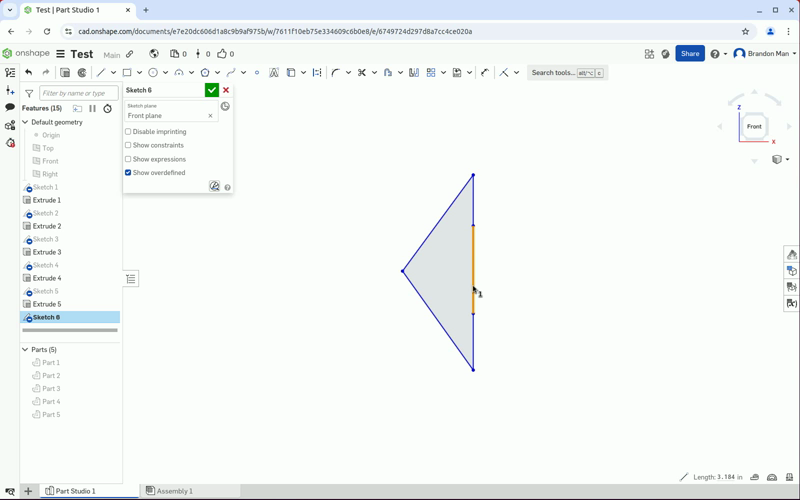
scroll(-6)
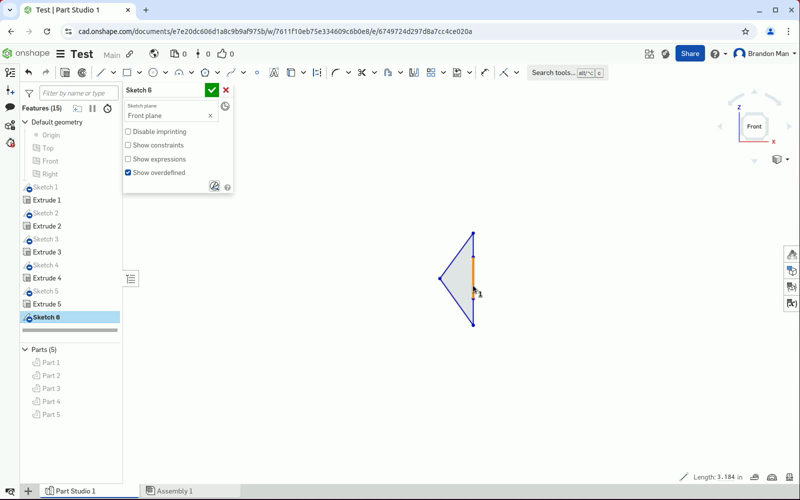
scroll(-6)
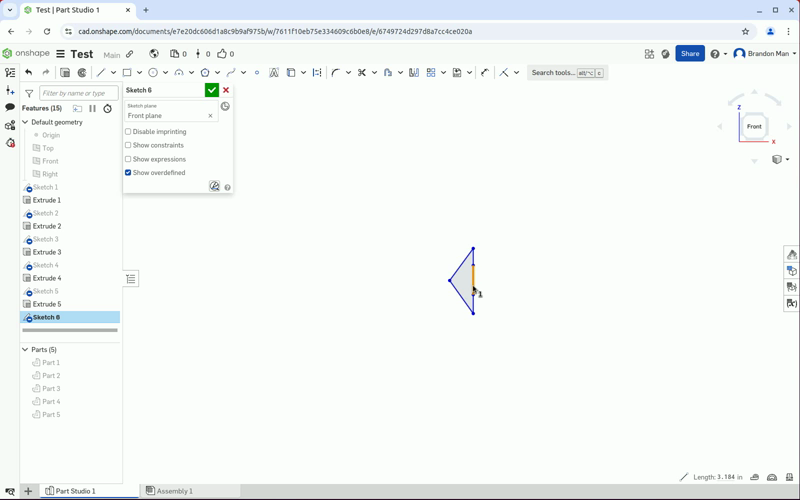
scroll(-6)
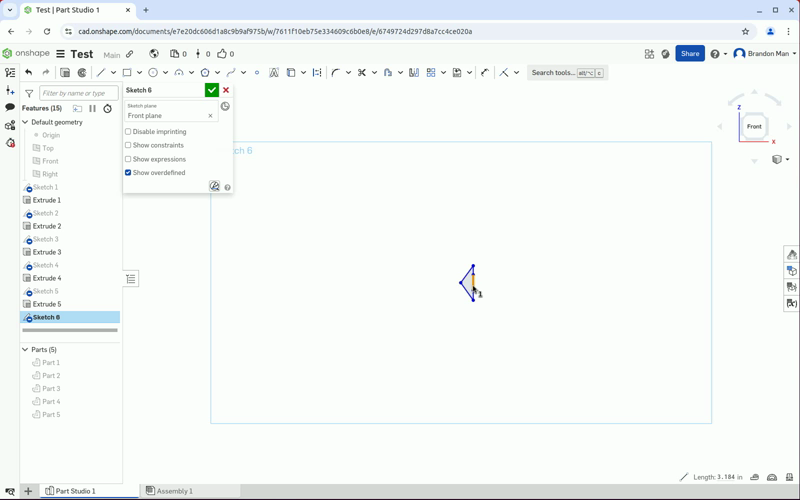
mouse_move(73, 352)
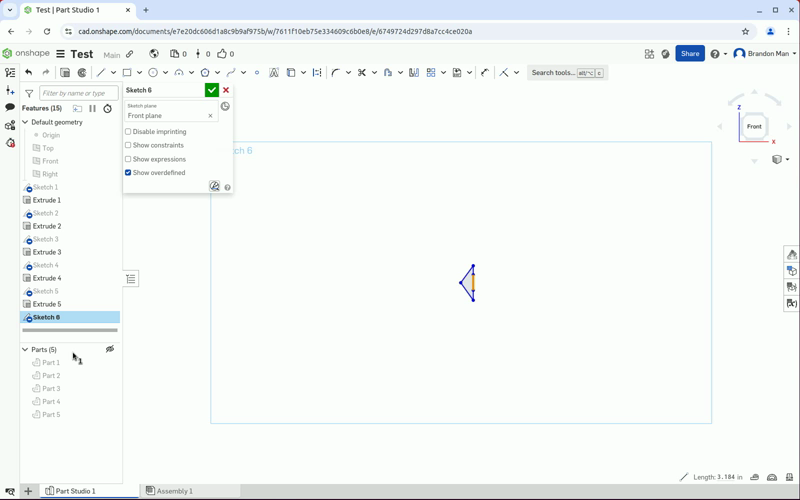
key(shift+y)
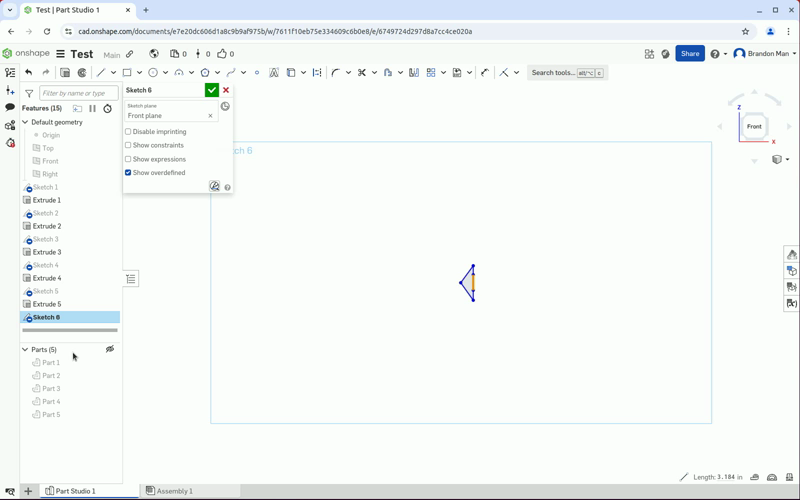
key(shift+e)
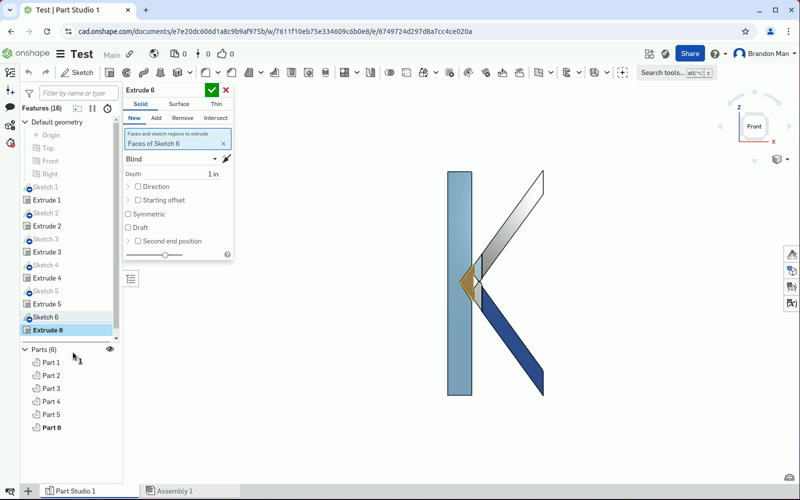
mouse_move(143, 106)
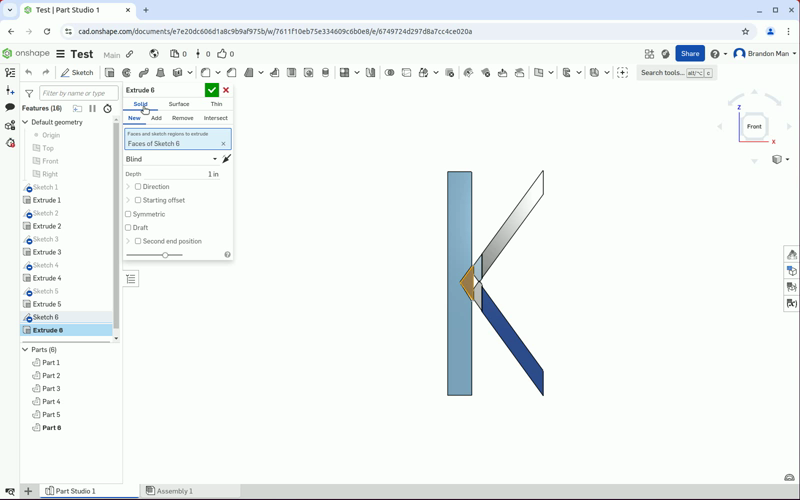
click(143, 106)
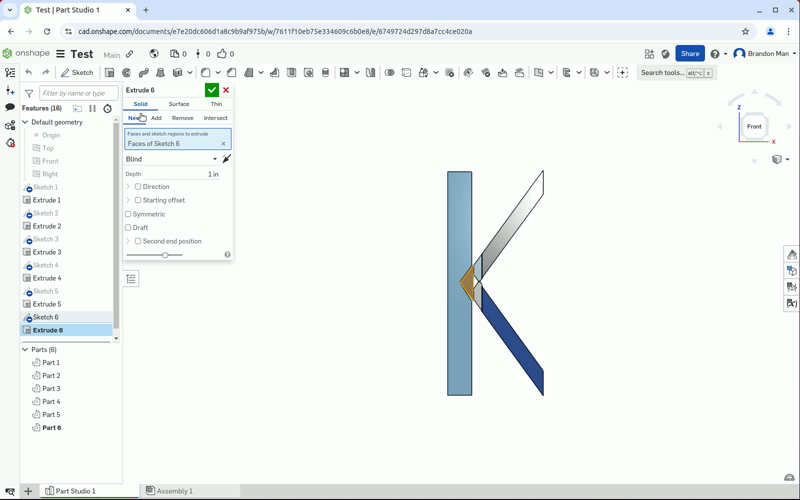
mouse_move(137, 120)
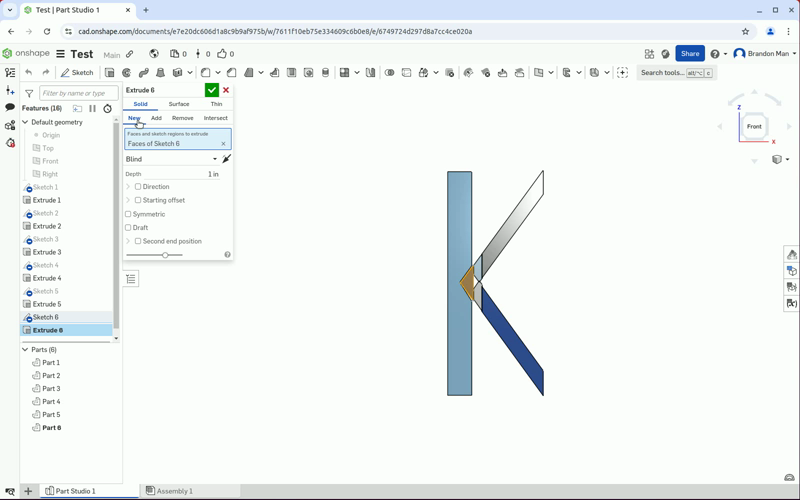
click(137, 120)
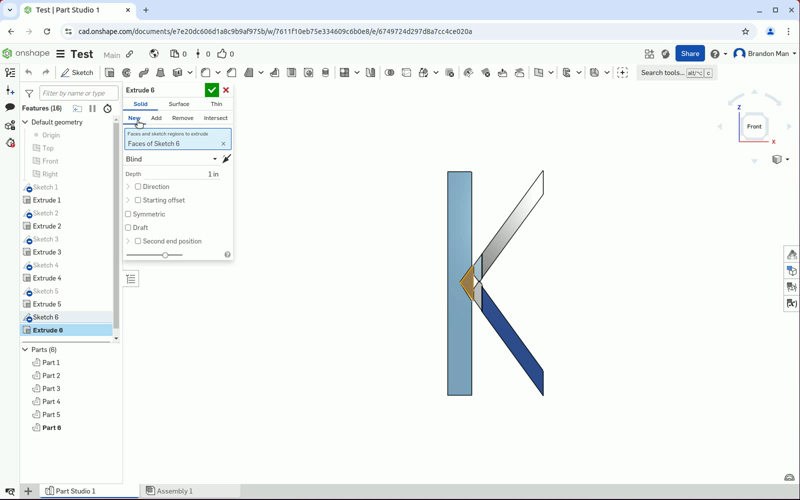
key(tab, 4)
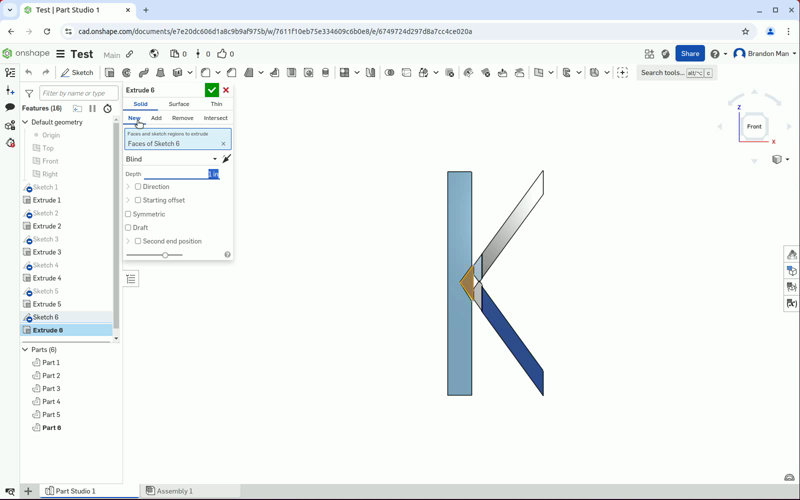
text(11.554)
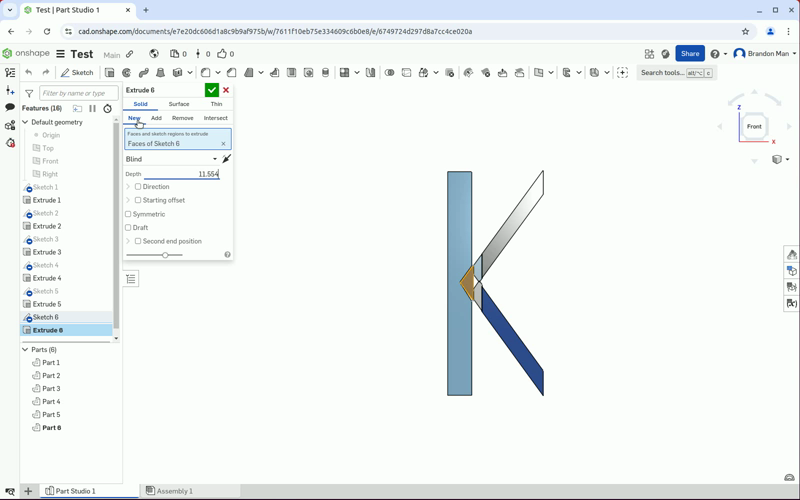
key(enter)
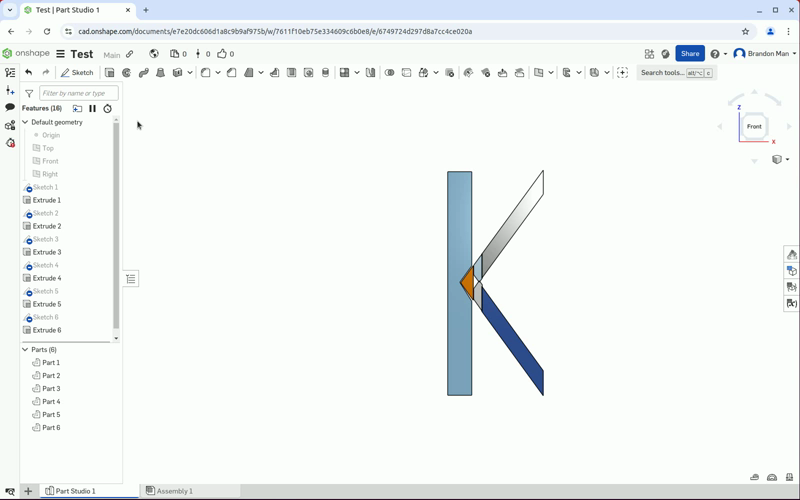
key(shift+h)
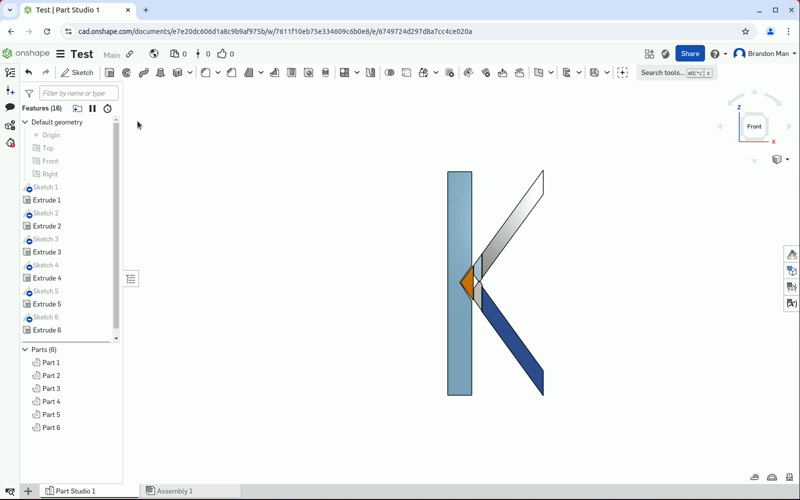
key(shift+h)
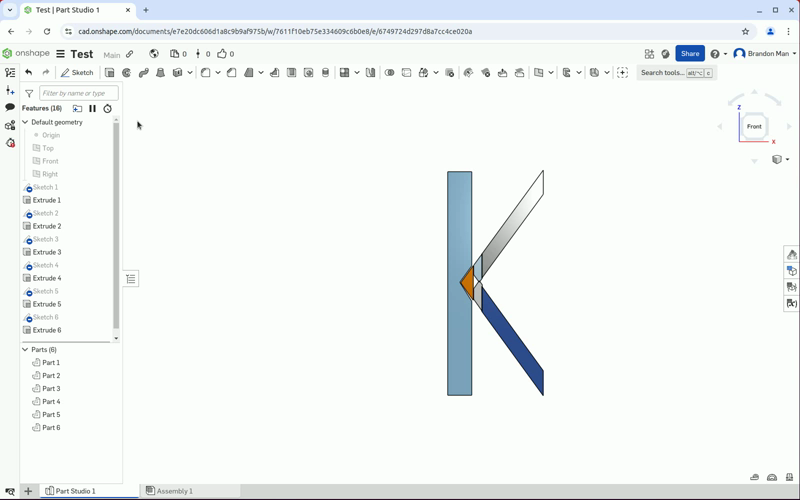
mouse_move(69, 189)
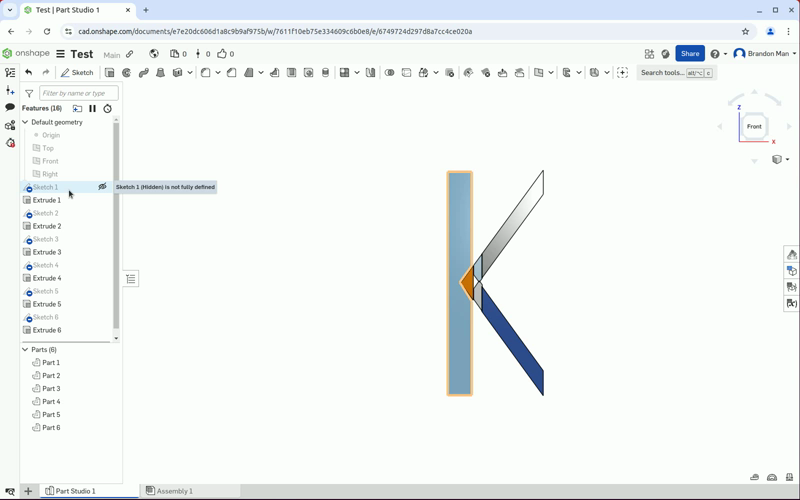
click(69, 189)
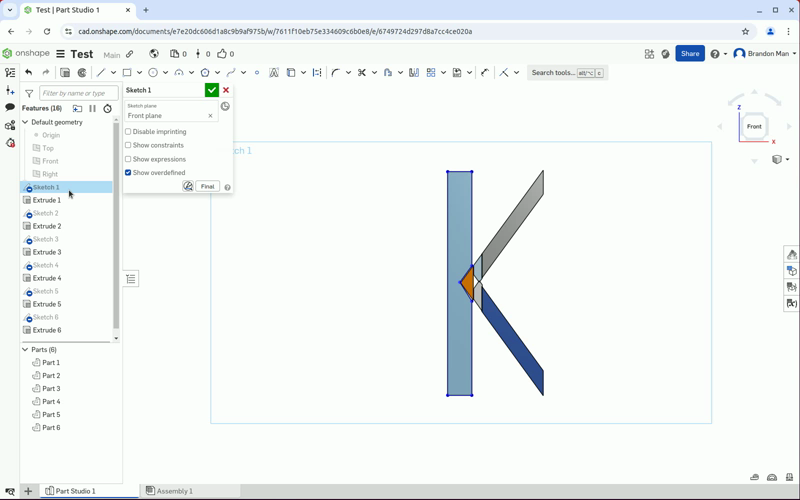
mouse_move(229, 92)
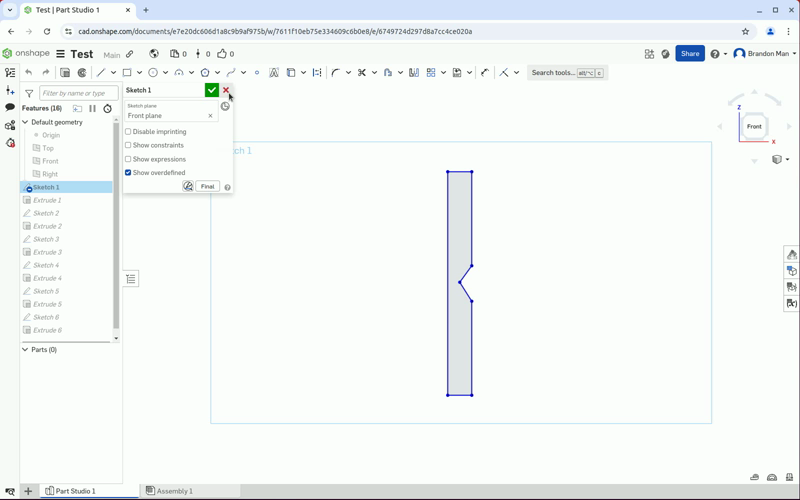
click(229, 92)
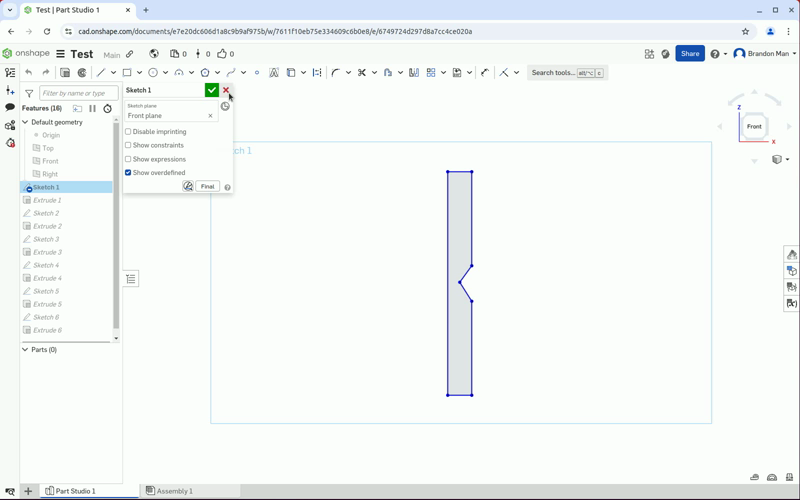
key(shift+s)
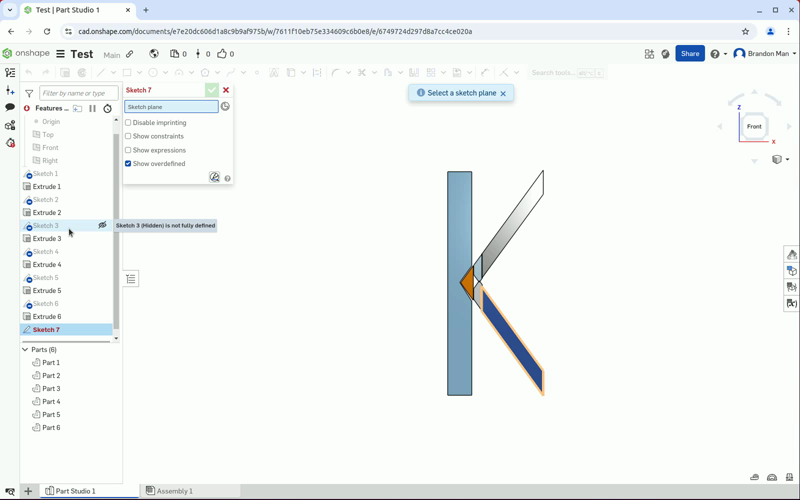
scroll(3)
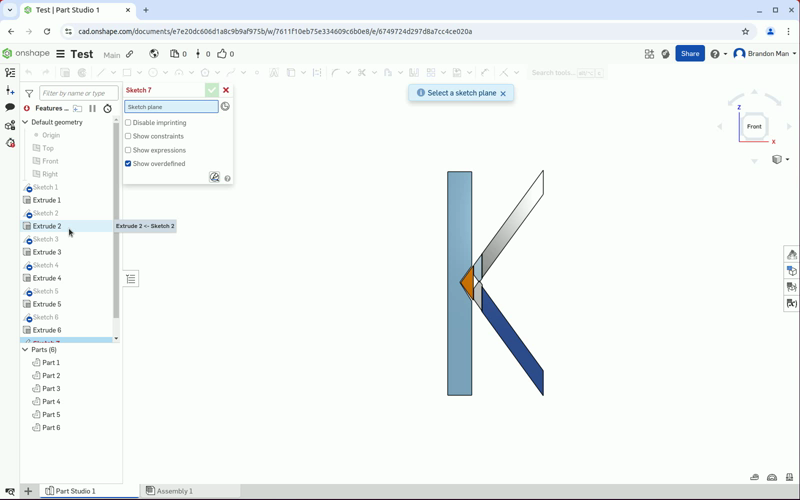
mouse_move(69, 163)
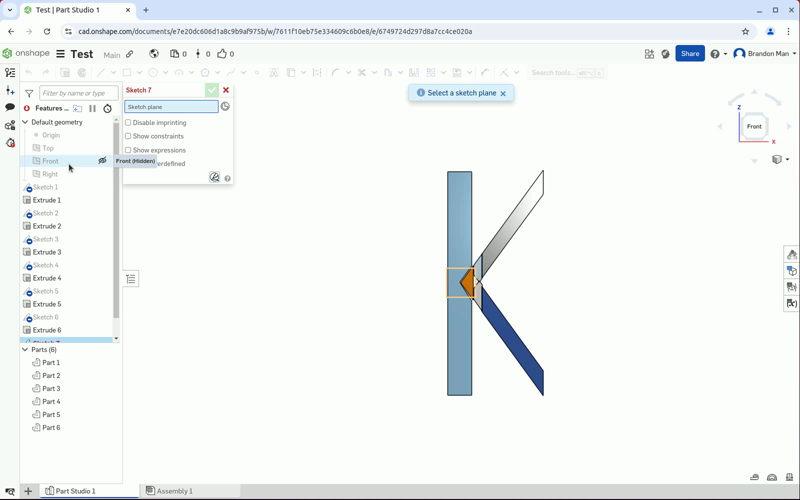
click(69, 163)
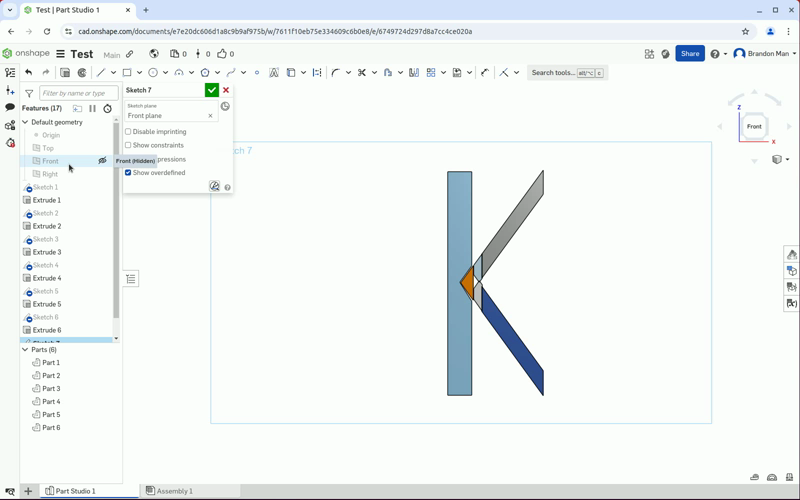
mouse_move(73, 352)
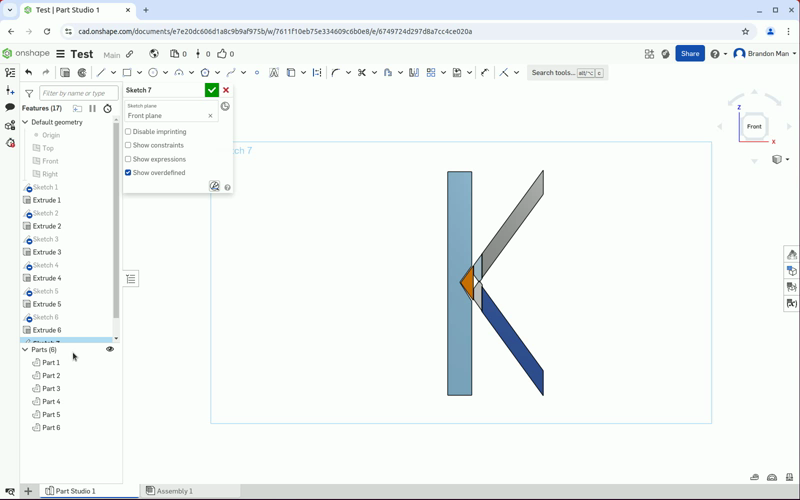
key(y)
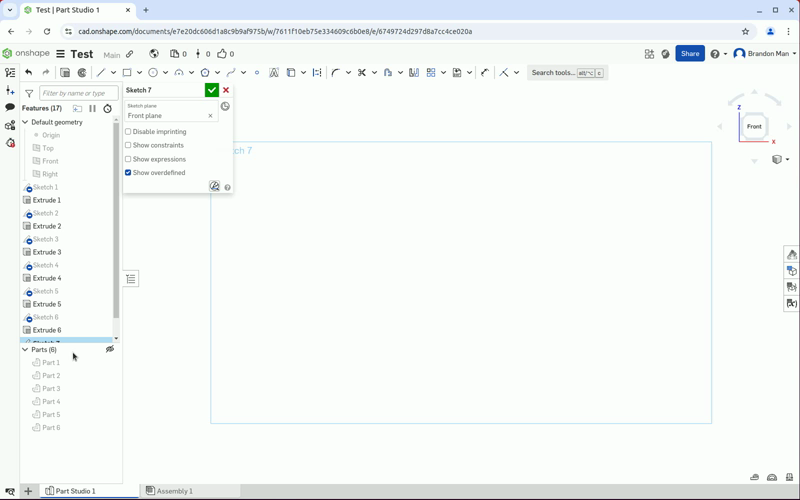
key(l)
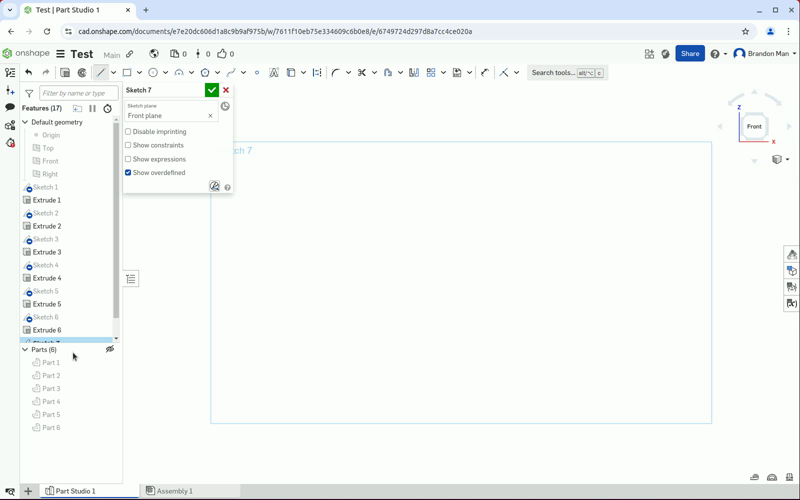
key_down(shift)
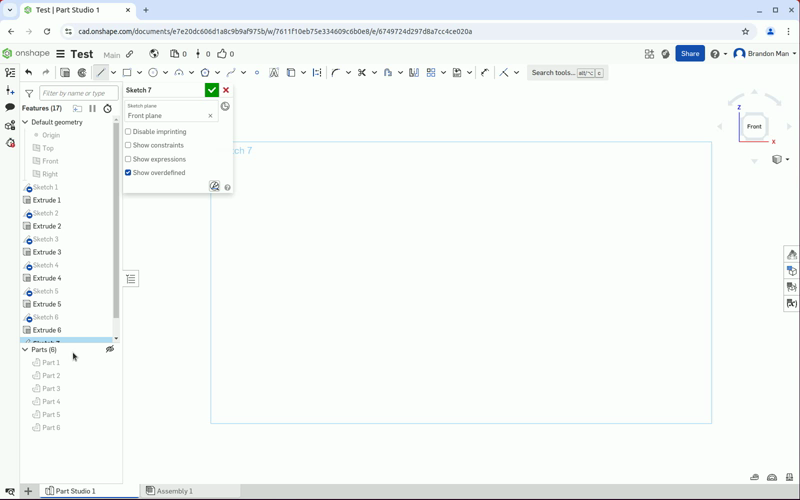
mouse_move(473, 290)
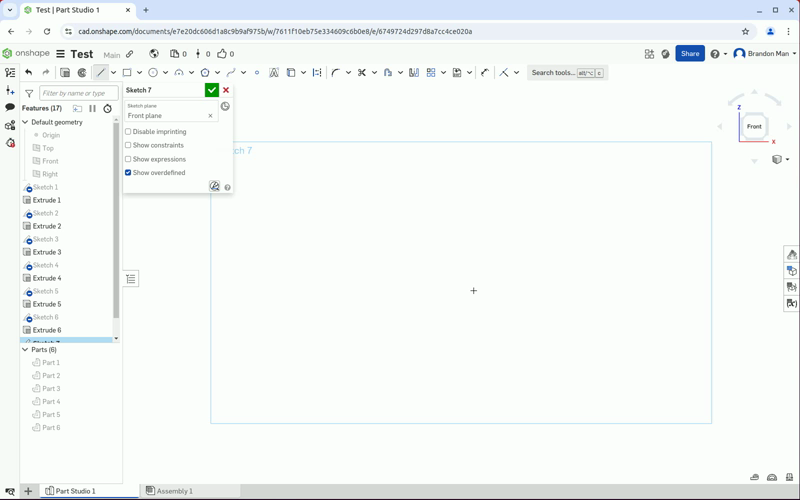
click(473, 290)
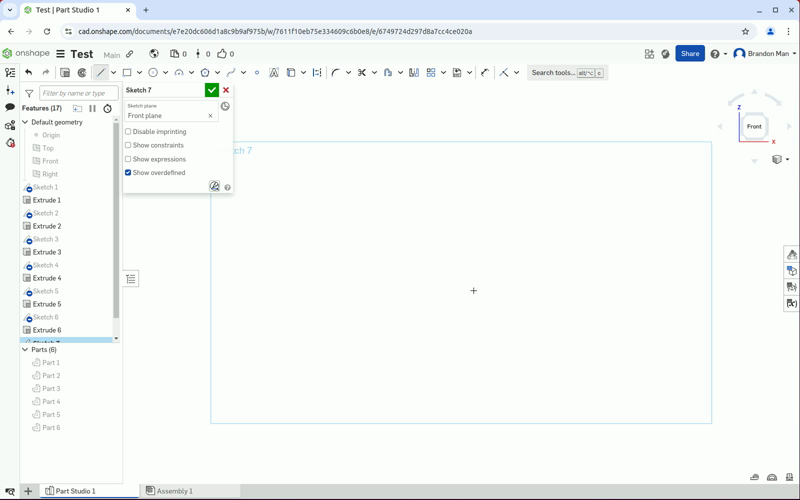
key_up(shift)
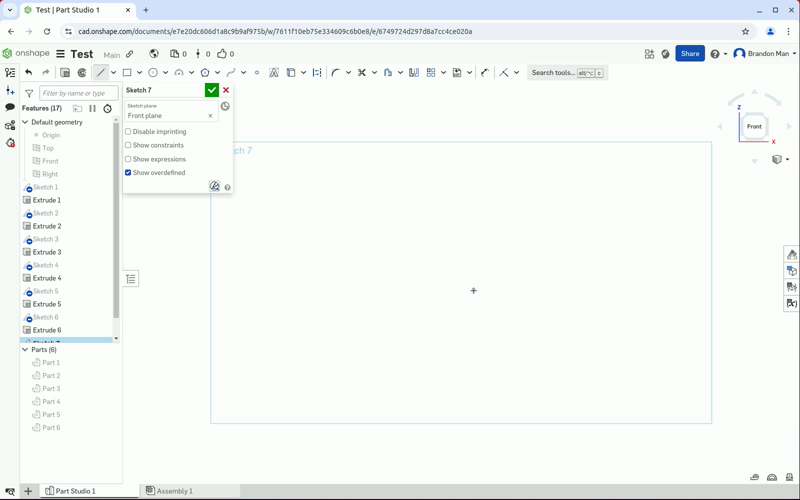
key_down(shift)
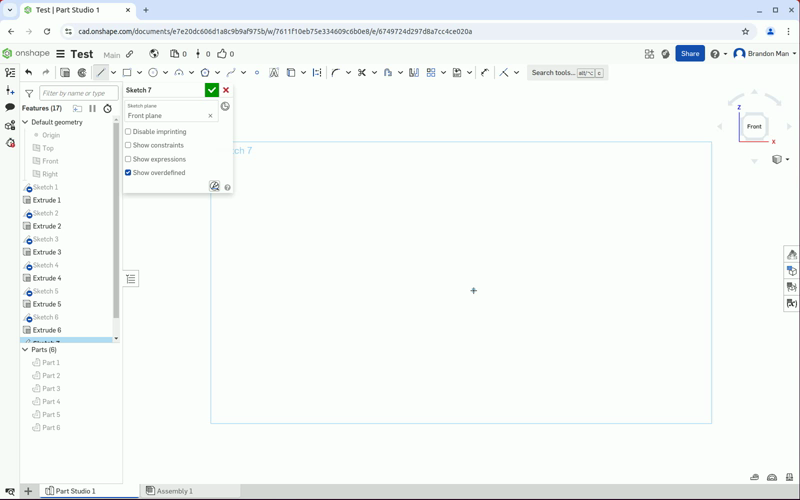
mouse_move(503, 290)
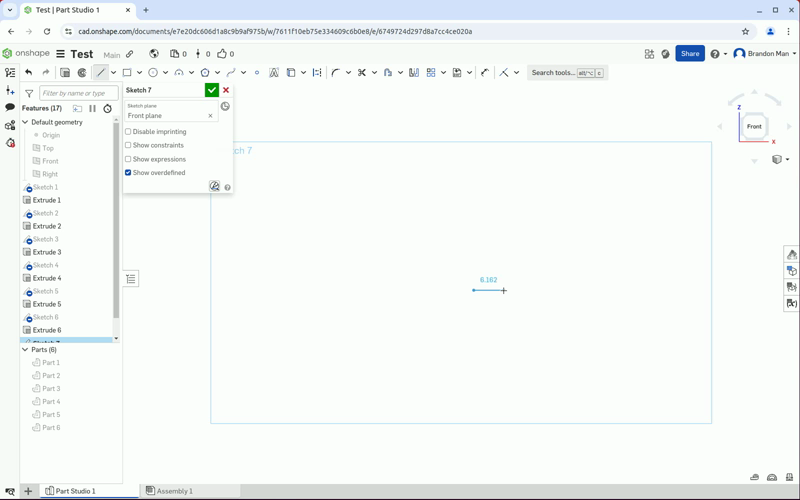
mouse_move(479, 281)
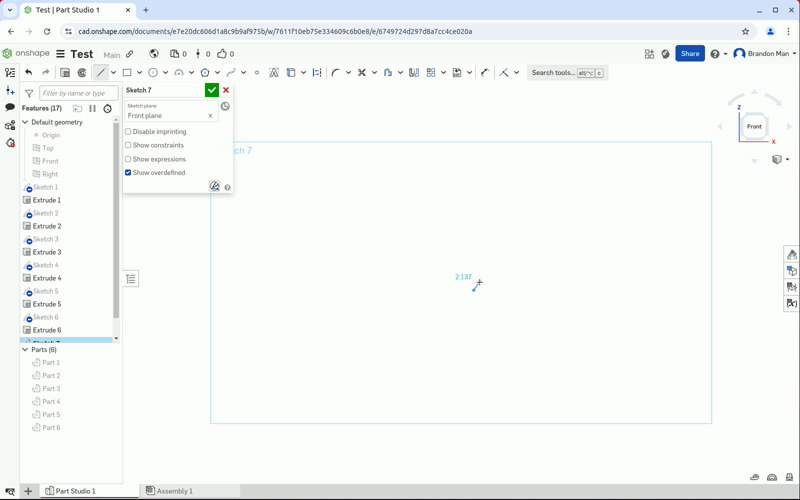
click(479, 281)
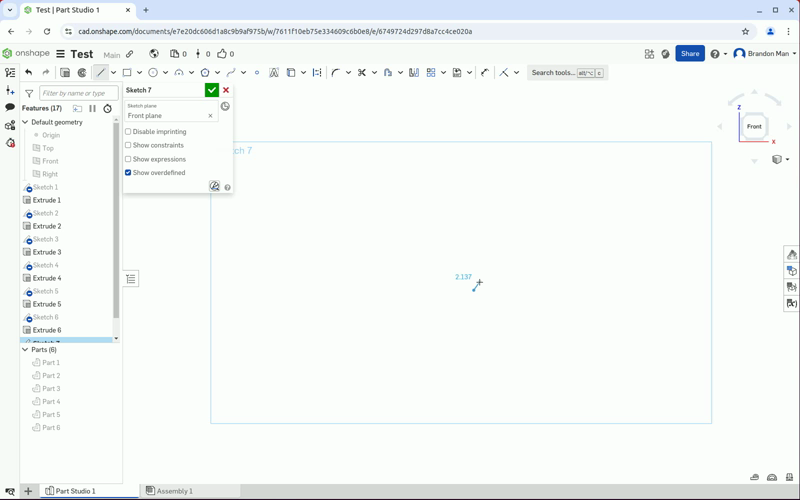
key_up(shift)
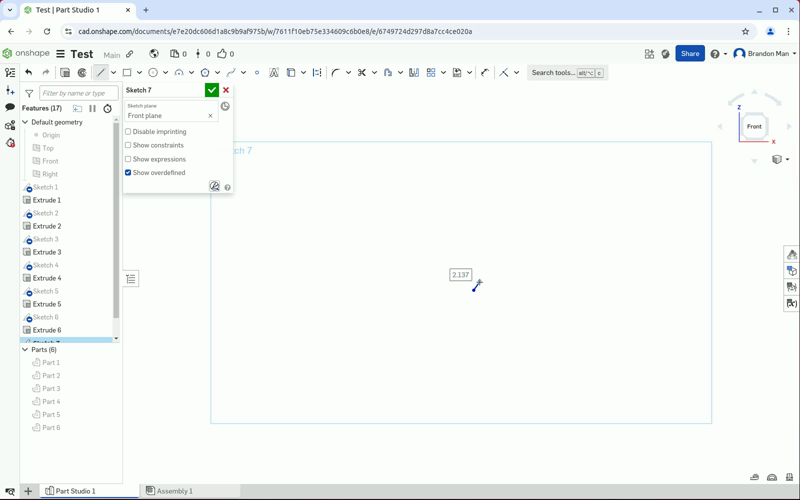
key_down(shift)
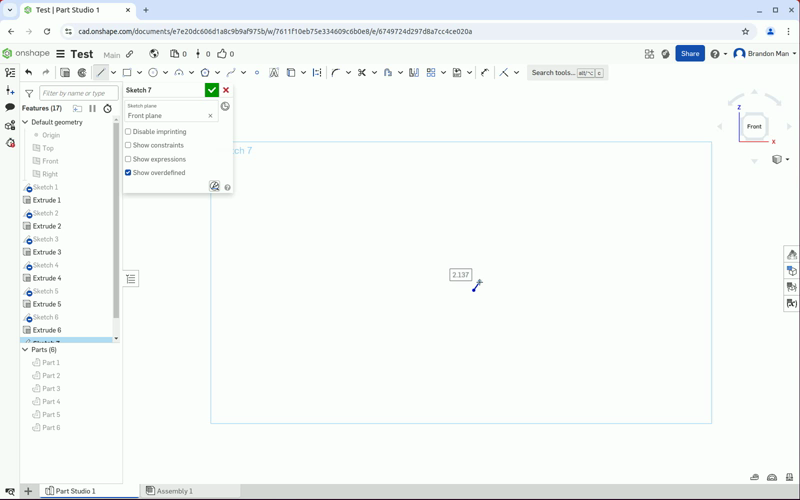
mouse_move(509, 281)
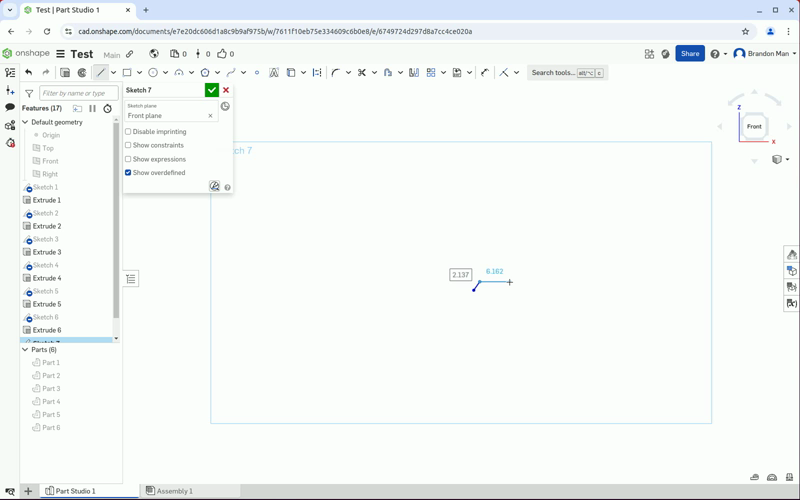
mouse_move(473, 273)
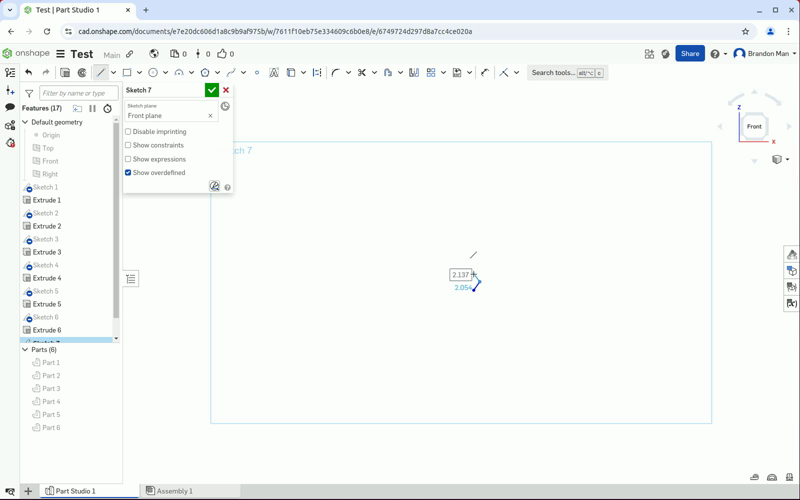
click(473, 273)
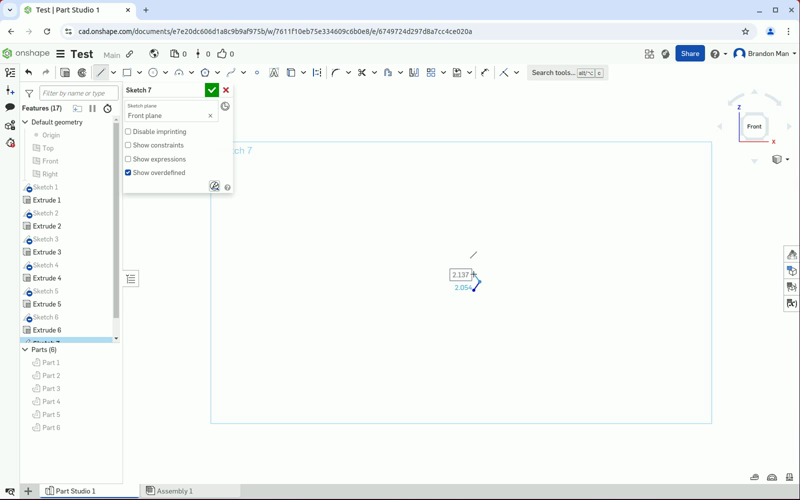
key_up(shift)
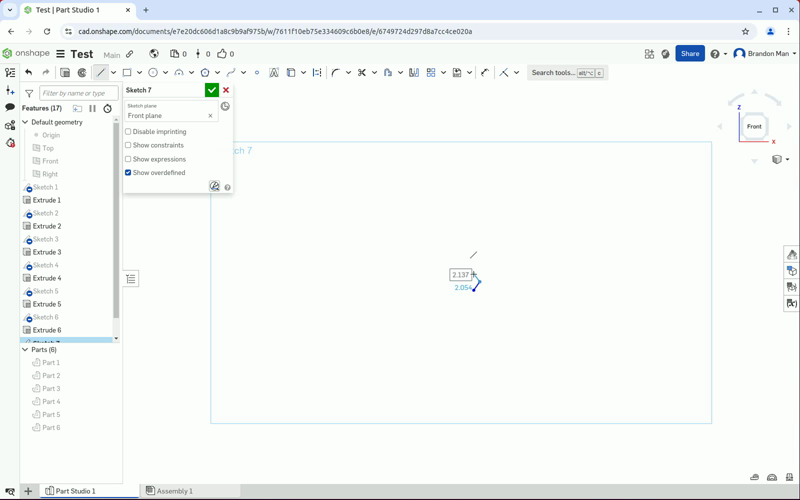
mouse_move(503, 273)
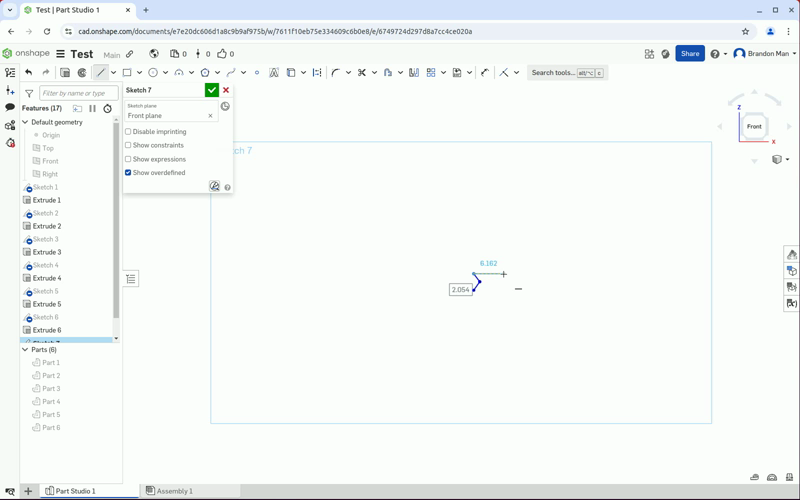
key_down(shift)
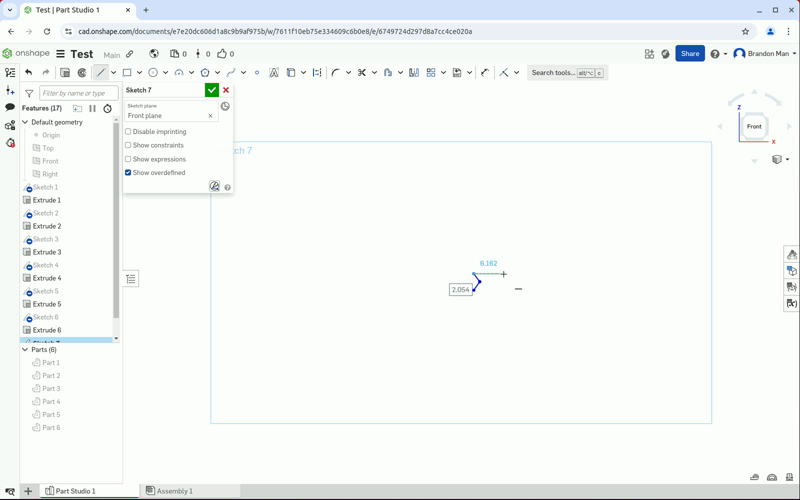
mouse_move(473, 290)
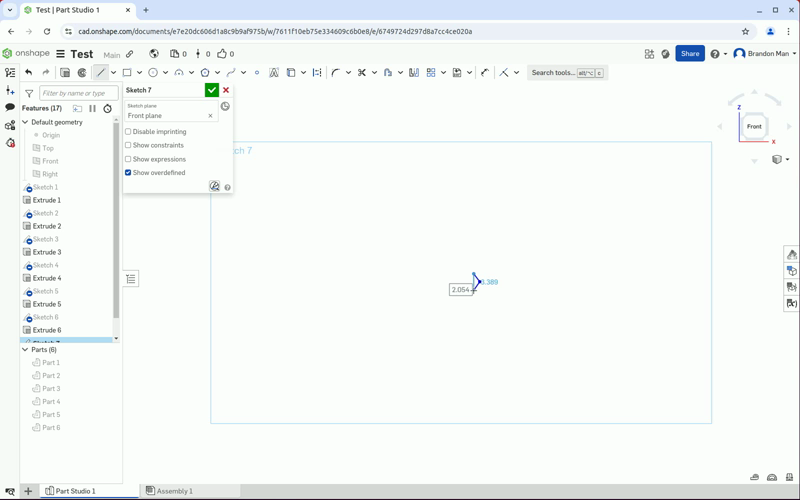
key_up(shift)
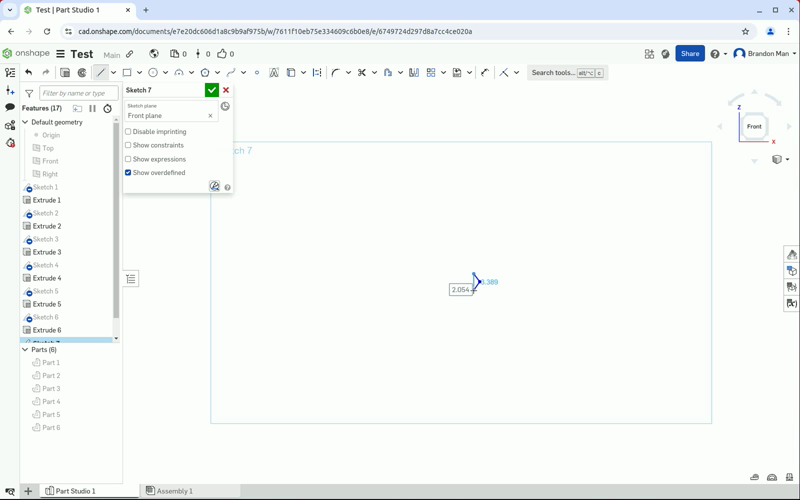
click(473, 290)
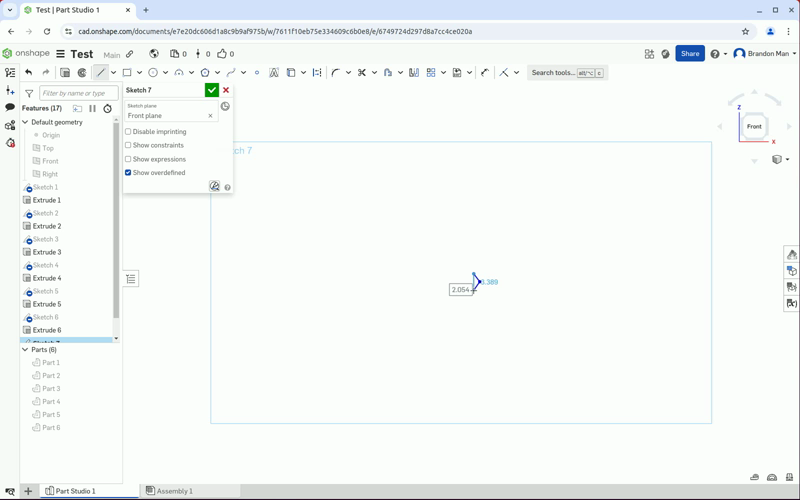
key(esc)
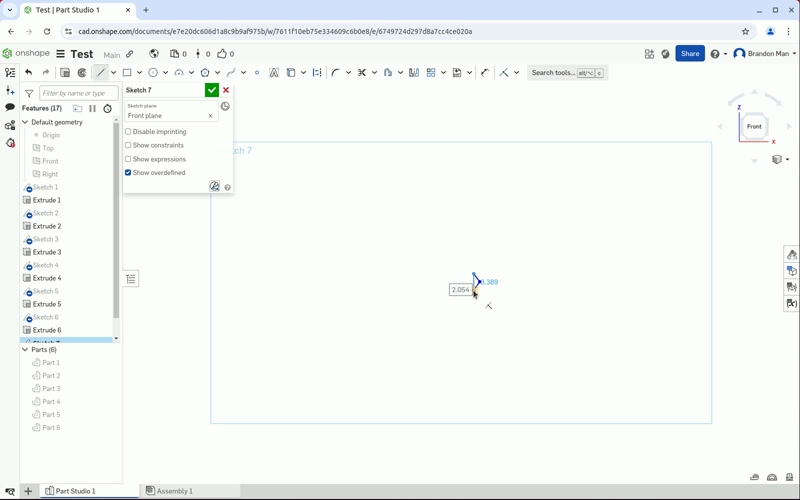
mouse_move(475, 281)
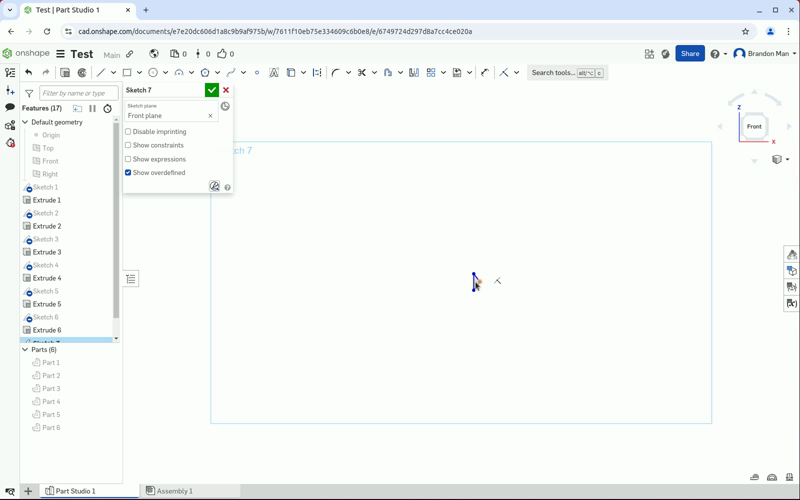
scroll(6)
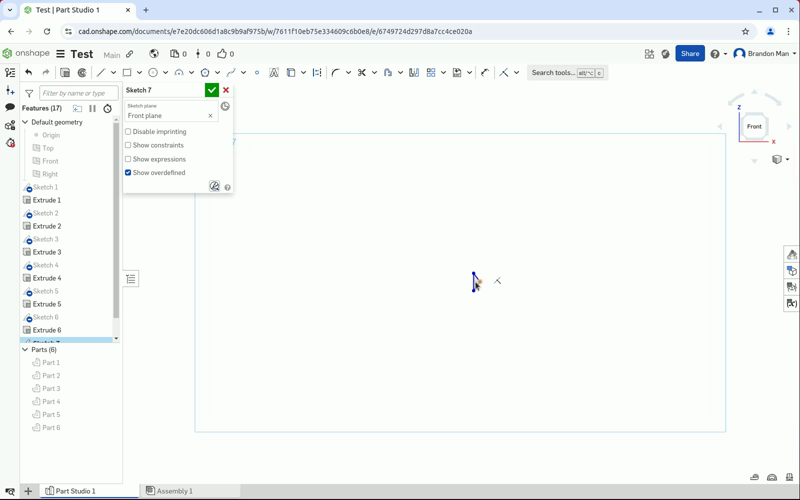
scroll(6)
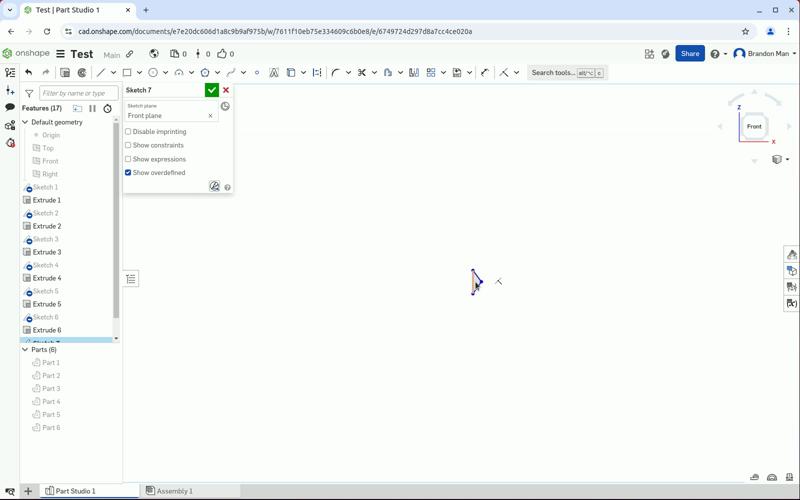
scroll(6)
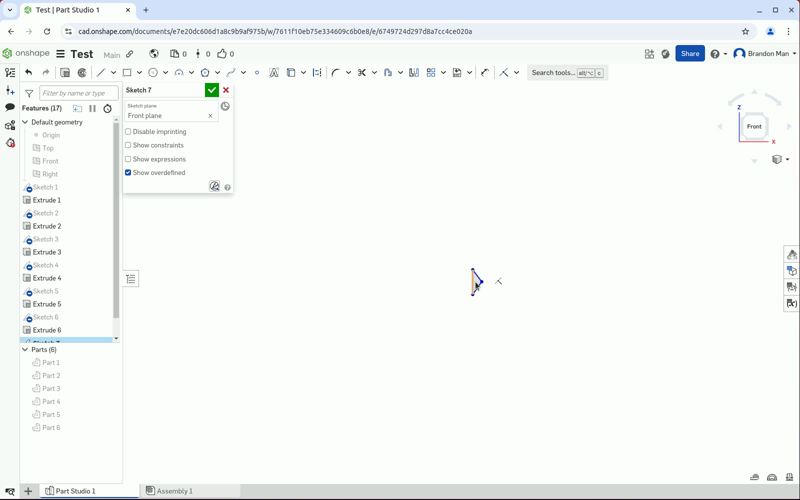
scroll(6)
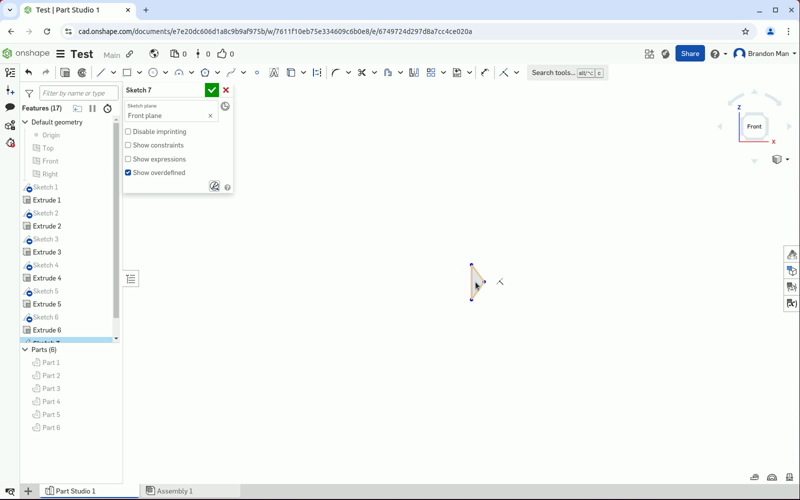
scroll(6)
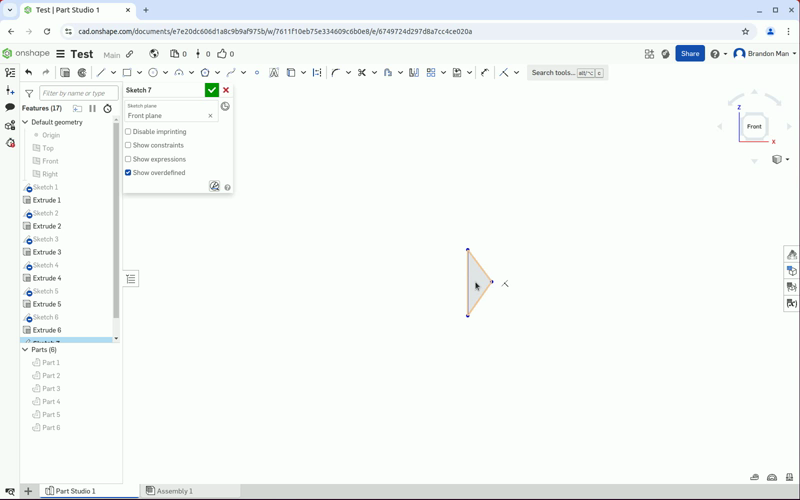
scroll(6)
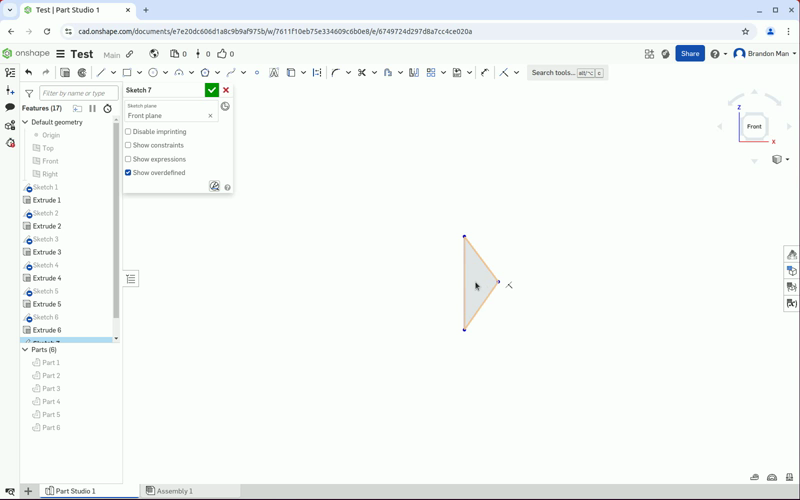
scroll(6)
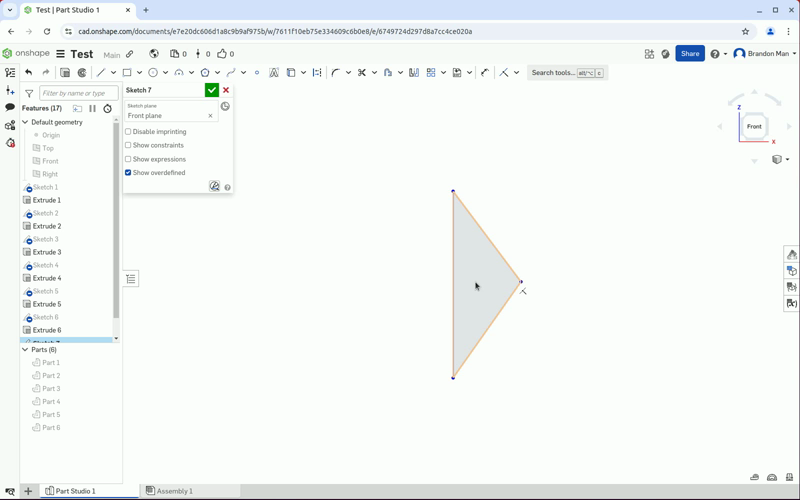
click(475, 281)
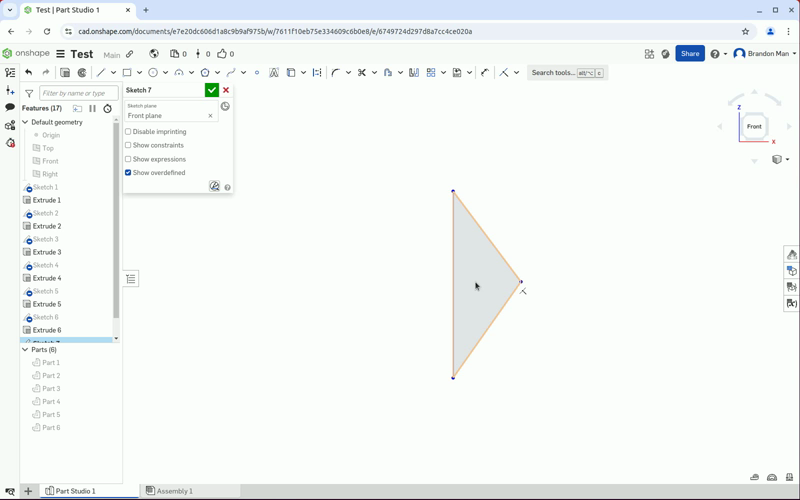
scroll(-6)
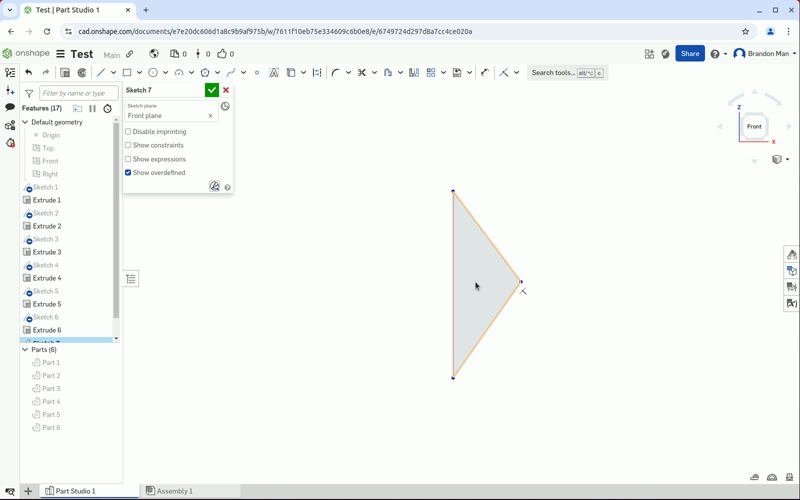
scroll(-6)
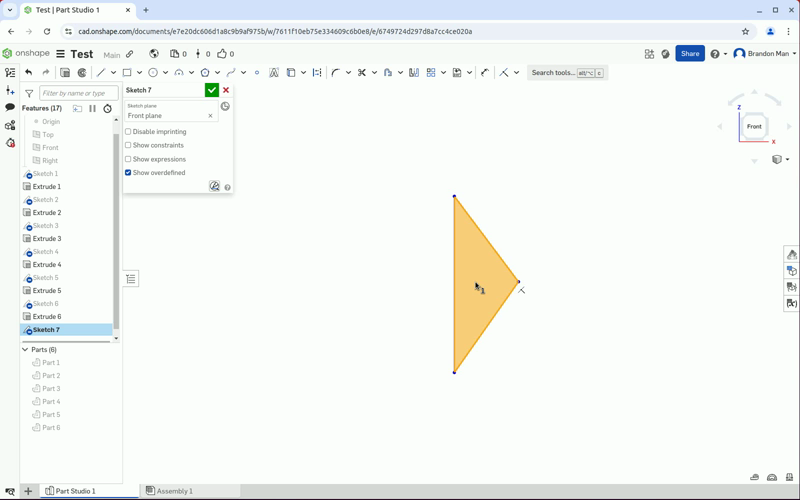
scroll(-6)
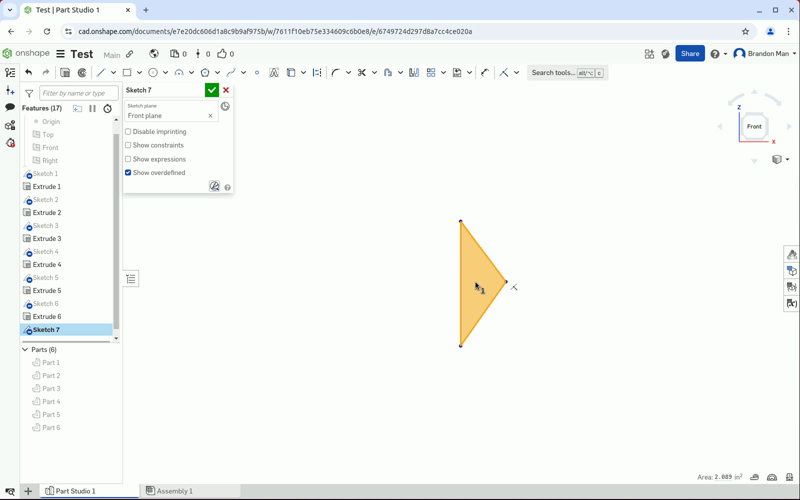
scroll(-6)
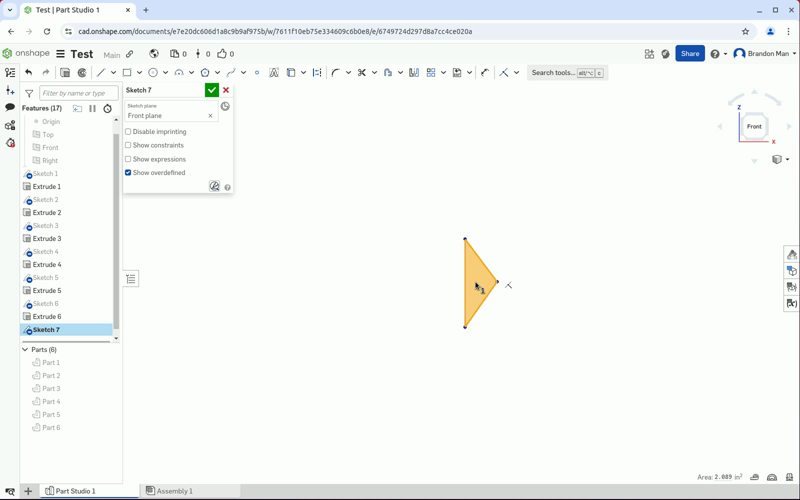
scroll(-6)
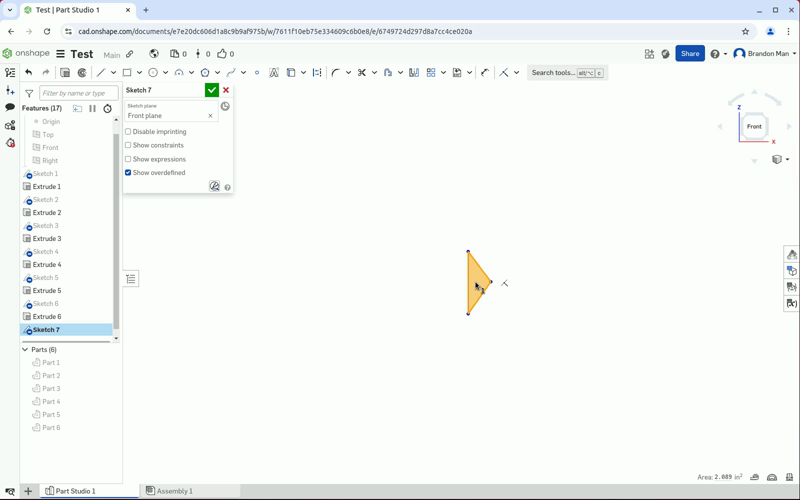
scroll(-6)
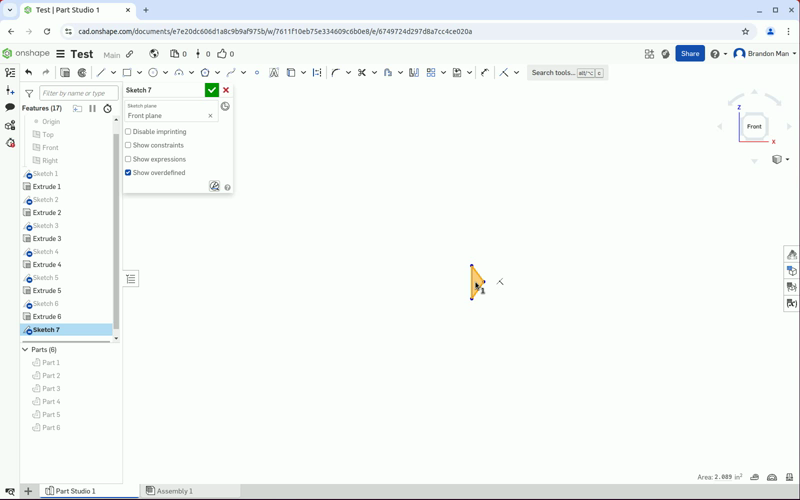
scroll(-6)
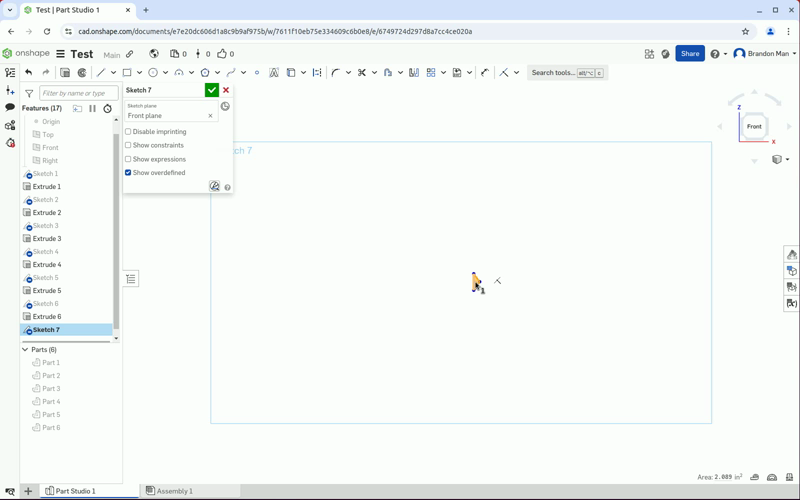
mouse_move(73, 352)
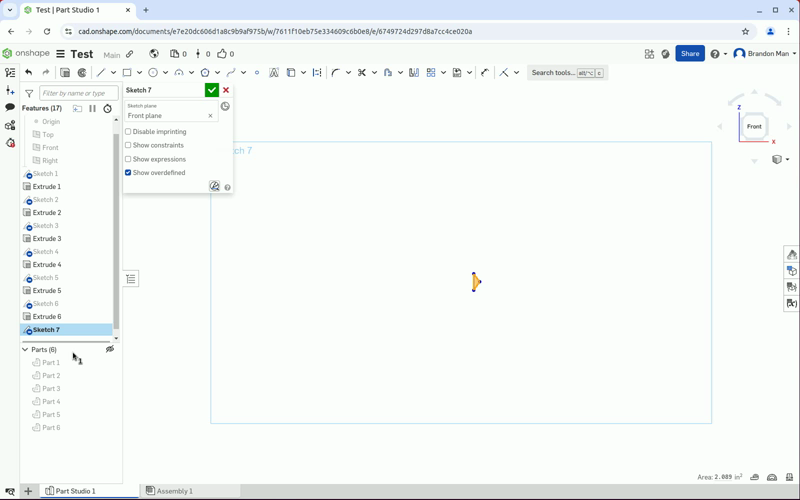
key(shift+y)
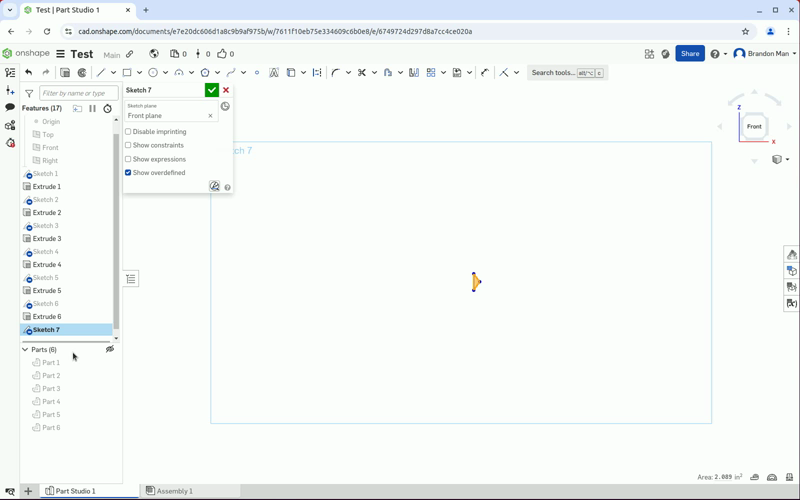
key(shift+e)
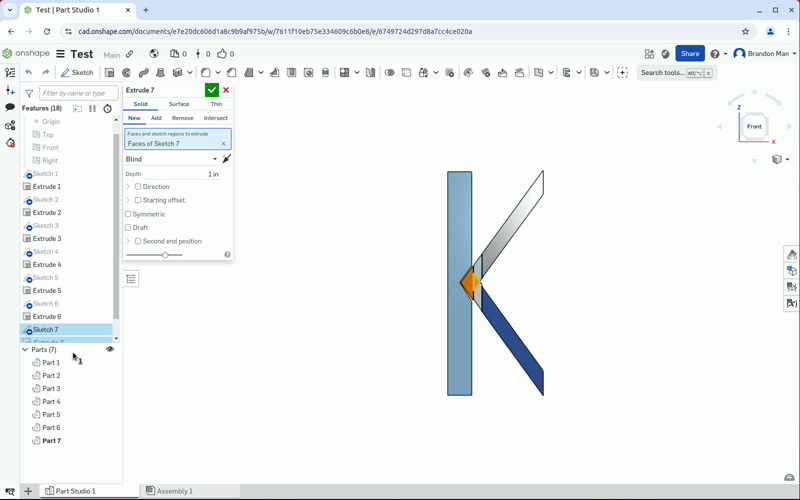
mouse_move(143, 106)
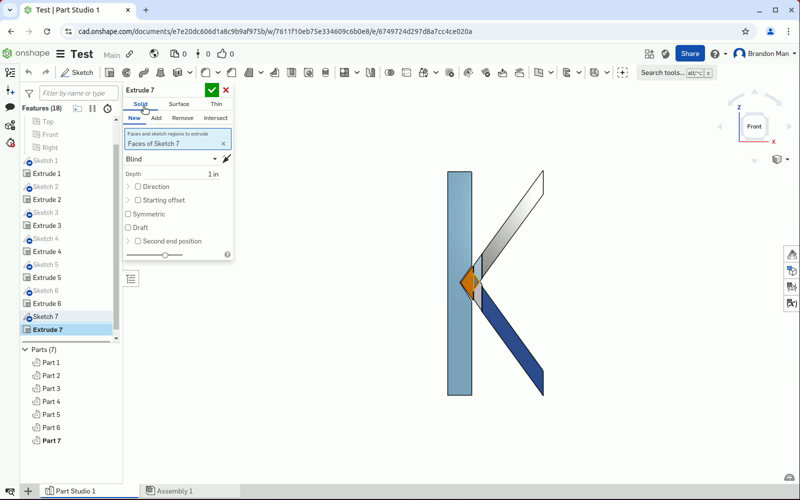
click(143, 106)
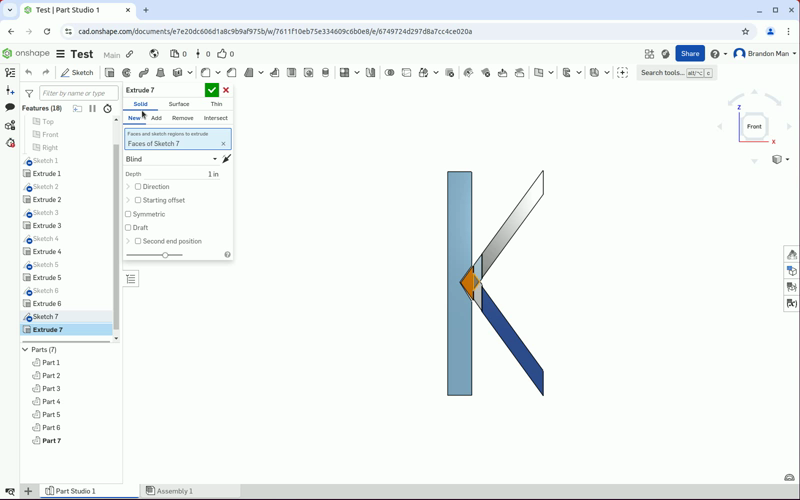
mouse_move(137, 120)
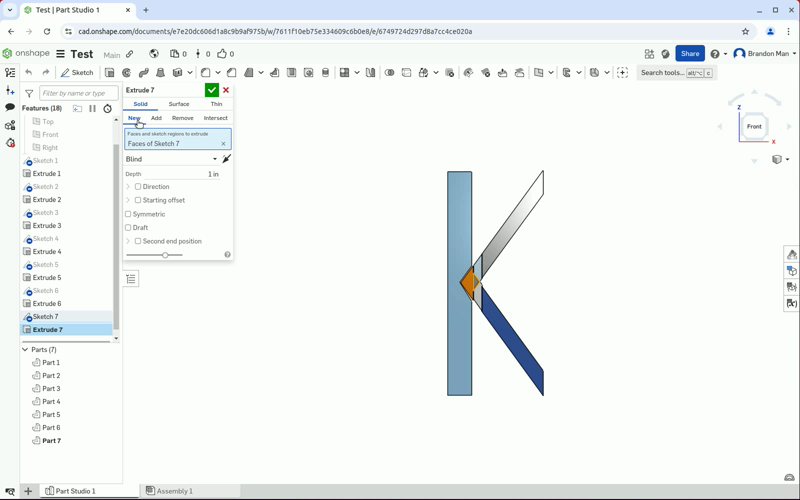
click(137, 120)
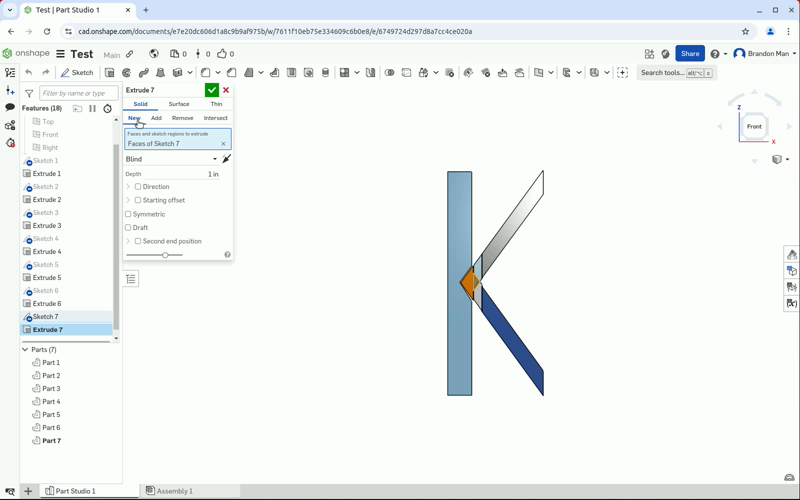
key(tab, 4)
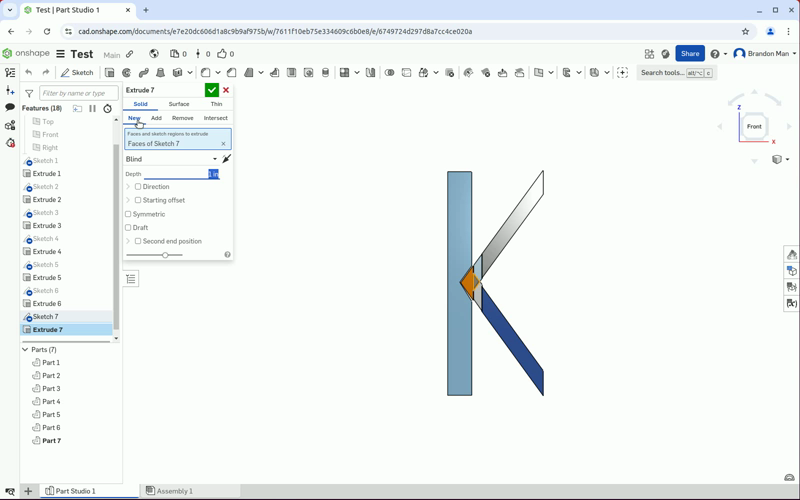
text(11.554)
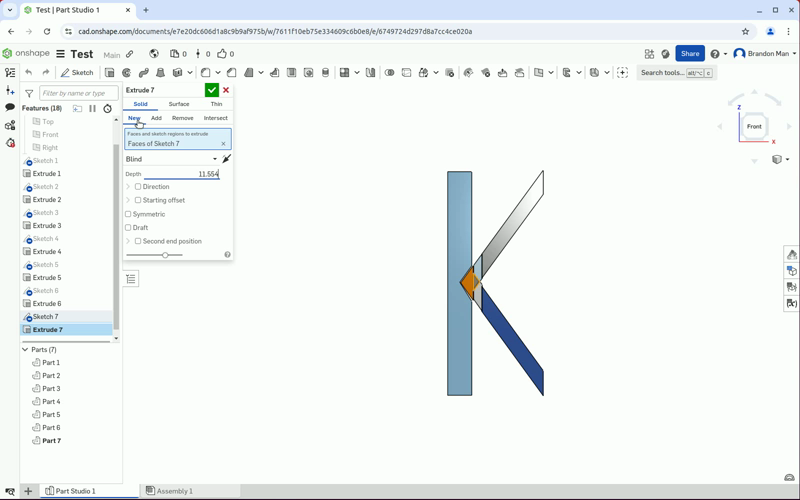
key(enter)
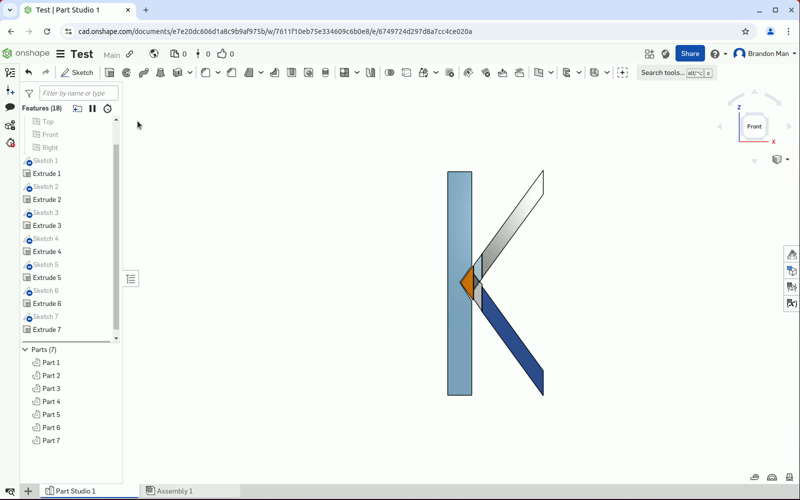
key(shift+h)
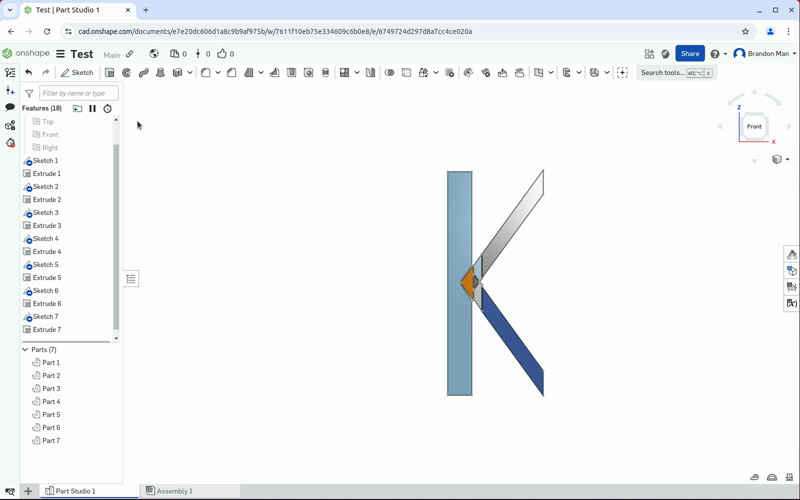
key(shift+h)
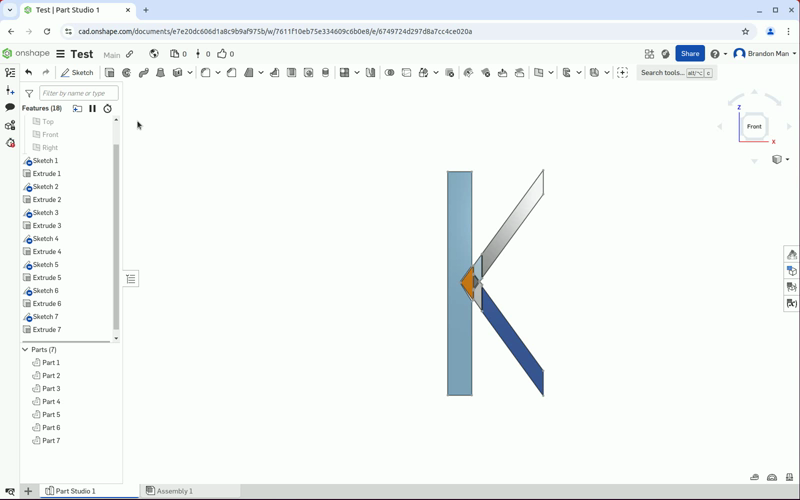
key(shift+7)
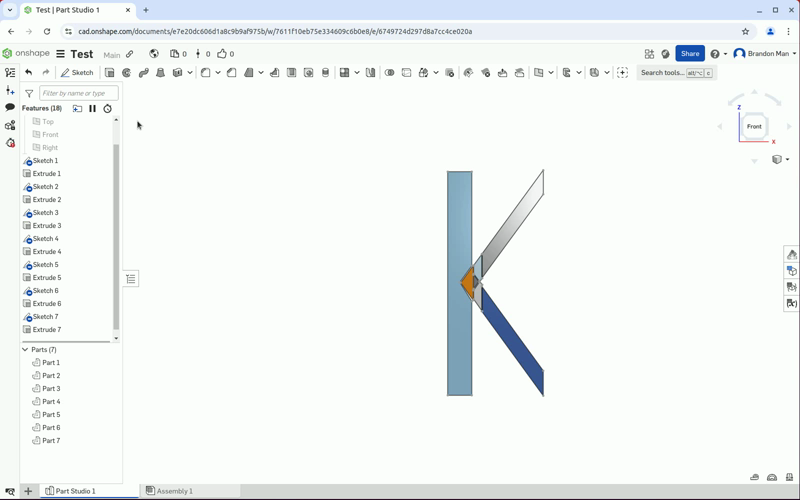
key(left, 2)
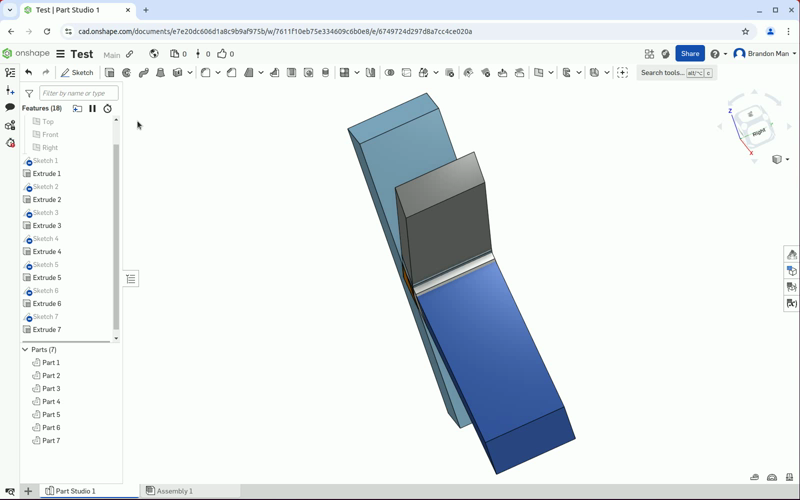
key(down, 2)
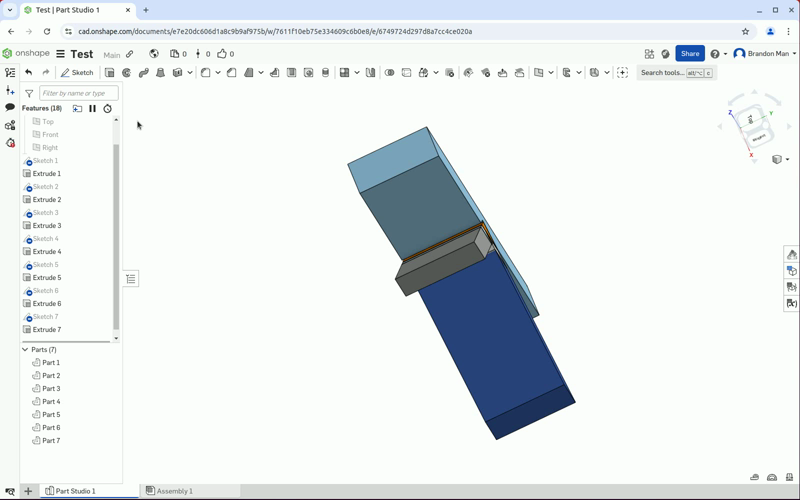
key(up, 2)
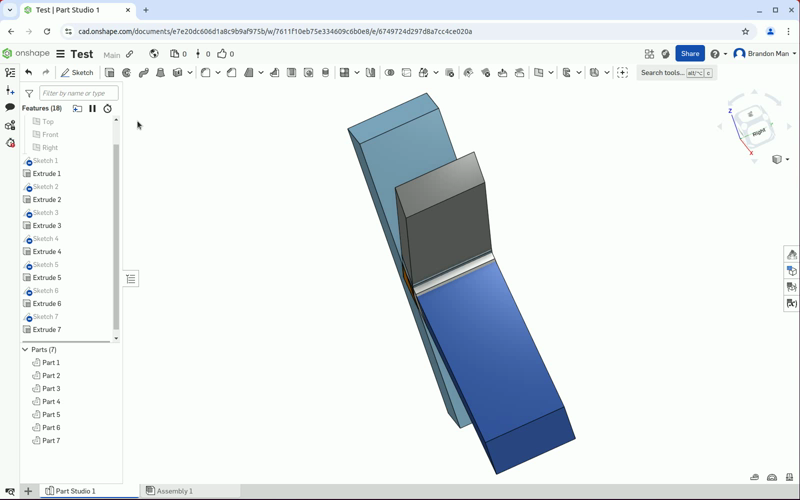
key(right, 2)
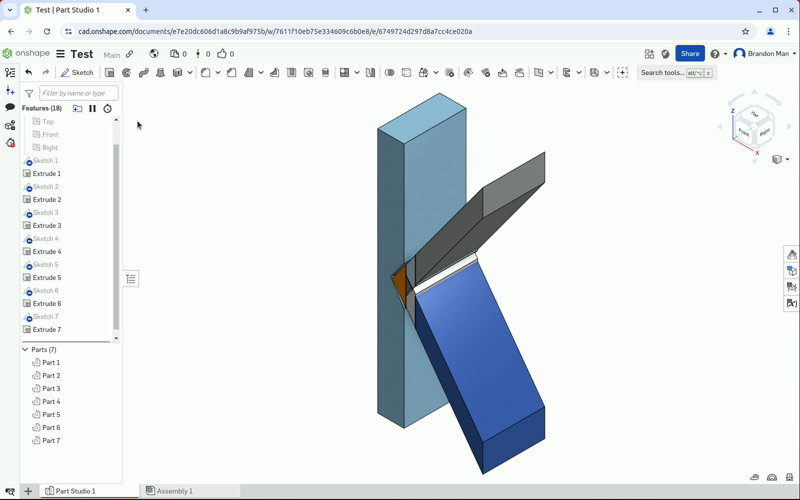
mouse_move(69, 163)
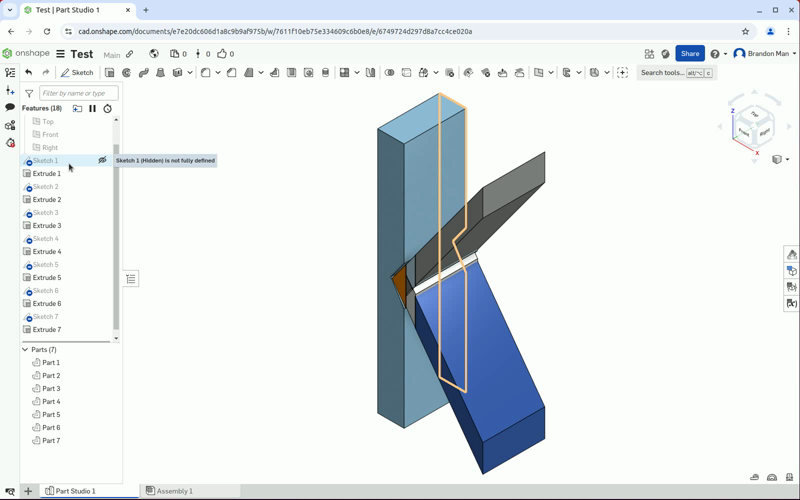
click(69, 163)